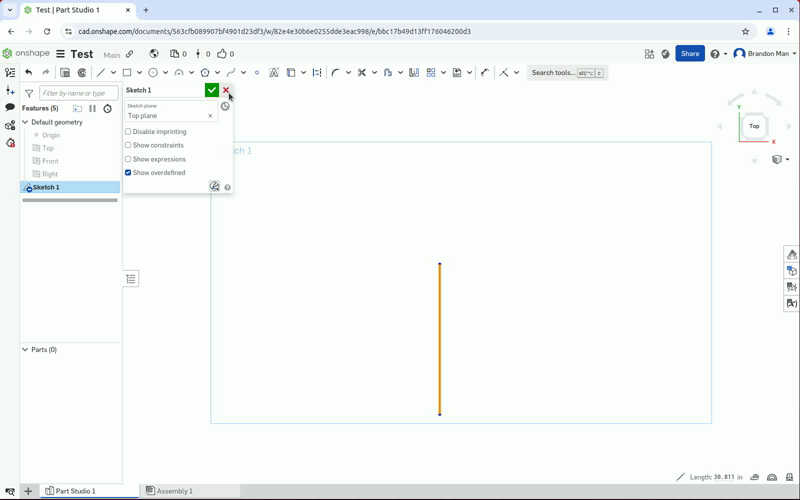
key(shift+h)
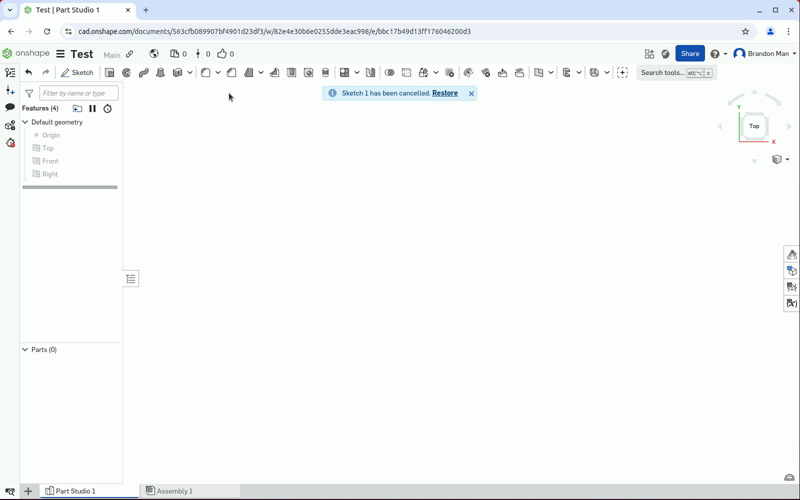
mouse_move(73, 352)
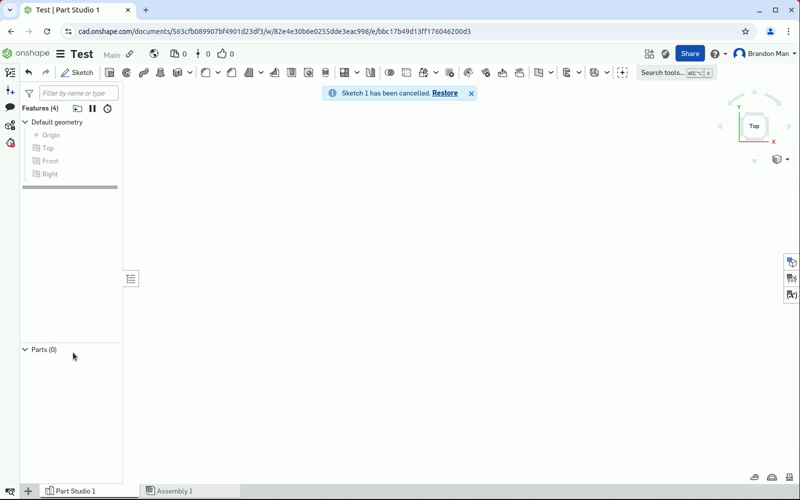
key(y)
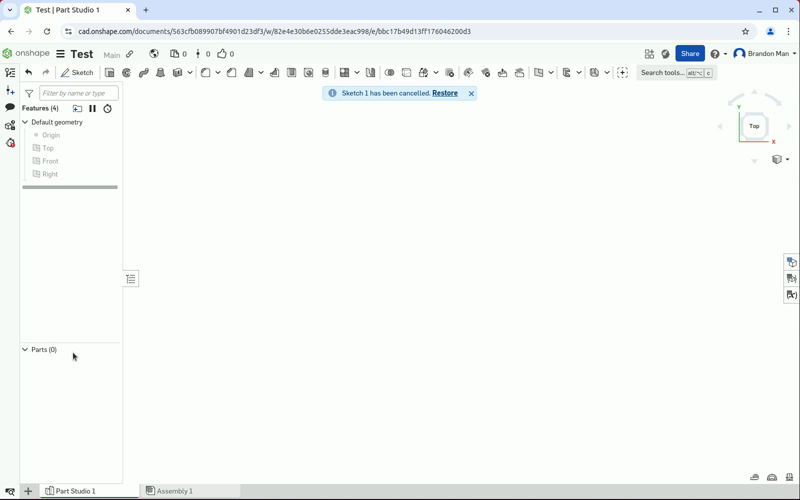
key(shift+p)
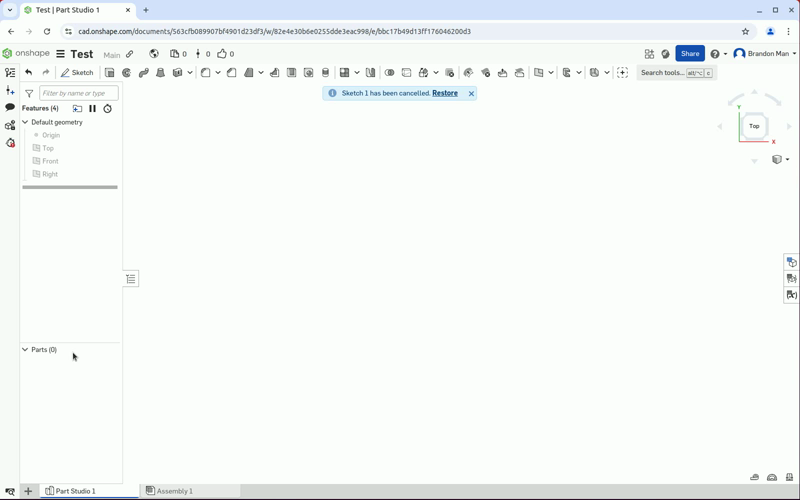
key(space)
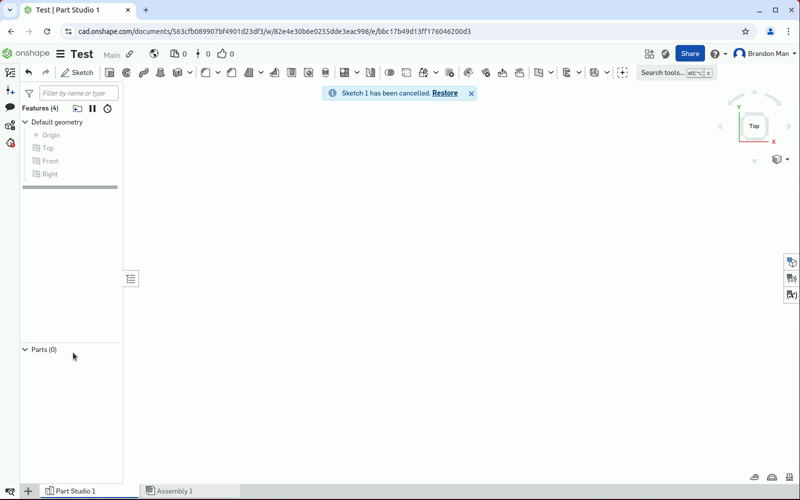
key_down(shift)
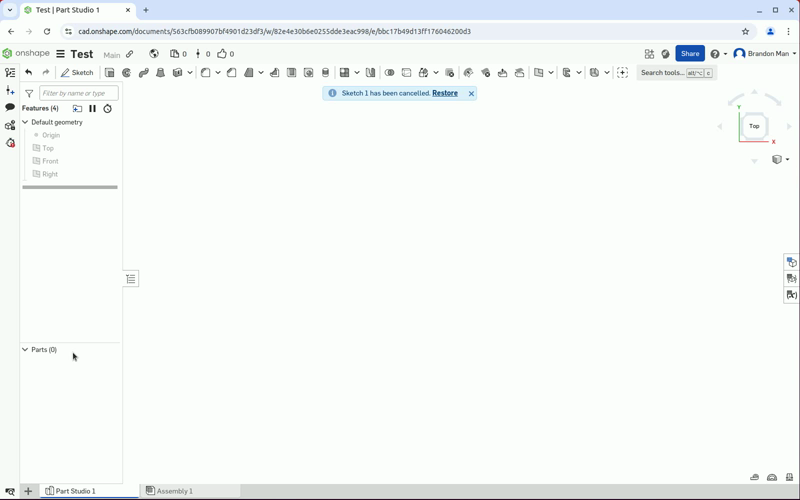
key(up)
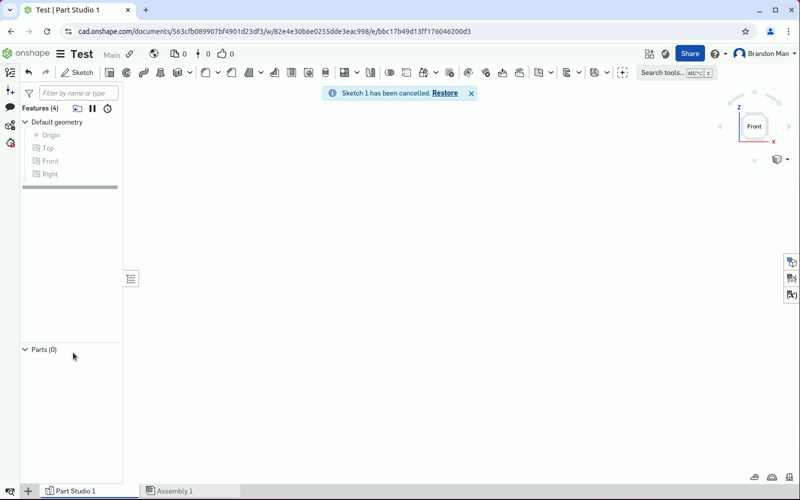
key_up(shift)
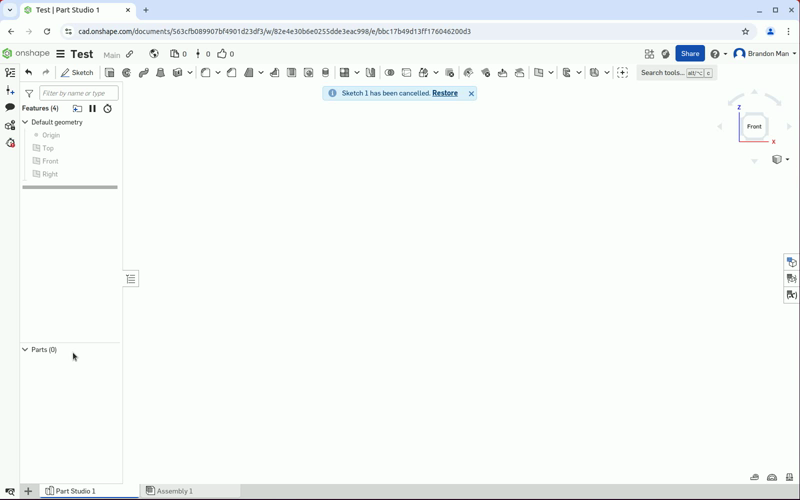
mouse_move(73, 352)
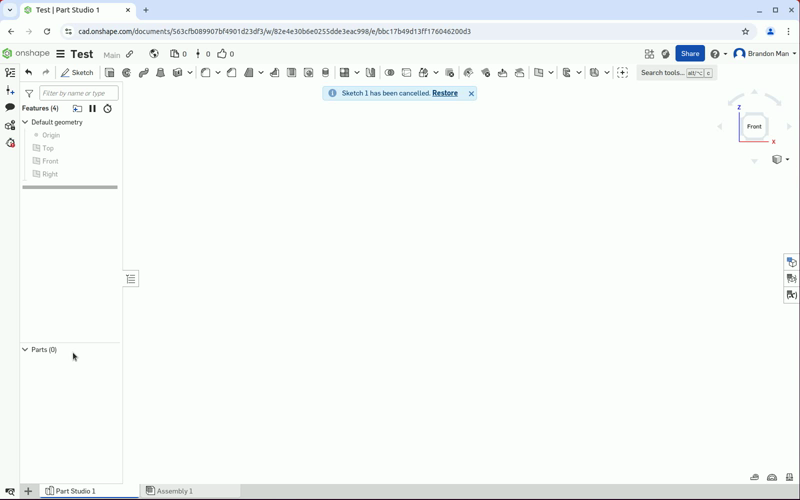
key(shift+y)
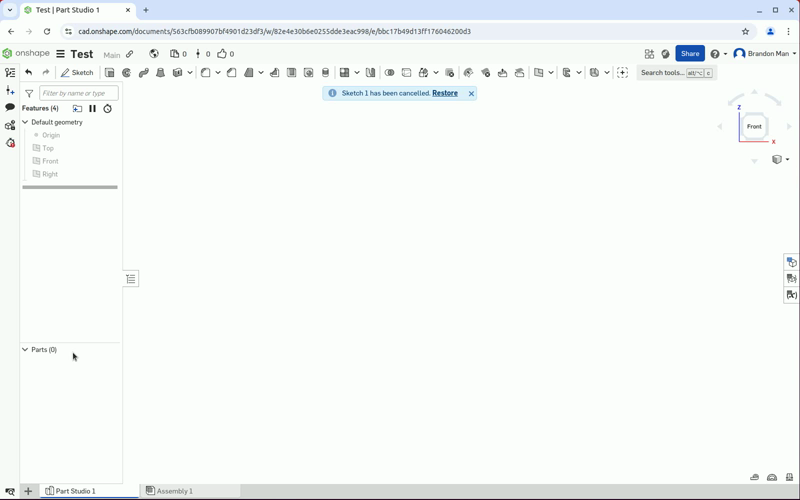
key(shift+s)
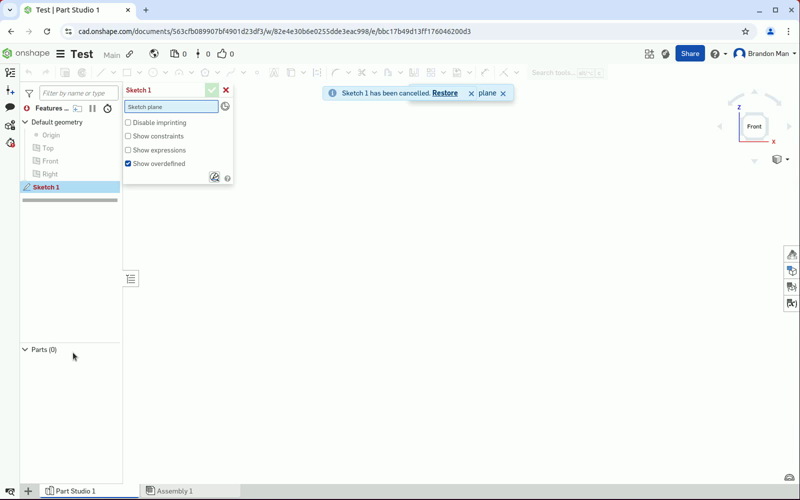
mouse_move(73, 163)
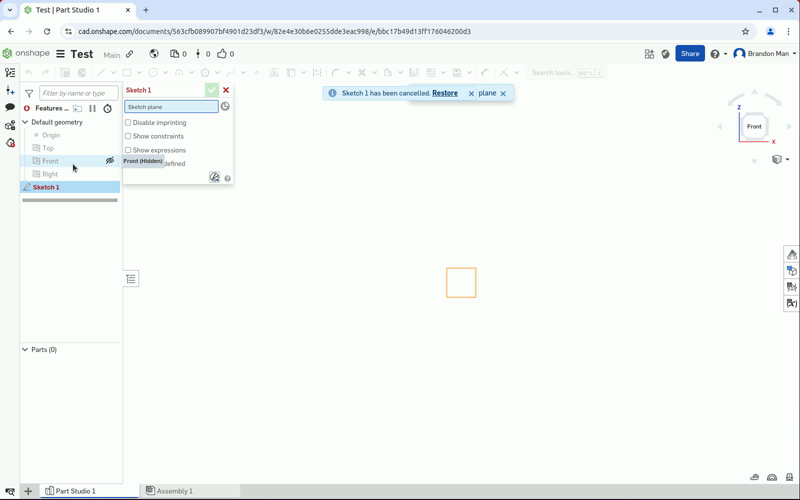
click(73, 163)
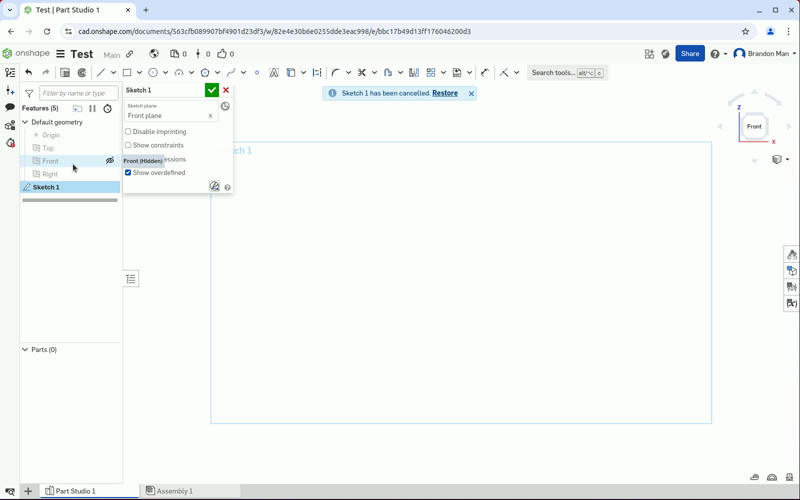
mouse_move(73, 352)
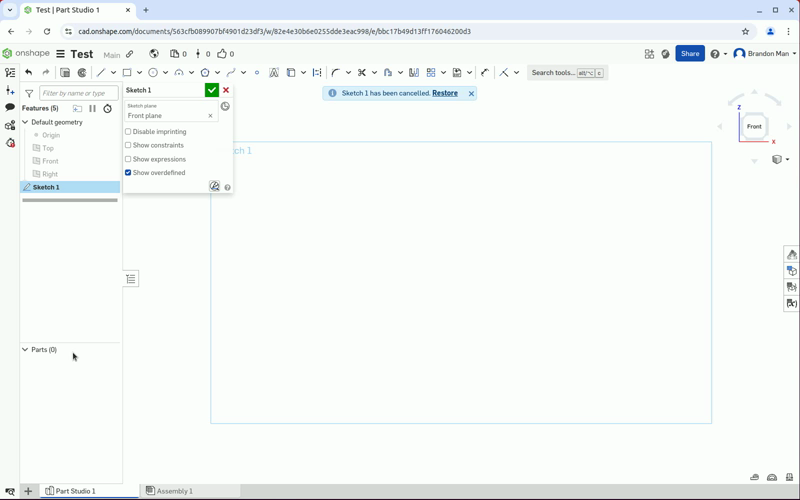
key(y)
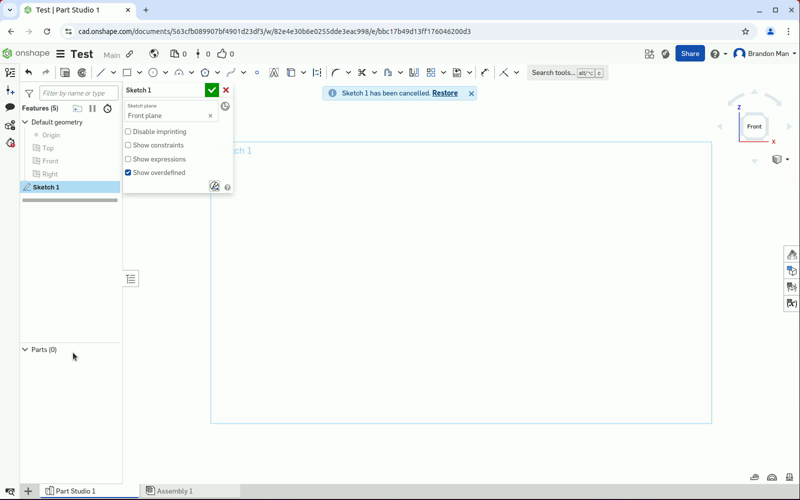
key(l)
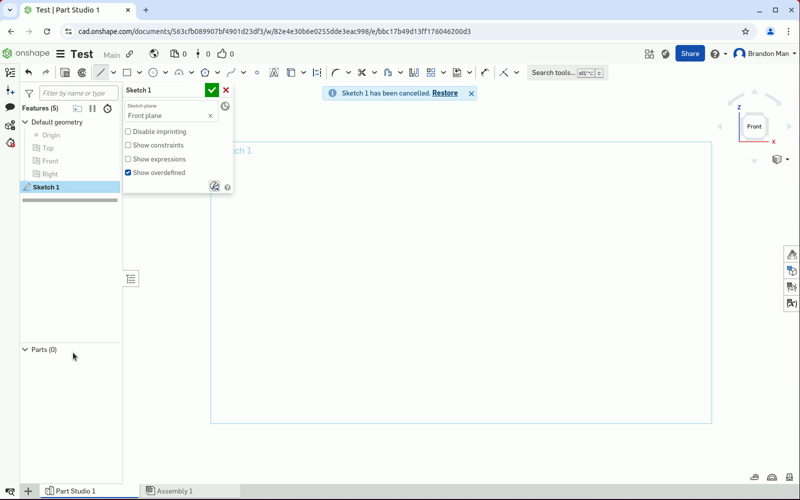
key_down(shift)
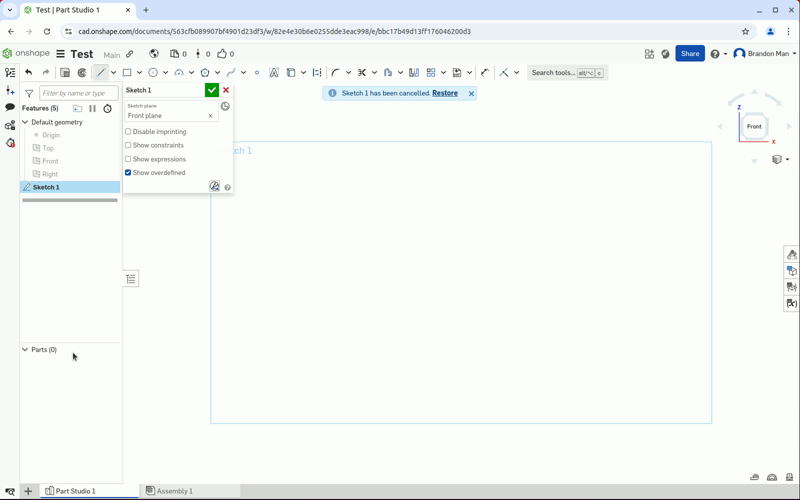
mouse_move(460, 282)
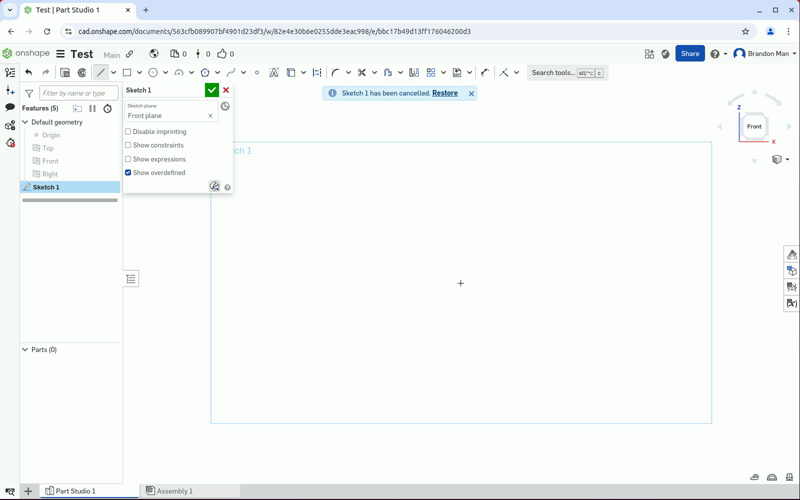
click(460, 282)
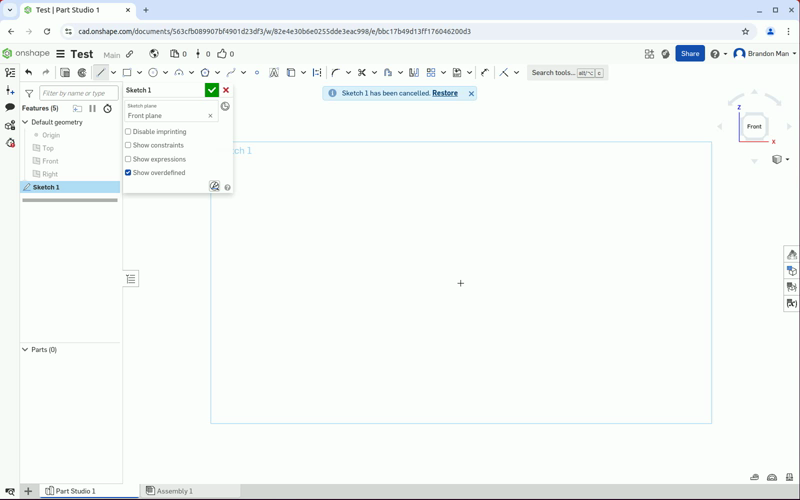
key_up(shift)
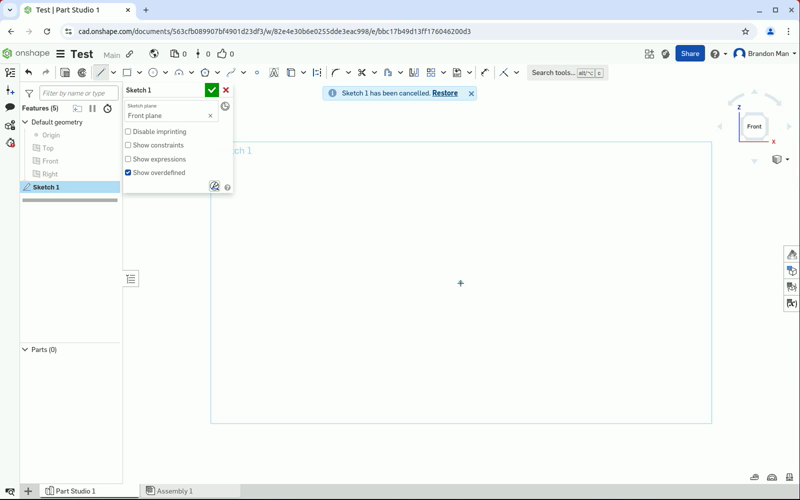
key_down(shift)
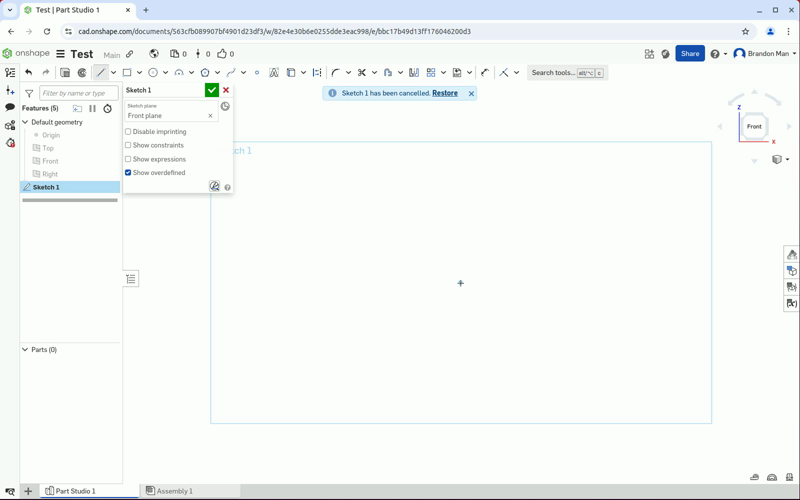
mouse_move(490, 282)
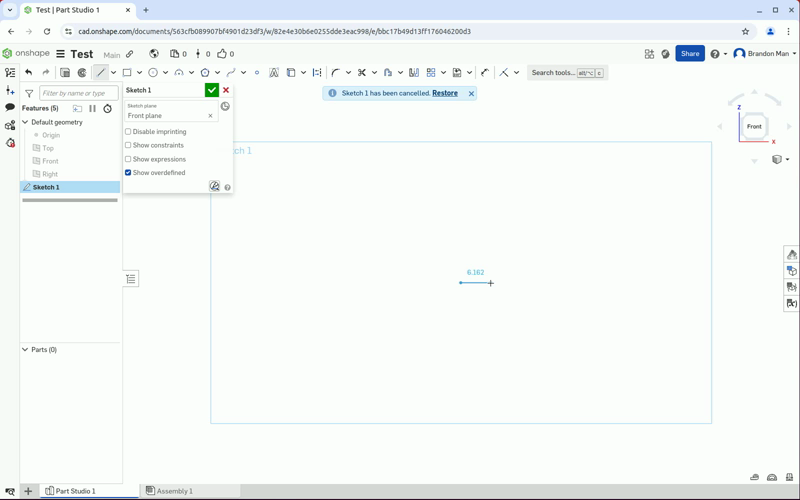
mouse_move(464, 282)
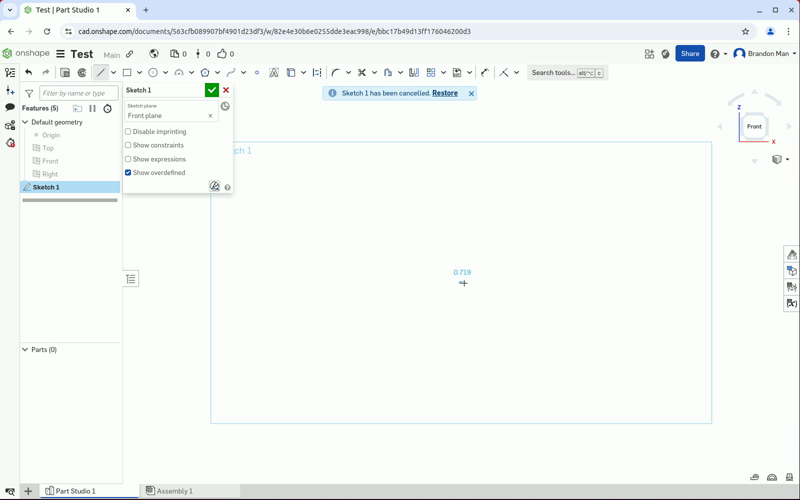
scroll(6)
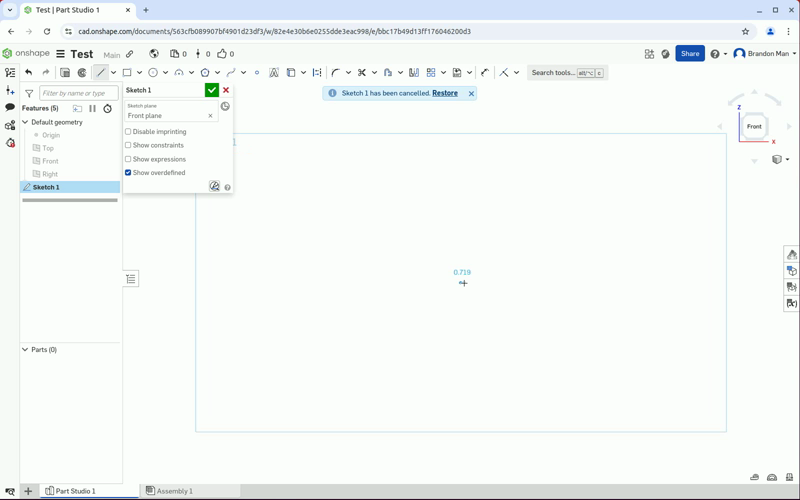
scroll(6)
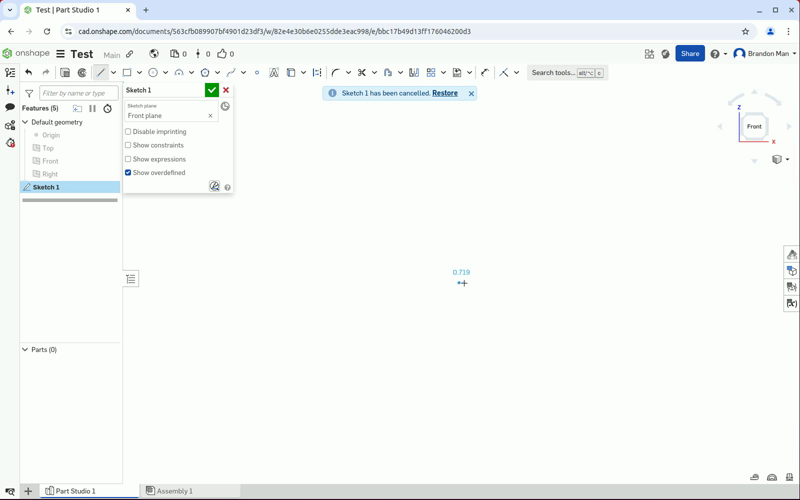
scroll(6)
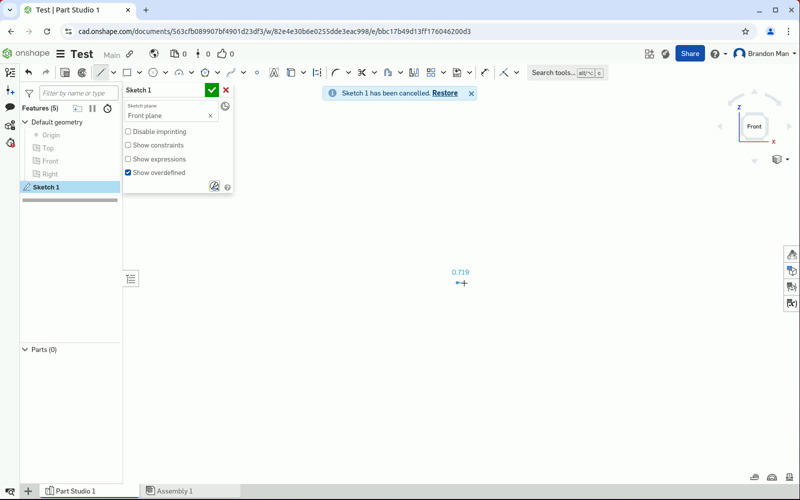
scroll(6)
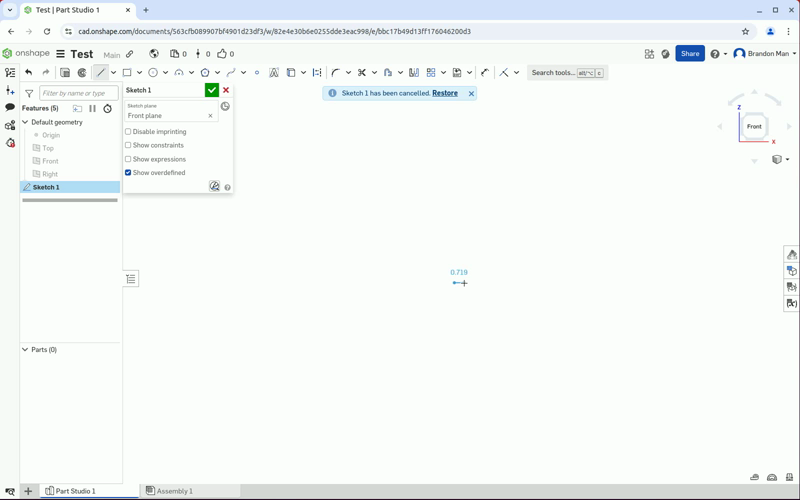
scroll(6)
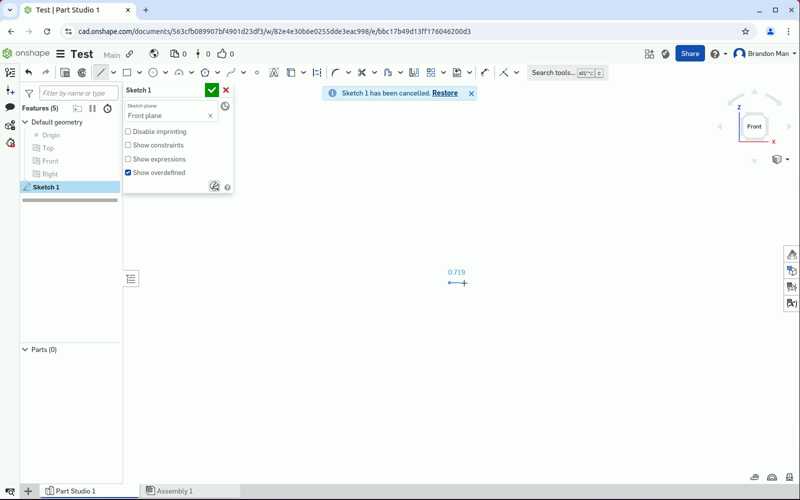
scroll(6)
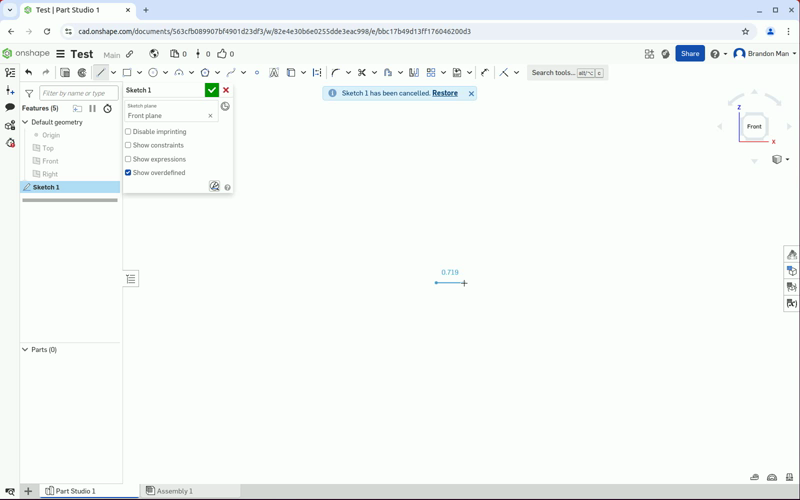
scroll(6)
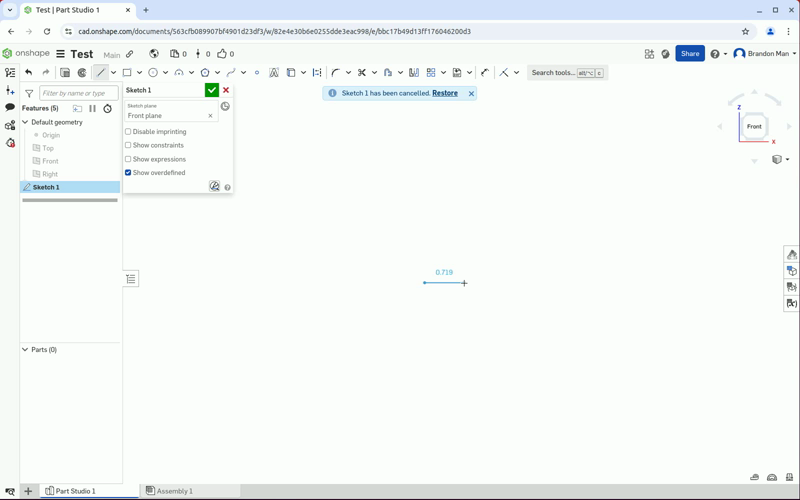
click(464, 282)
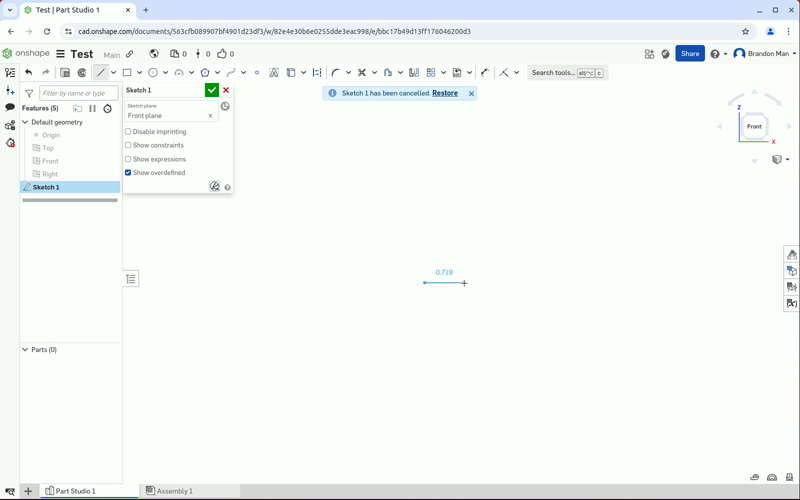
scroll(-6)
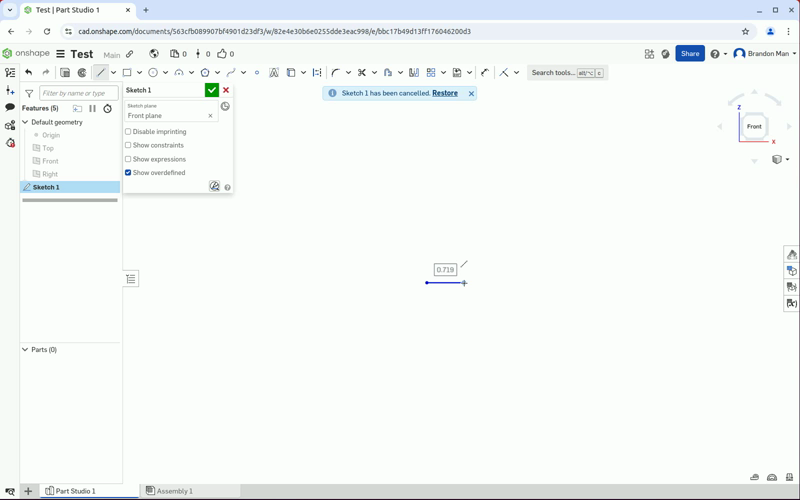
scroll(-6)
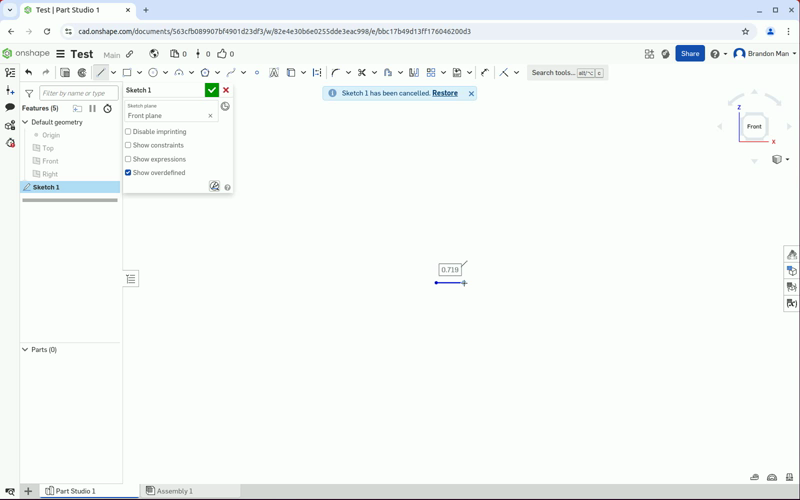
scroll(-6)
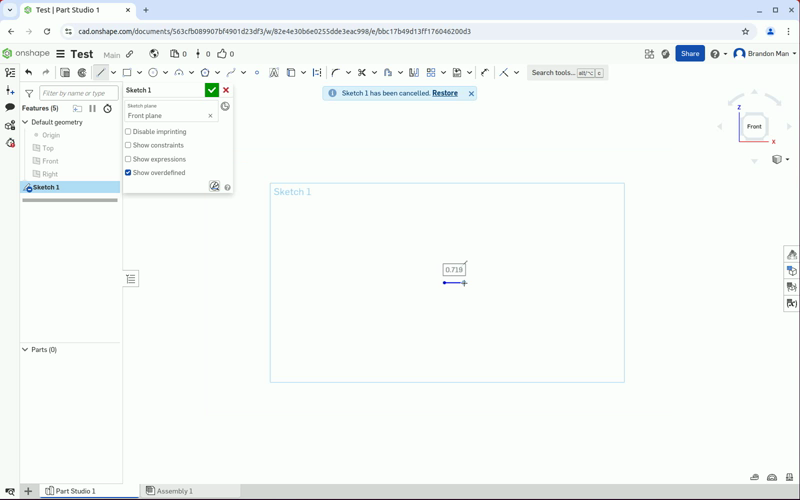
scroll(-6)
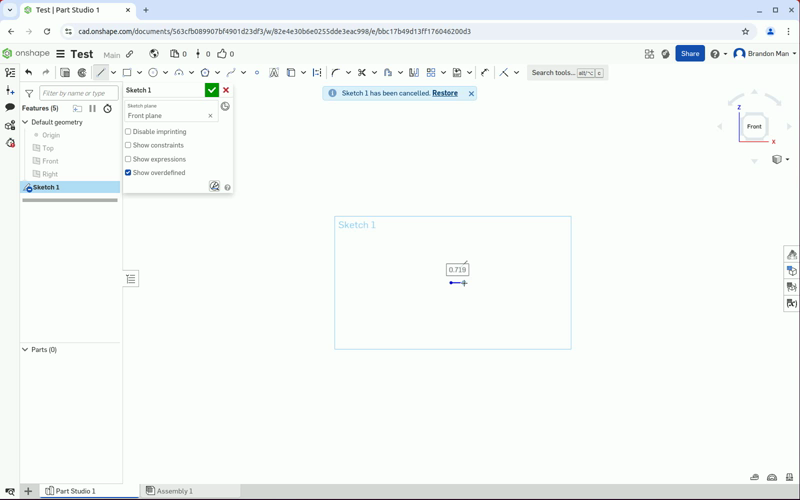
scroll(-6)
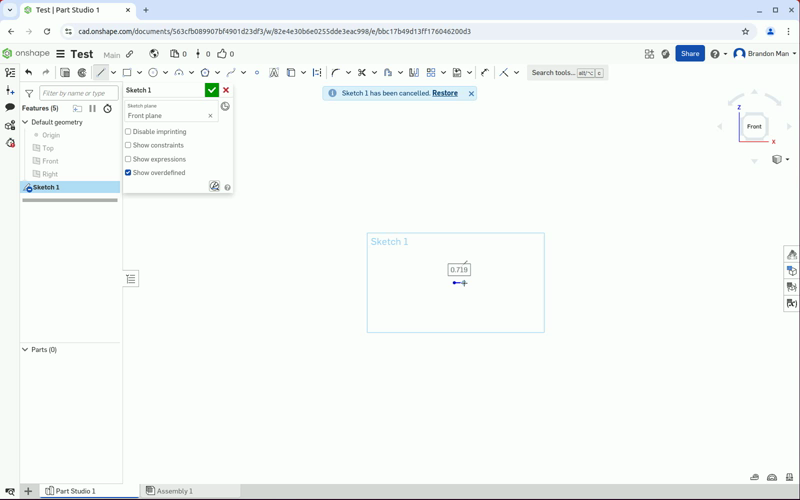
scroll(-6)
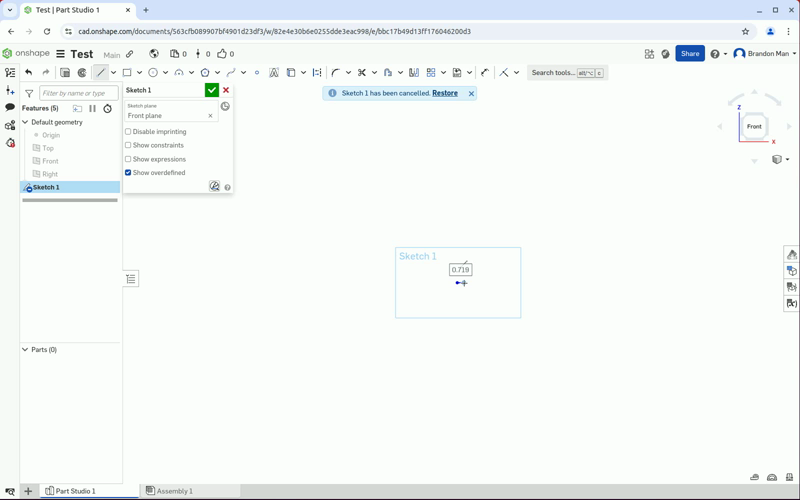
scroll(-6)
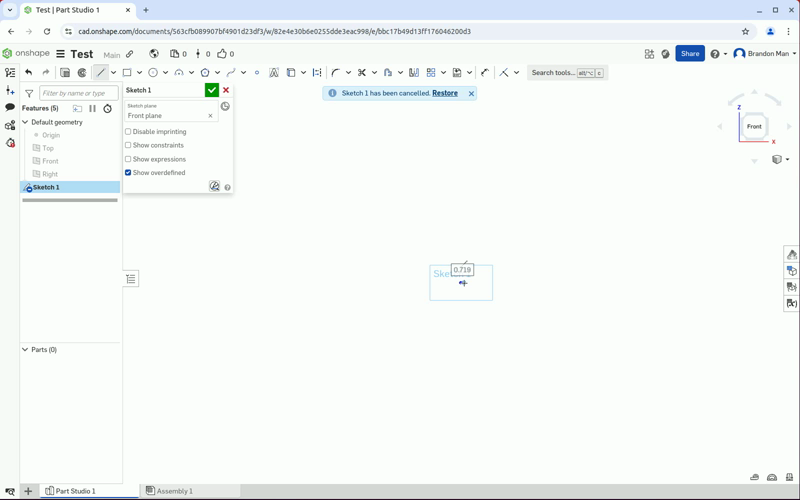
key_up(shift)
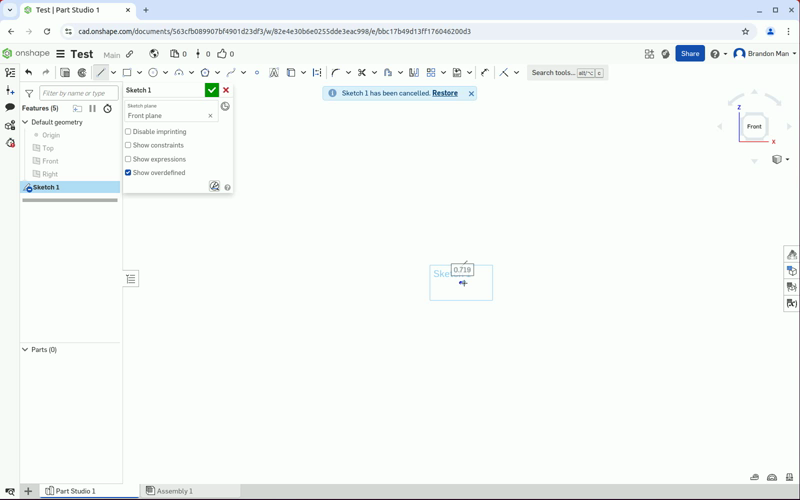
key_down(shift)
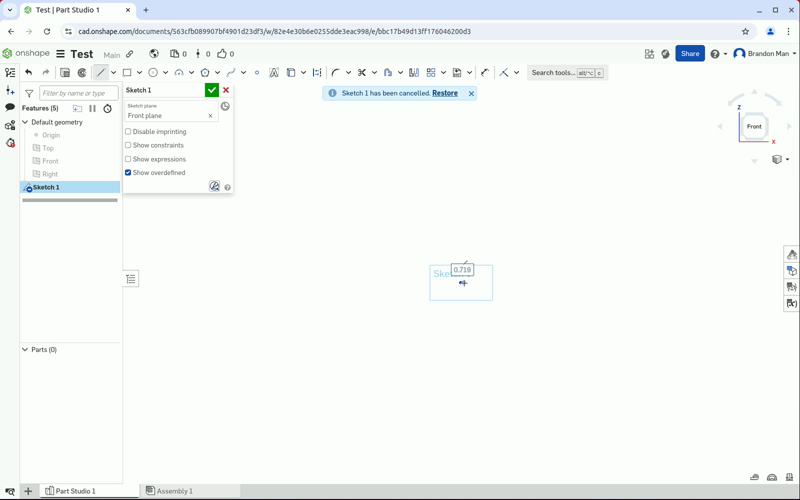
mouse_move(494, 282)
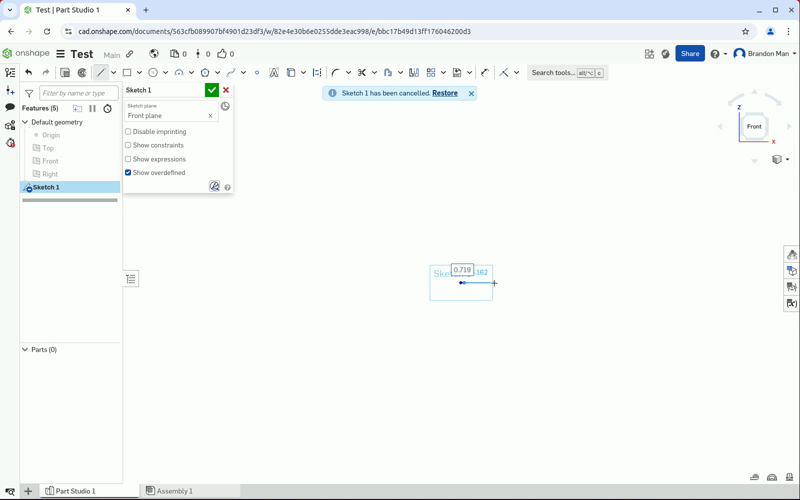
mouse_move(464, 227)
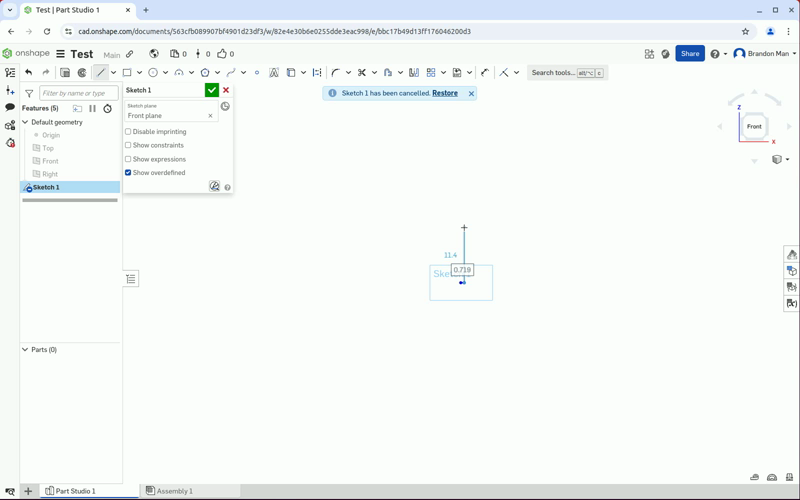
click(464, 227)
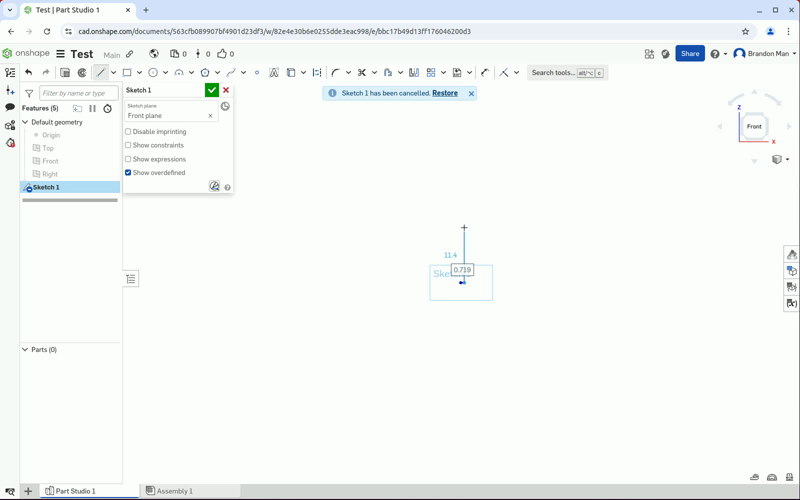
key_up(shift)
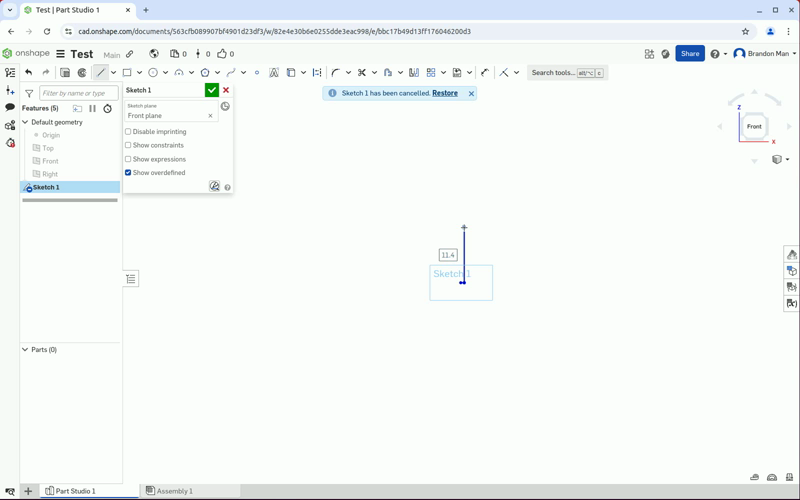
key_down(shift)
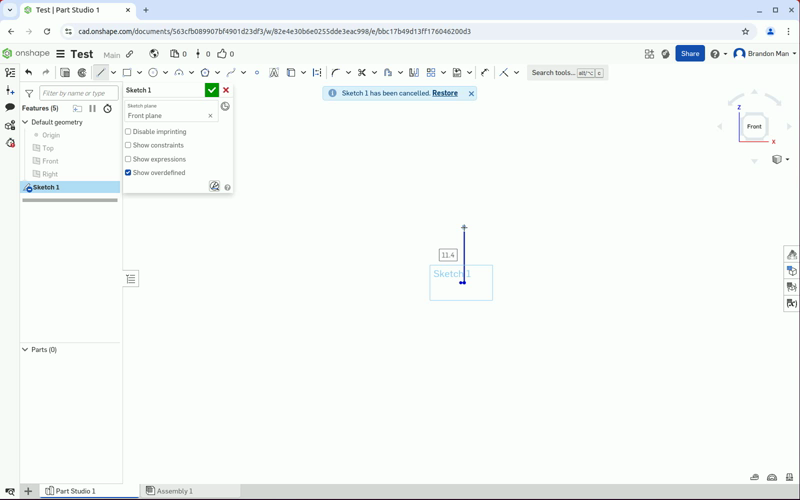
mouse_move(544, 227)
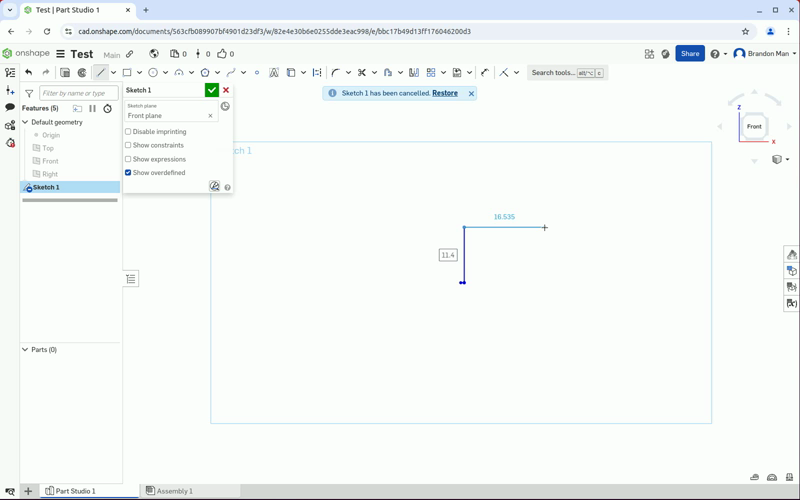
click(544, 227)
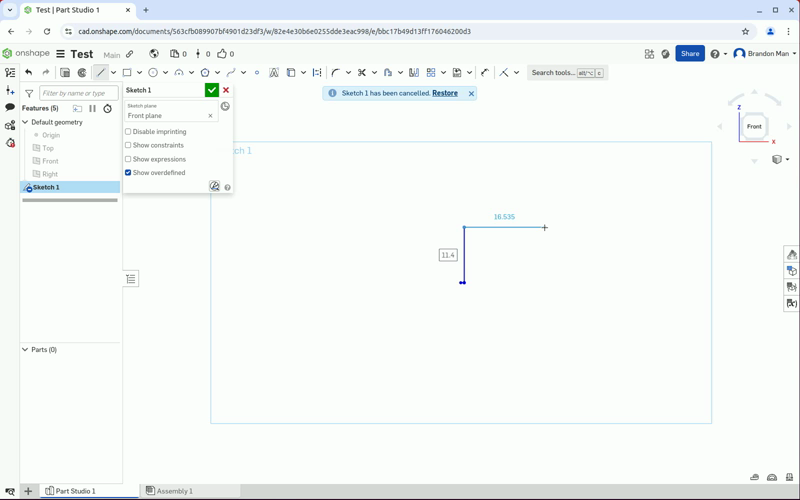
key_up(shift)
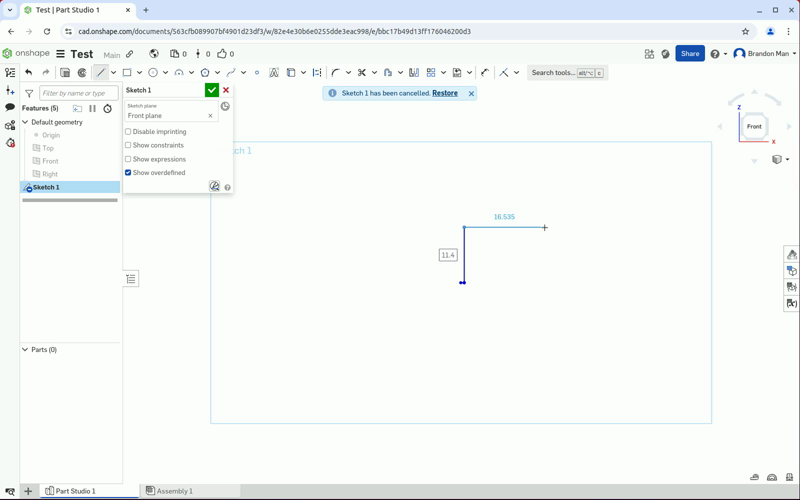
key_down(shift)
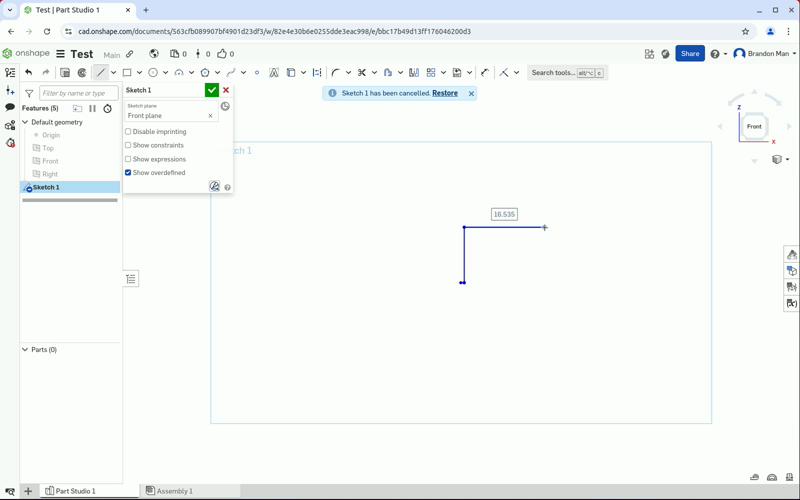
mouse_move(574, 227)
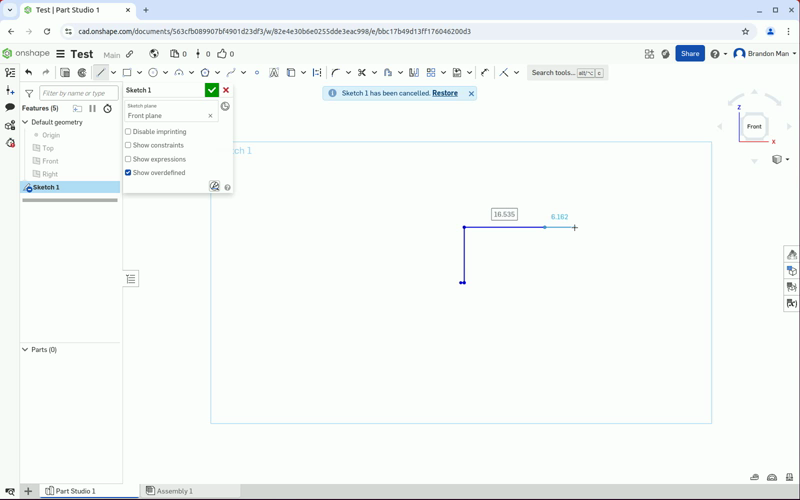
mouse_move(544, 282)
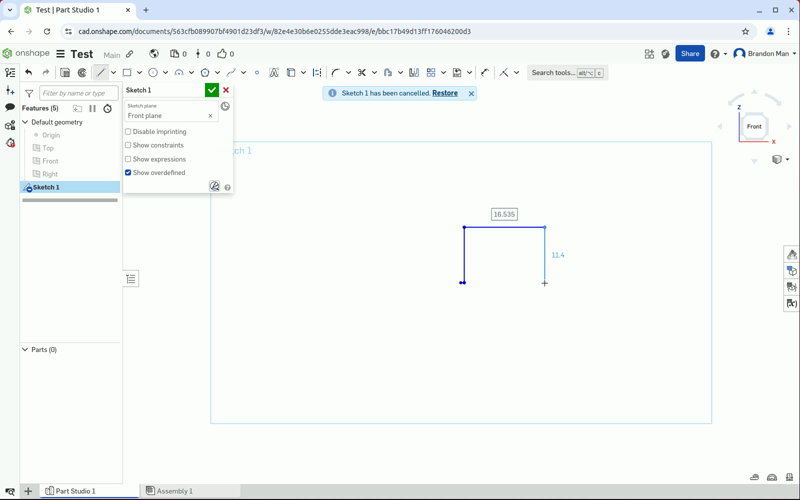
click(544, 282)
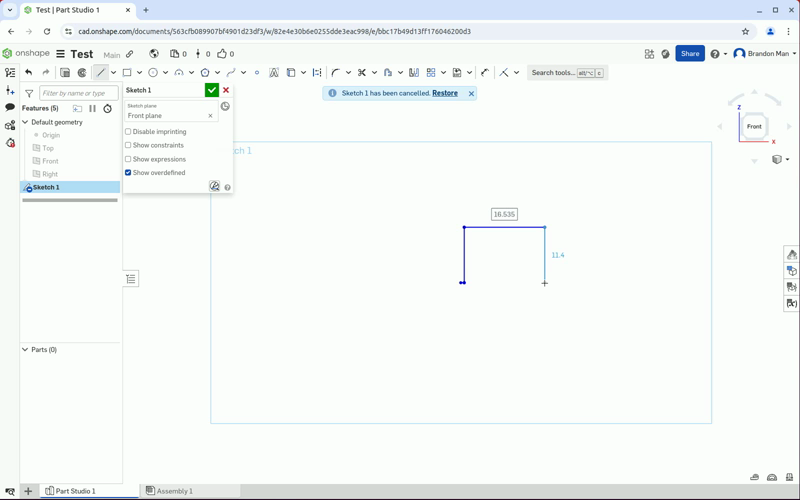
key_up(shift)
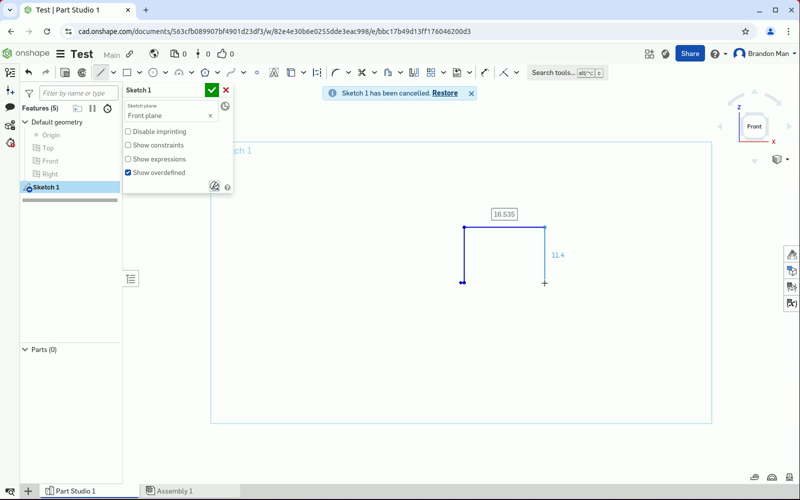
key_down(shift)
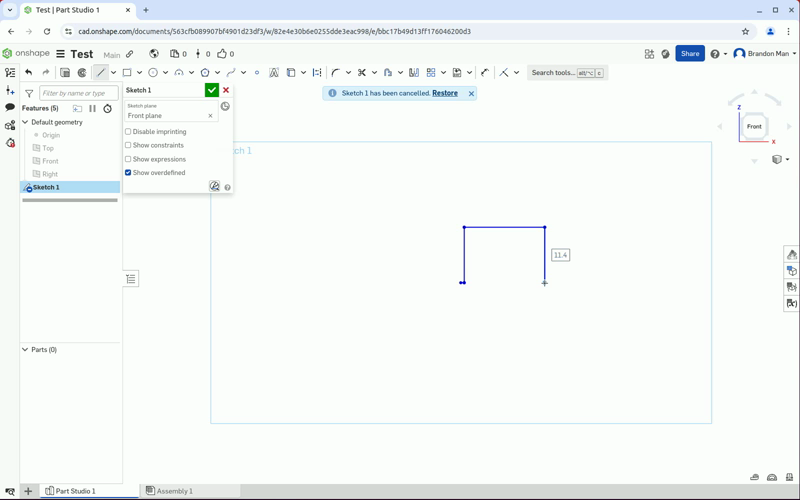
mouse_move(574, 282)
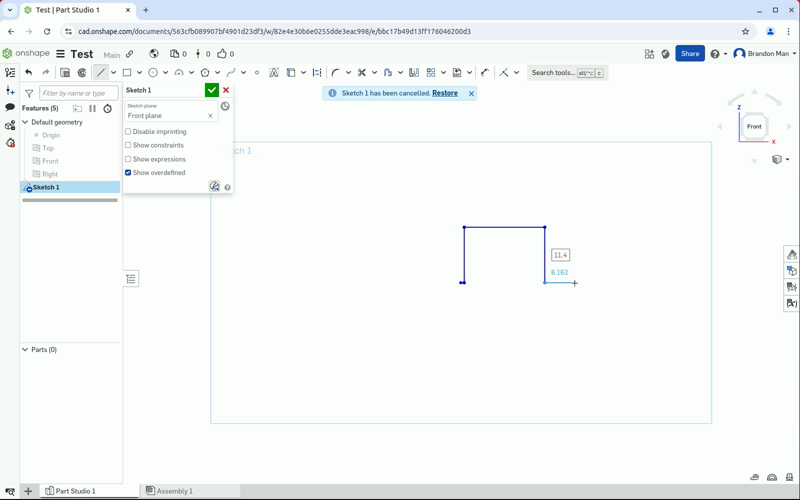
mouse_move(573, 282)
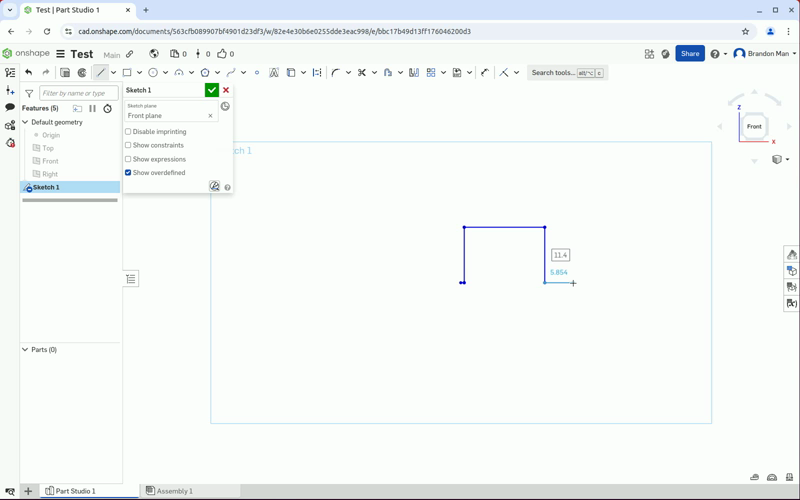
click(573, 282)
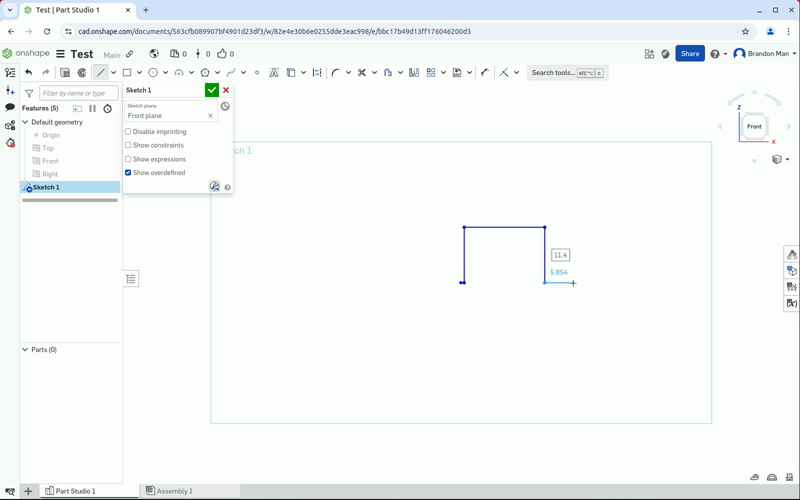
key_up(shift)
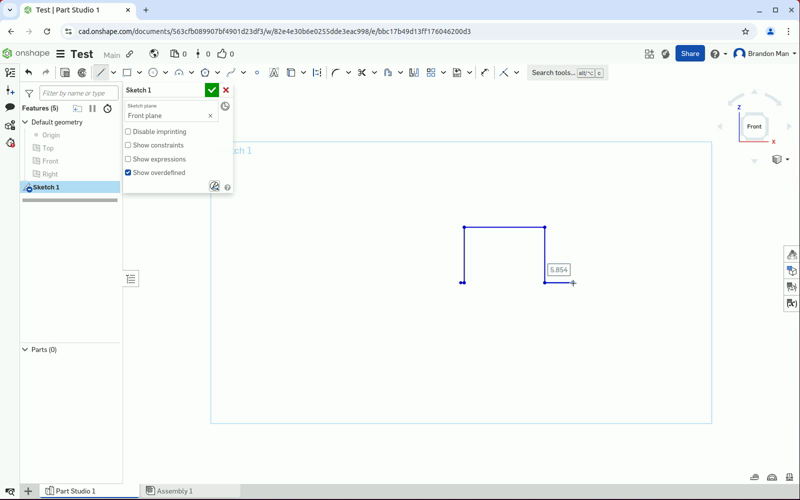
key_down(shift)
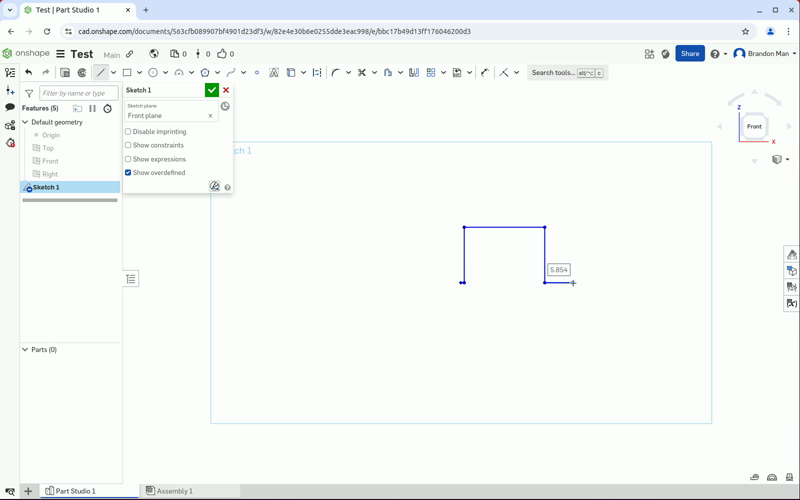
mouse_move(589, 282)
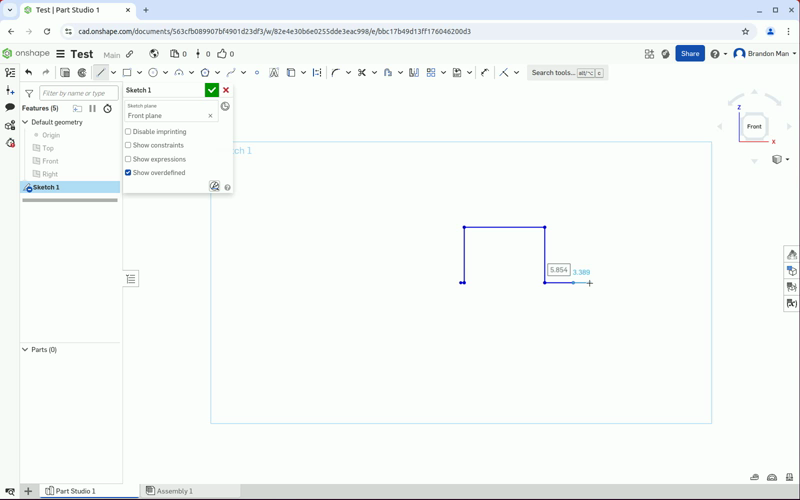
mouse_move(573, 223)
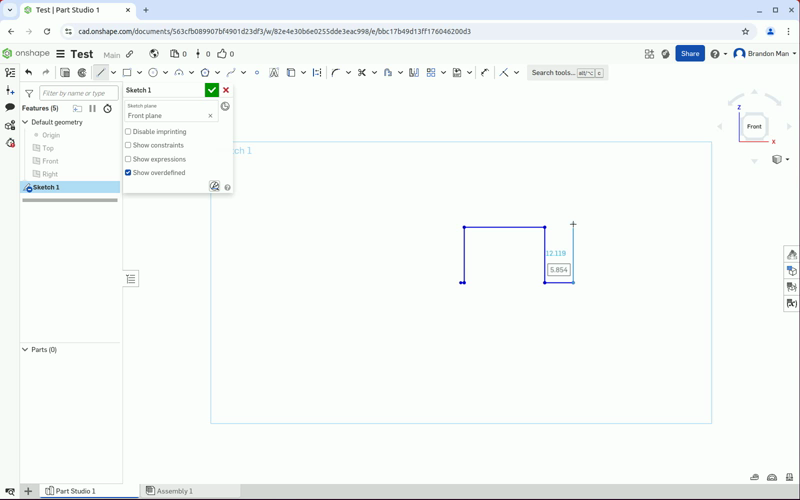
click(573, 223)
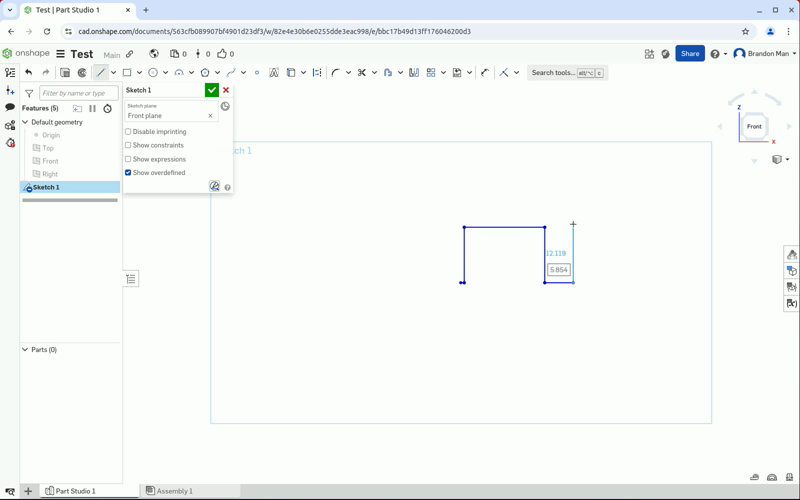
key_up(shift)
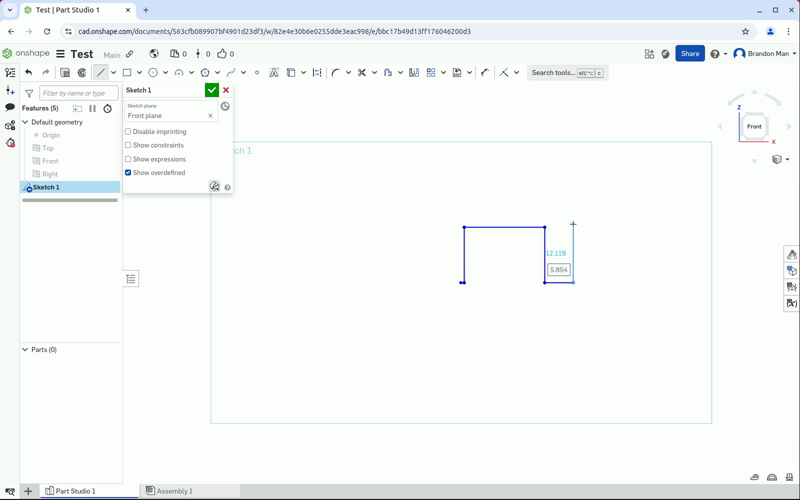
key_down(shift)
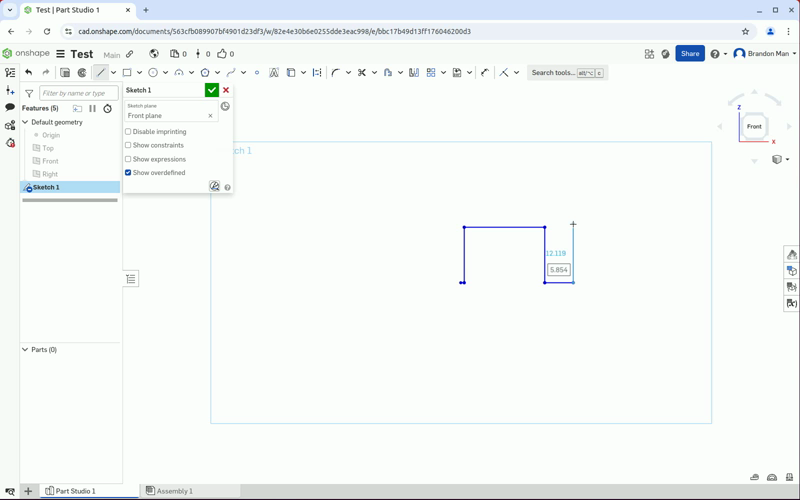
mouse_move(460, 223)
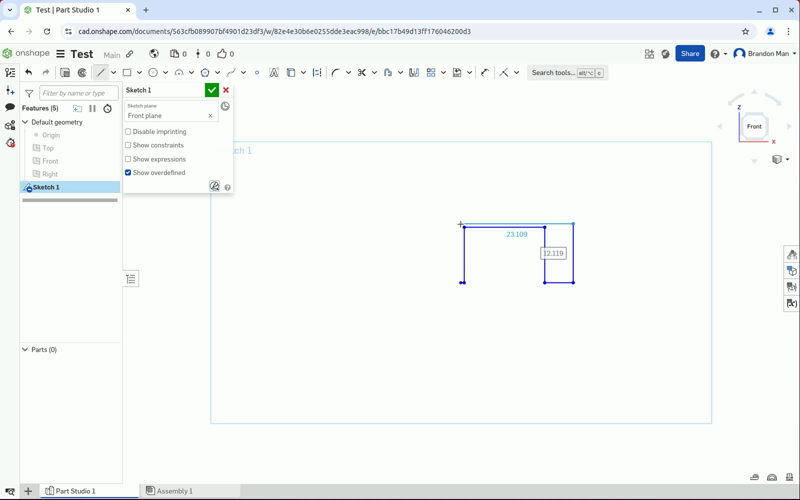
click(460, 223)
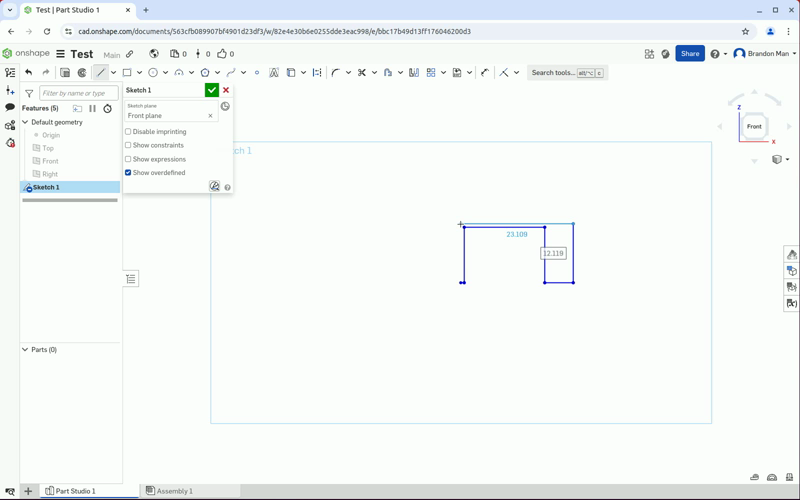
key_up(shift)
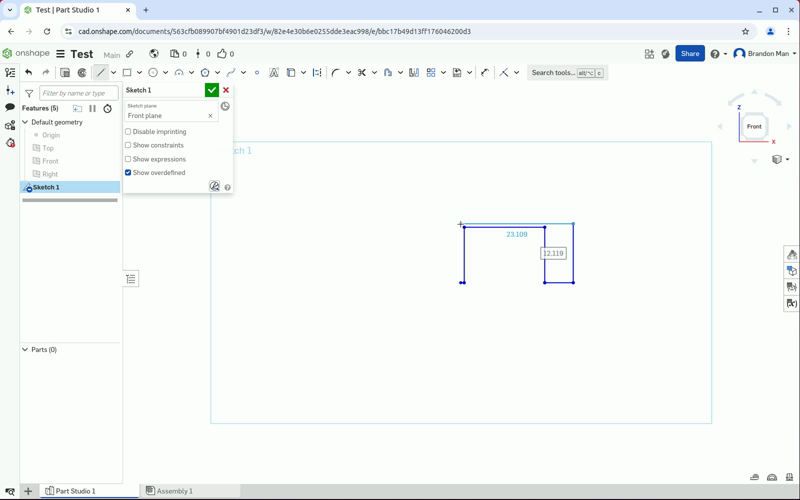
mouse_move(490, 223)
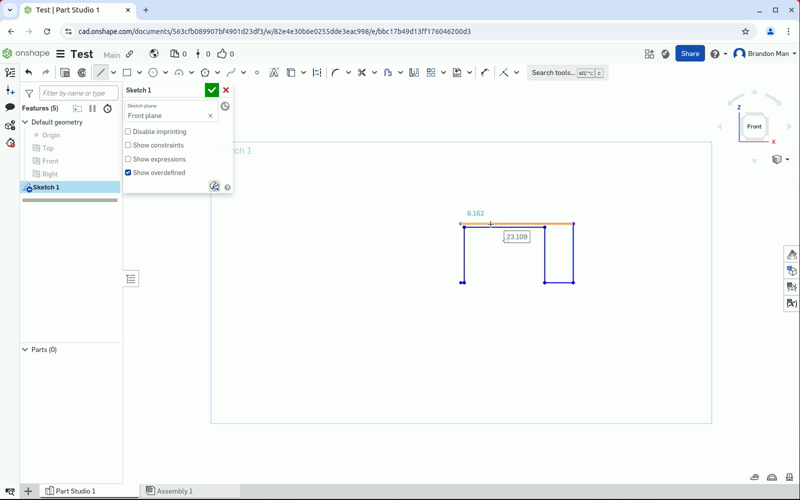
key_down(shift)
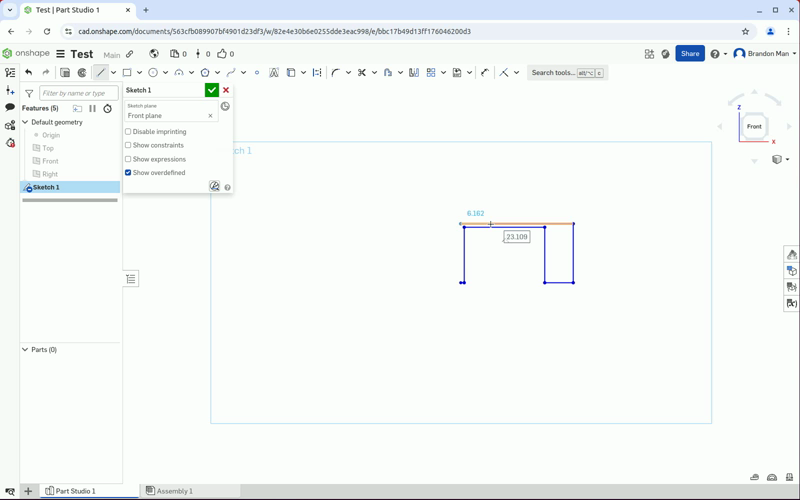
mouse_move(460, 282)
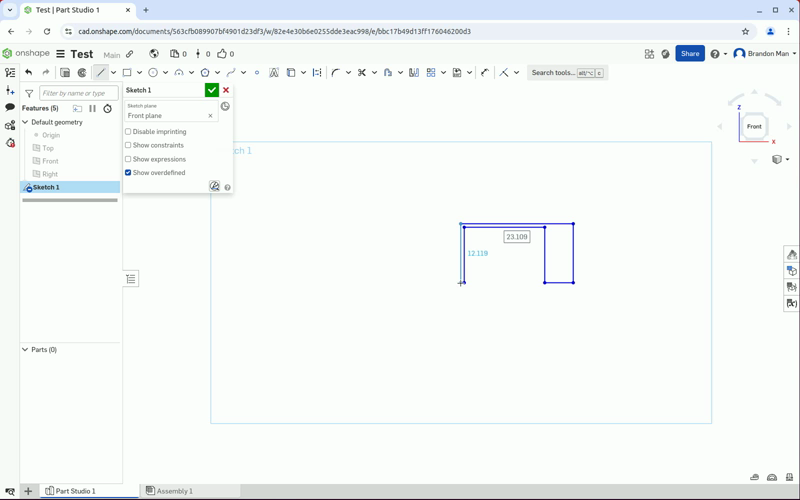
scroll(6)
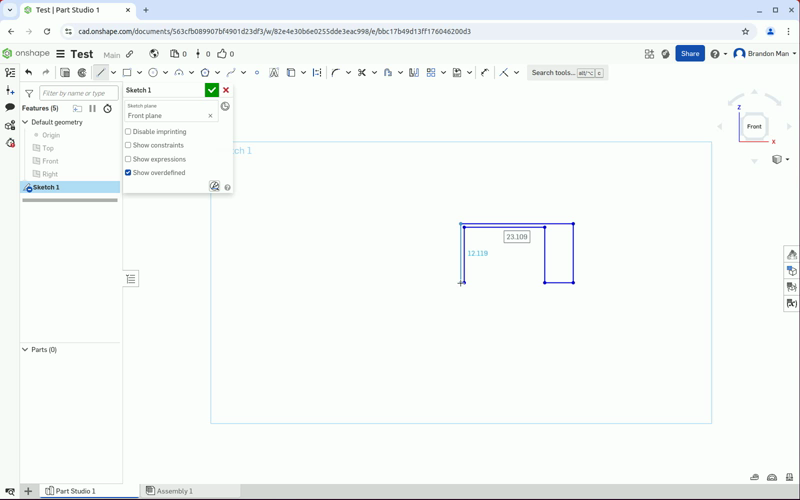
scroll(6)
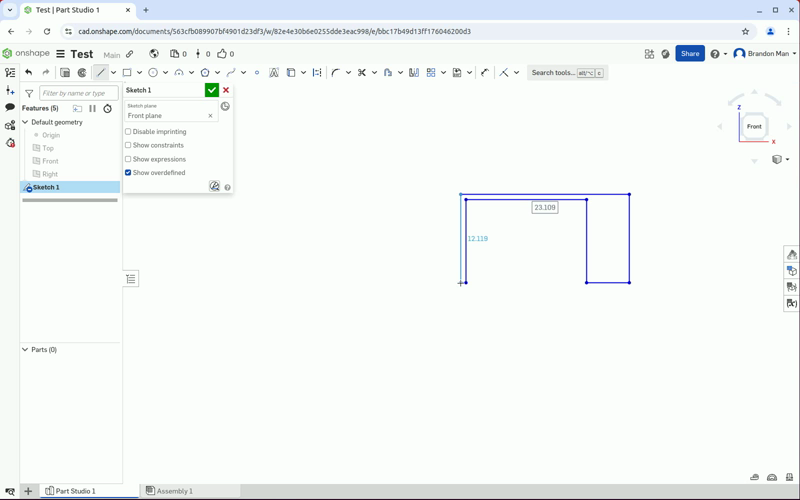
scroll(6)
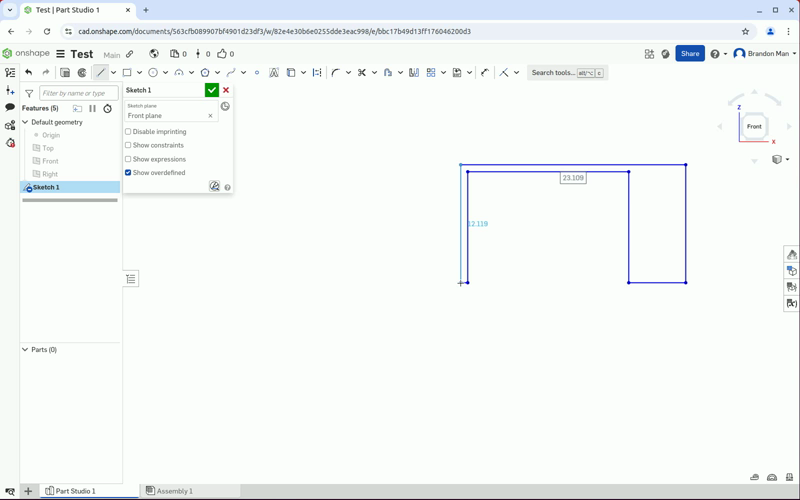
scroll(6)
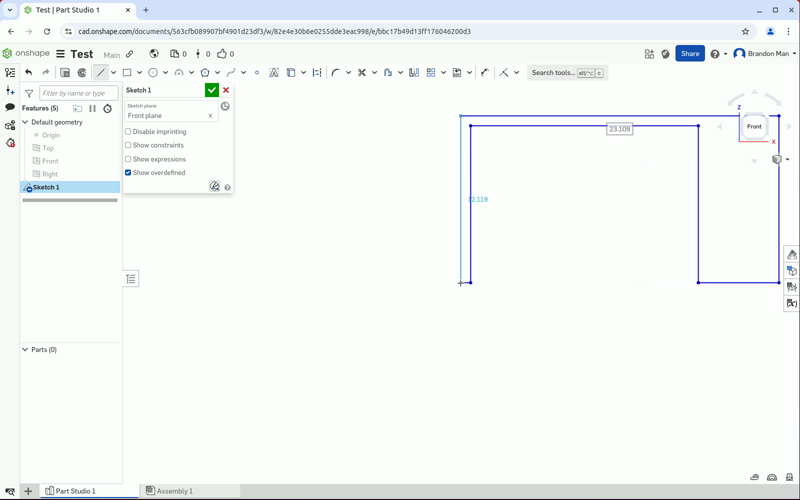
scroll(6)
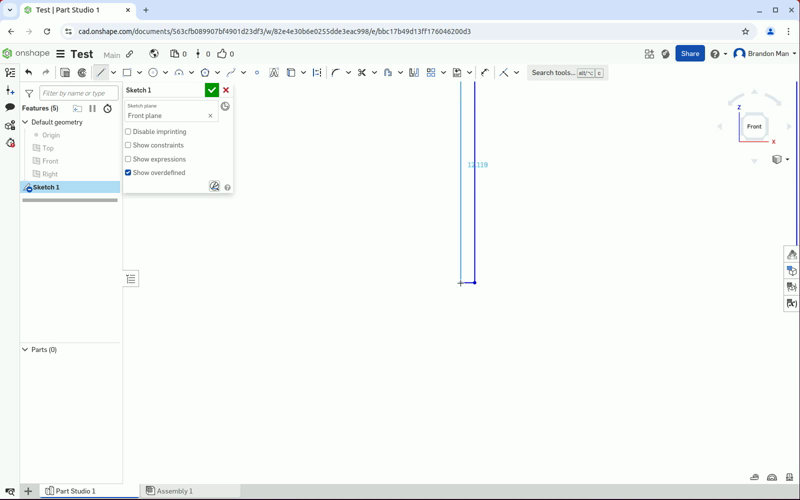
scroll(6)
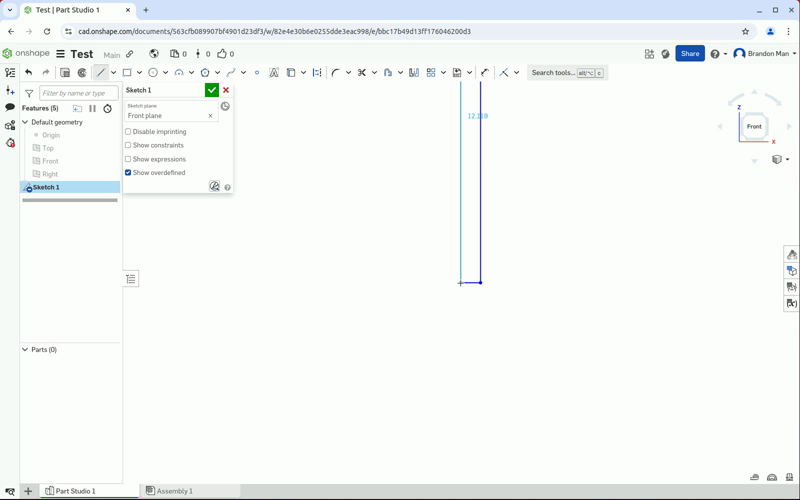
scroll(6)
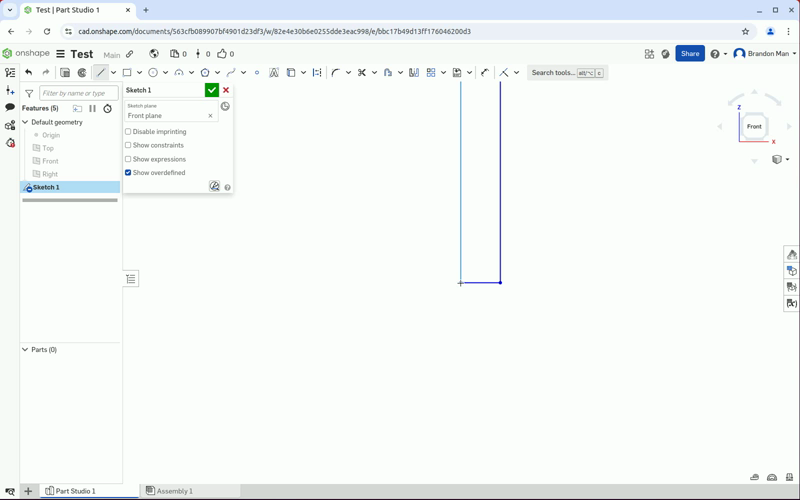
key_up(shift)
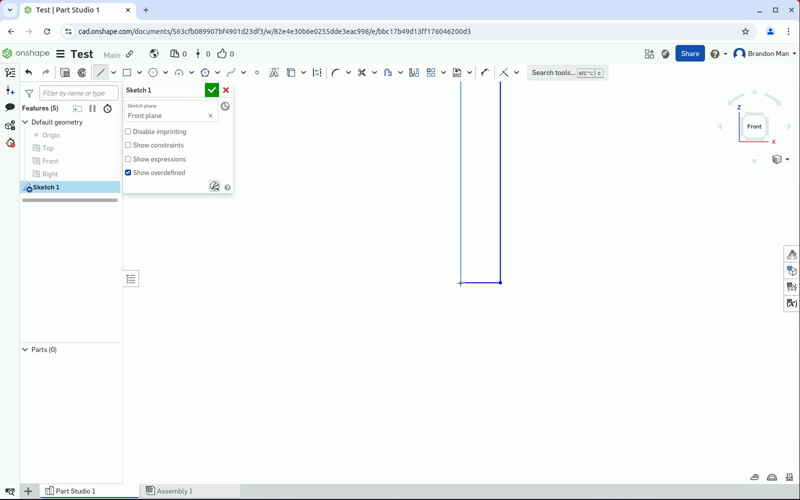
click(460, 282)
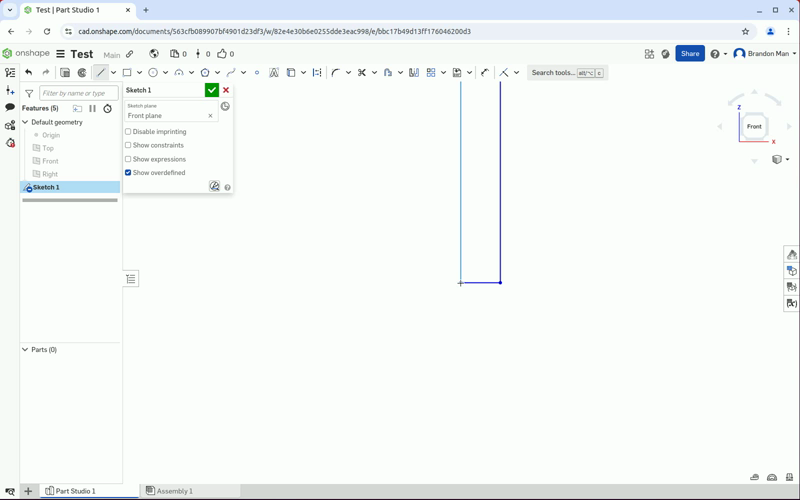
scroll(-6)
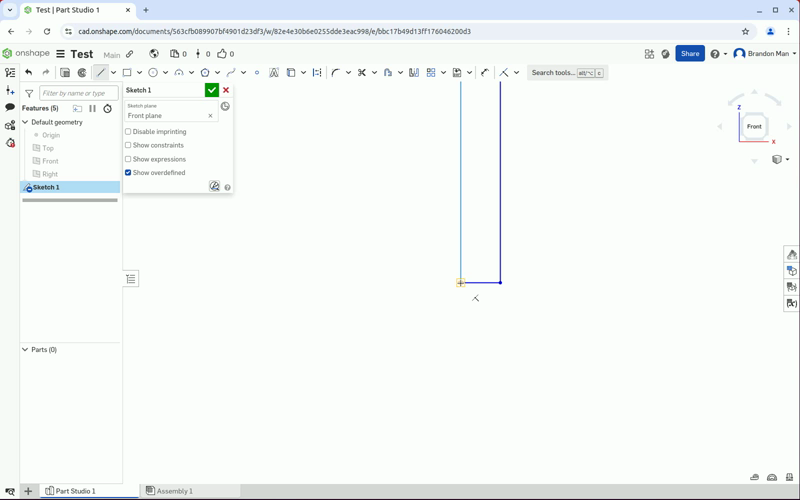
scroll(-6)
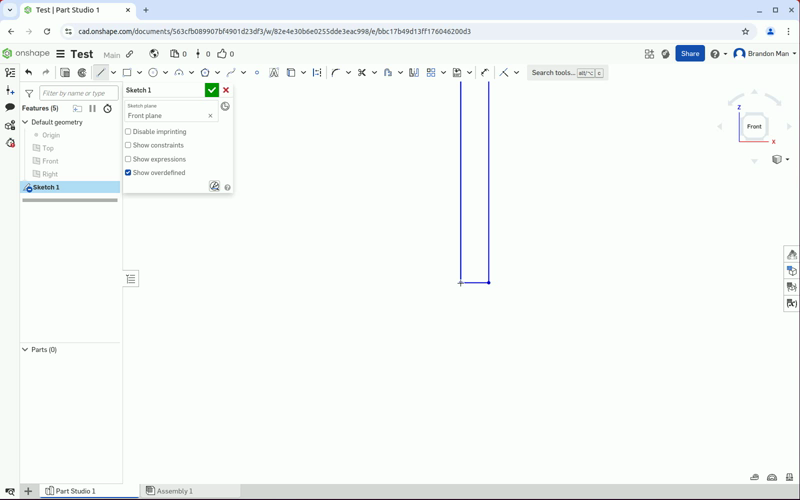
scroll(-6)
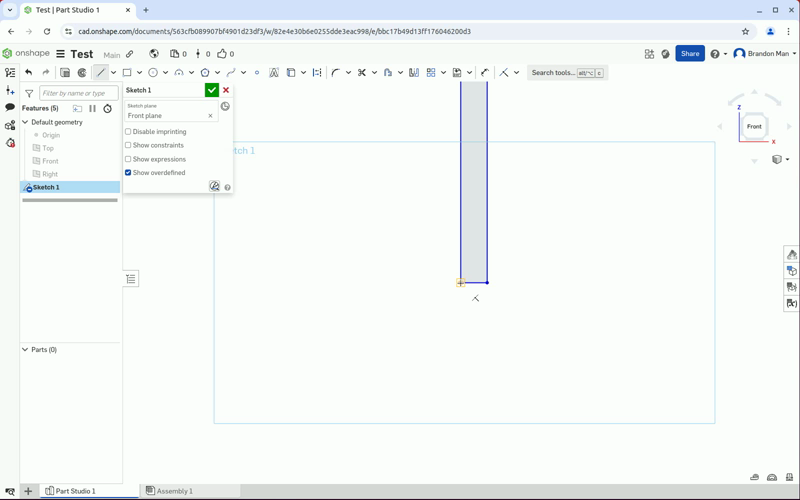
scroll(-6)
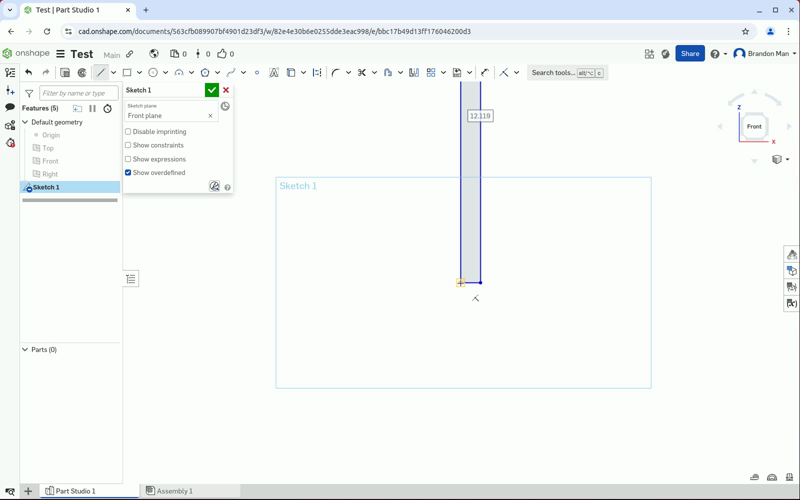
scroll(-6)
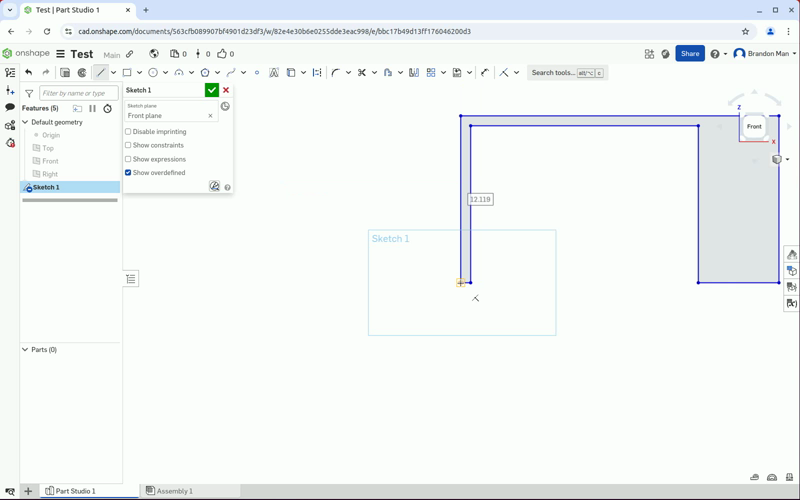
scroll(-6)
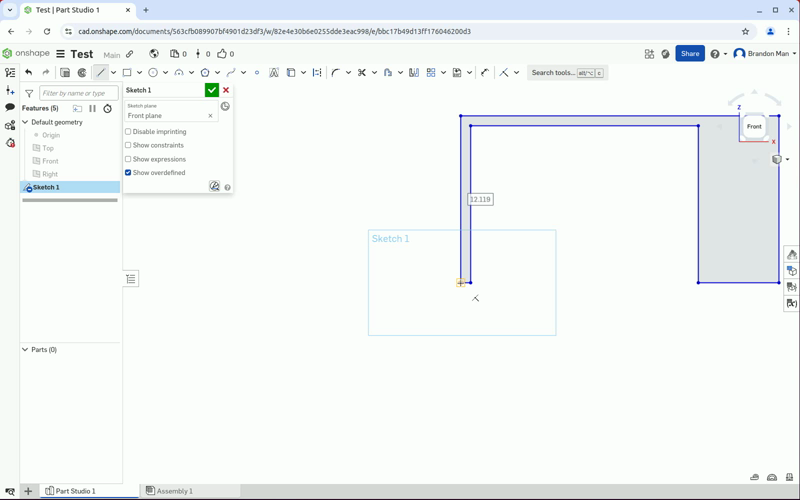
scroll(-6)
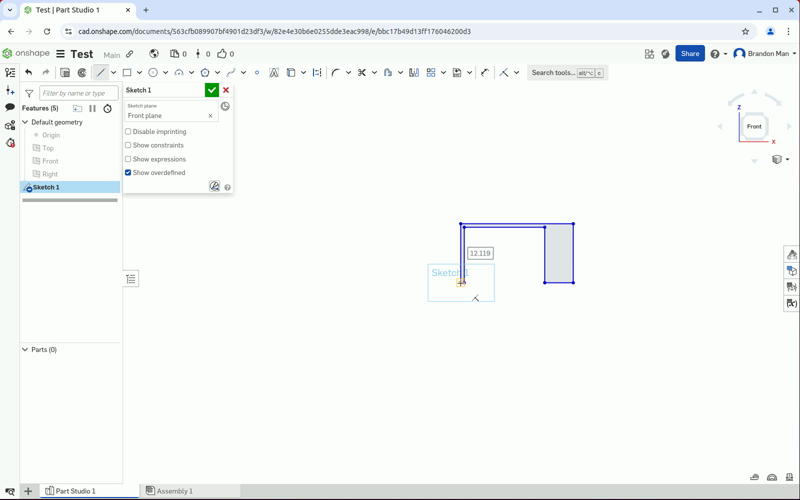
key(esc)
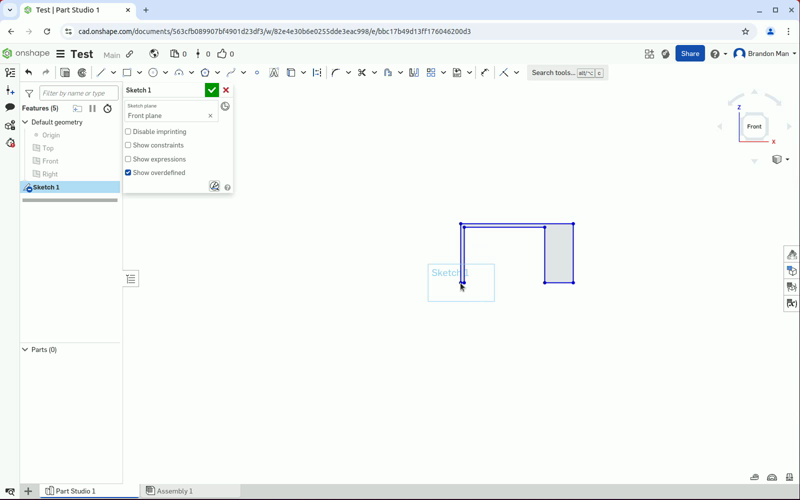
mouse_move(570, 237)
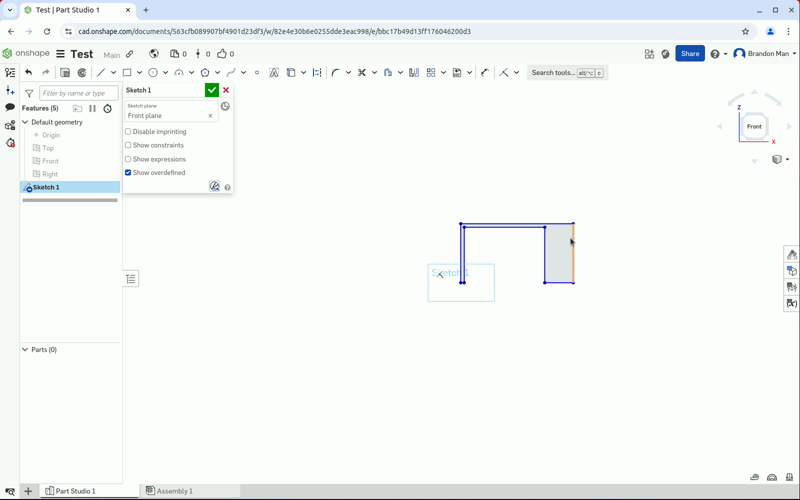
click(570, 237)
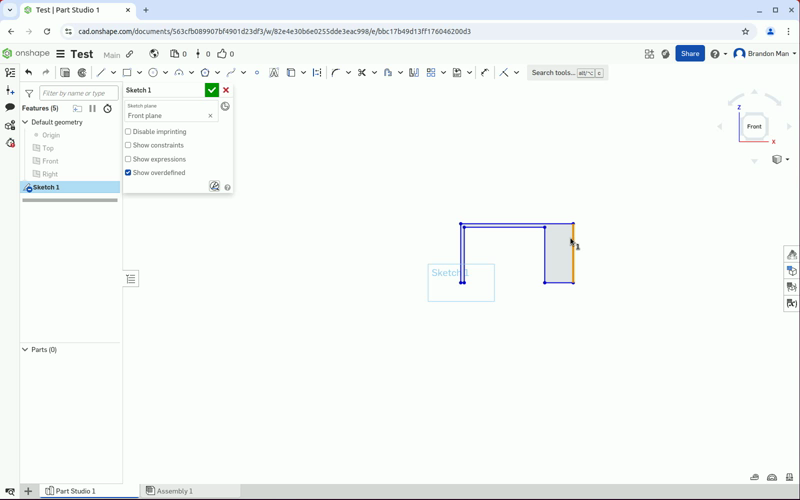
mouse_move(73, 352)
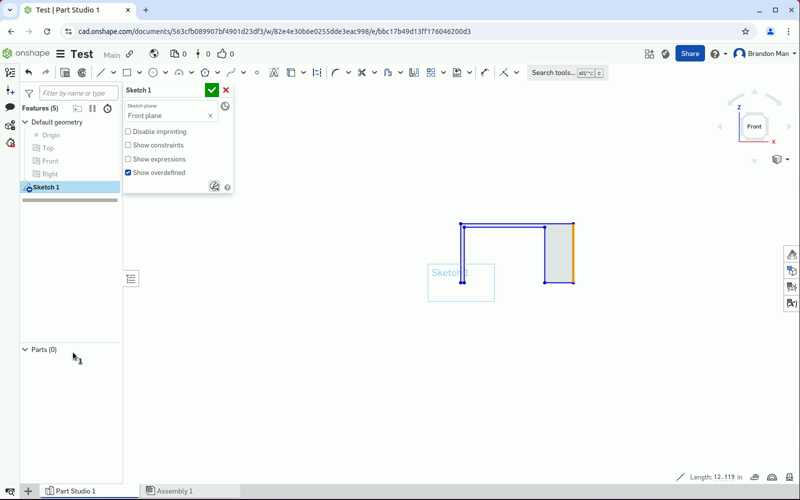
key(shift+y)
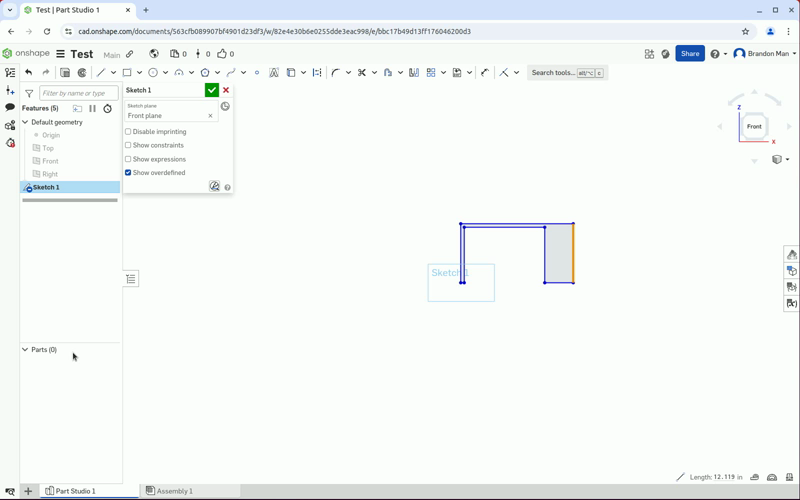
key(shift+e)
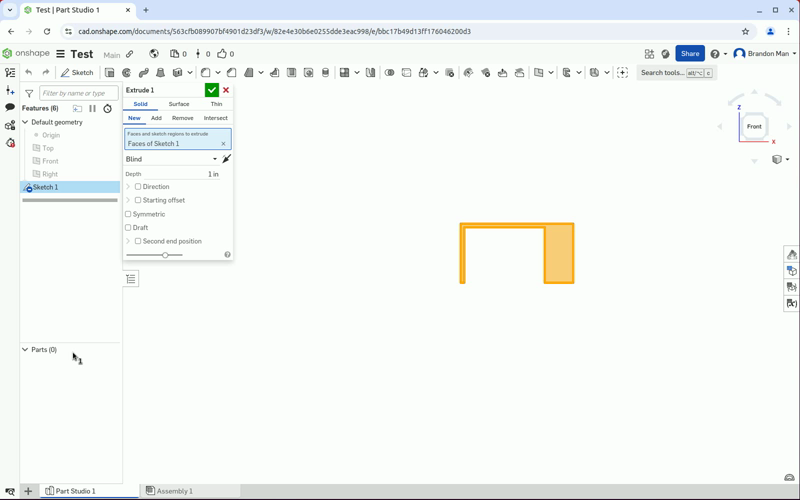
mouse_move(143, 106)
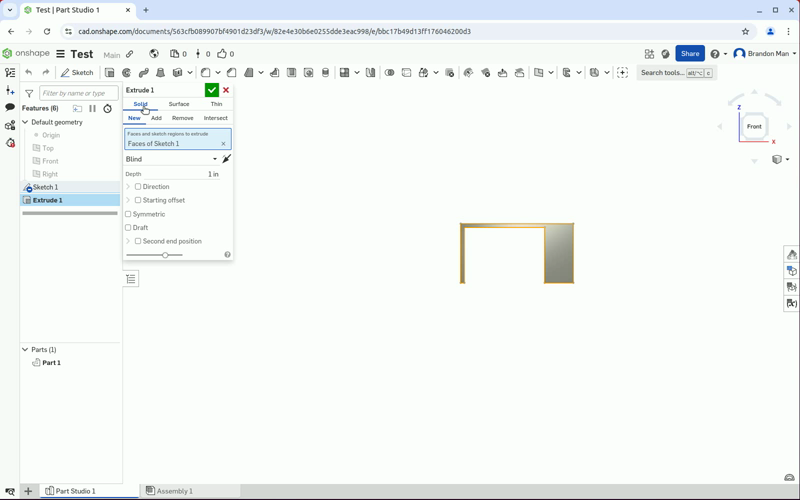
click(143, 106)
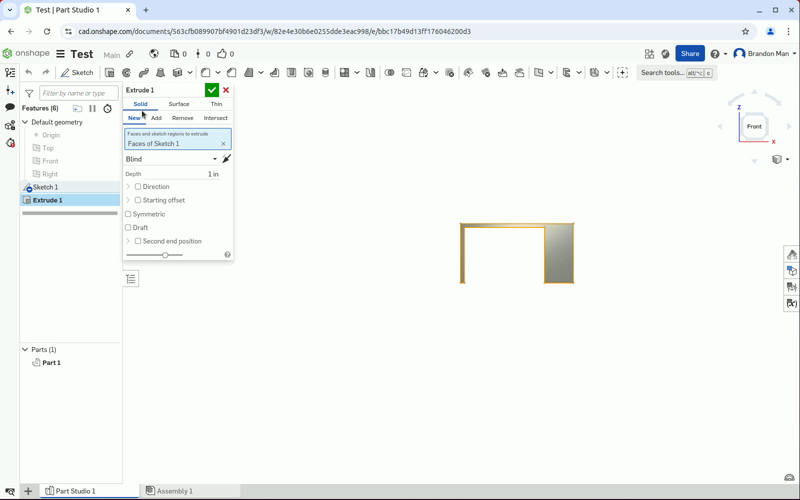
mouse_move(137, 120)
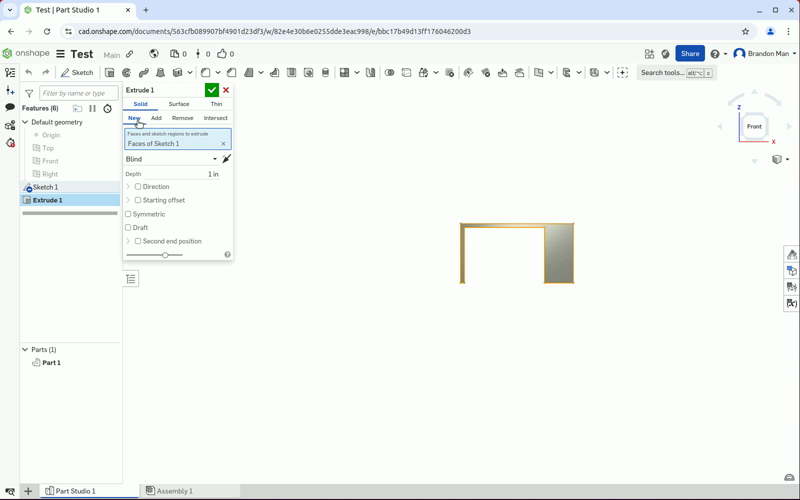
click(137, 120)
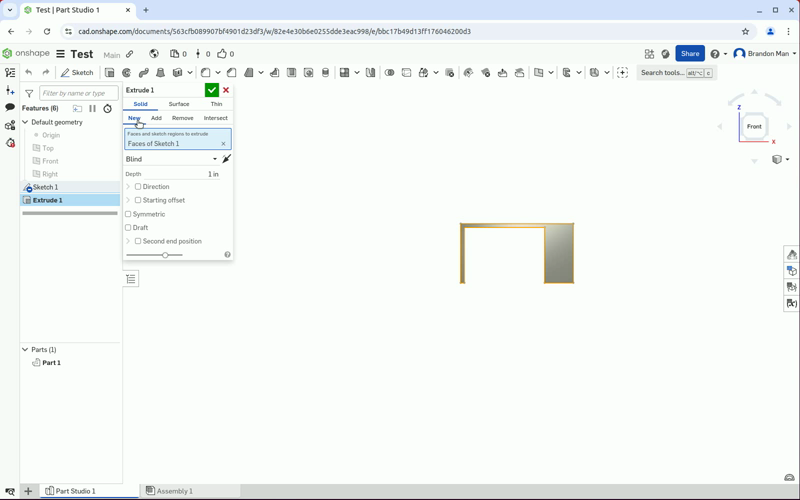
key(tab, 4)
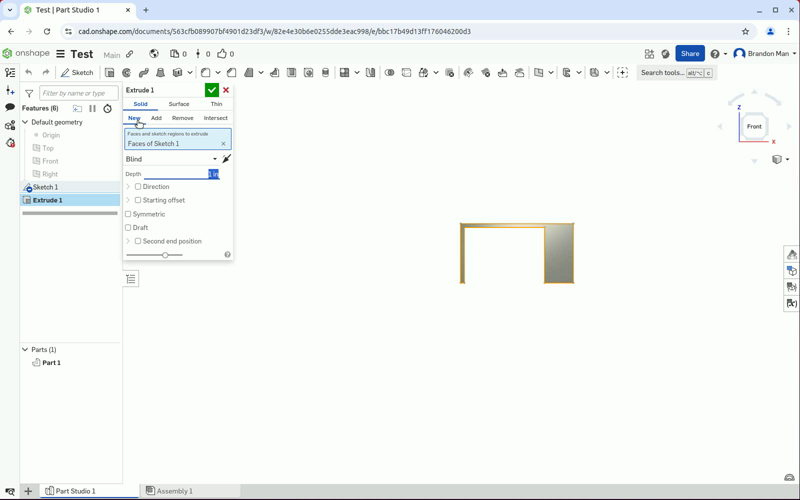
text(-11.554)
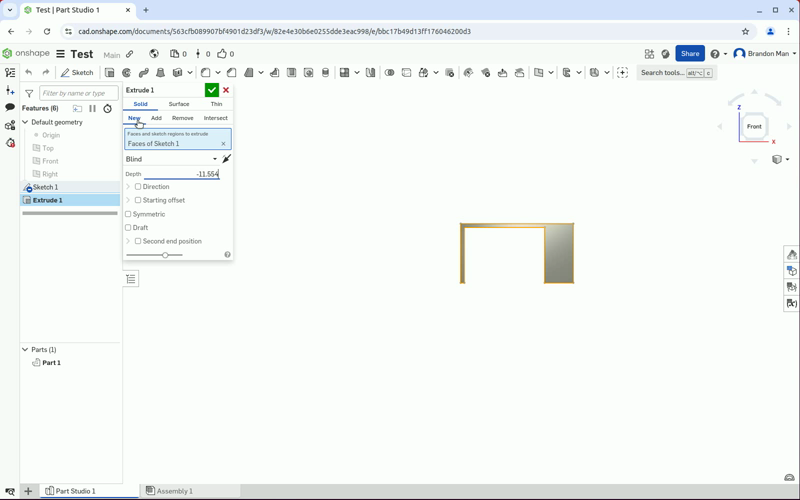
key(enter)
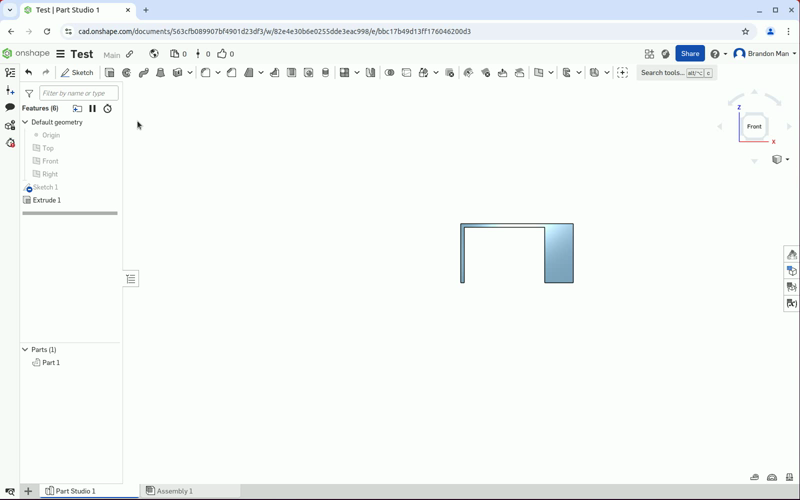
key(shift+h)
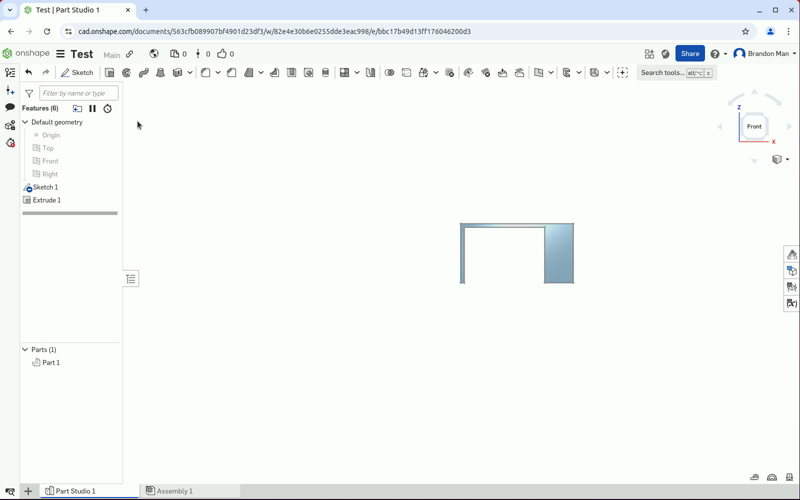
key(shift+h)
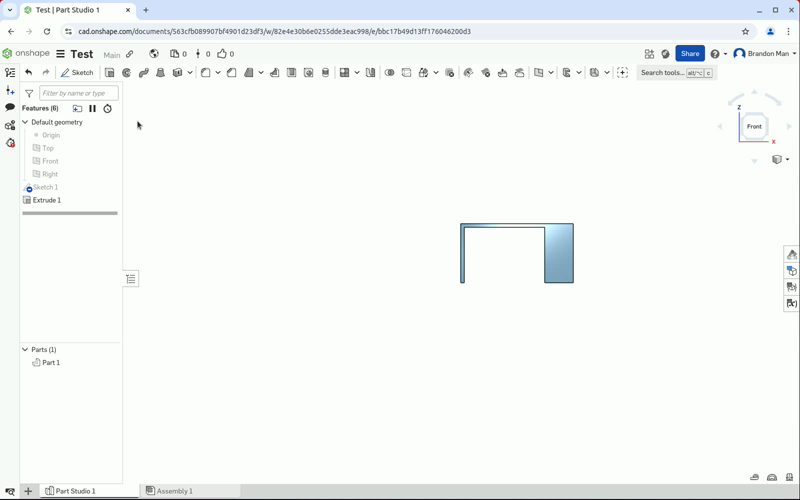
mouse_move(73, 189)
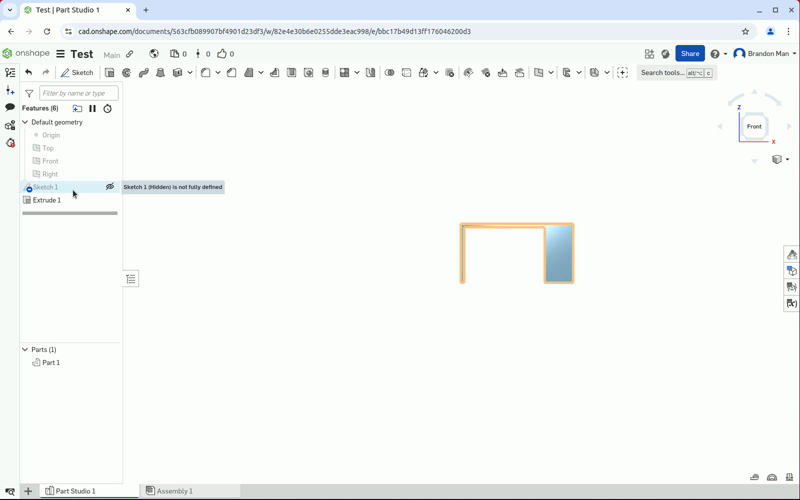
click(73, 189)
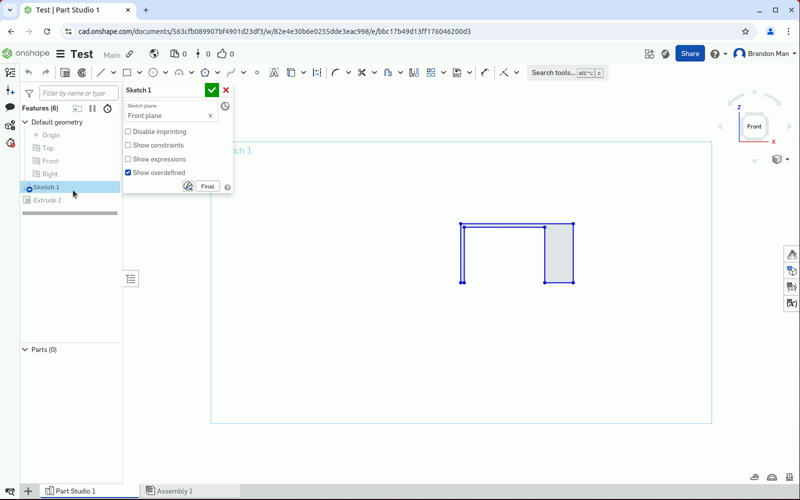
mouse_move(229, 92)
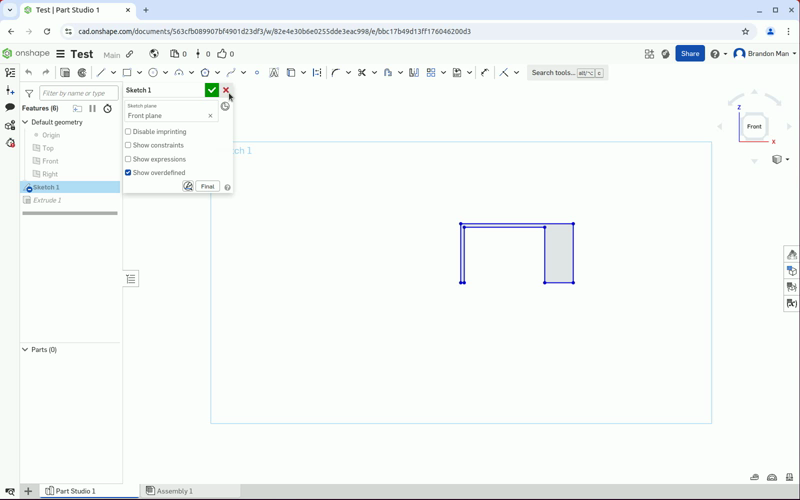
click(229, 92)
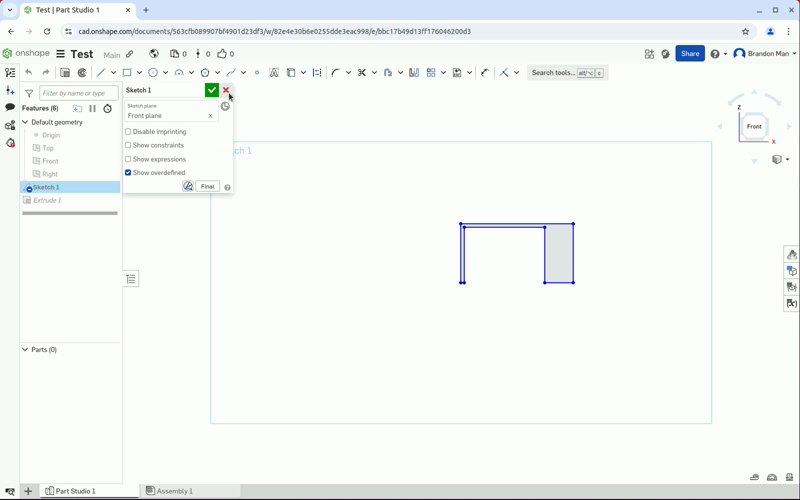
key(shift+s)
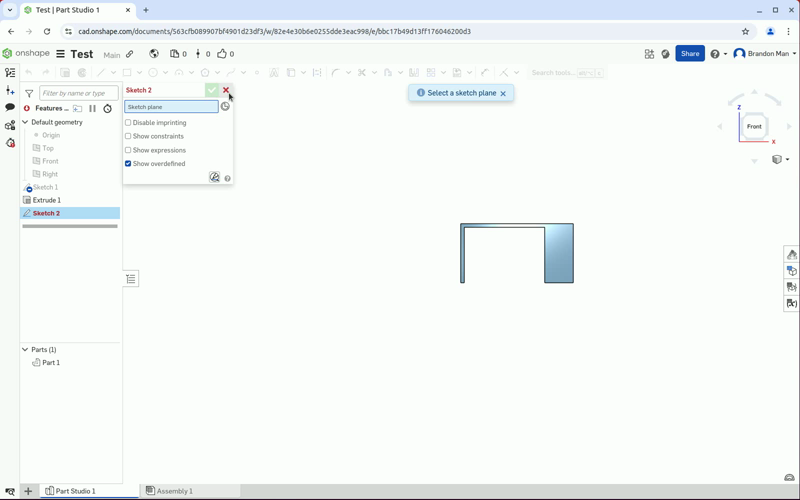
mouse_move(73, 163)
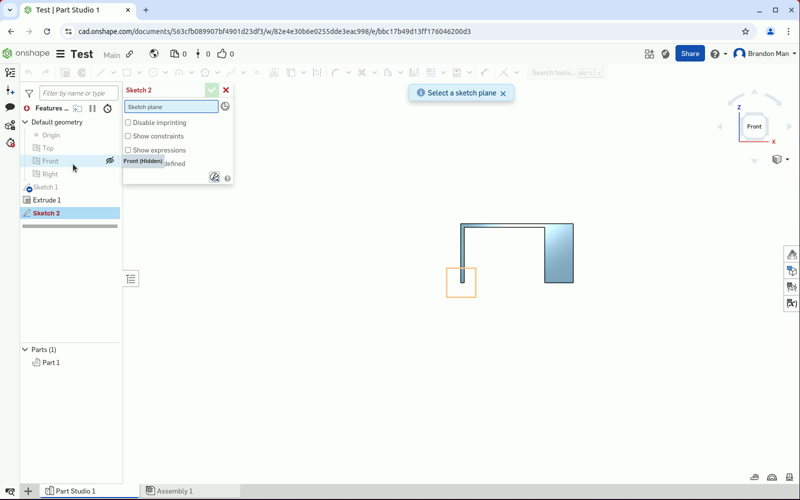
click(73, 163)
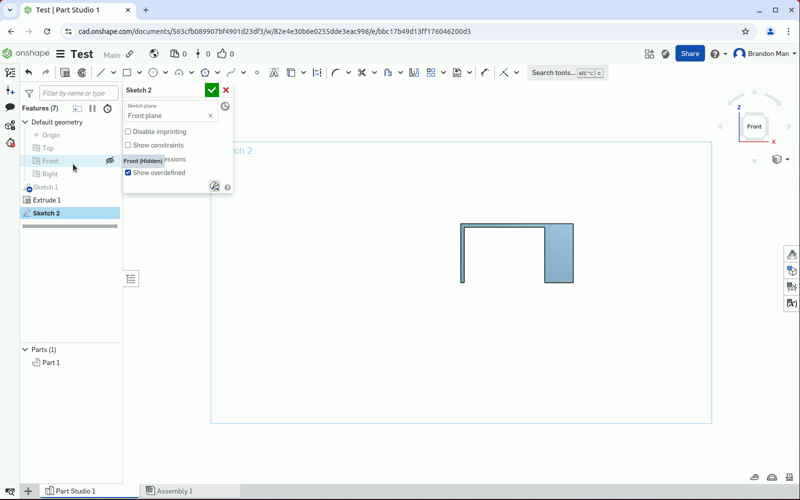
mouse_move(73, 352)
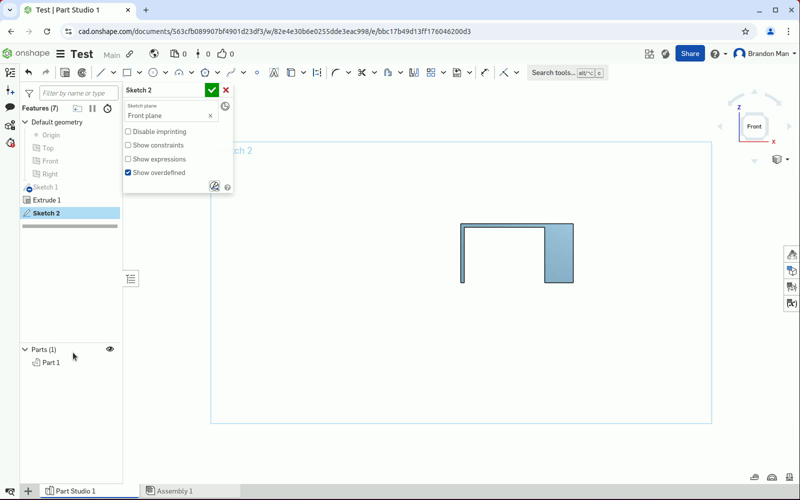
key(y)
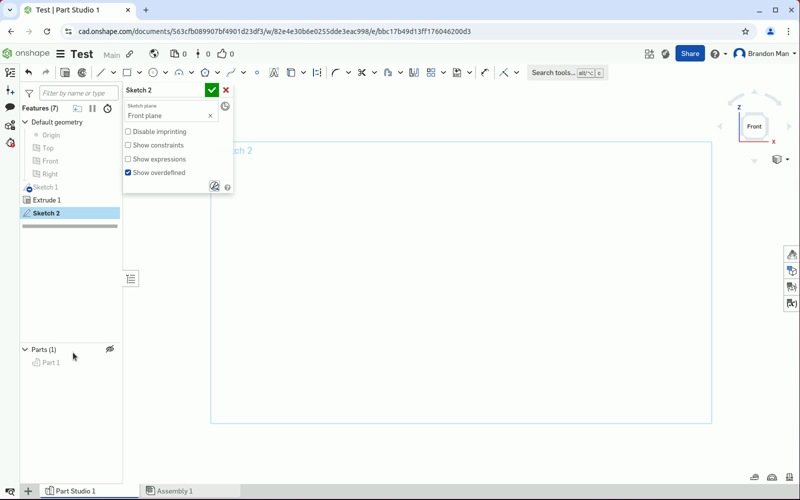
key(l)
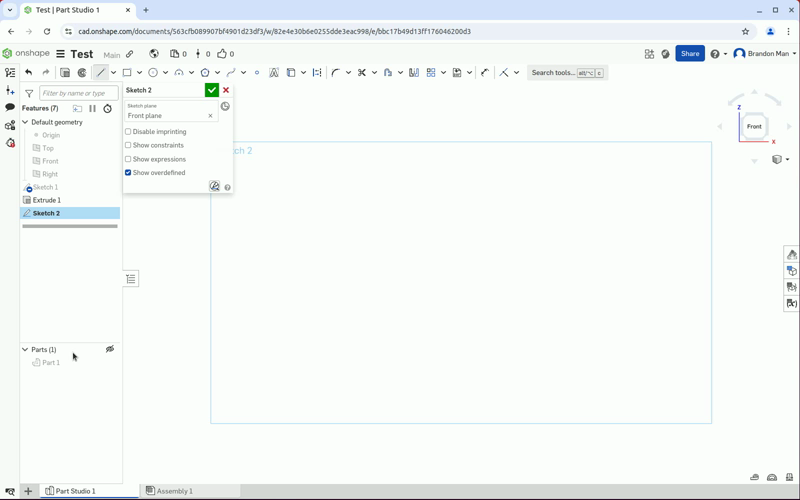
key_down(shift)
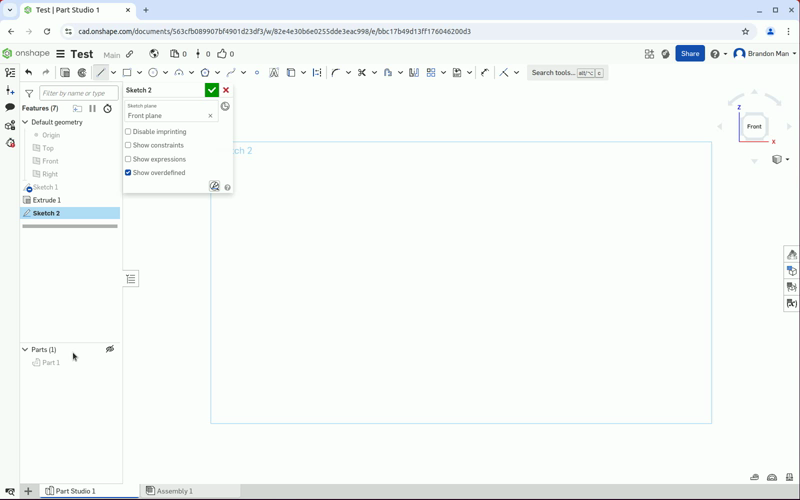
mouse_move(546, 236)
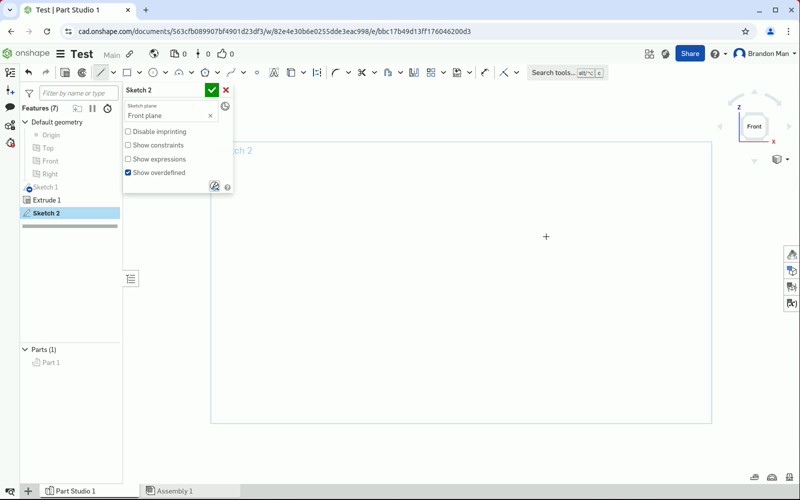
click(546, 236)
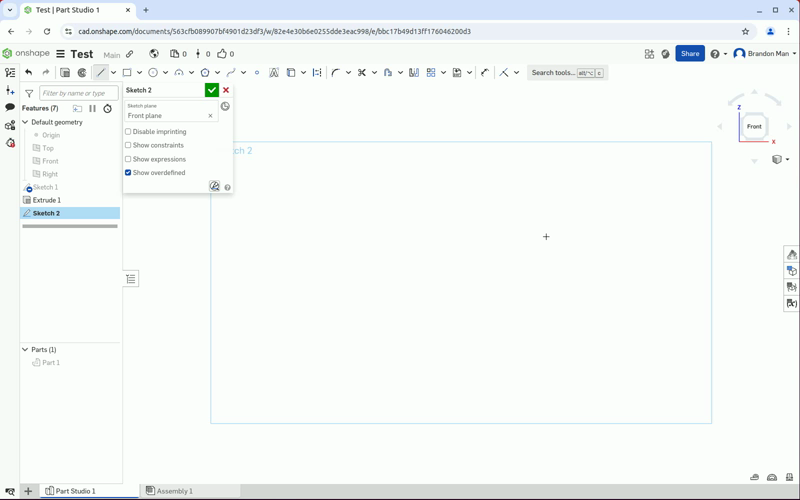
key_up(shift)
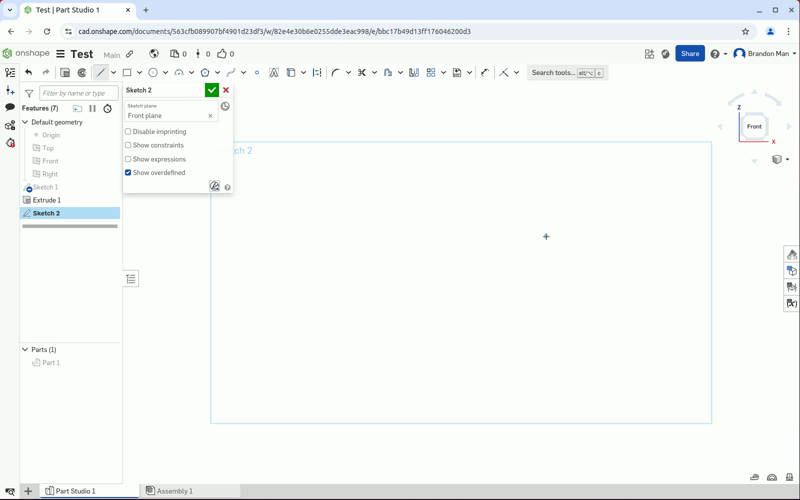
key_down(shift)
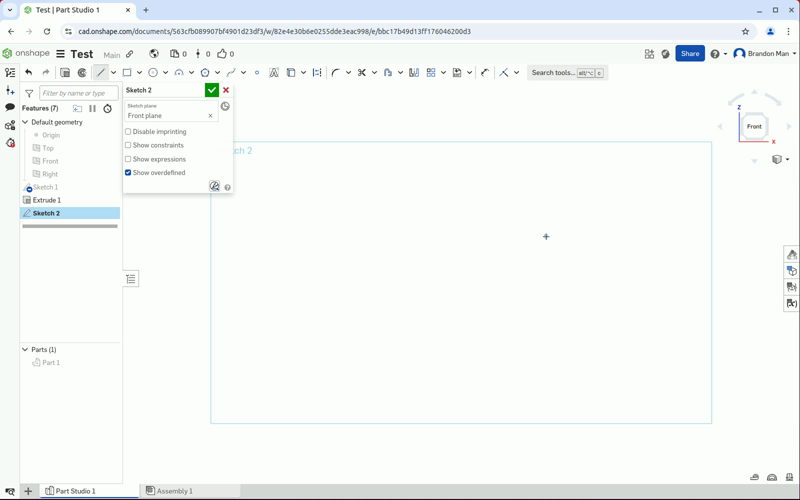
mouse_move(576, 236)
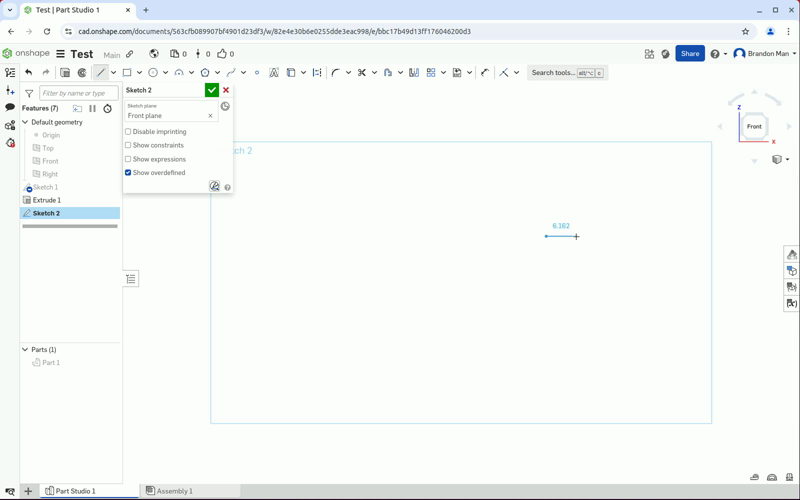
mouse_move(573, 236)
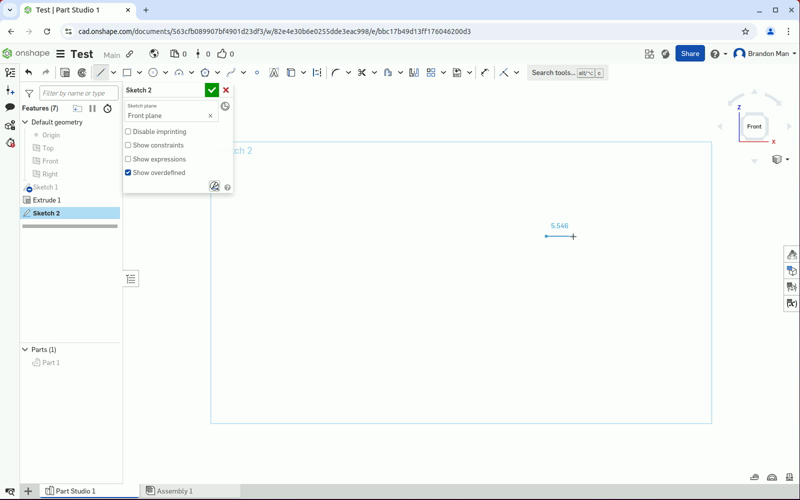
click(573, 236)
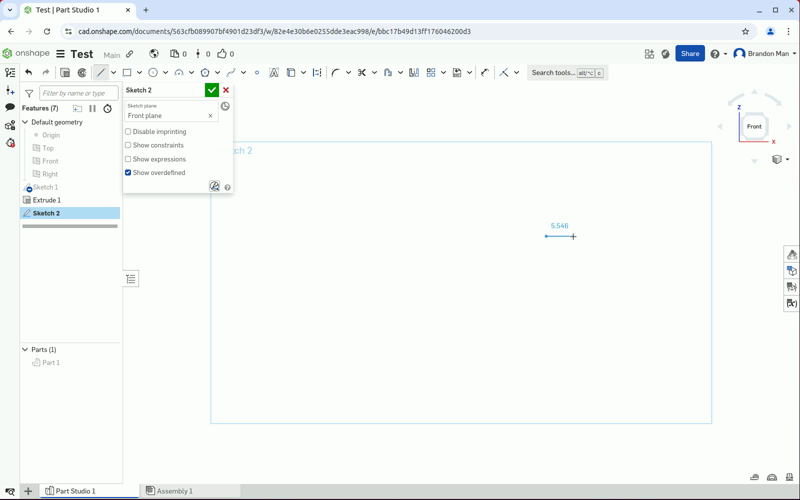
key_up(shift)
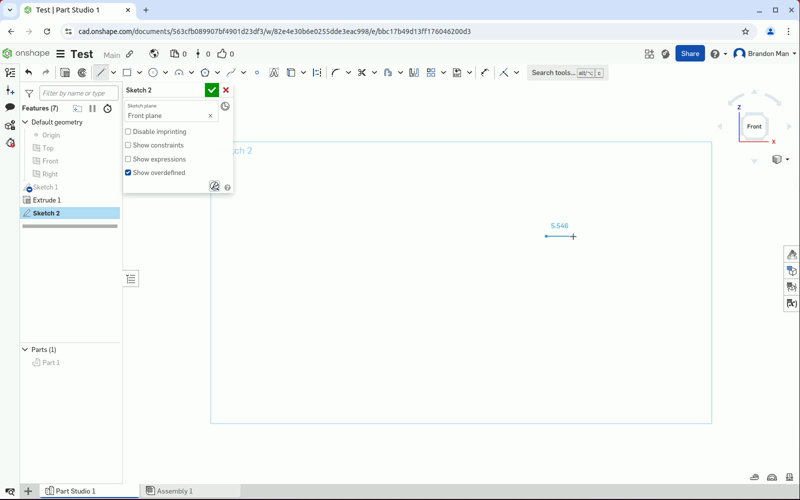
key_down(shift)
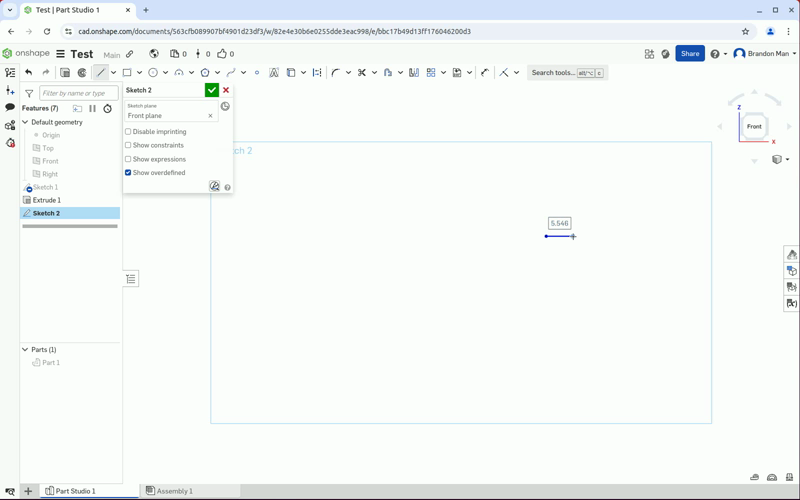
mouse_move(589, 236)
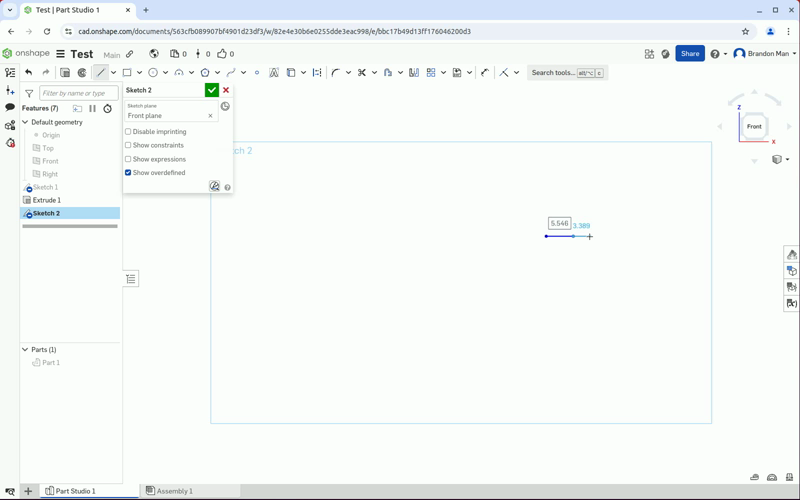
mouse_move(573, 226)
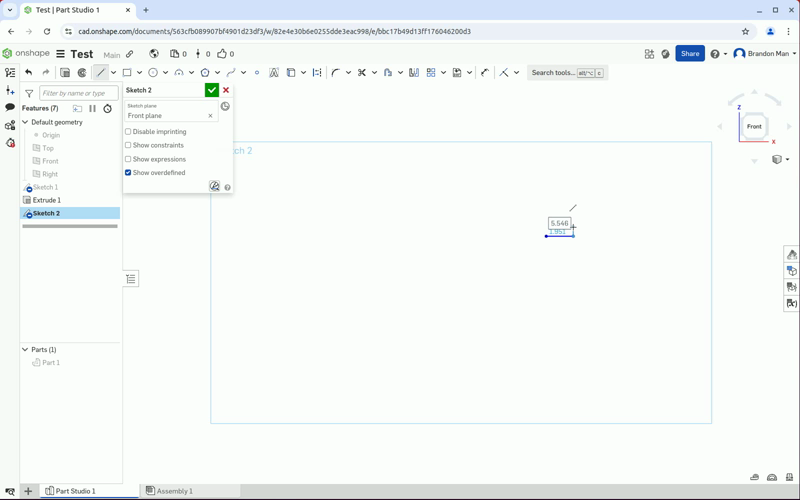
click(573, 226)
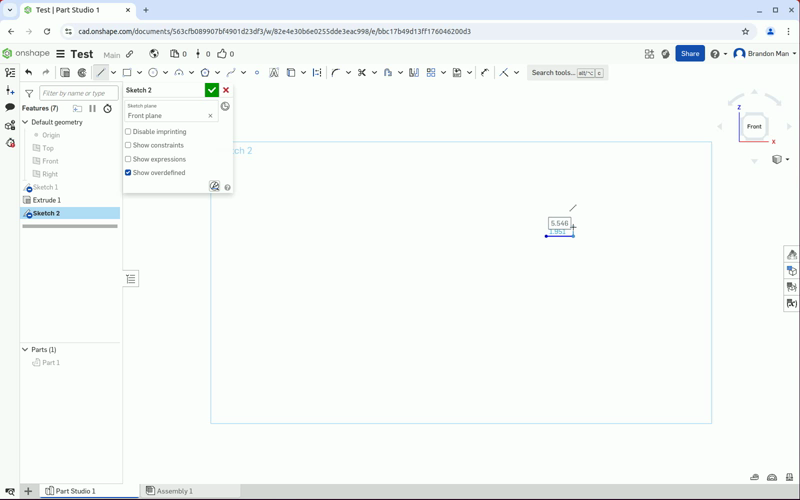
key_up(shift)
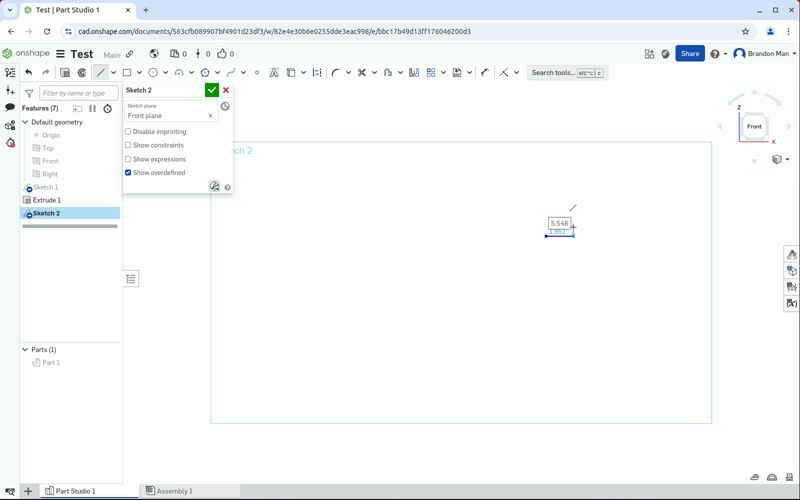
key_down(shift)
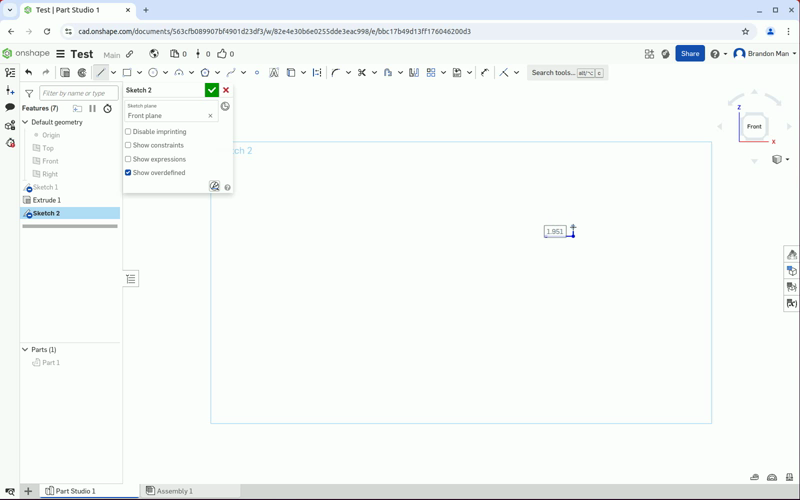
mouse_move(589, 226)
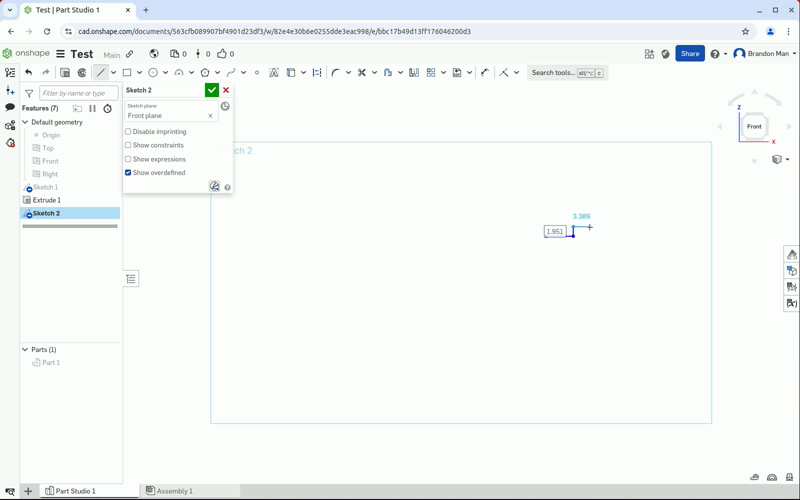
mouse_move(546, 226)
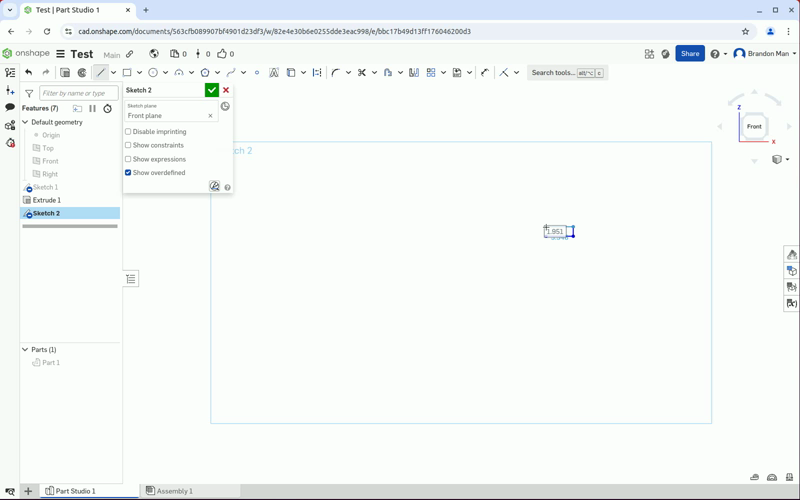
click(546, 226)
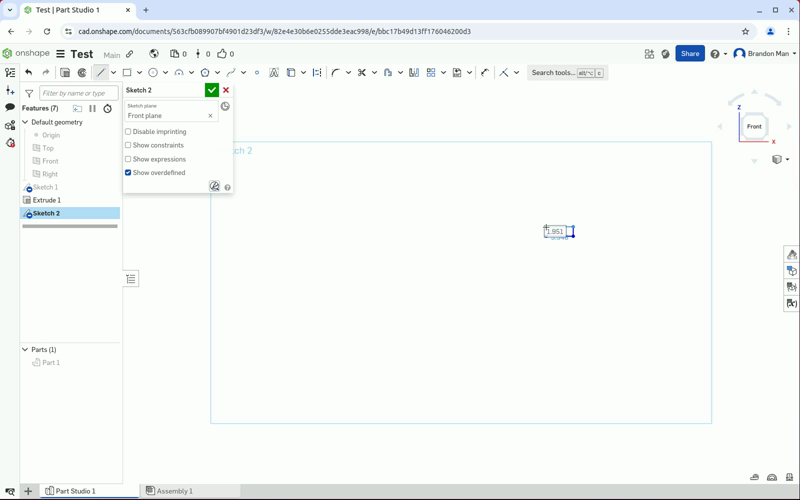
key_up(shift)
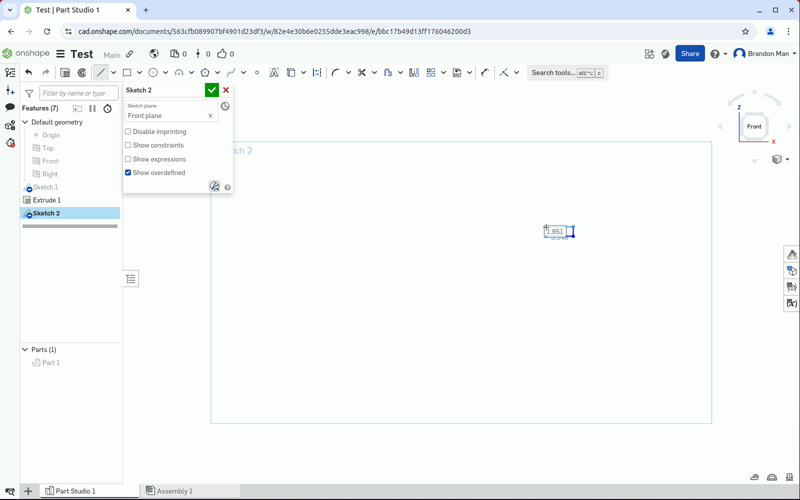
mouse_move(576, 226)
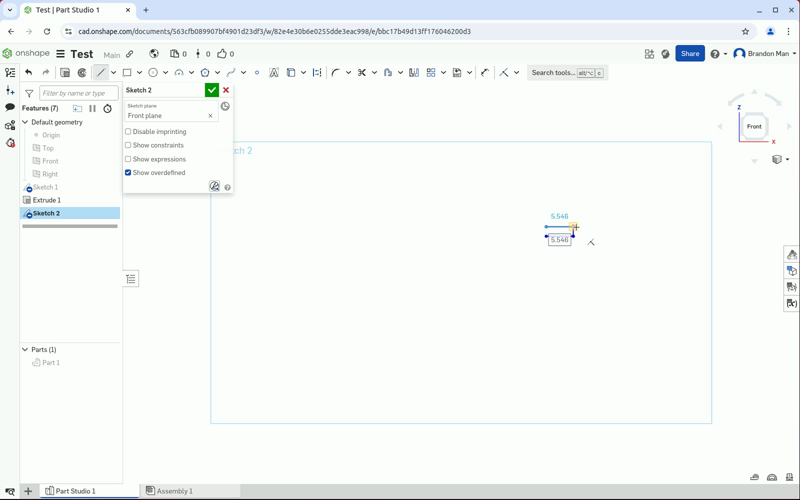
key_down(shift)
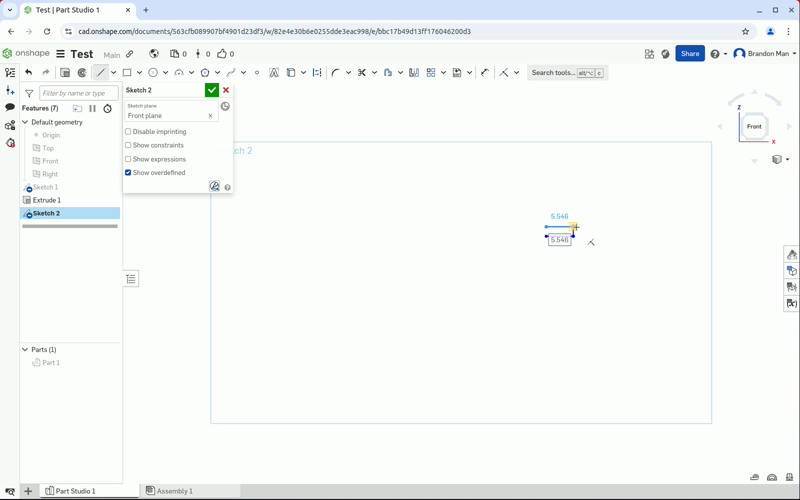
mouse_move(546, 236)
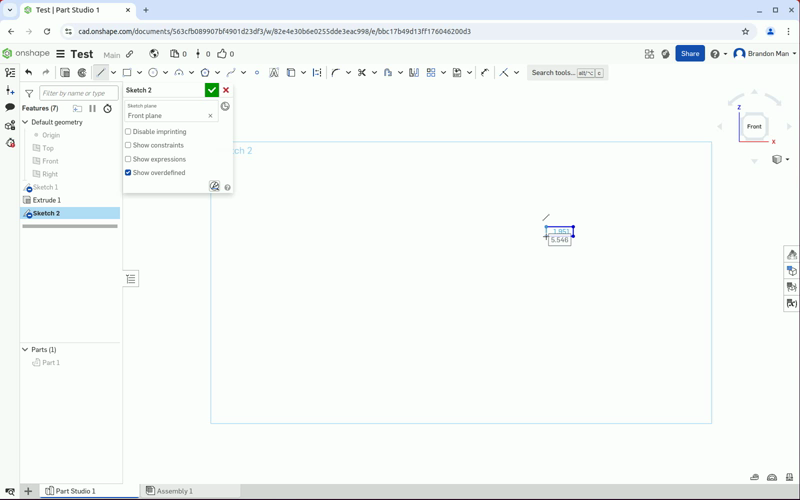
key_up(shift)
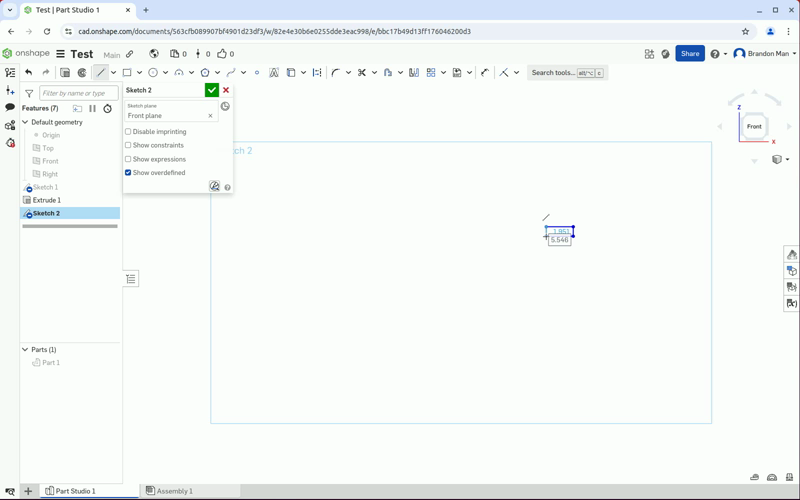
click(546, 236)
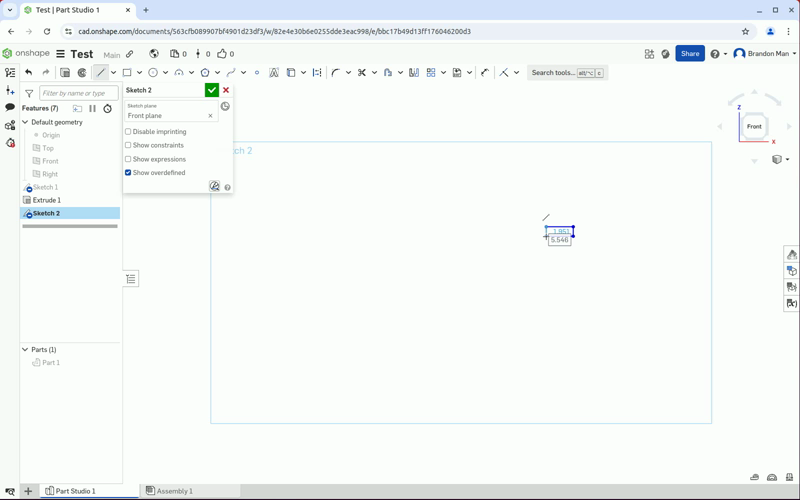
key(esc)
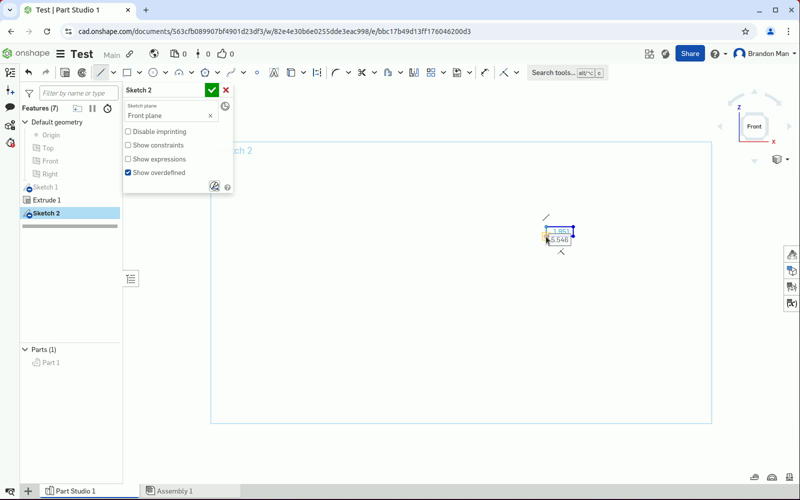
mouse_move(555, 226)
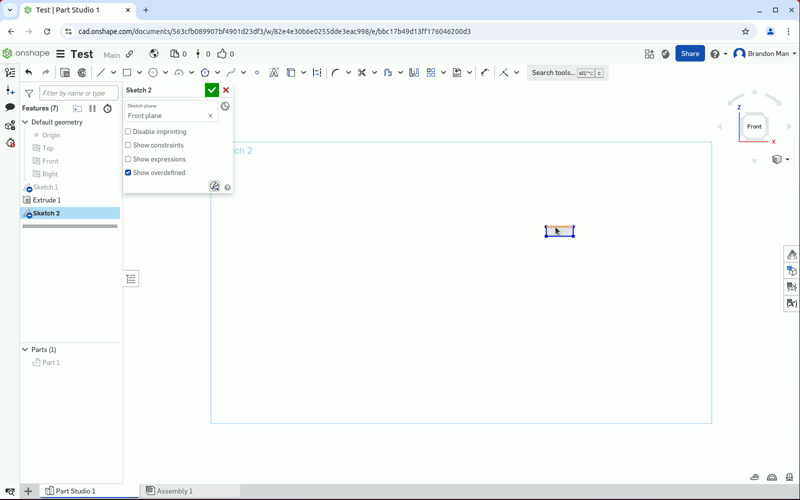
scroll(6)
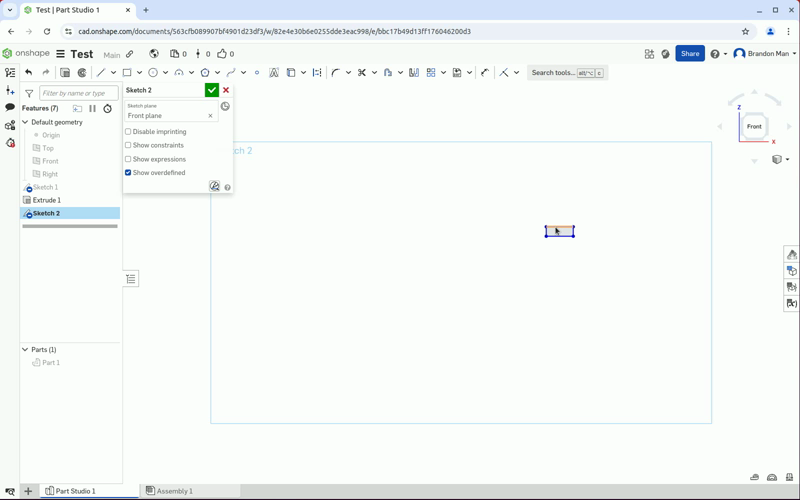
scroll(6)
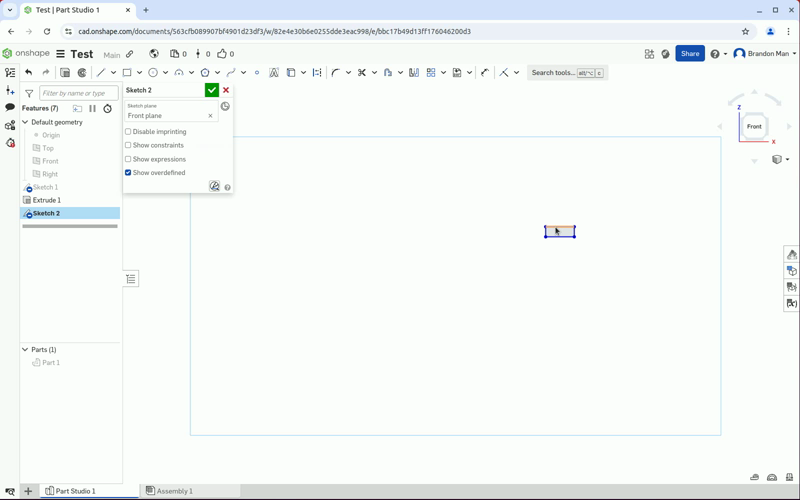
scroll(6)
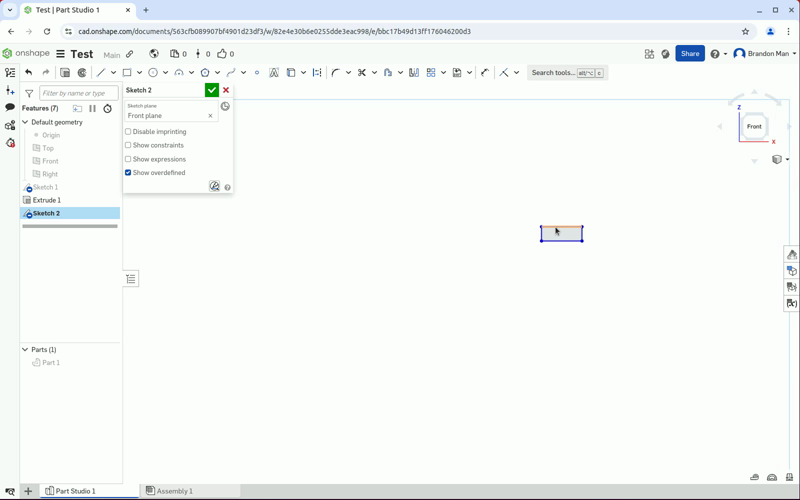
scroll(6)
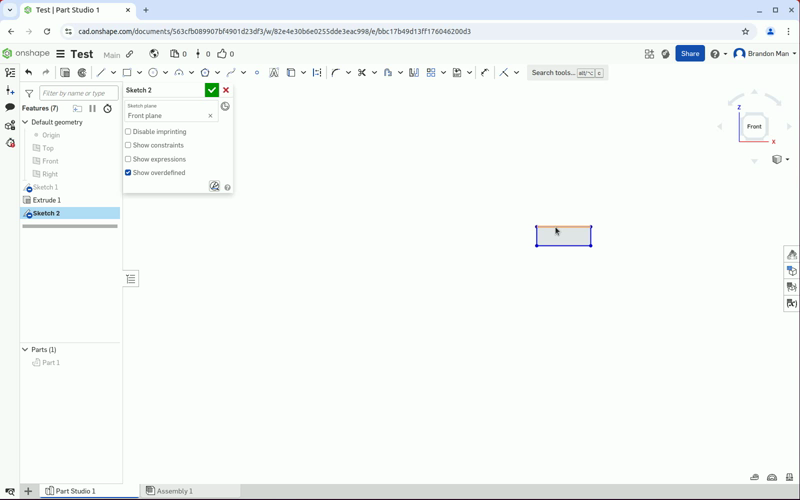
scroll(6)
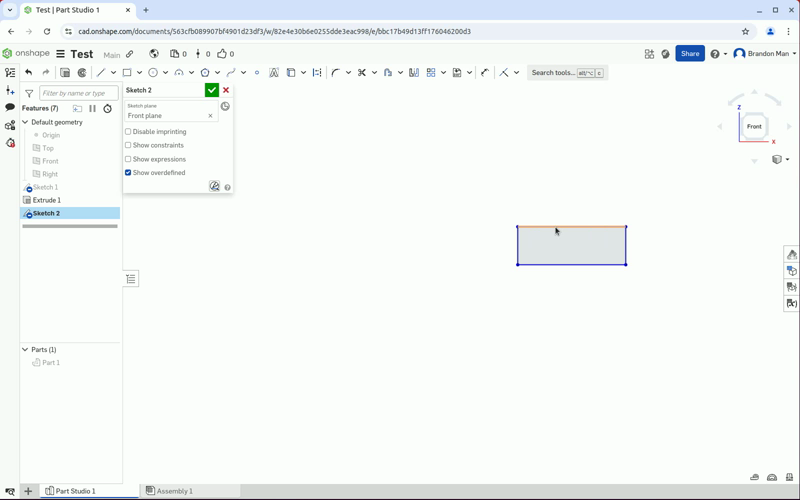
scroll(6)
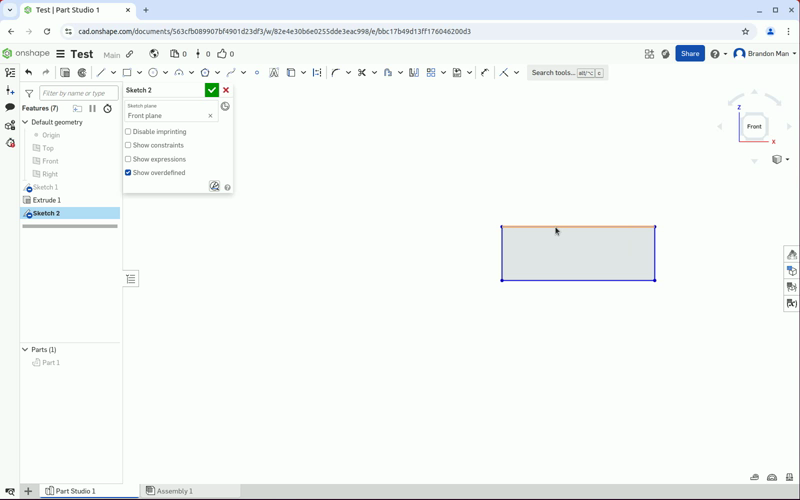
scroll(6)
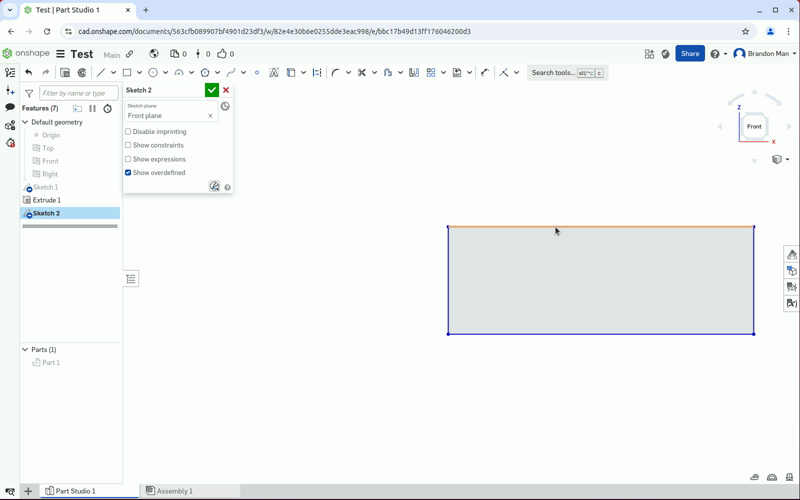
click(555, 226)
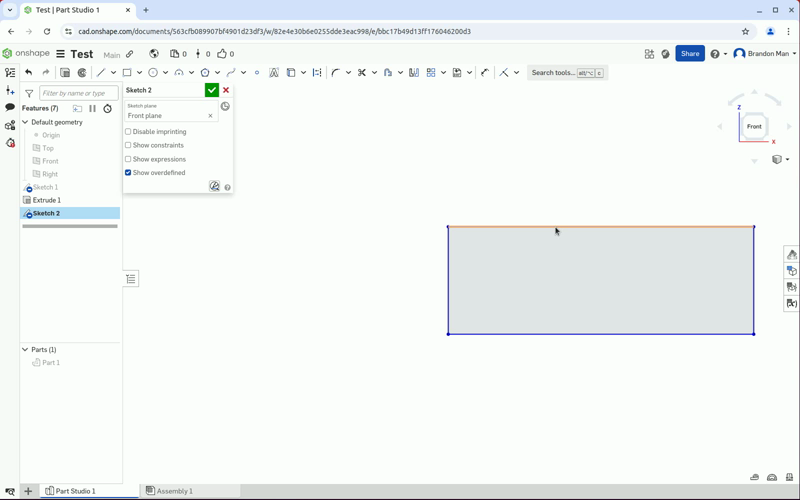
scroll(-6)
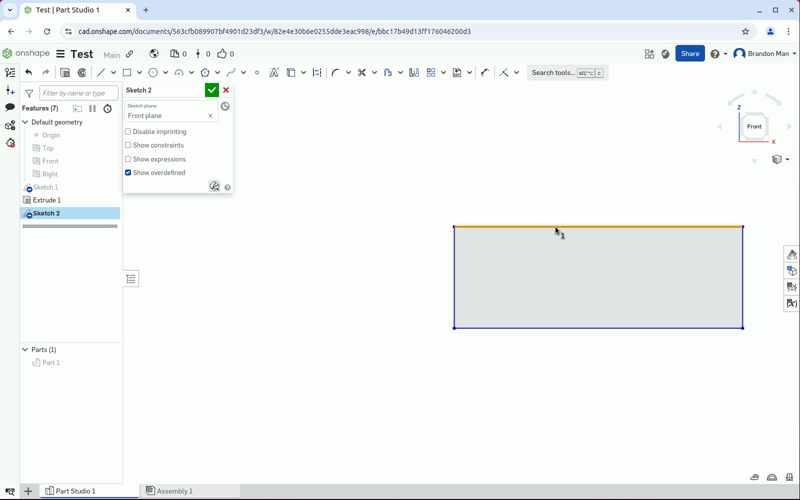
scroll(-6)
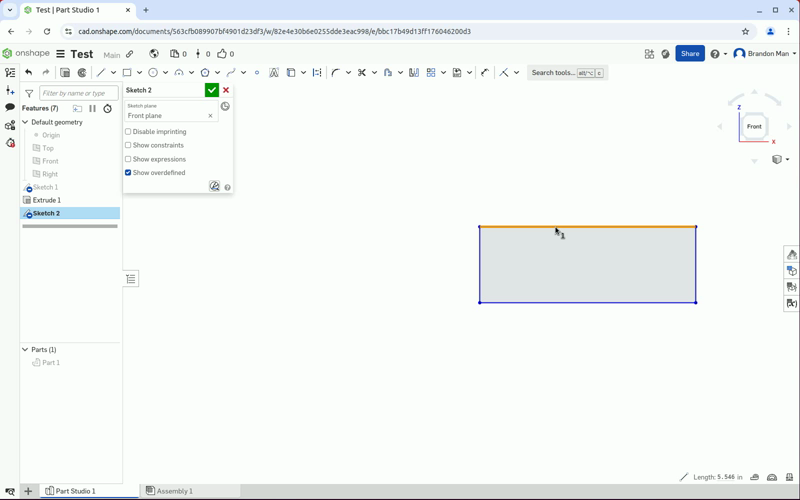
scroll(-6)
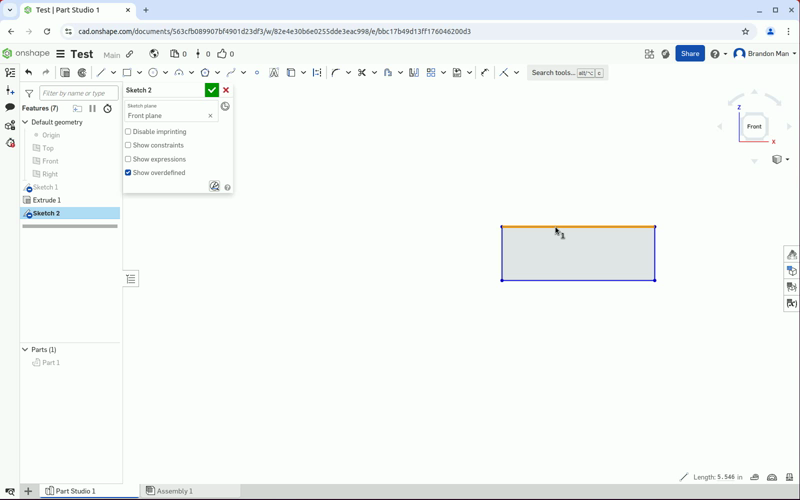
scroll(-6)
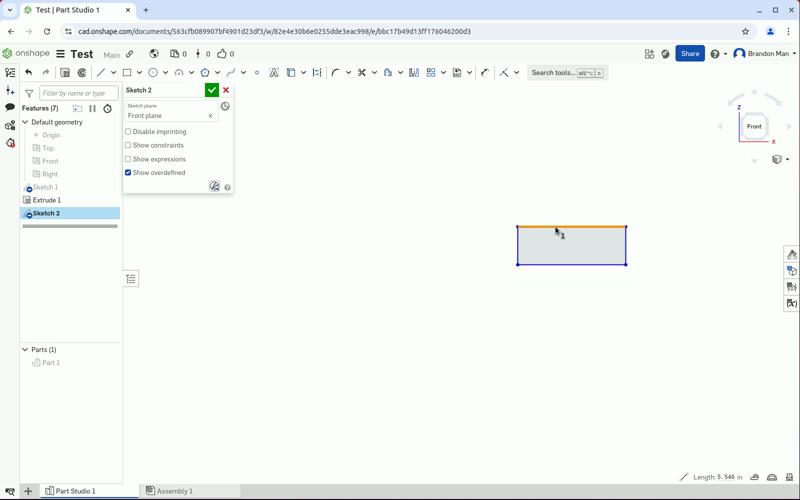
scroll(-6)
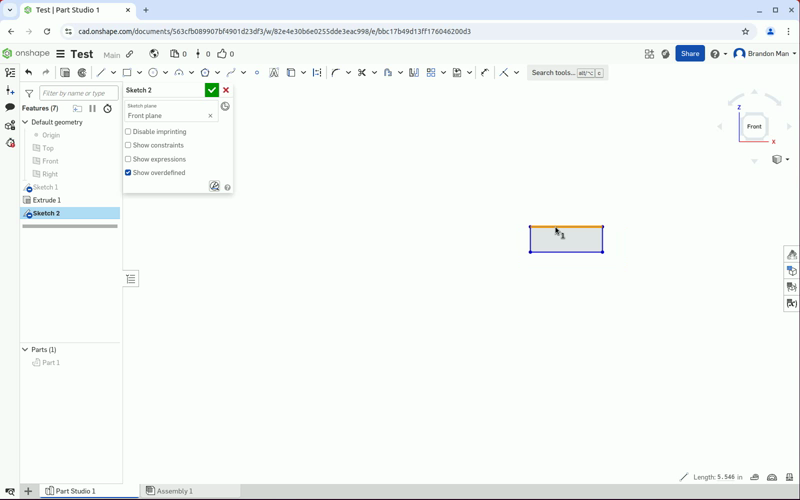
scroll(-6)
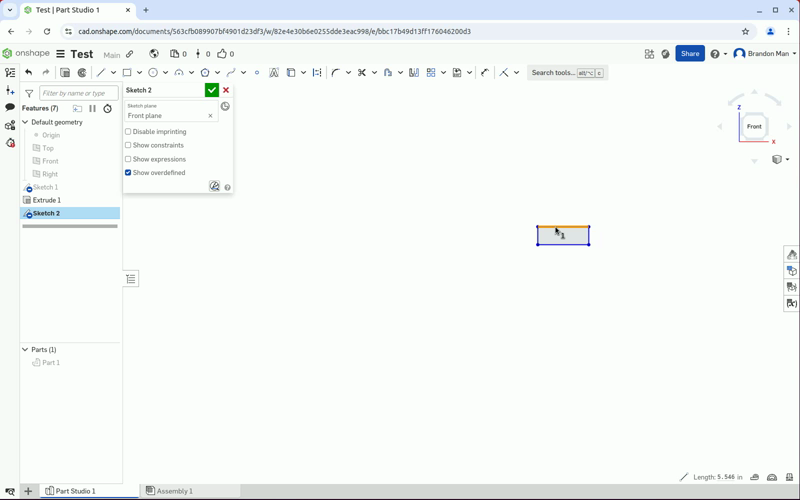
scroll(-6)
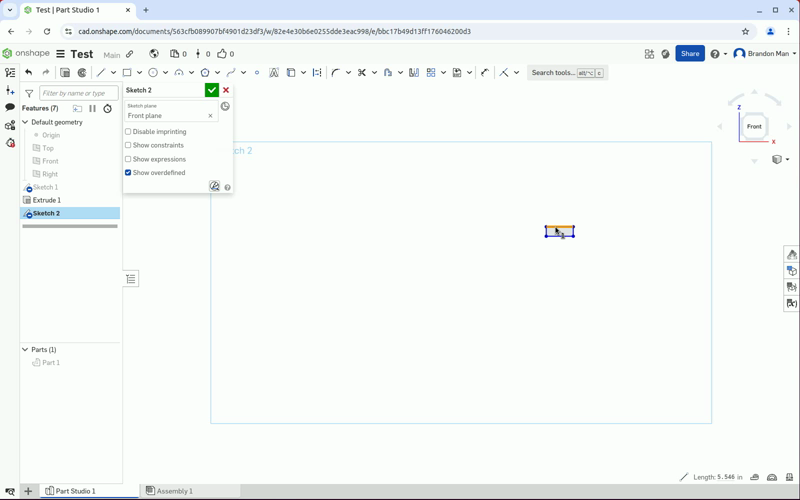
mouse_move(73, 352)
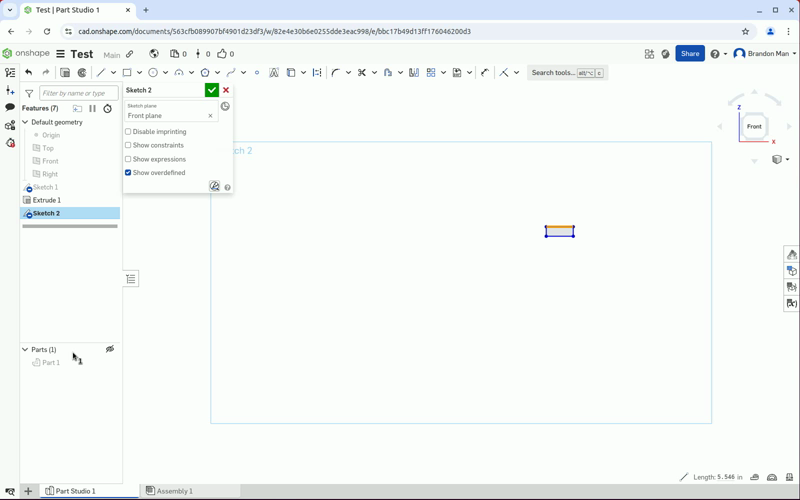
key(shift+y)
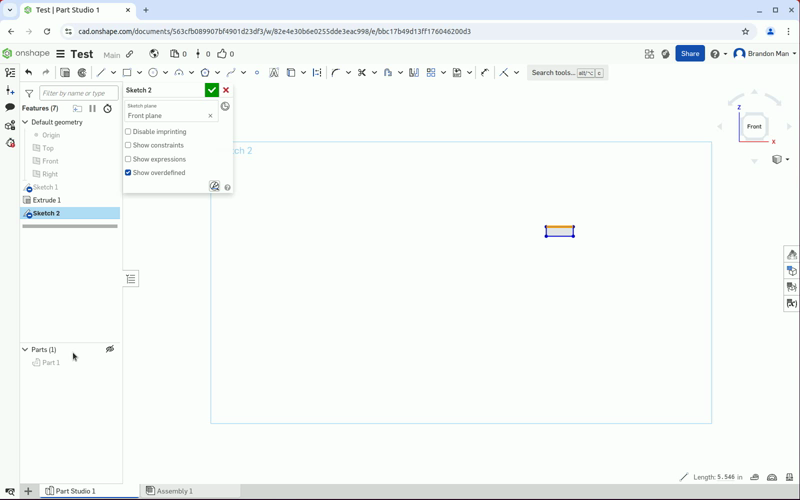
key(shift+e)
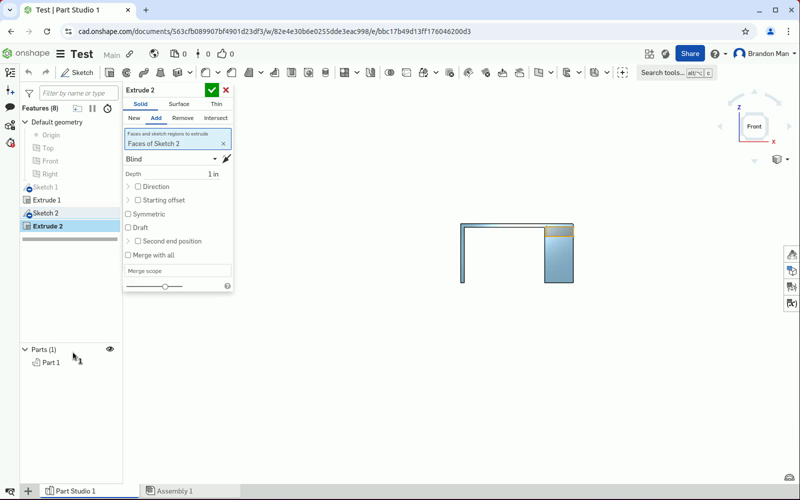
mouse_move(143, 106)
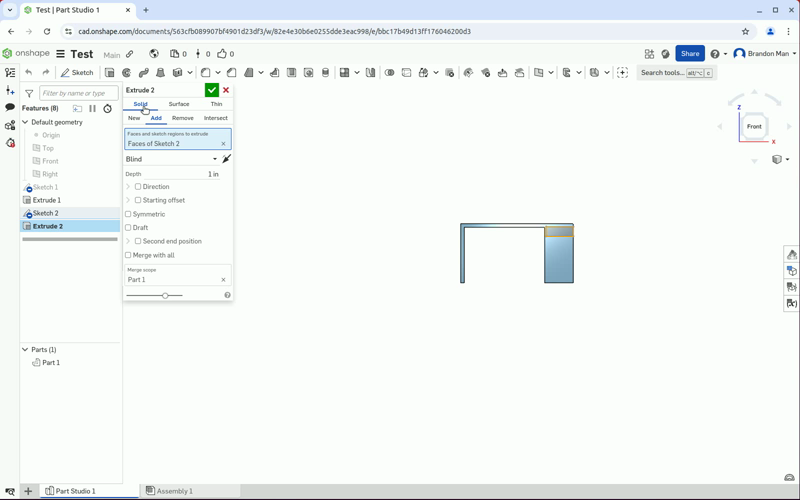
click(143, 106)
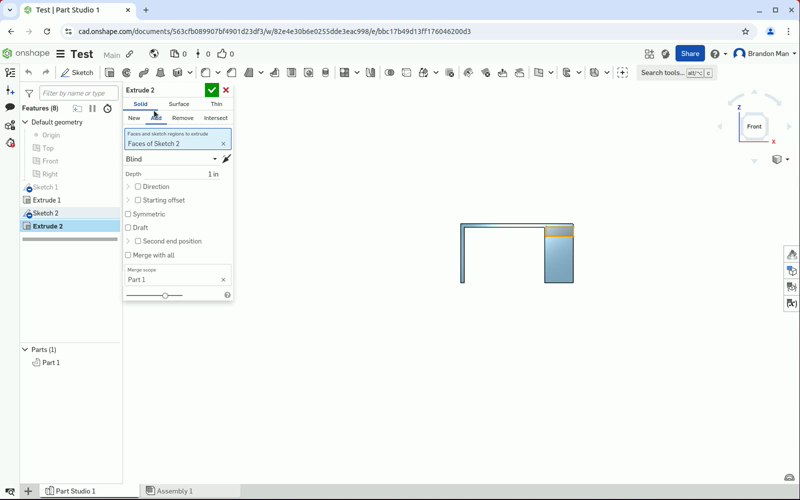
mouse_move(186, 120)
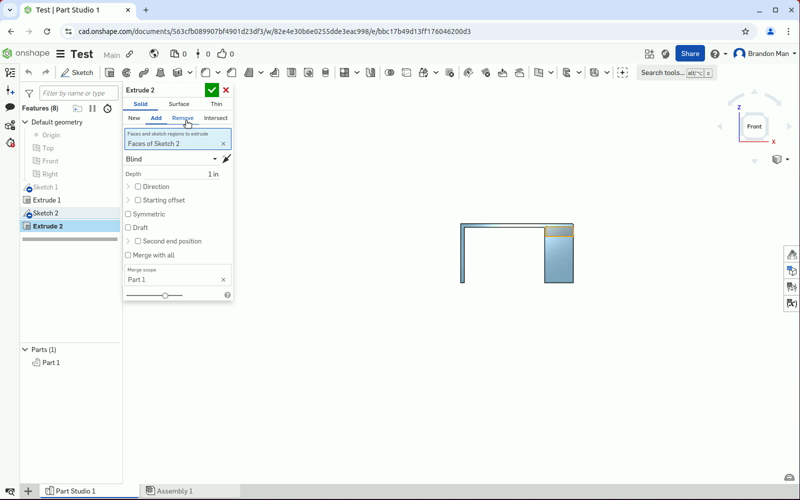
click(186, 120)
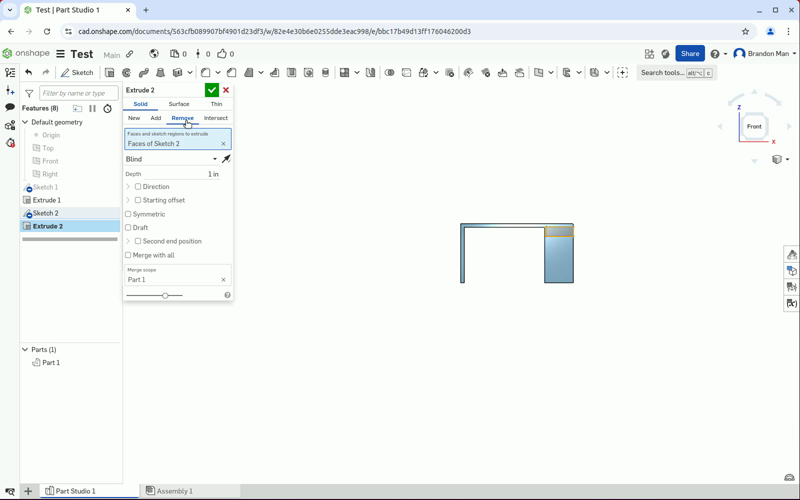
key(tab, 4)
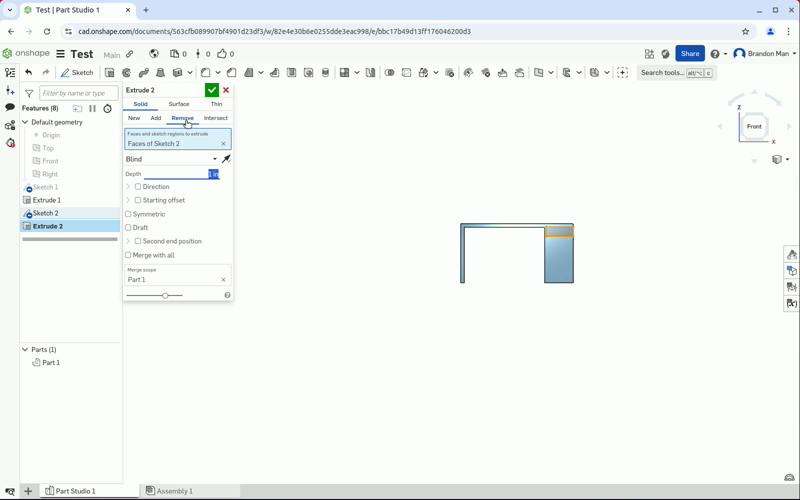
text(0.241)
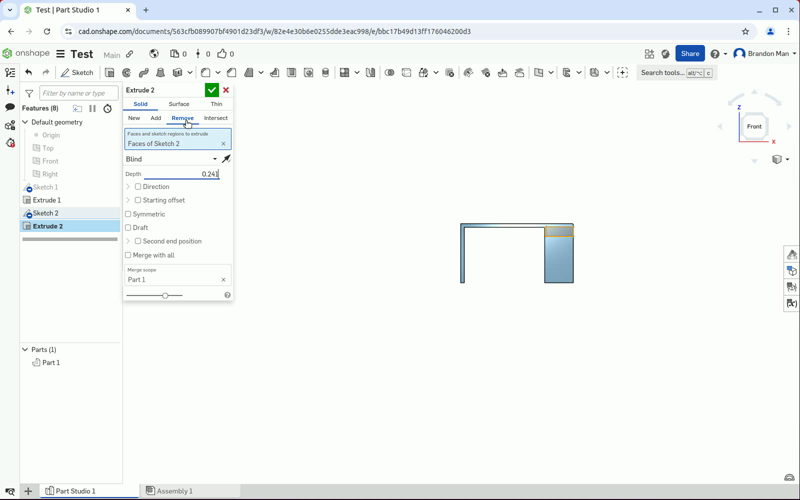
key(tab, 6)
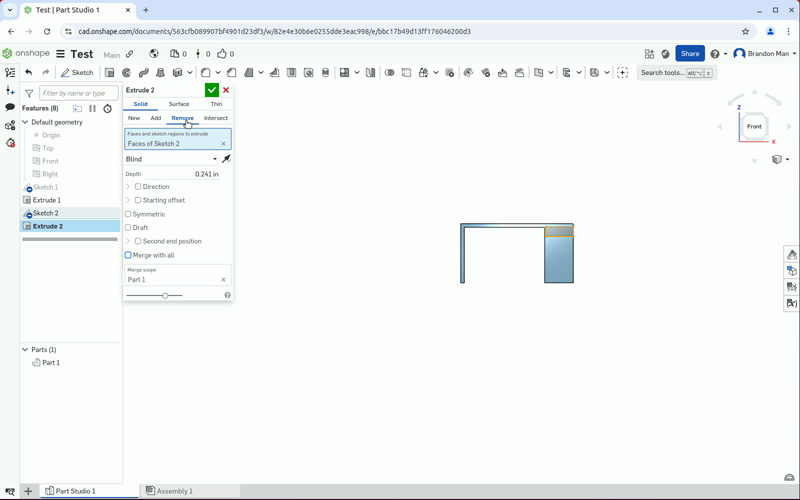
key(space)
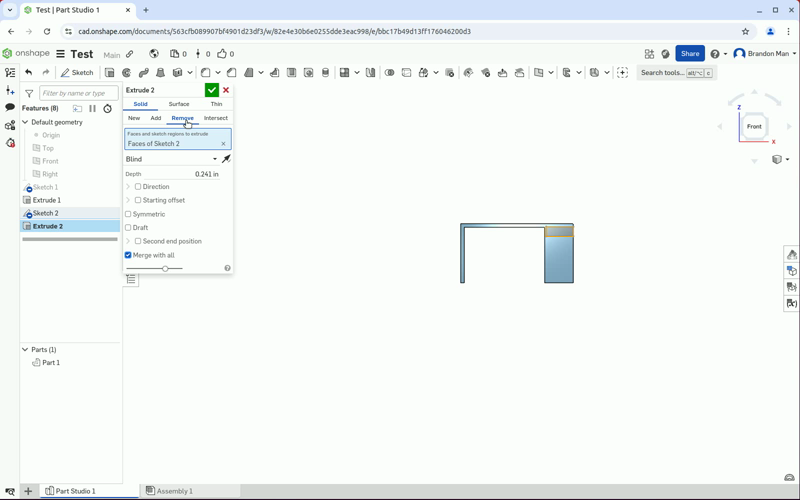
key(enter)
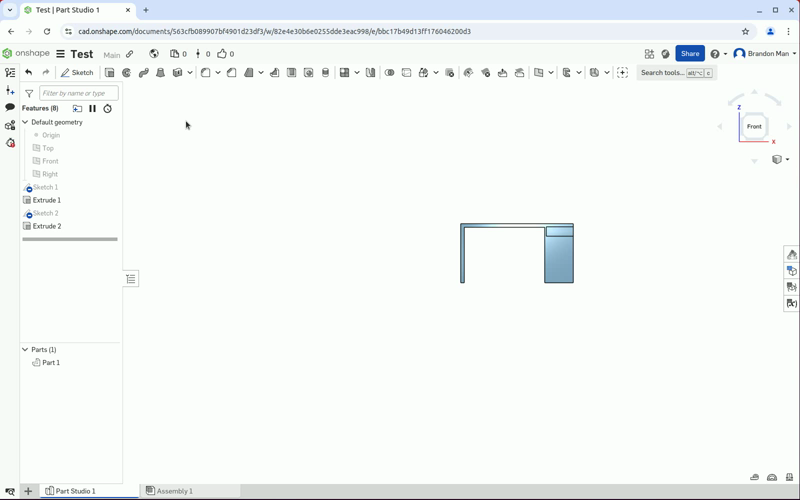
key(shift+h)
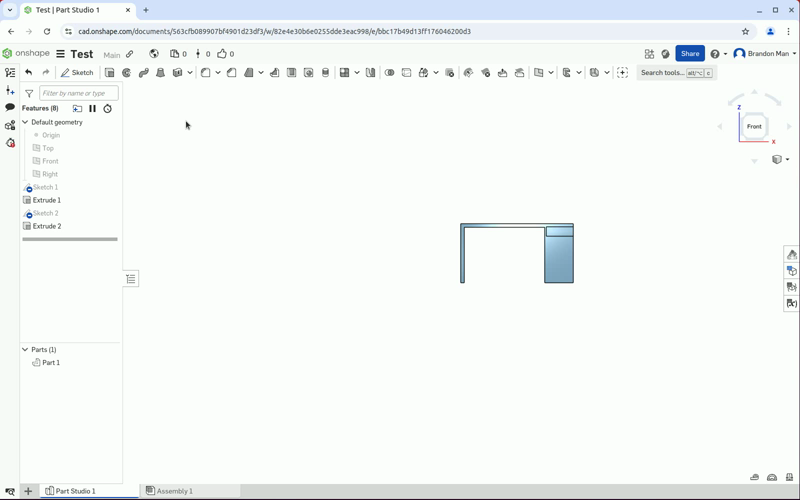
key(shift+h)
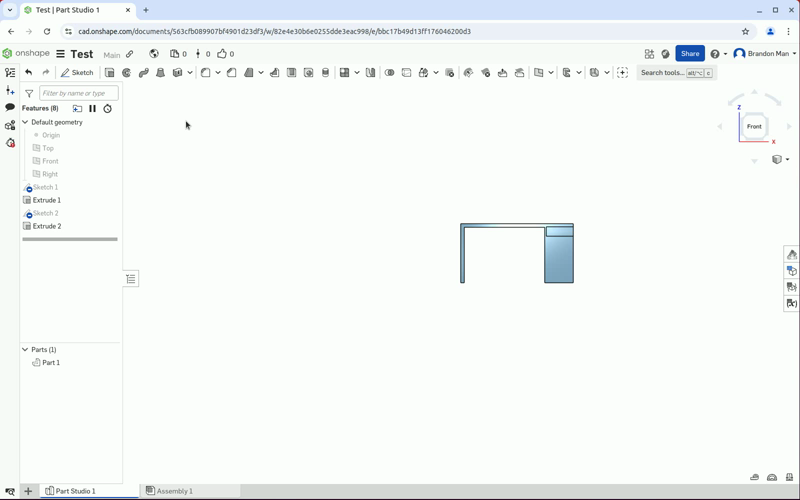
mouse_move(73, 189)
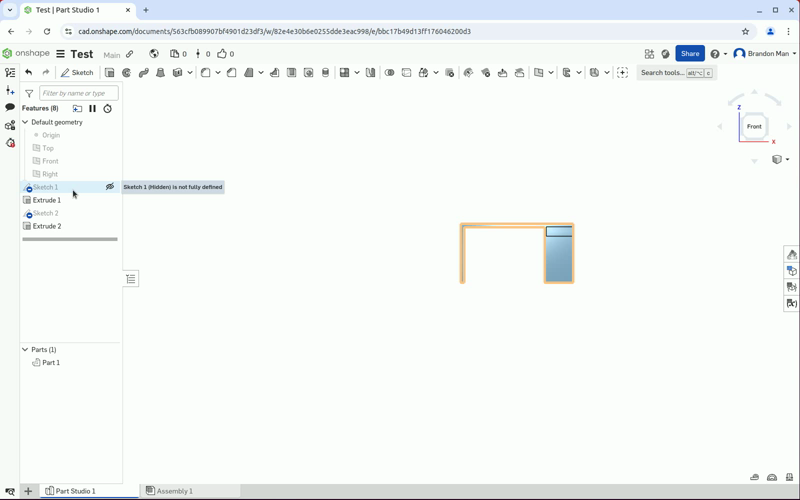
click(73, 189)
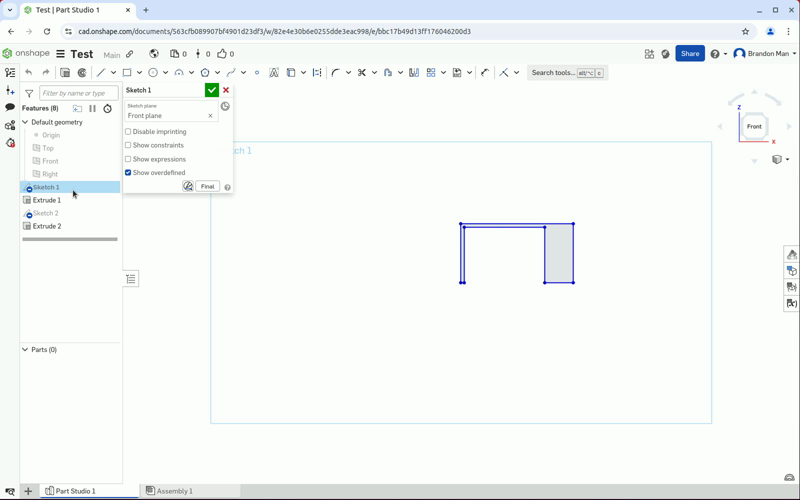
mouse_move(229, 92)
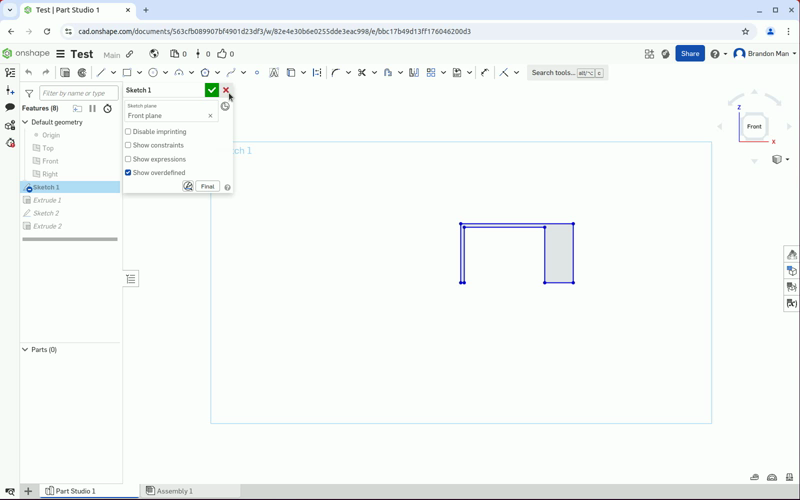
click(229, 92)
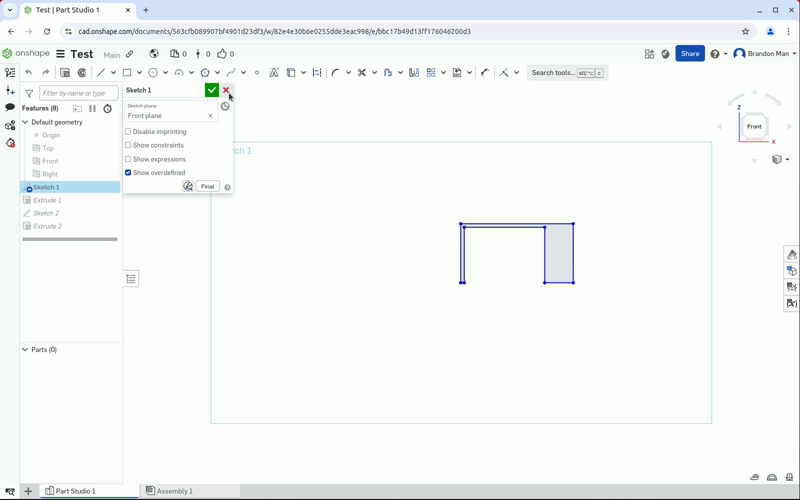
key(shift+s)
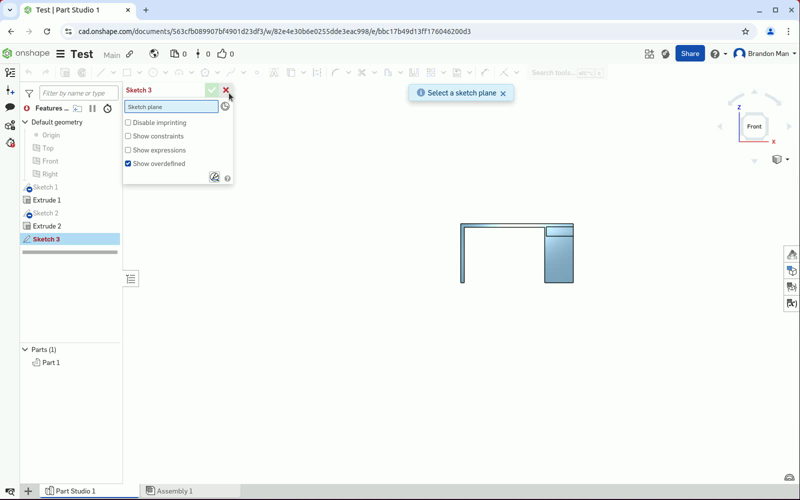
mouse_move(73, 163)
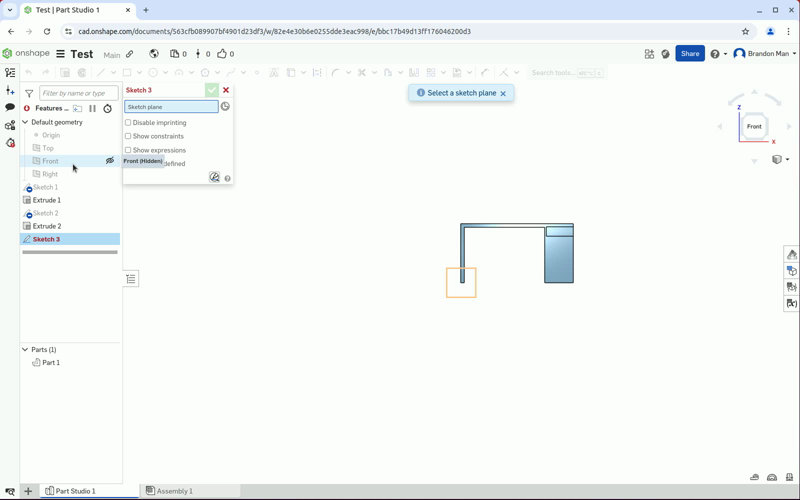
click(73, 163)
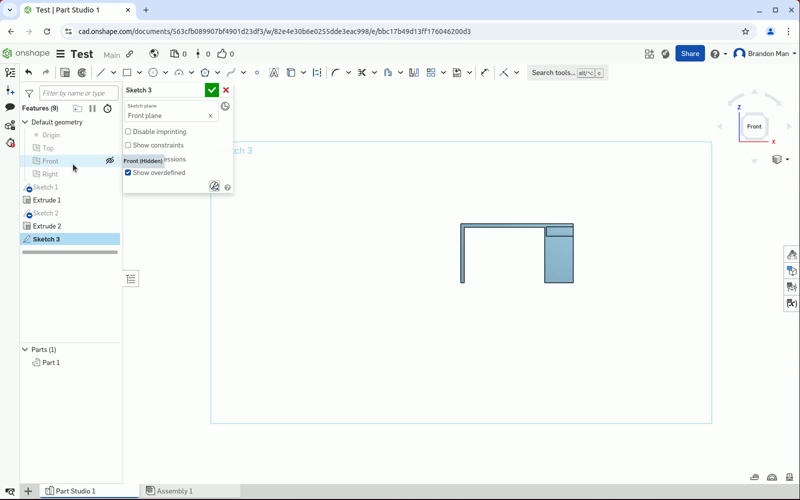
mouse_move(73, 352)
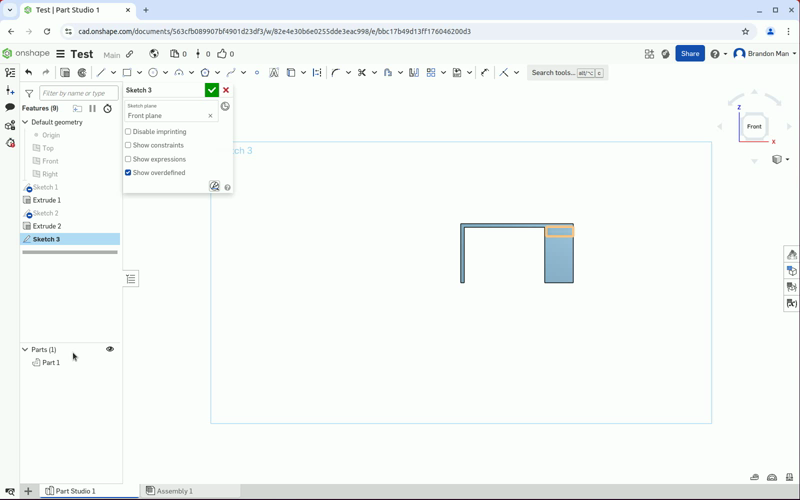
key(y)
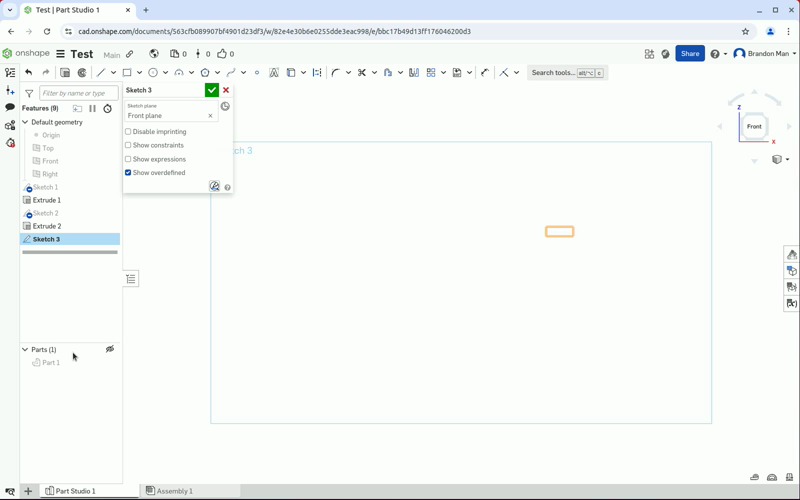
key(l)
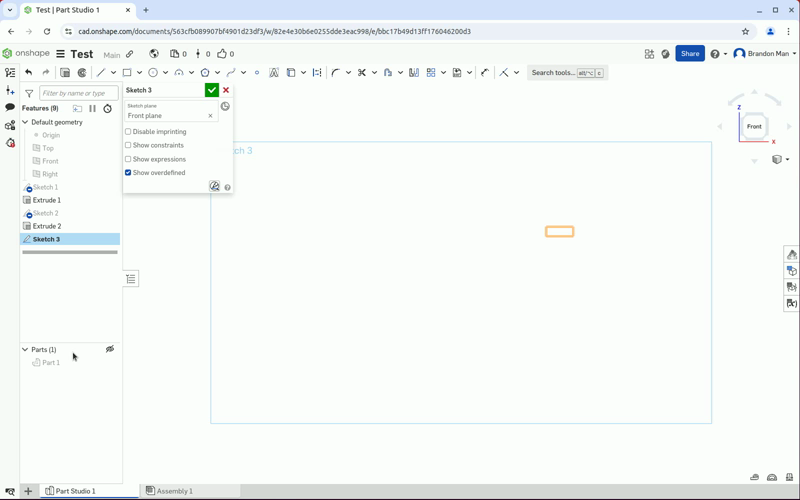
key_down(shift)
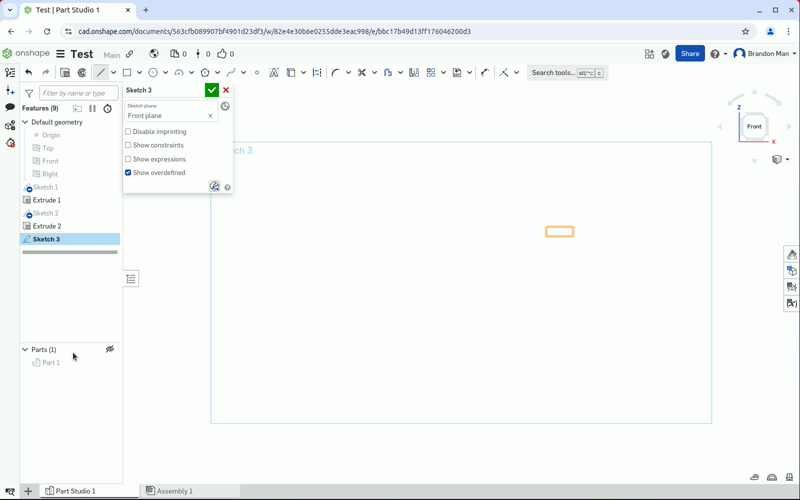
mouse_move(546, 247)
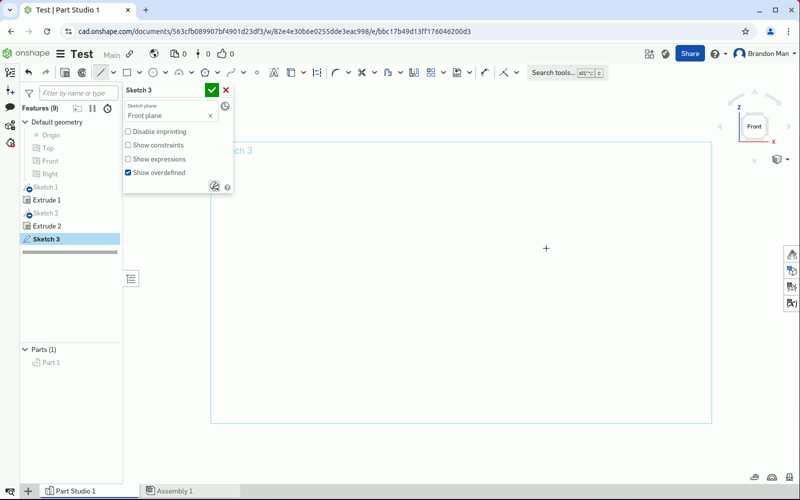
click(546, 247)
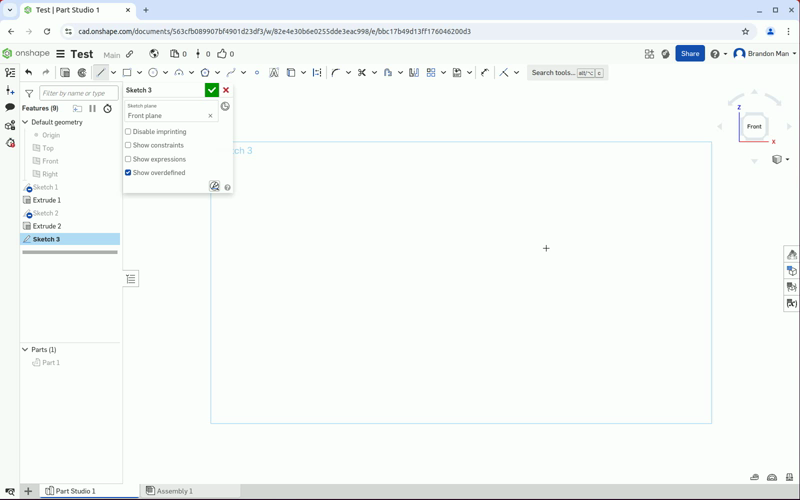
key_up(shift)
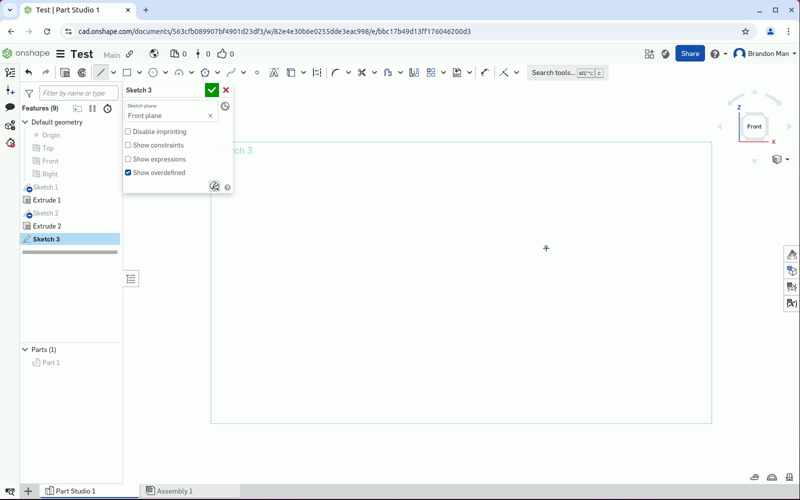
key_down(shift)
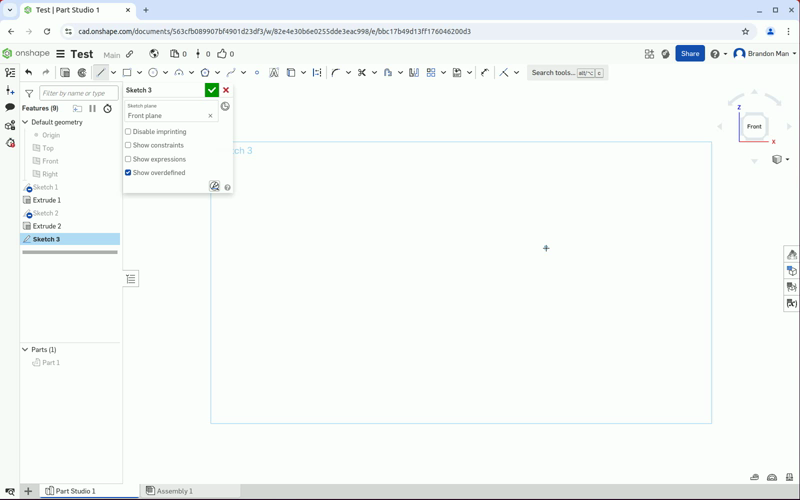
mouse_move(576, 247)
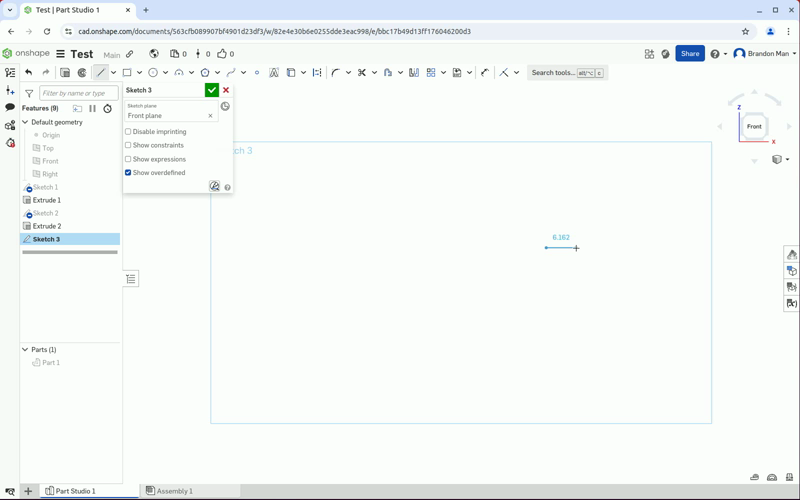
mouse_move(573, 247)
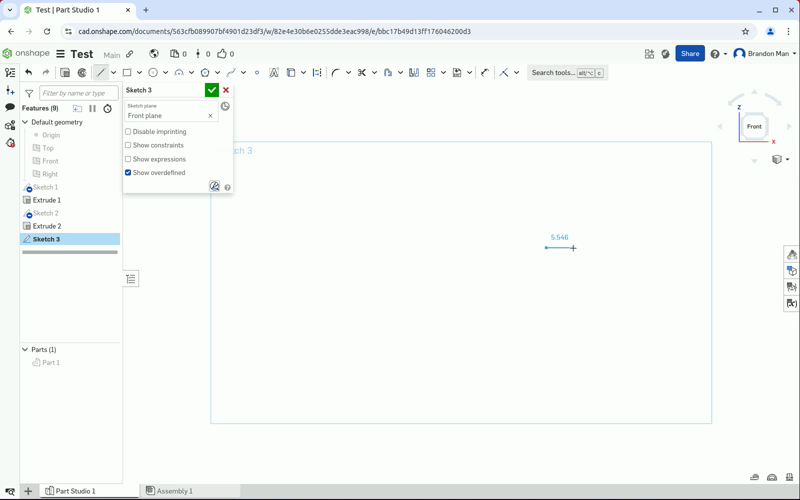
click(573, 247)
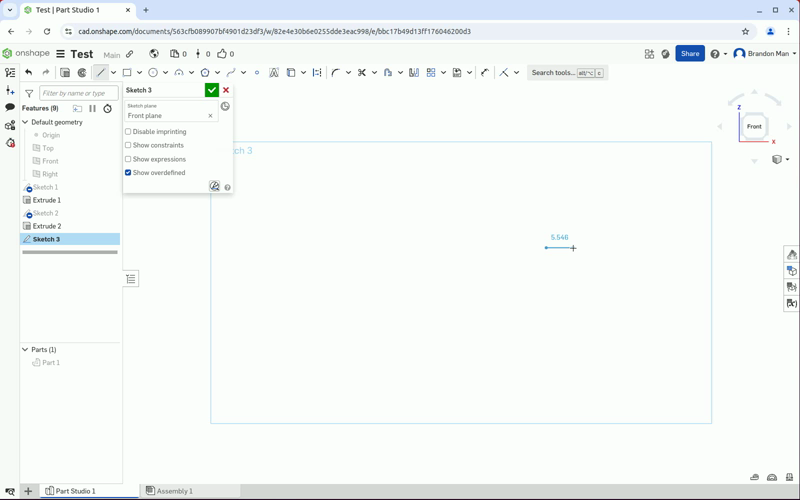
key_up(shift)
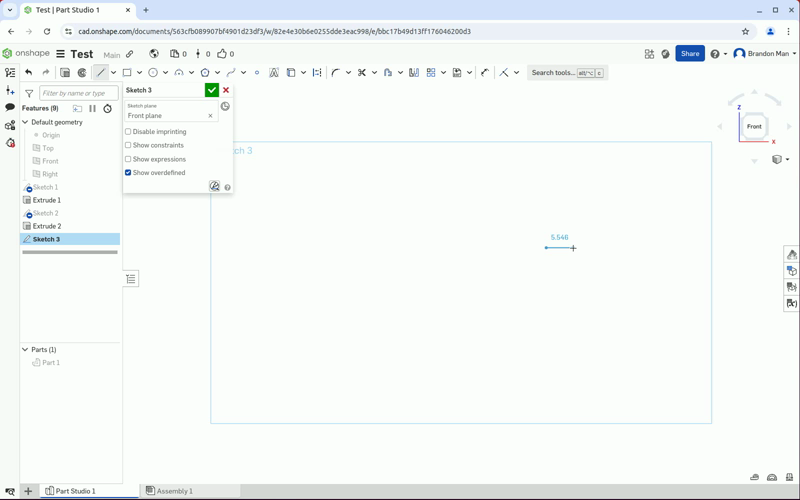
key_down(shift)
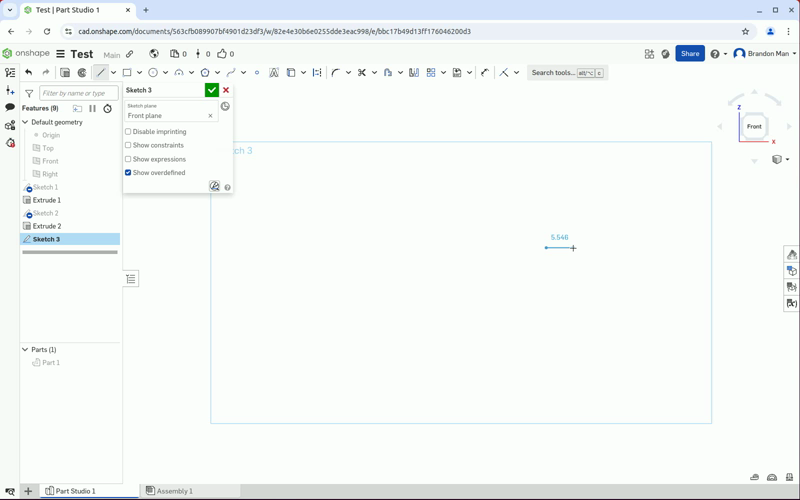
mouse_move(589, 247)
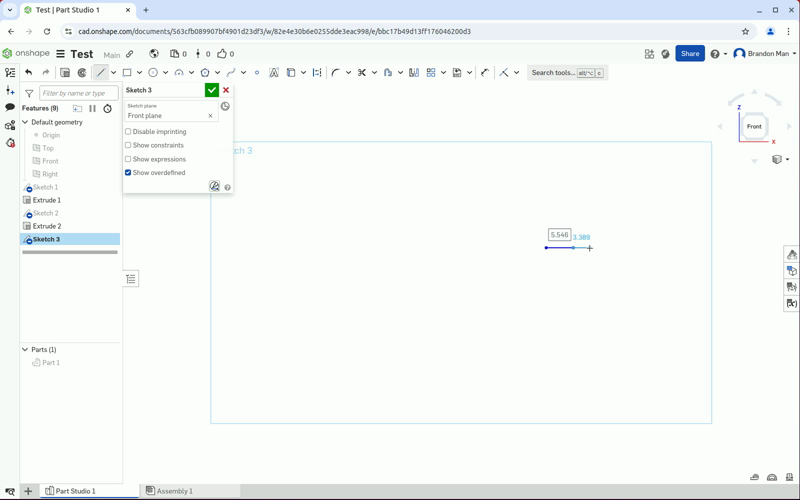
mouse_move(573, 238)
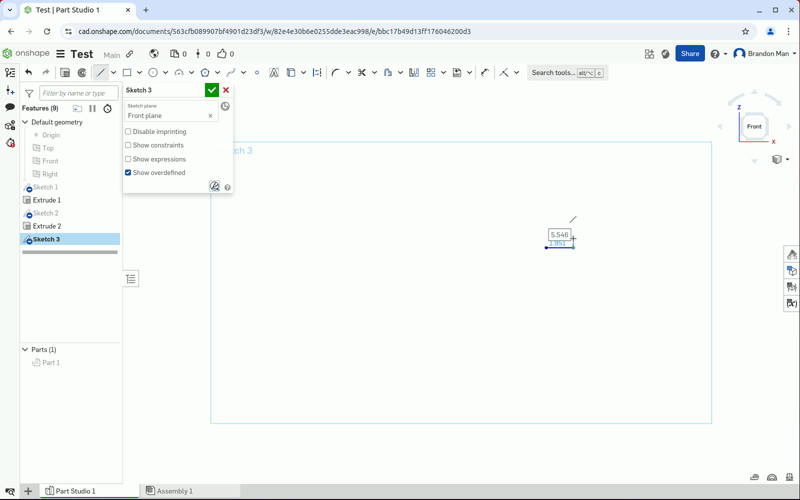
click(573, 238)
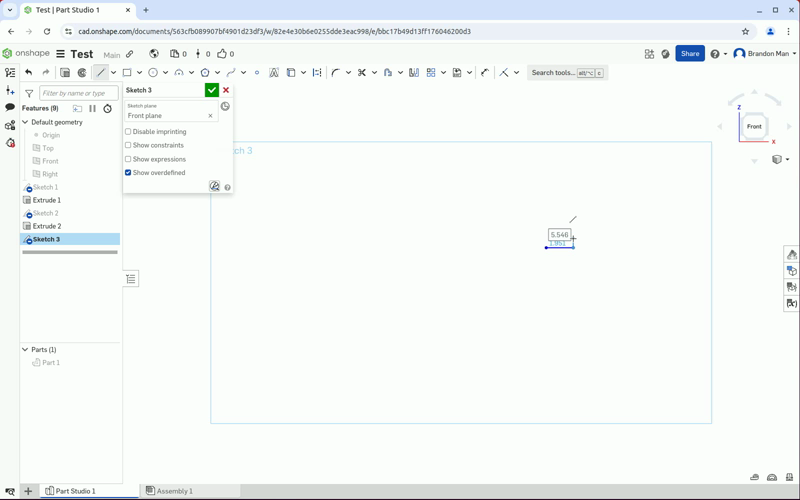
key_up(shift)
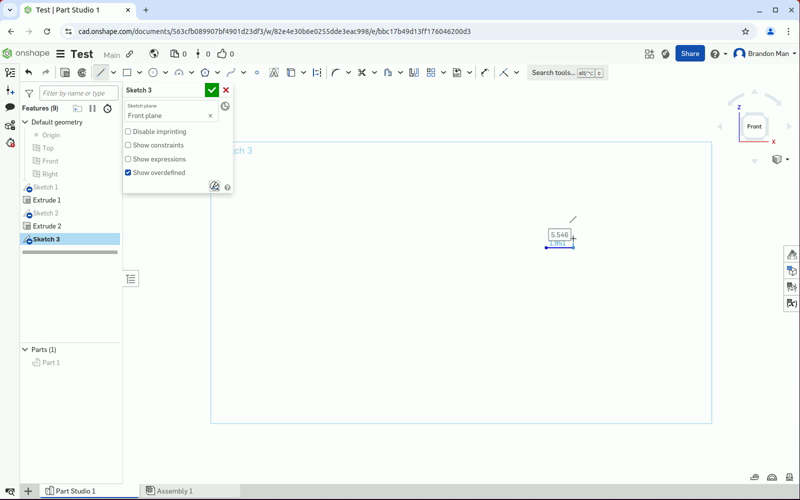
key_down(shift)
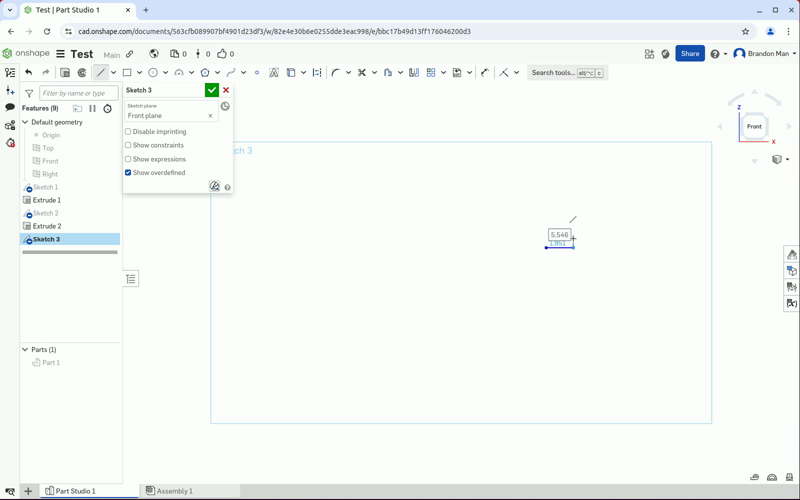
mouse_move(589, 238)
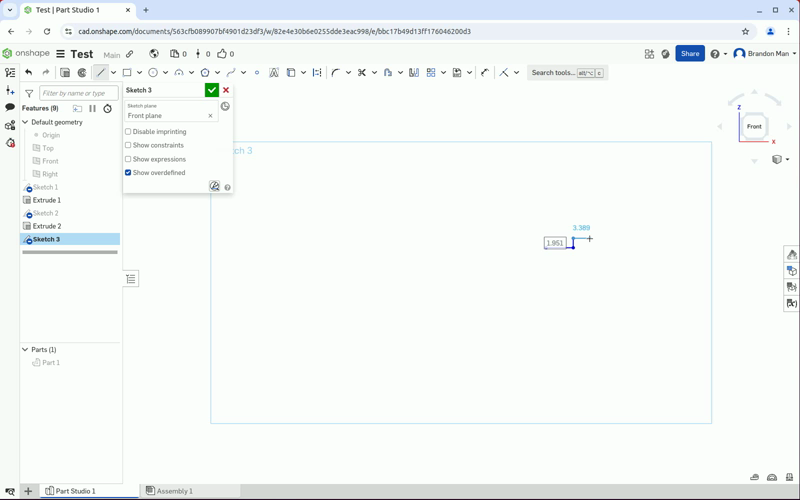
mouse_move(546, 238)
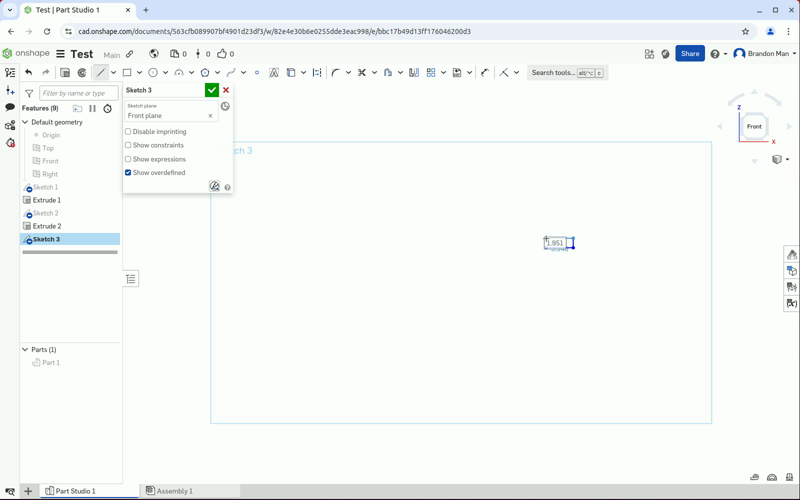
click(546, 238)
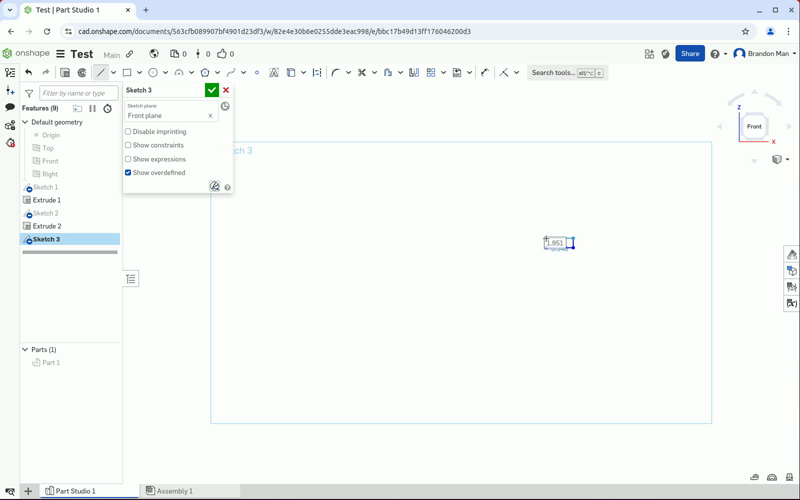
key_up(shift)
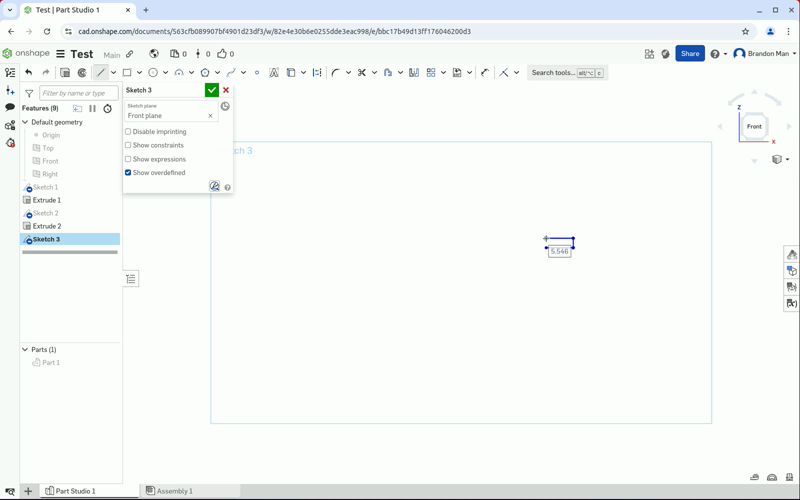
mouse_move(576, 238)
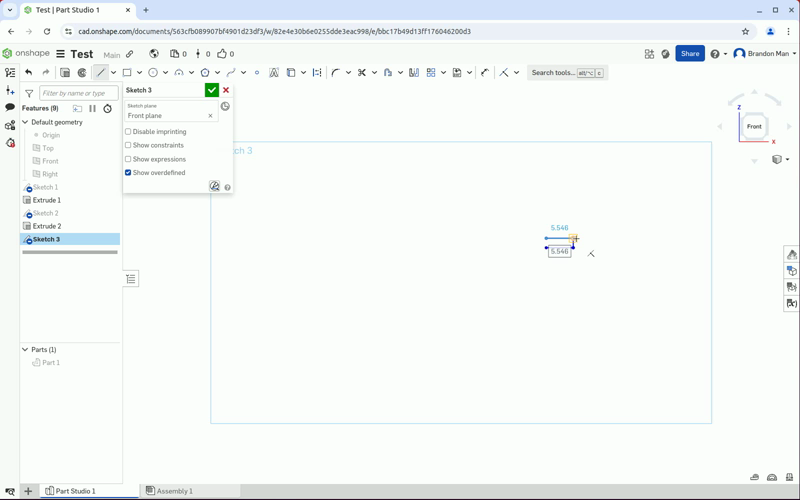
key_down(shift)
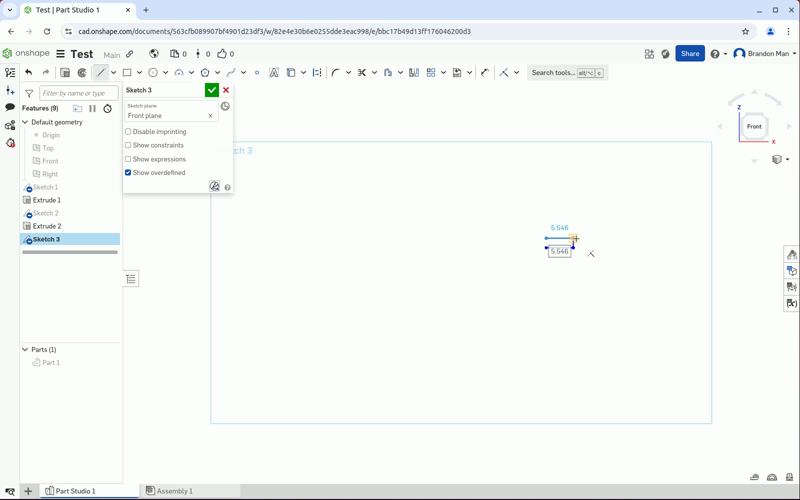
mouse_move(546, 247)
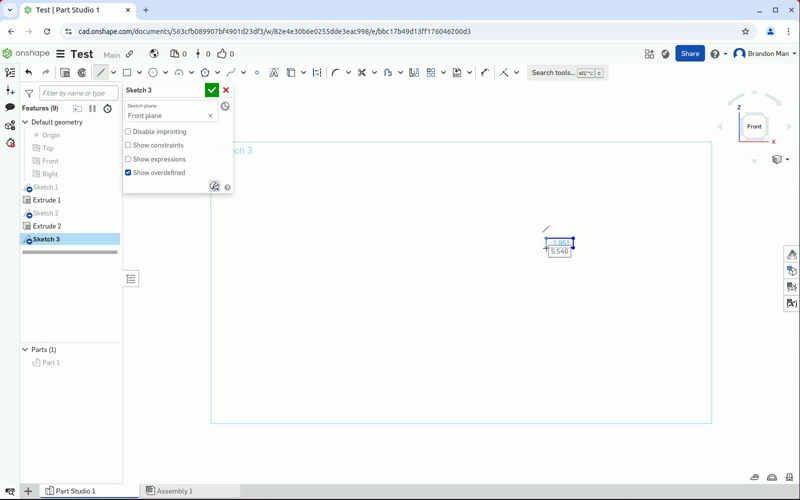
key_up(shift)
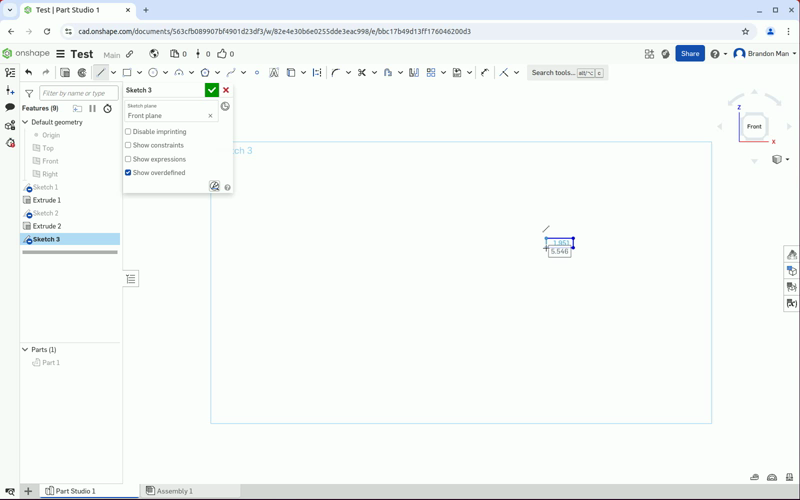
click(546, 247)
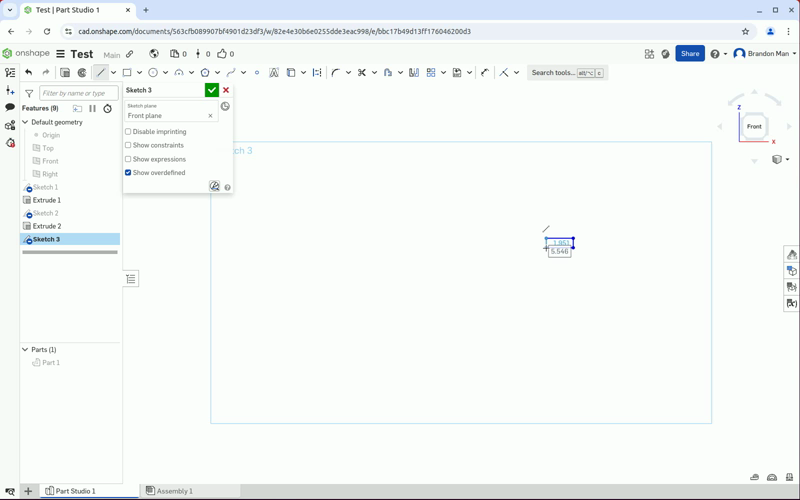
key(esc)
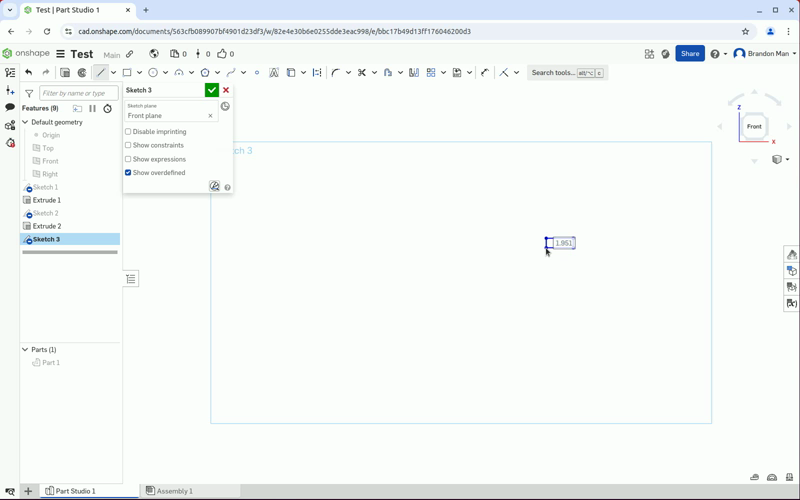
mouse_move(547, 247)
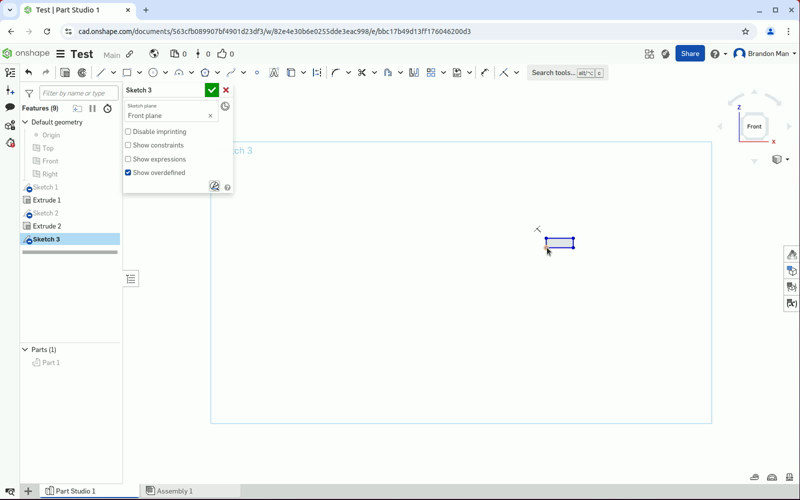
scroll(6)
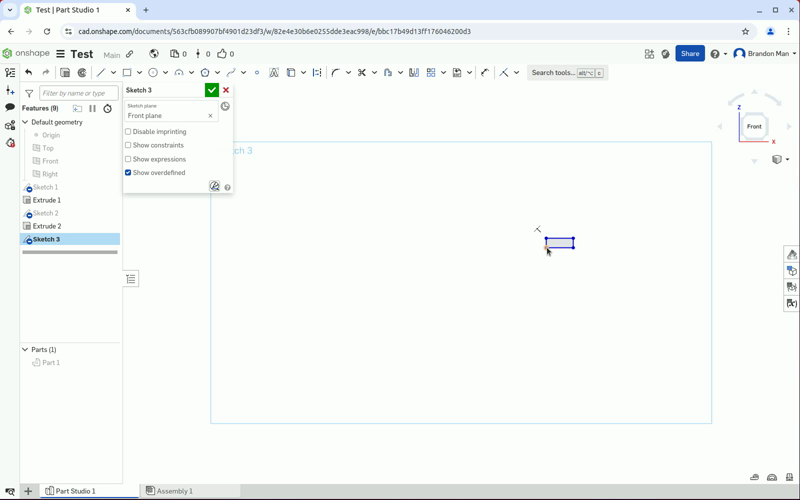
scroll(6)
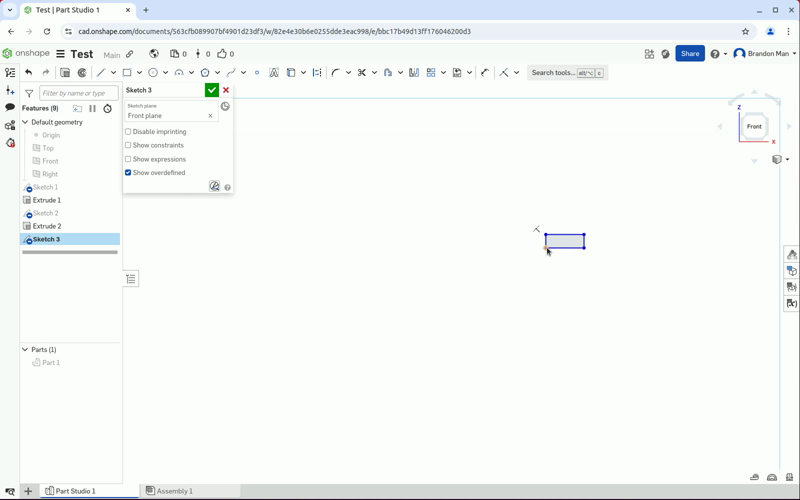
scroll(6)
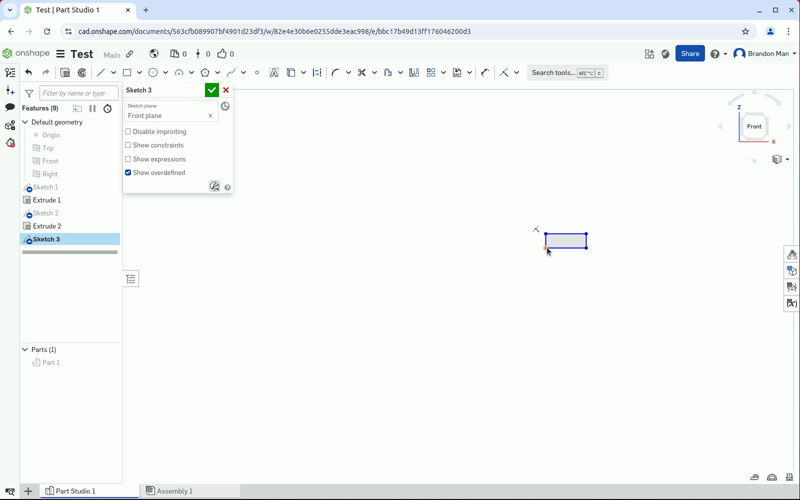
scroll(6)
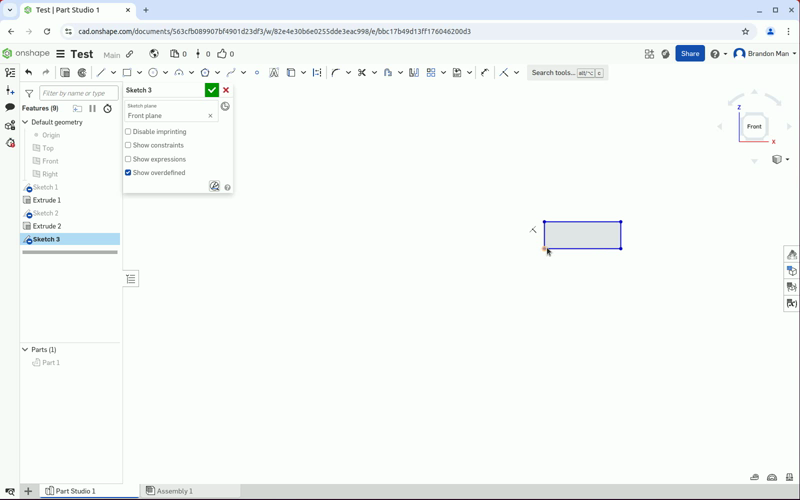
scroll(6)
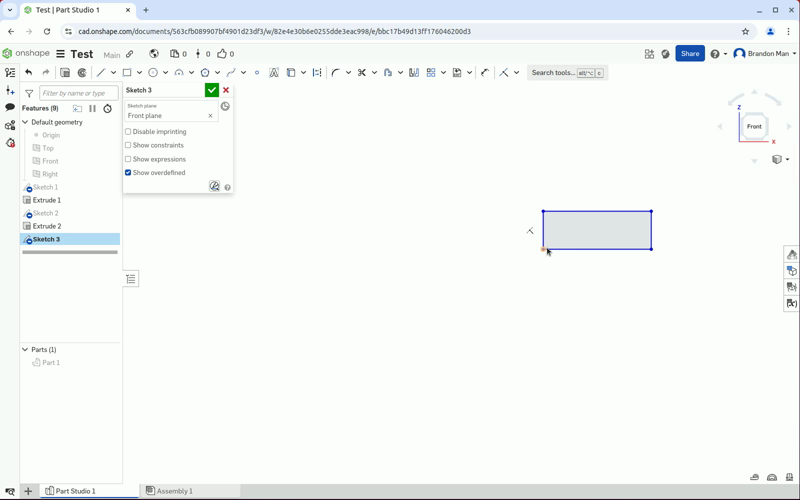
scroll(6)
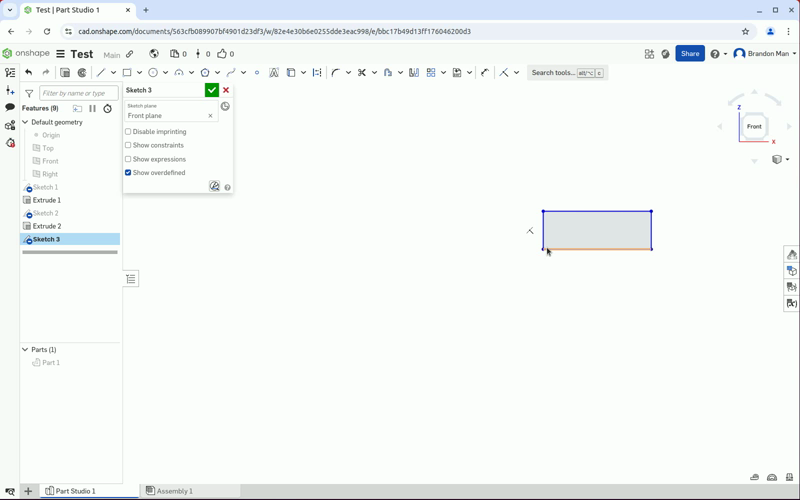
scroll(6)
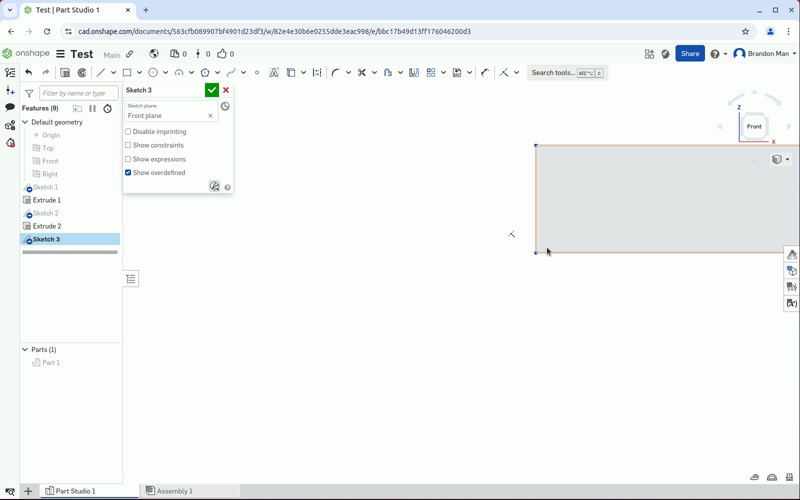
click(547, 247)
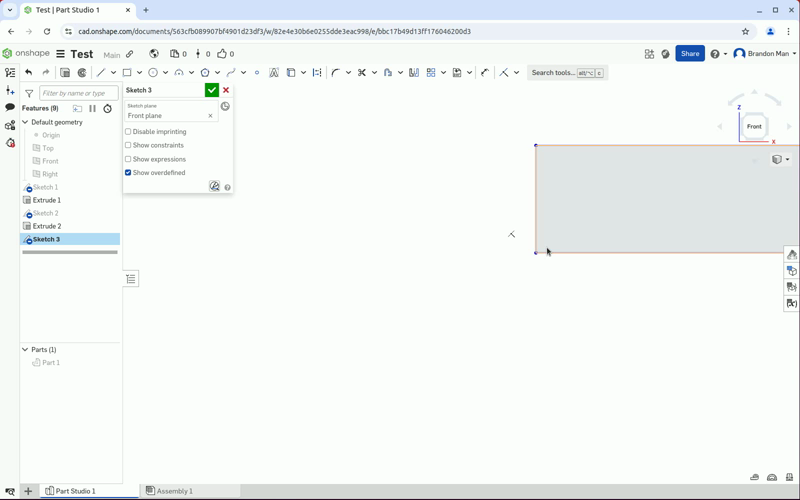
scroll(-6)
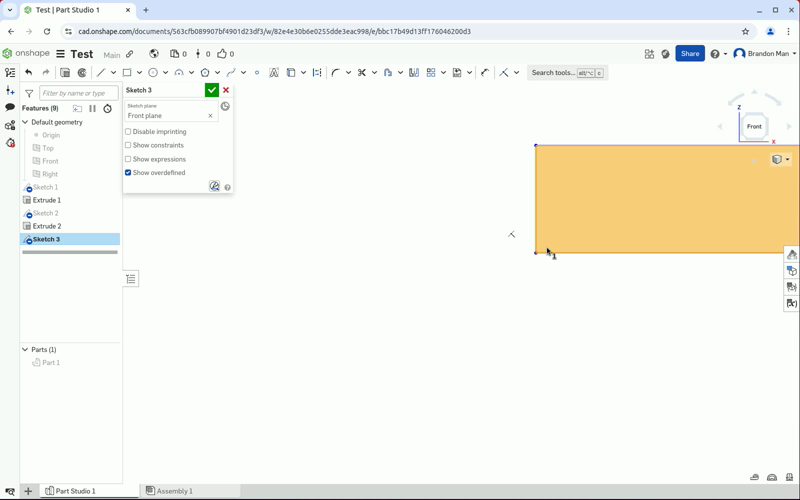
scroll(-6)
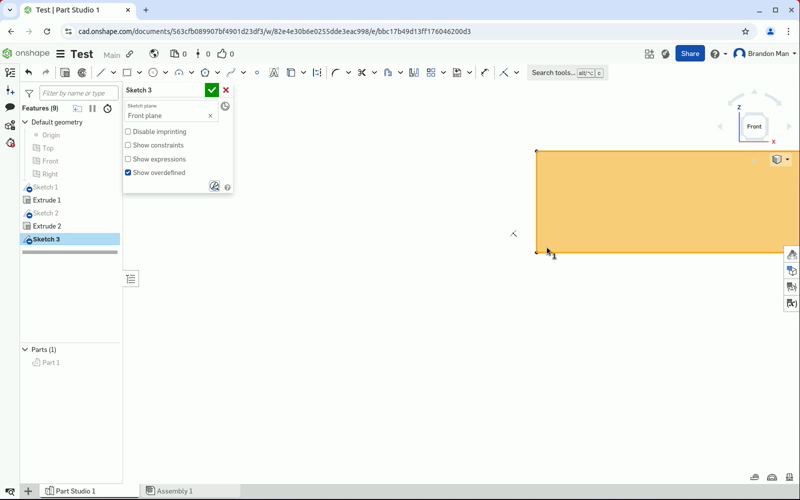
scroll(-6)
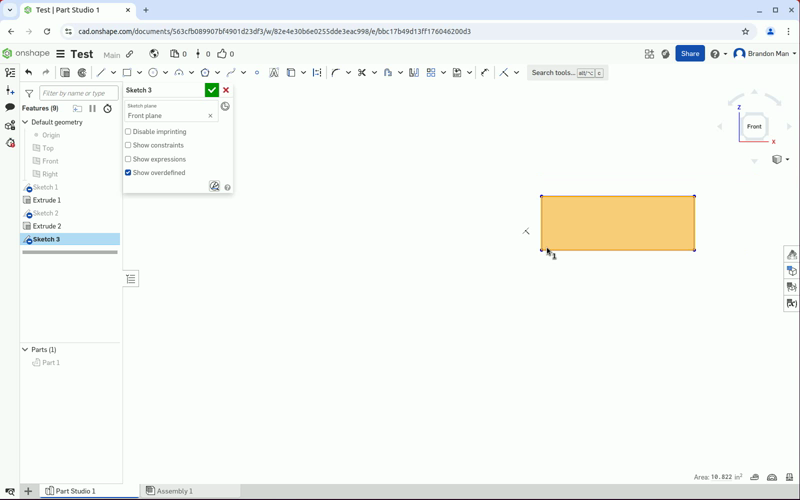
scroll(-6)
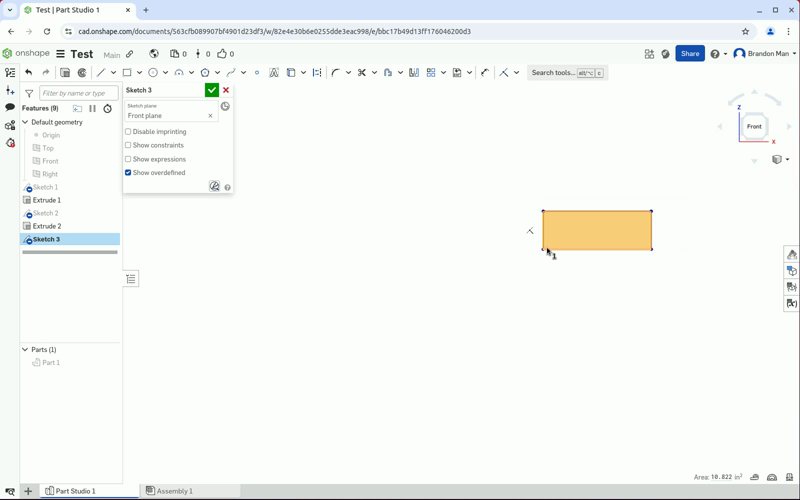
scroll(-6)
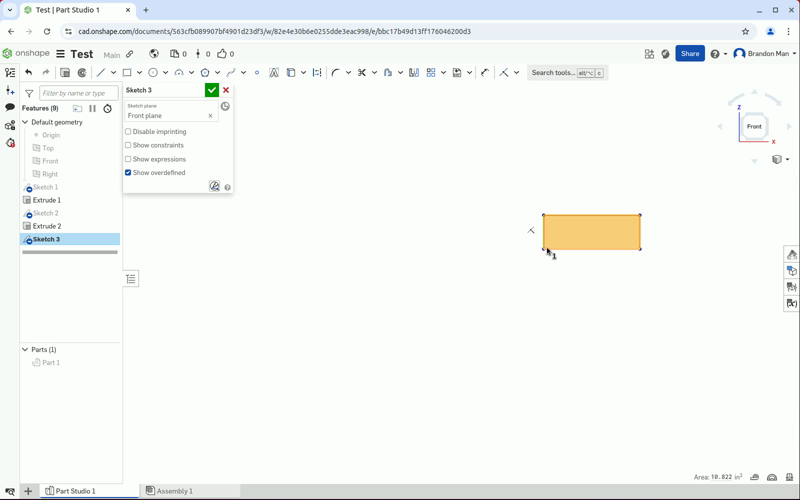
scroll(-6)
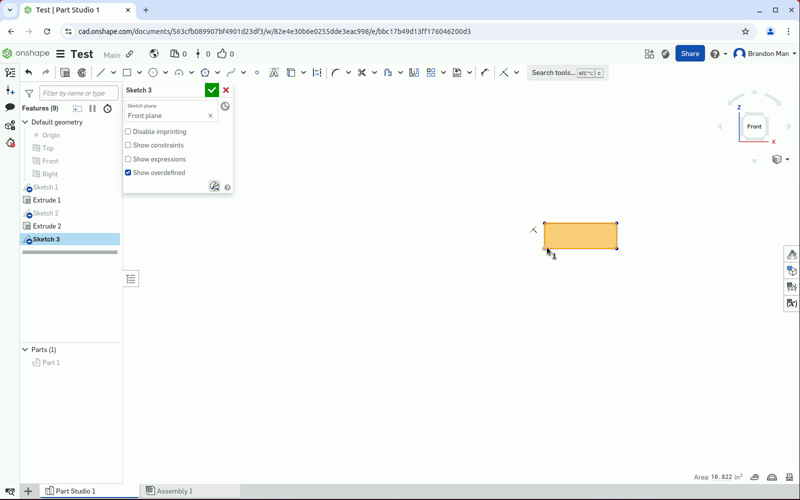
scroll(-6)
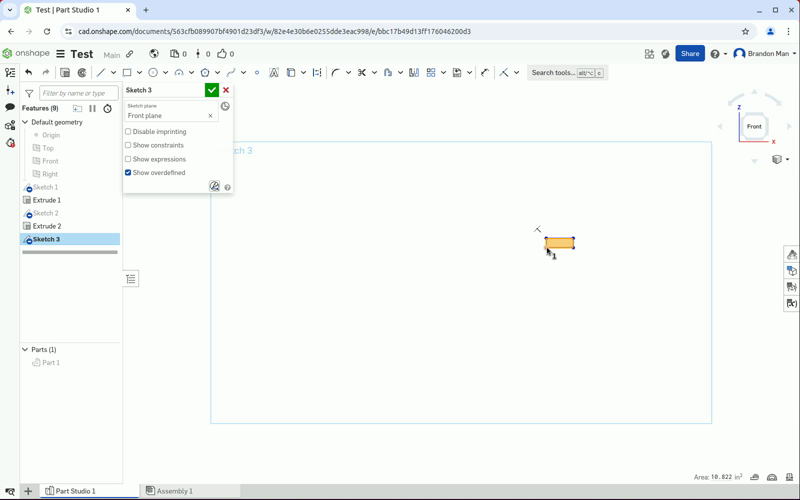
mouse_move(73, 352)
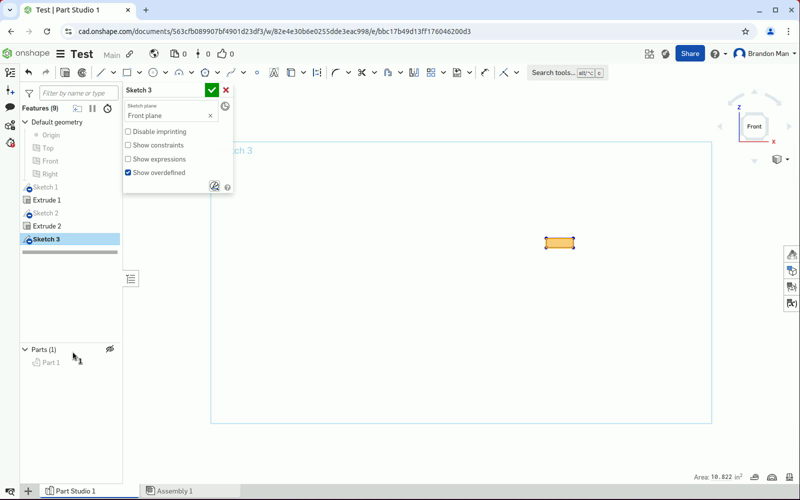
key(shift+y)
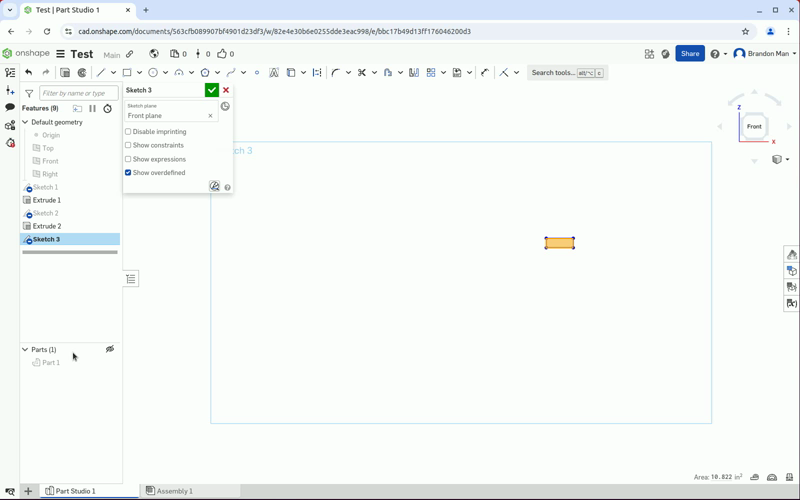
key(shift+e)
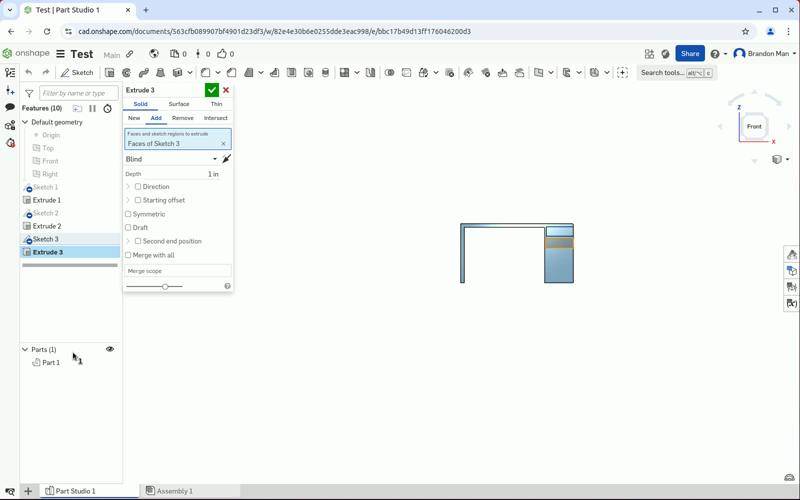
mouse_move(143, 106)
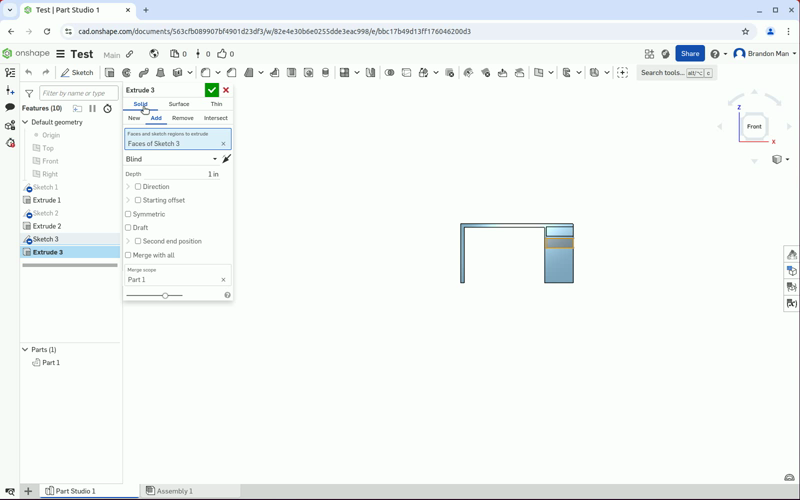
click(143, 106)
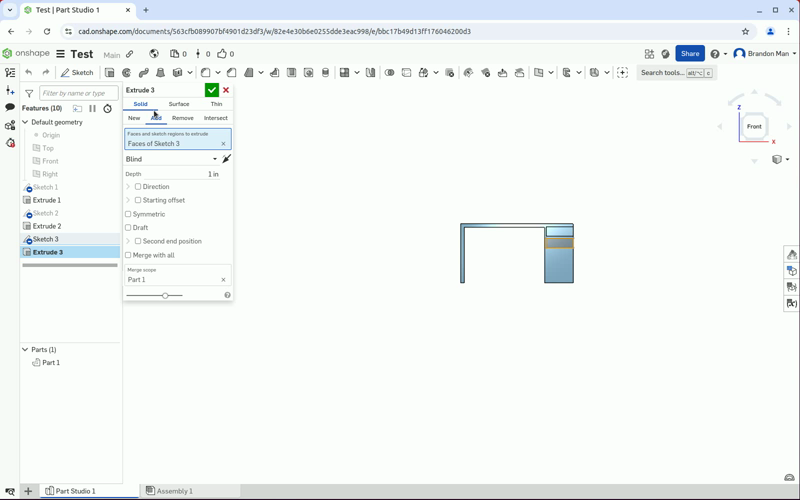
mouse_move(186, 120)
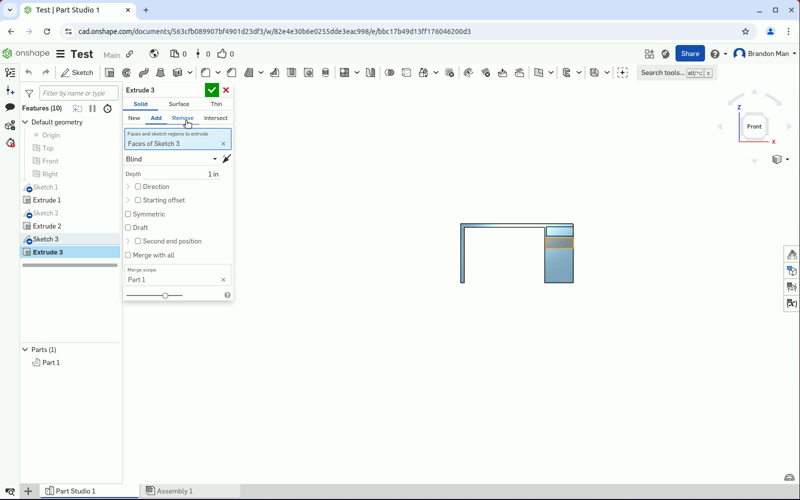
click(186, 120)
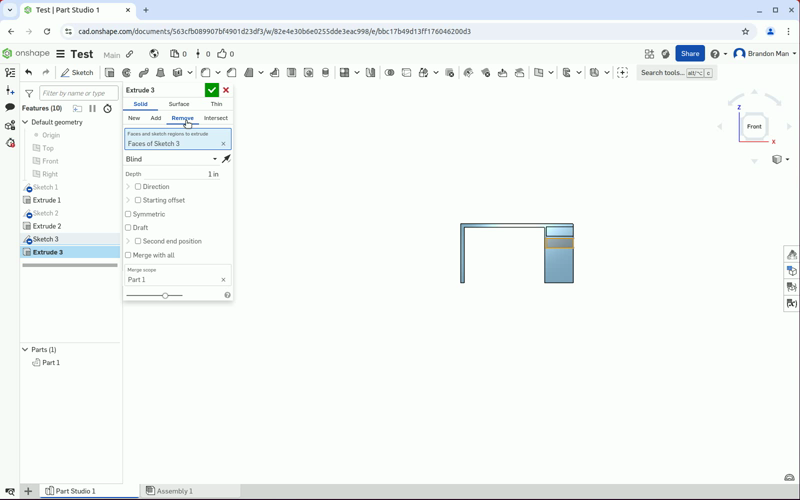
key(tab, 4)
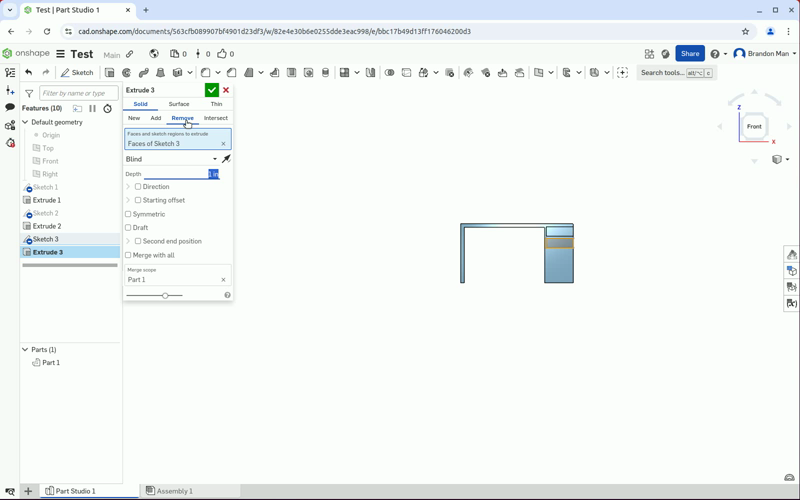
text(0.241)
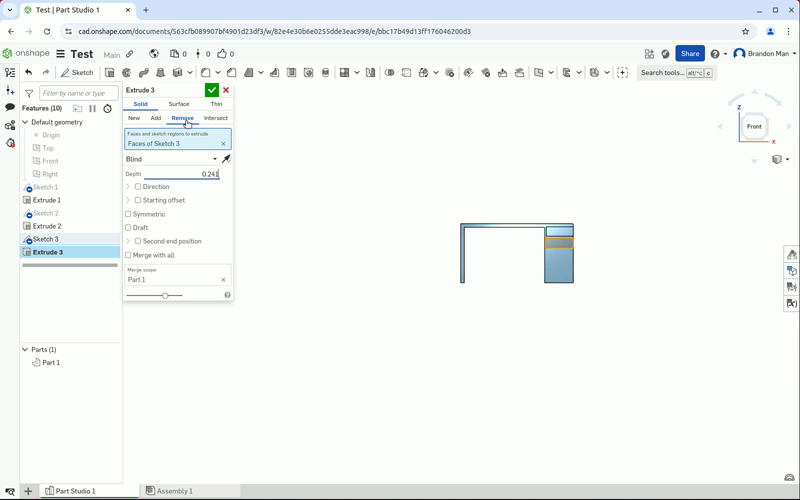
key(tab, 6)
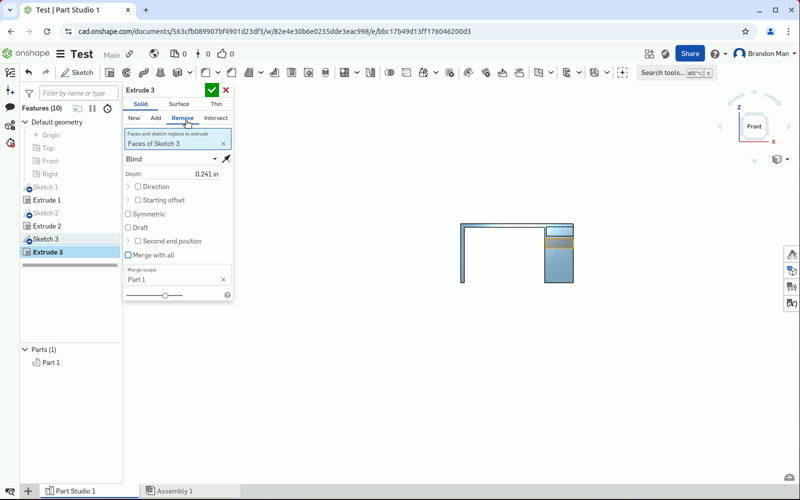
key(space)
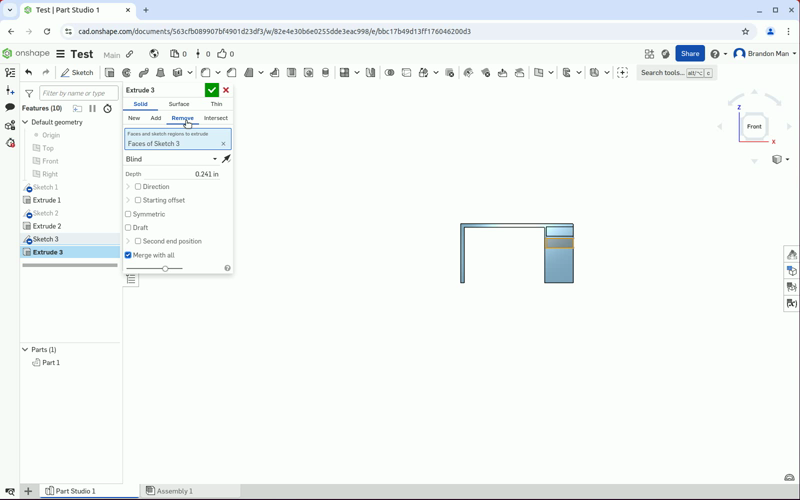
key(enter)
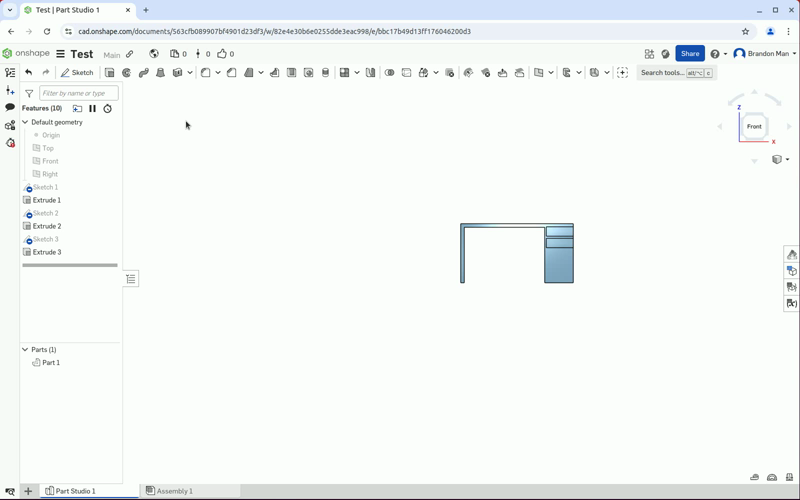
key(shift+h)
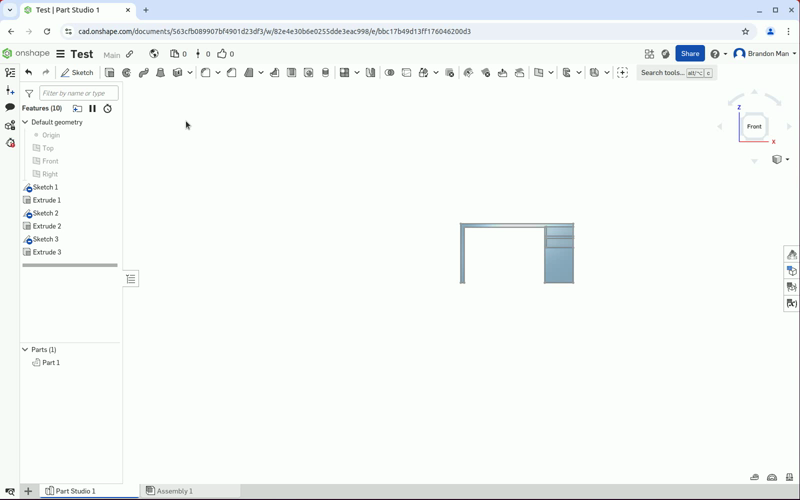
key(shift+h)
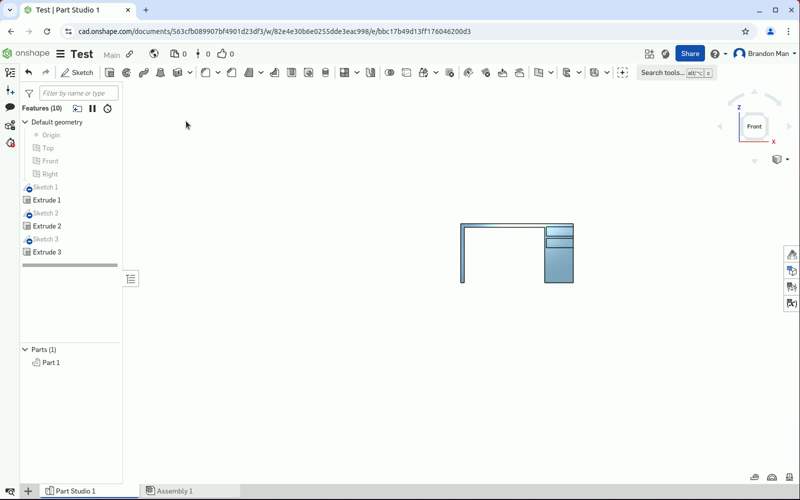
mouse_move(73, 189)
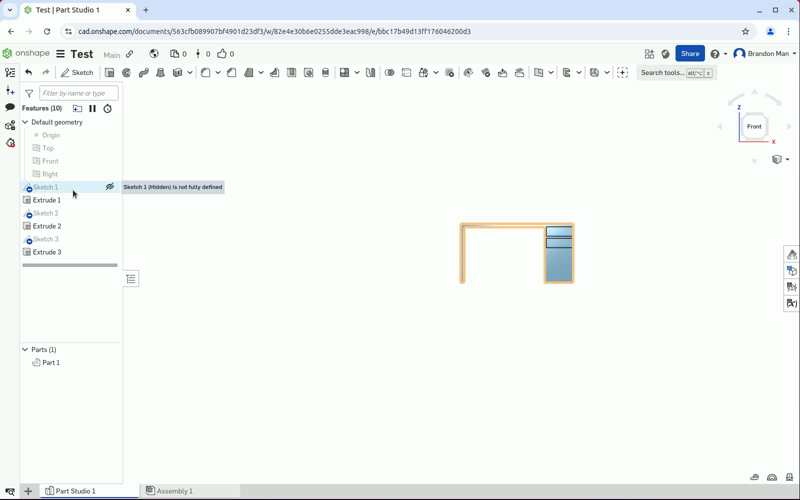
click(73, 189)
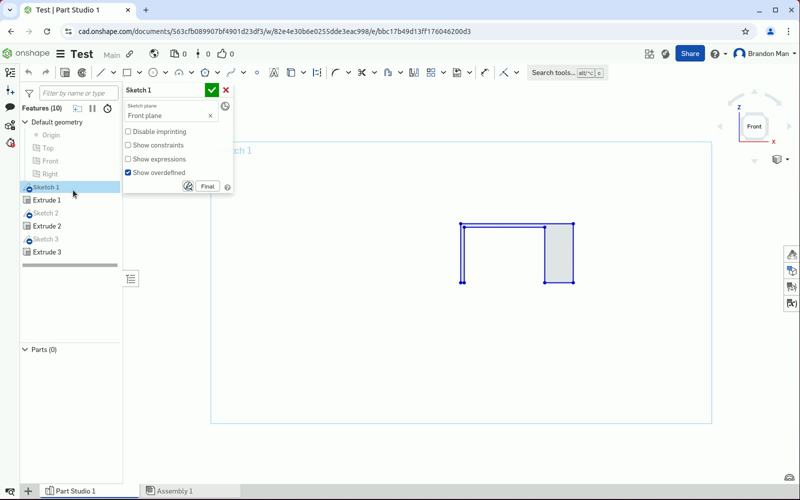
mouse_move(229, 92)
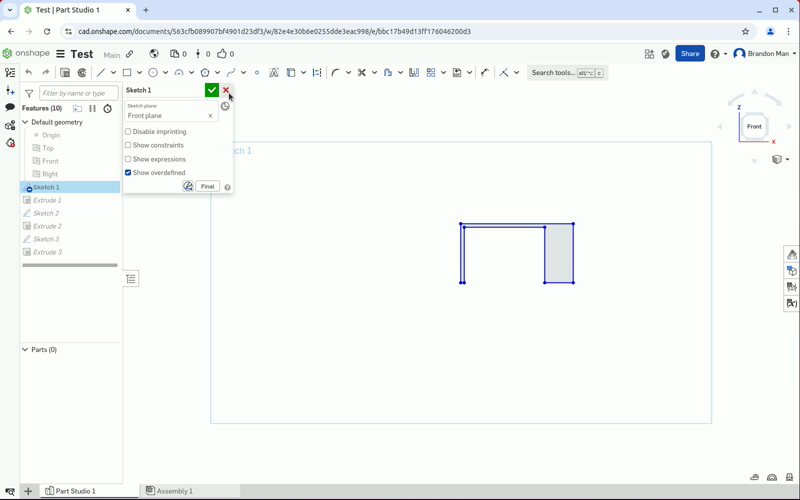
click(229, 92)
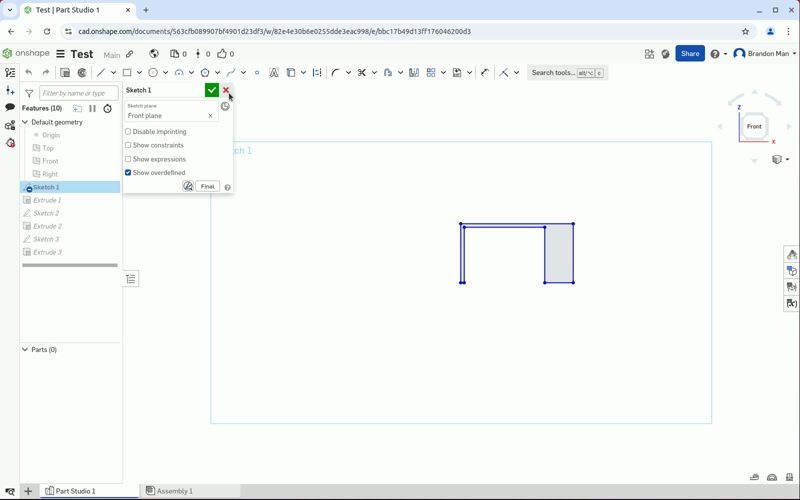
key(shift+s)
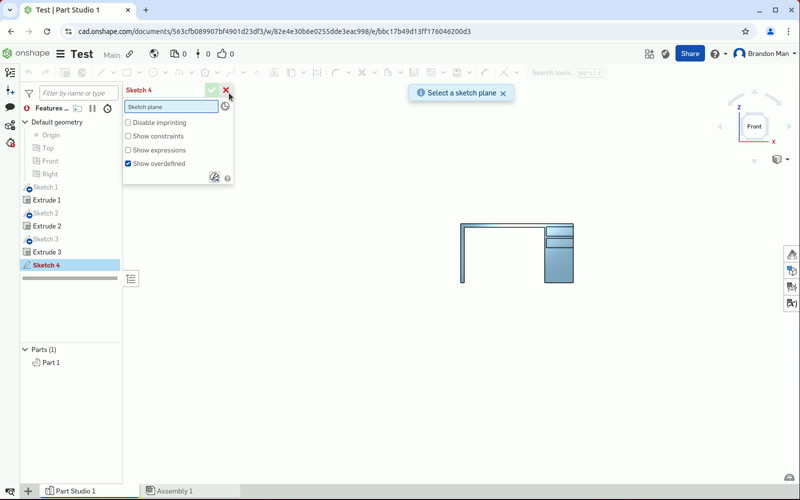
mouse_move(73, 163)
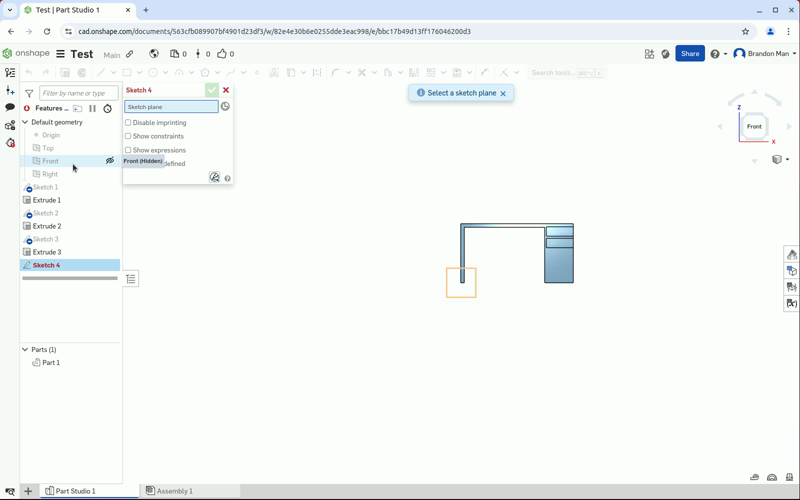
click(73, 163)
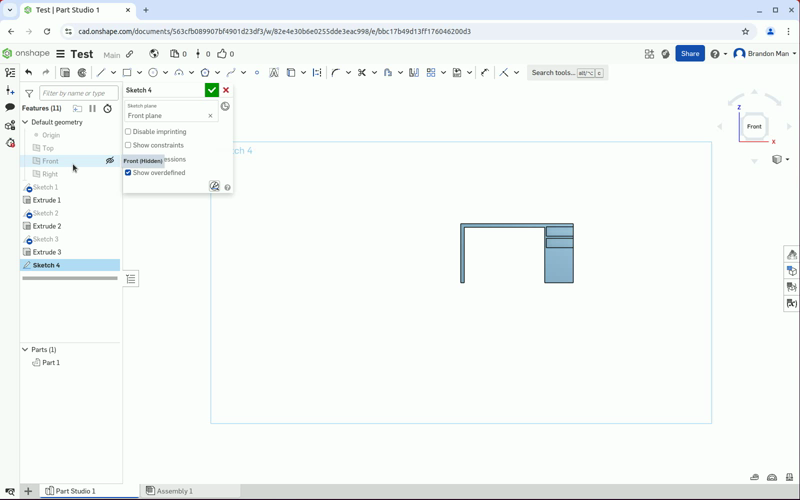
mouse_move(73, 352)
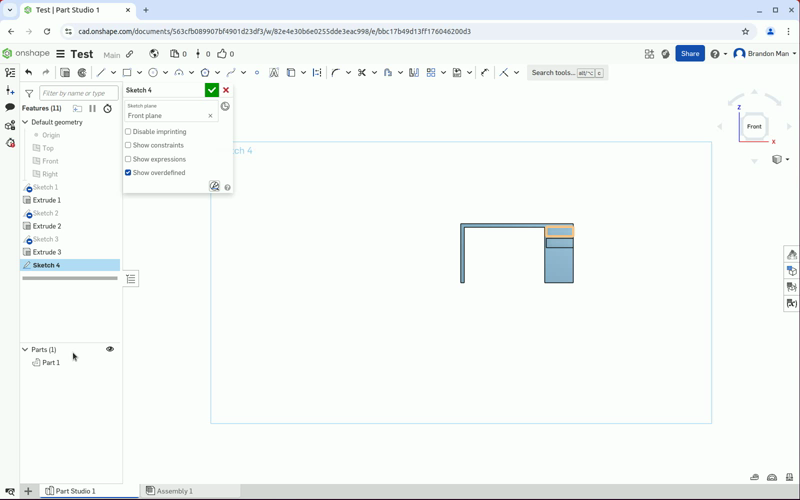
key(y)
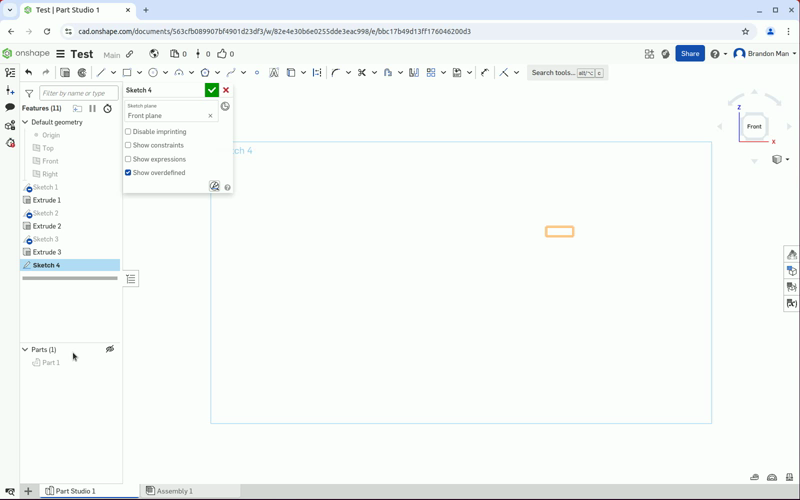
key(l)
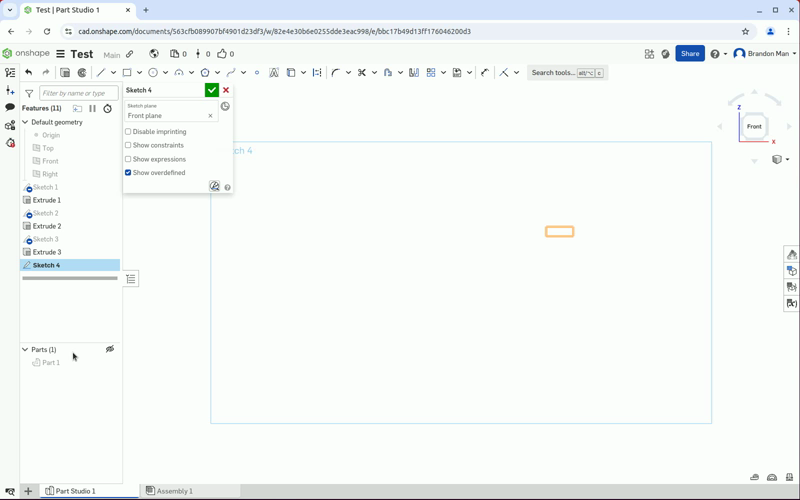
key_down(shift)
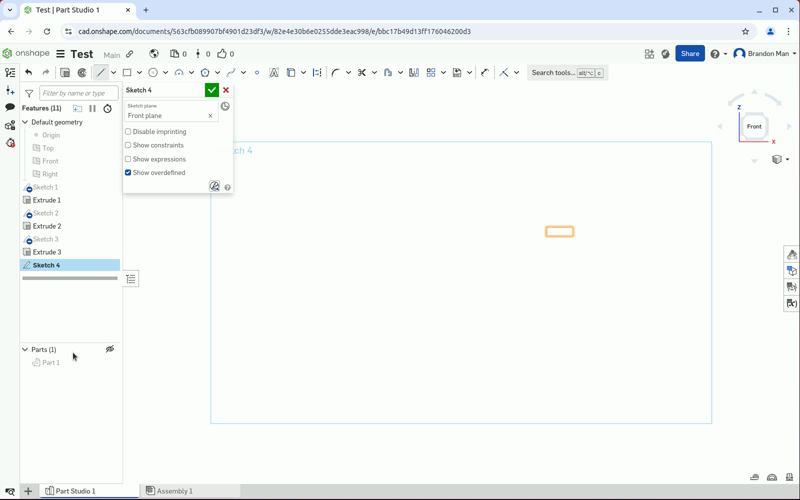
mouse_move(546, 259)
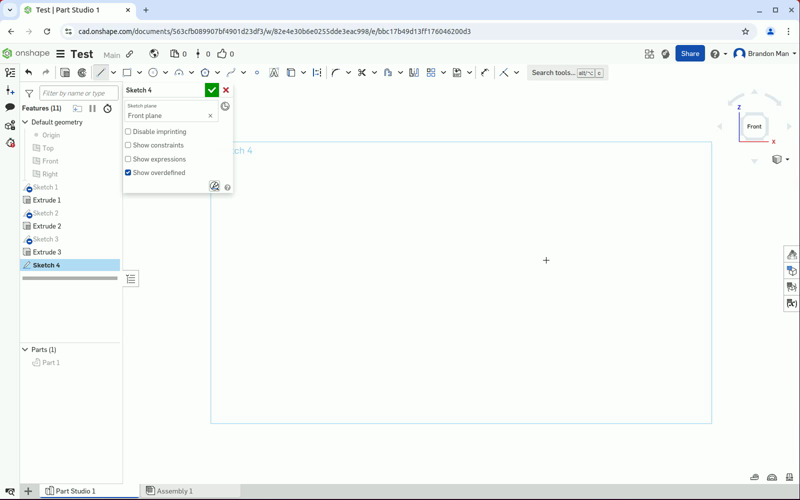
click(546, 259)
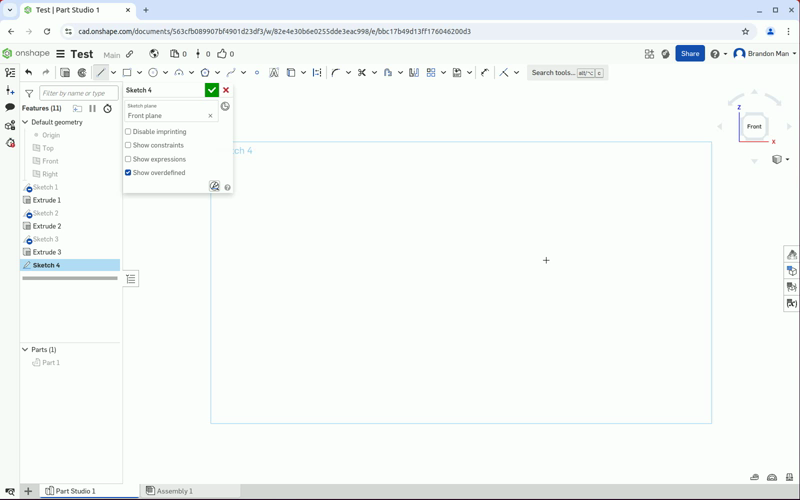
key_up(shift)
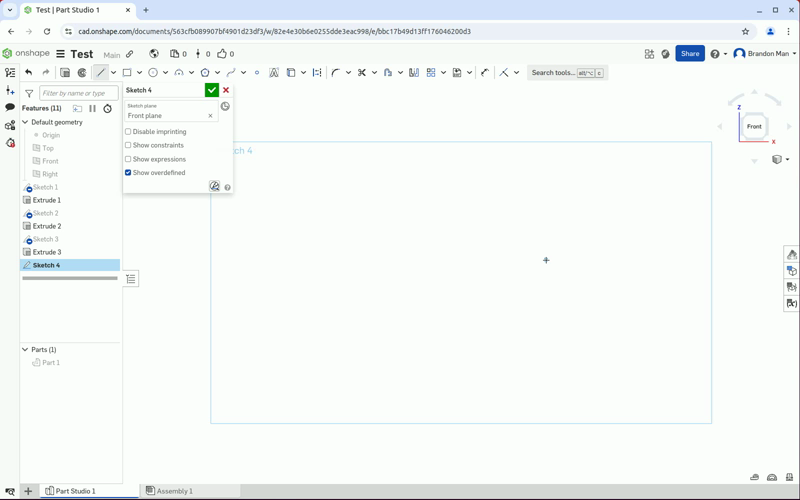
key_down(shift)
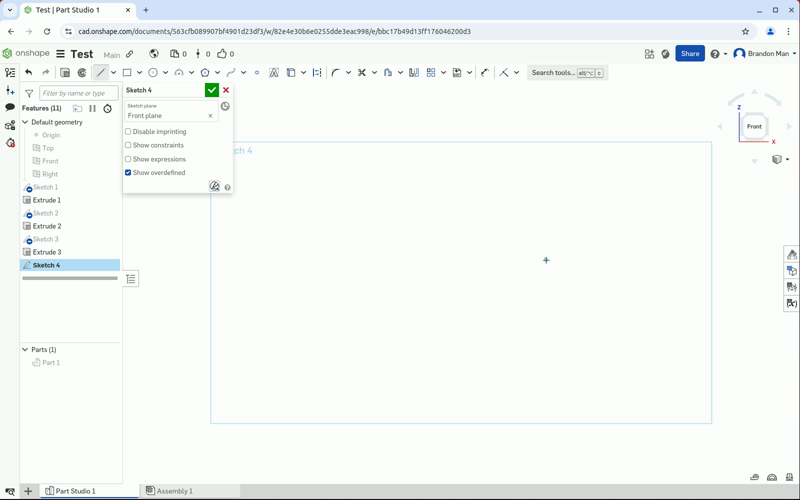
mouse_move(576, 259)
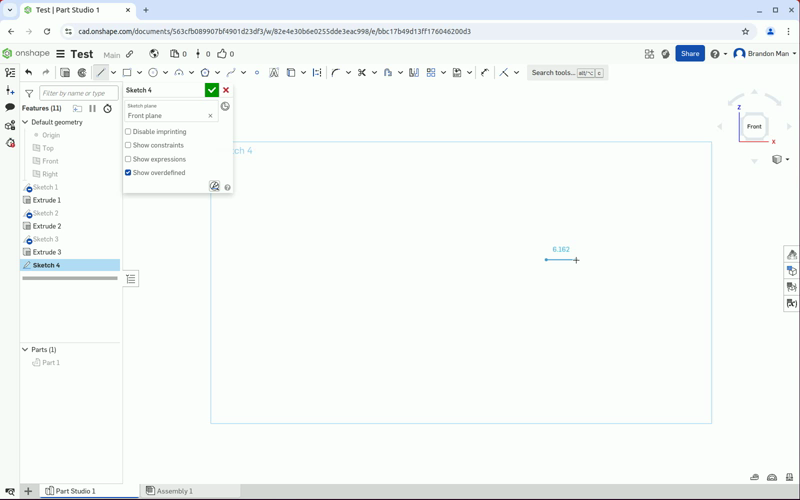
mouse_move(573, 259)
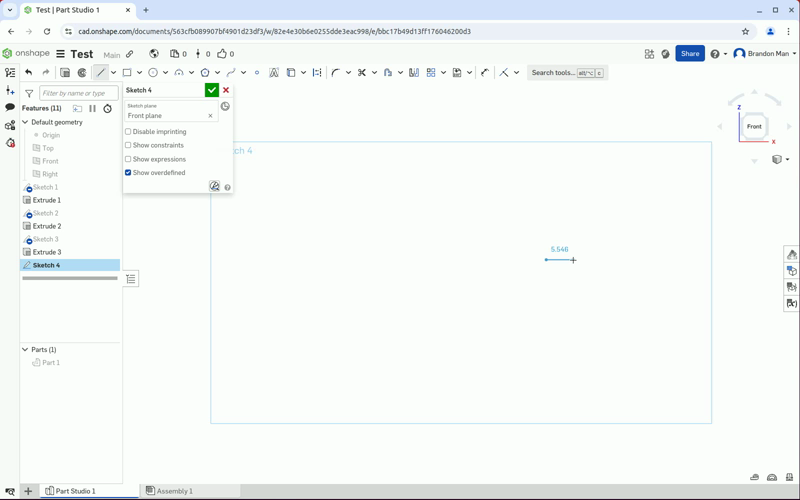
click(573, 259)
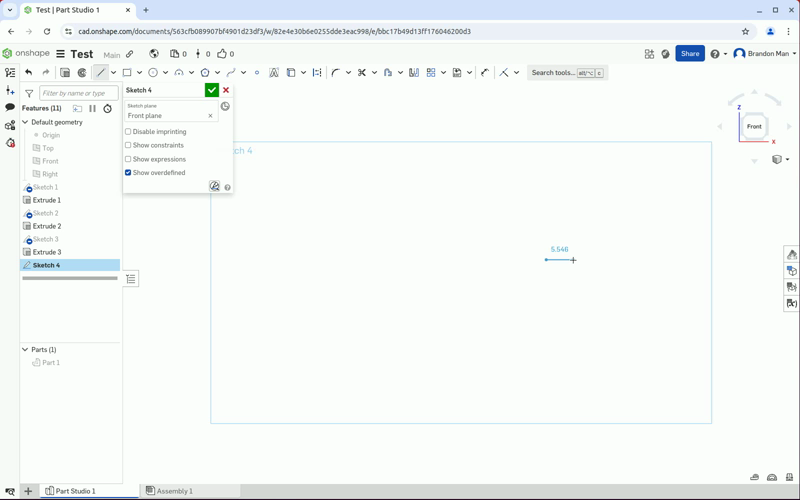
key_up(shift)
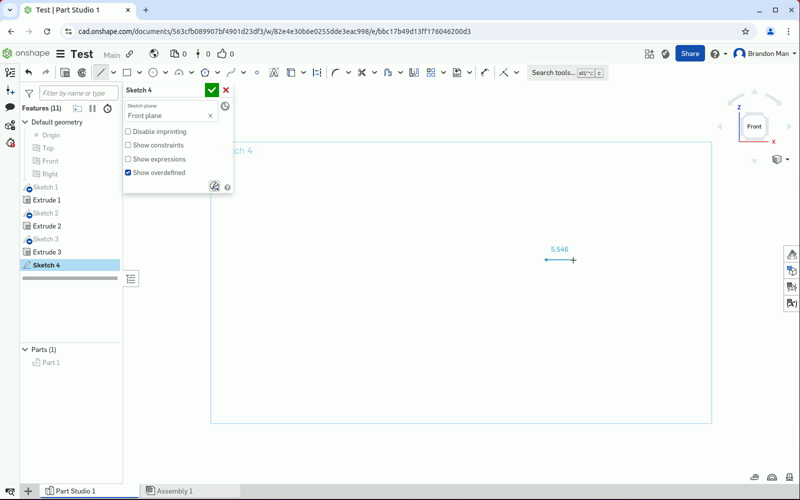
key_down(shift)
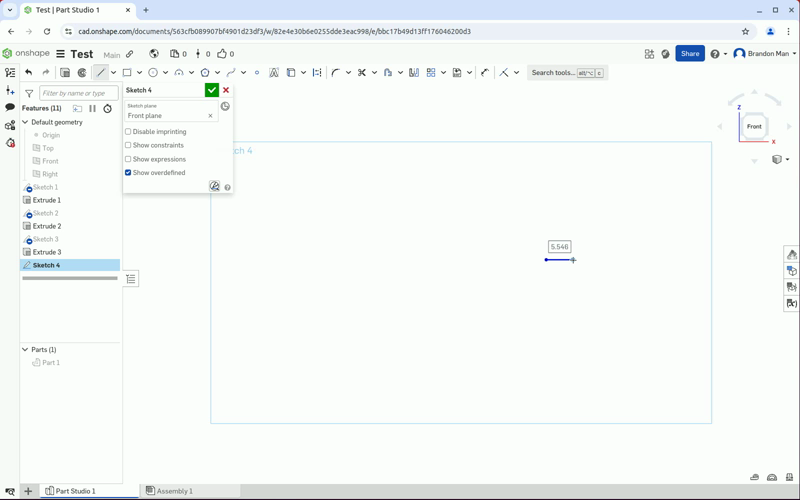
mouse_move(589, 259)
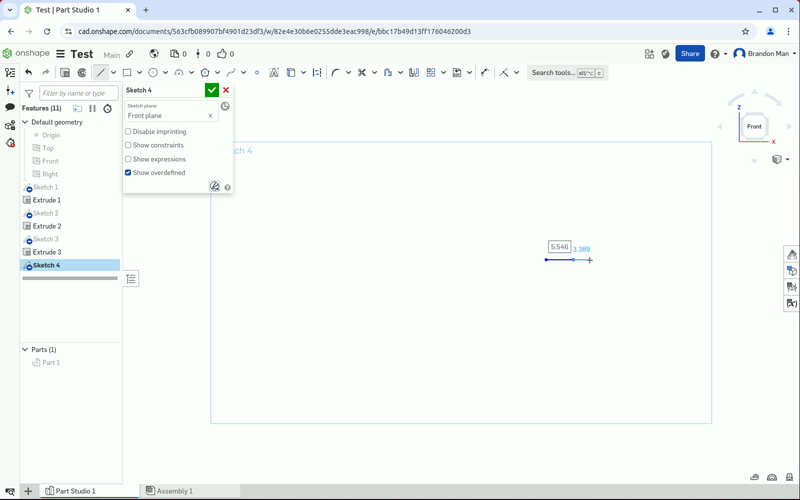
mouse_move(573, 250)
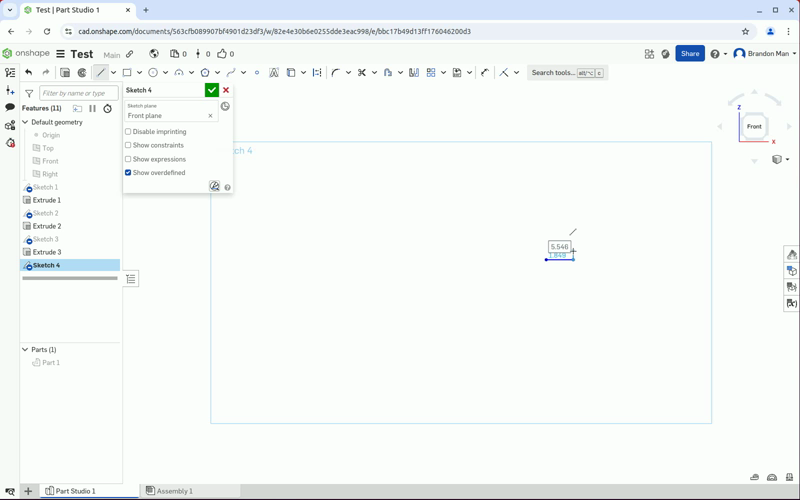
click(573, 250)
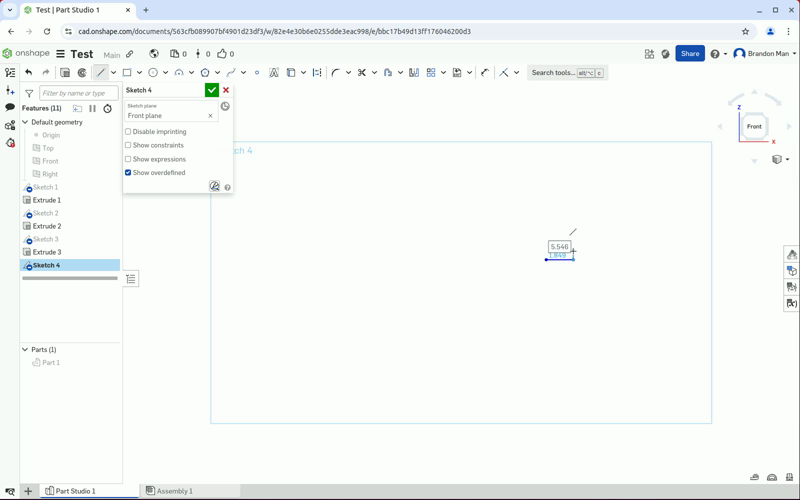
key_up(shift)
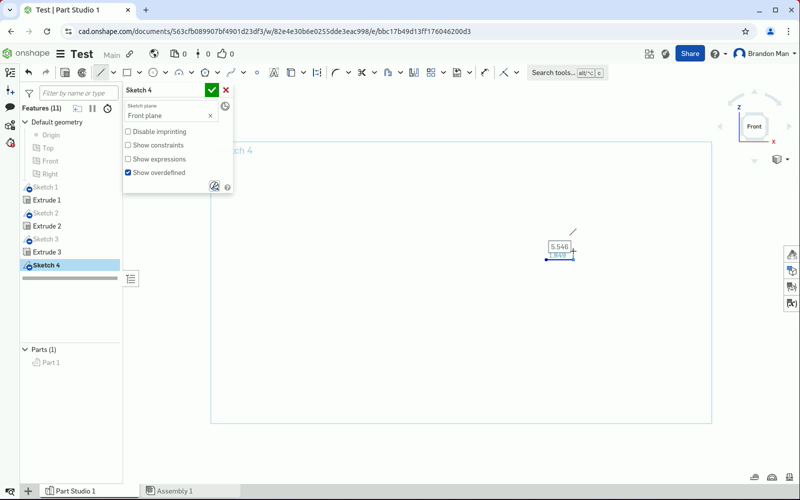
key_down(shift)
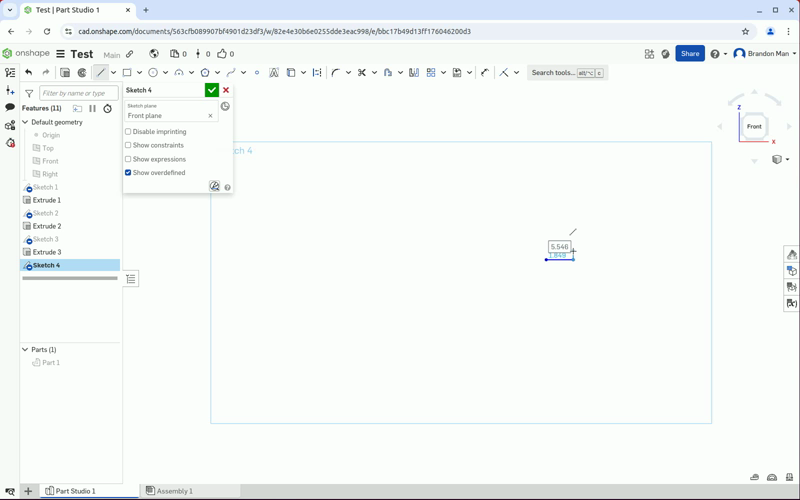
mouse_move(589, 250)
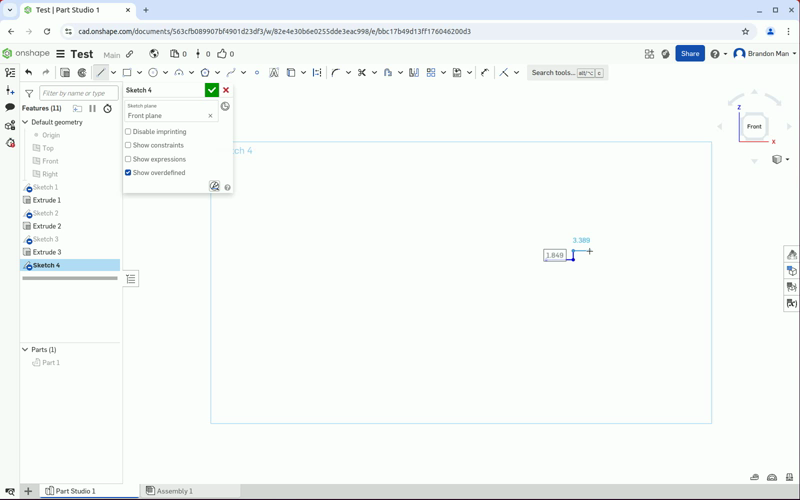
mouse_move(546, 250)
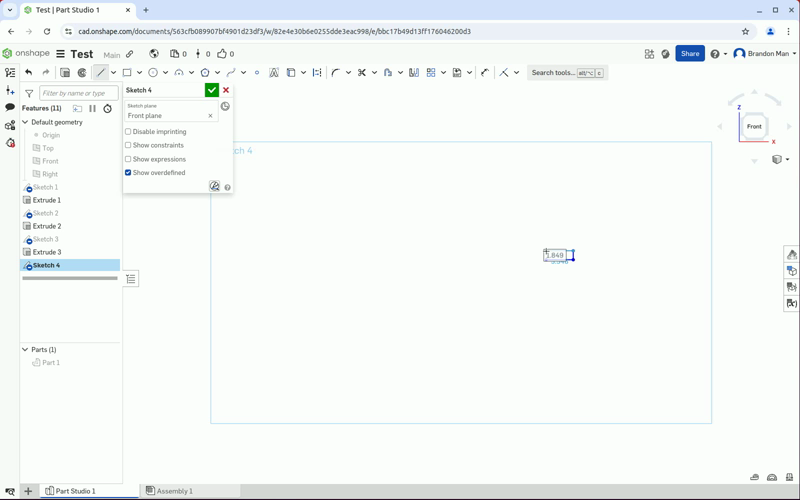
click(546, 250)
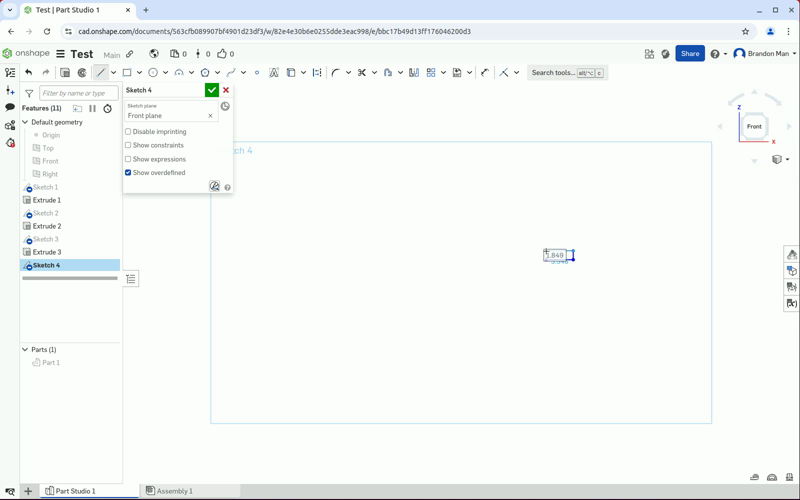
key_up(shift)
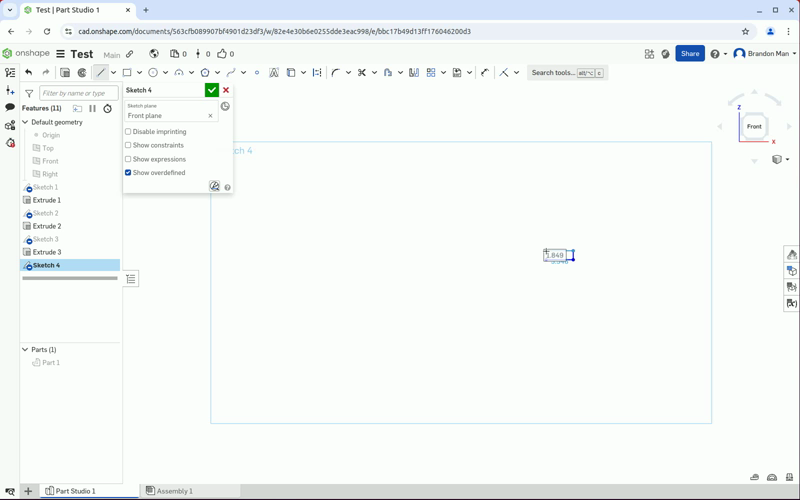
mouse_move(576, 250)
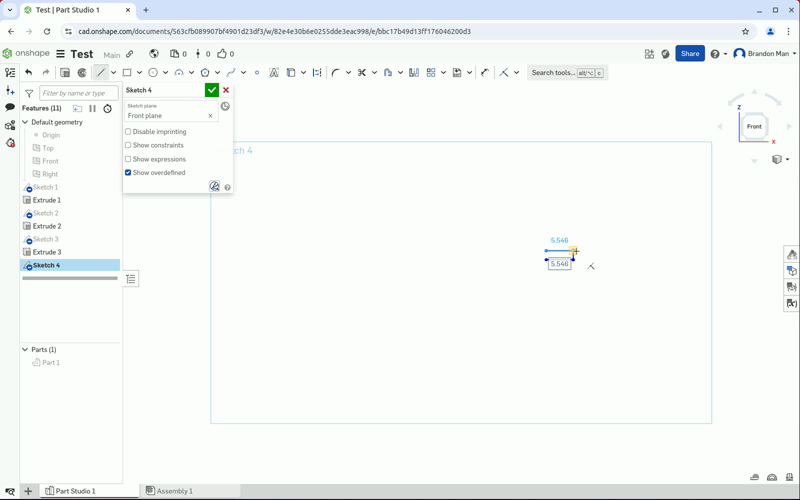
key_down(shift)
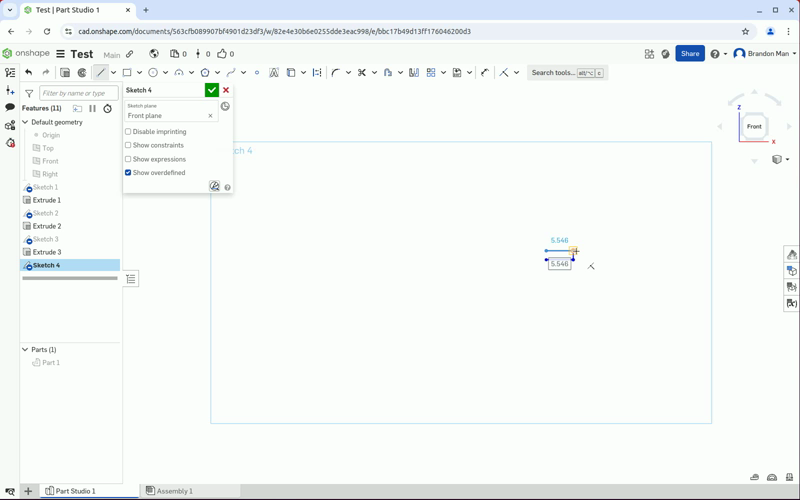
mouse_move(546, 259)
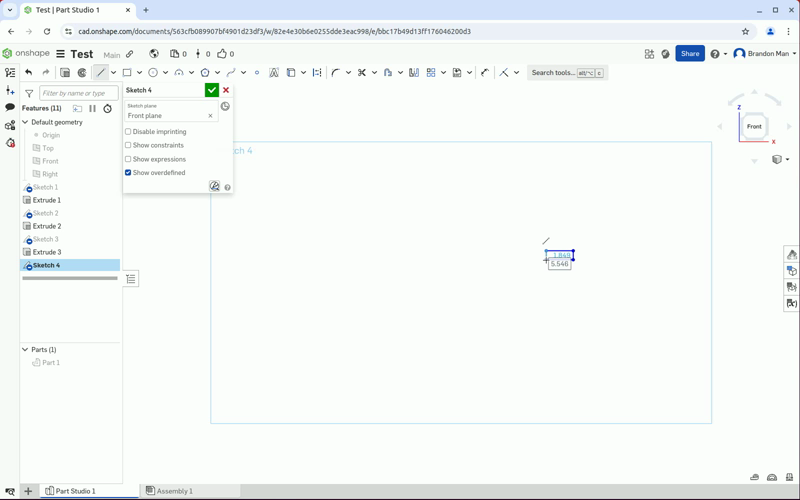
key_up(shift)
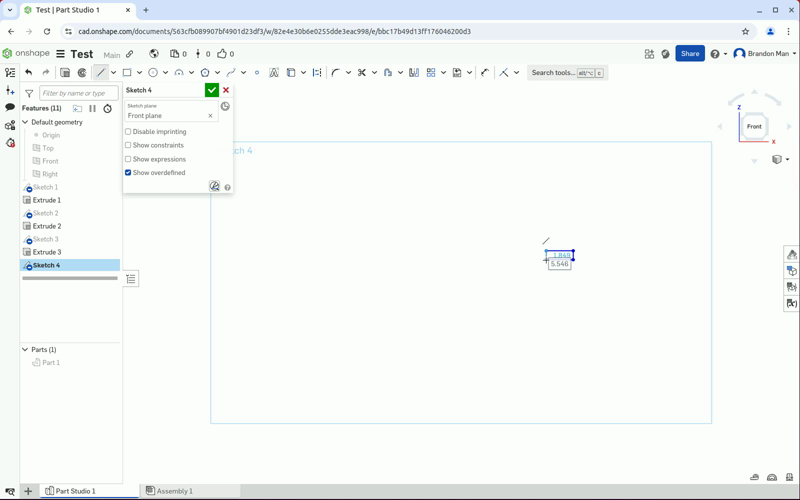
click(546, 259)
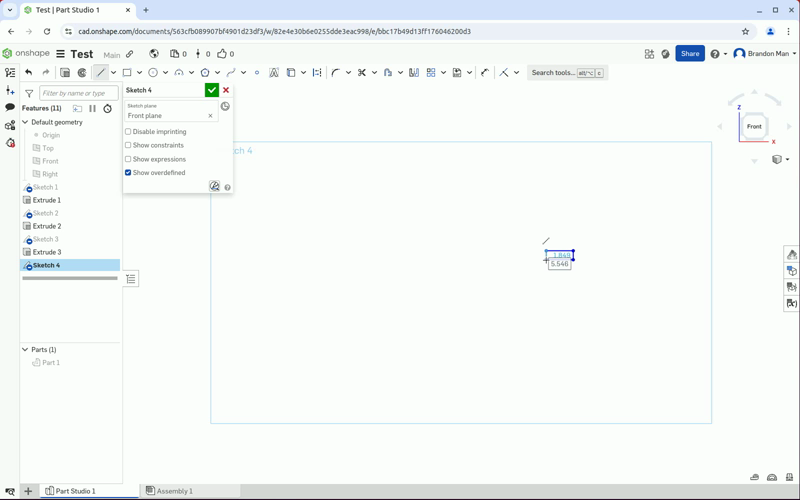
key(esc)
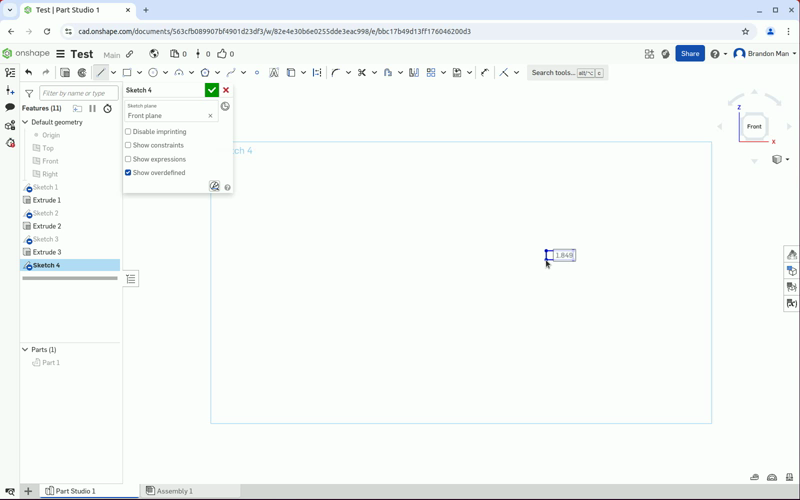
mouse_move(557, 251)
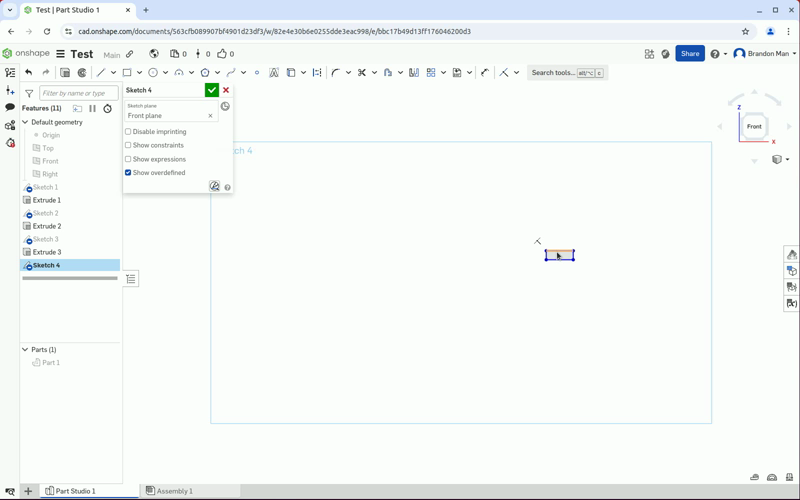
scroll(6)
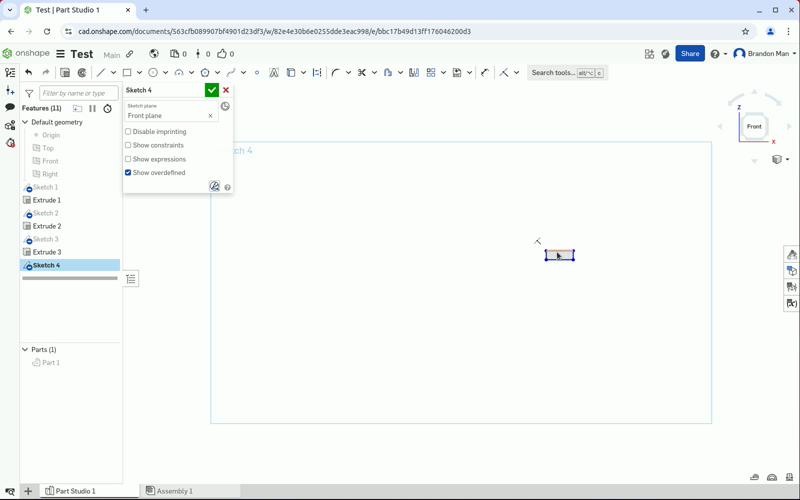
scroll(6)
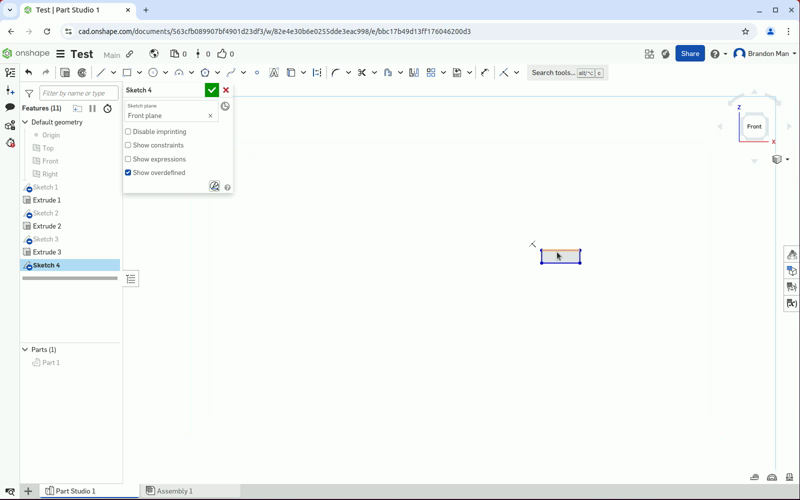
scroll(6)
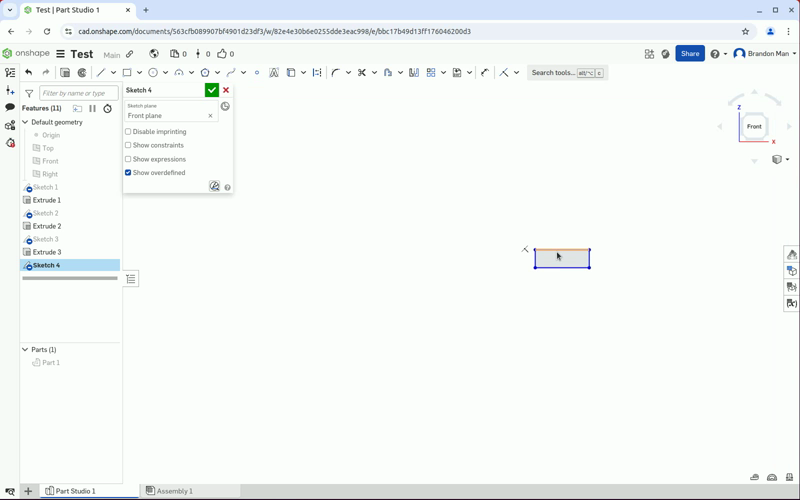
scroll(6)
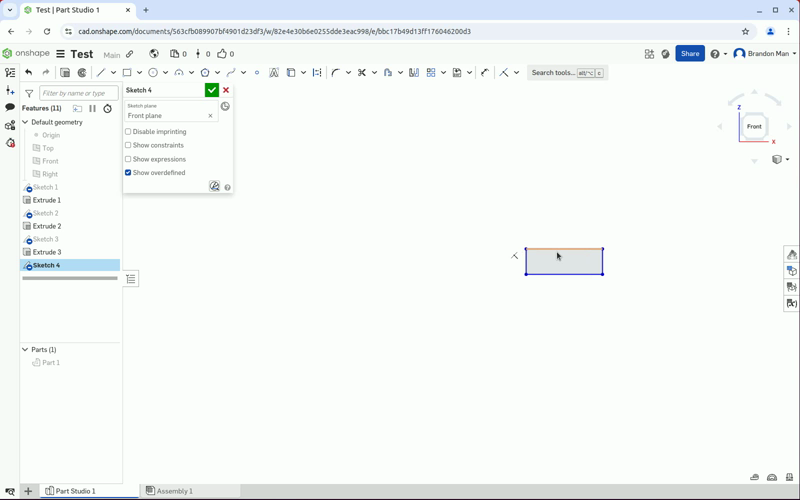
scroll(6)
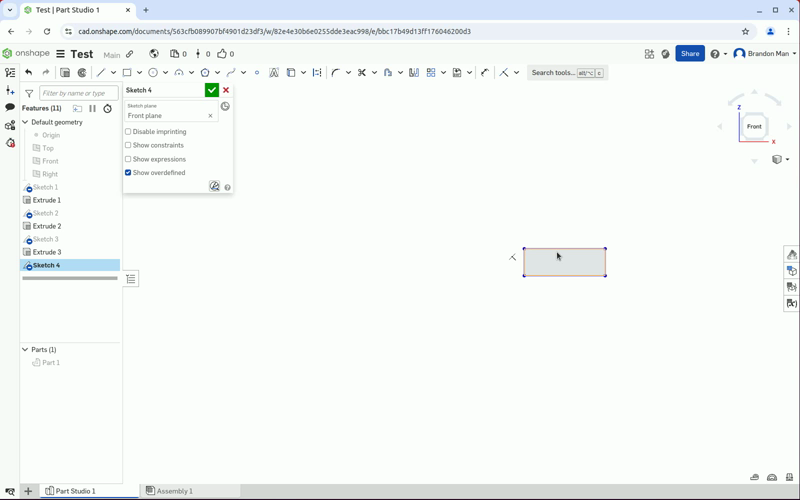
scroll(6)
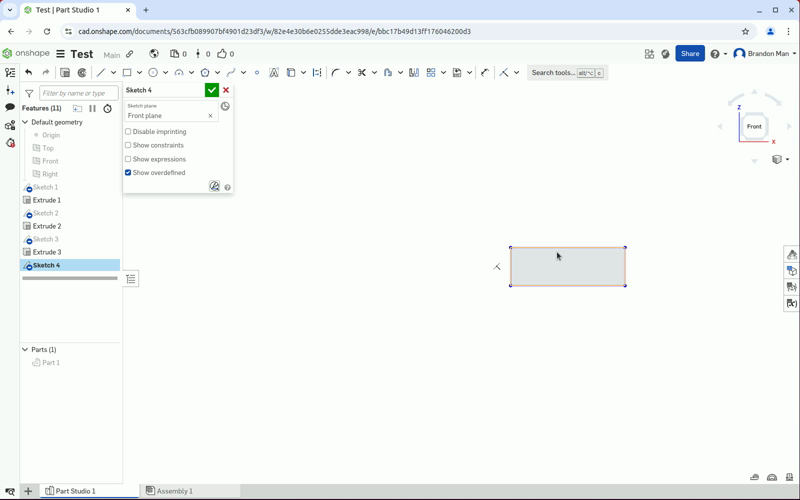
scroll(6)
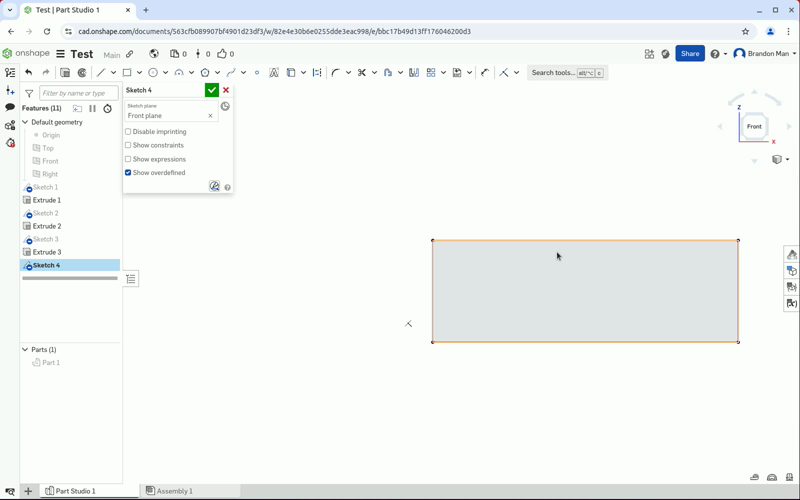
click(557, 251)
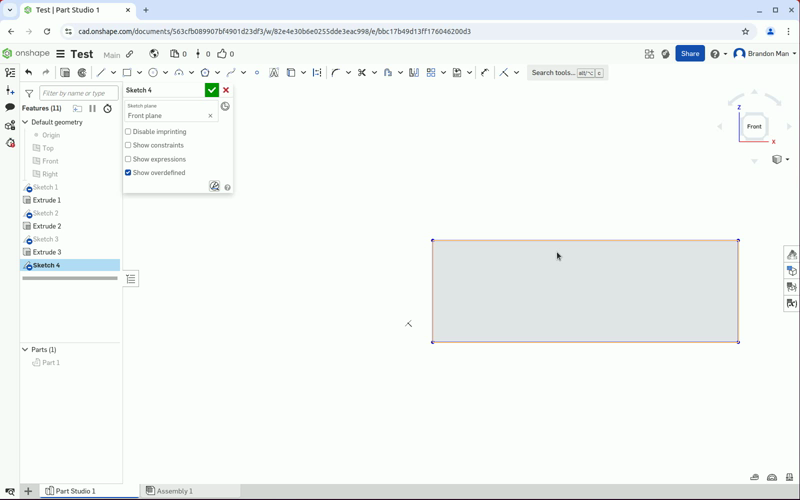
scroll(-6)
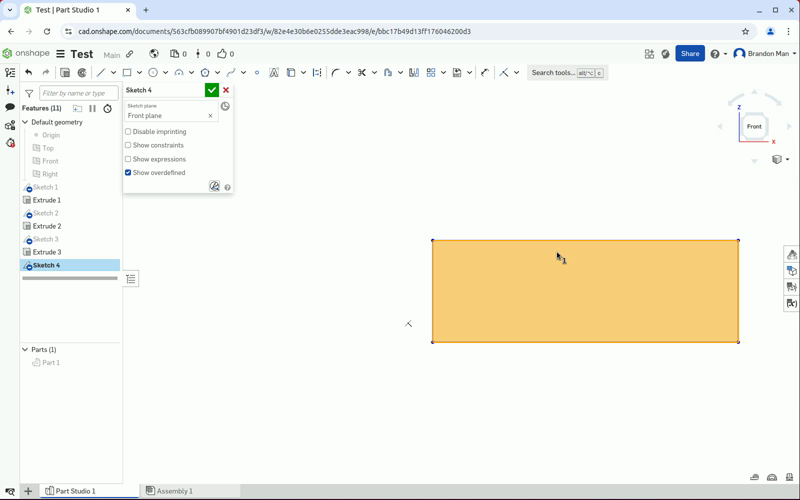
scroll(-6)
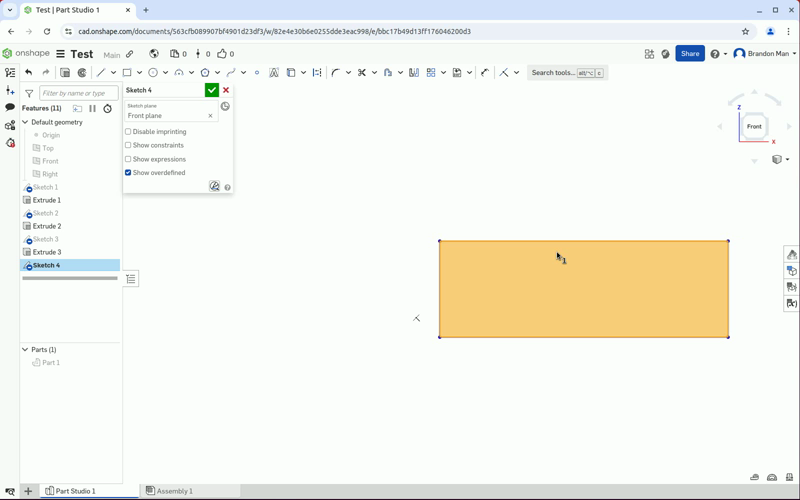
scroll(-6)
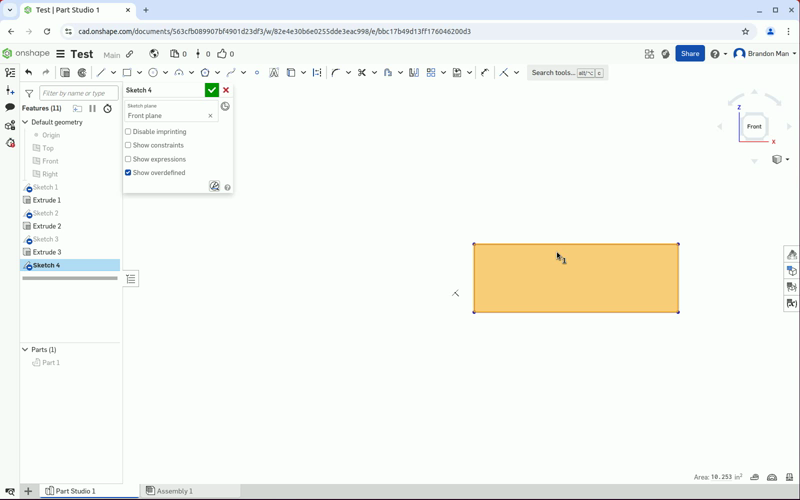
scroll(-6)
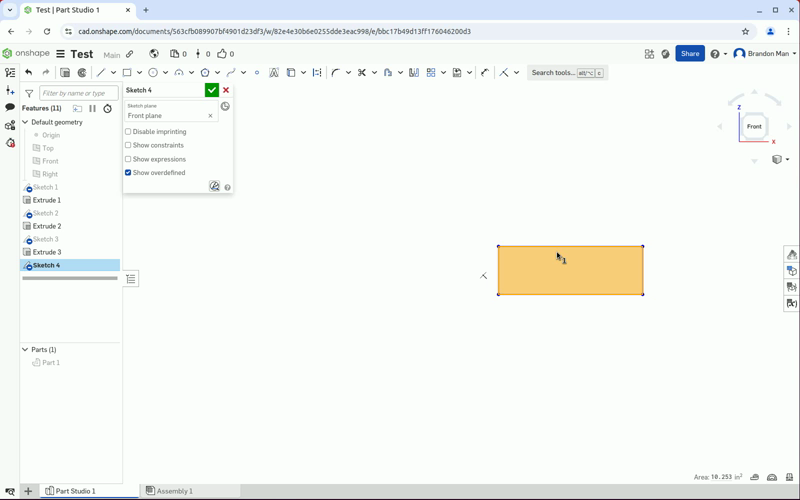
scroll(-6)
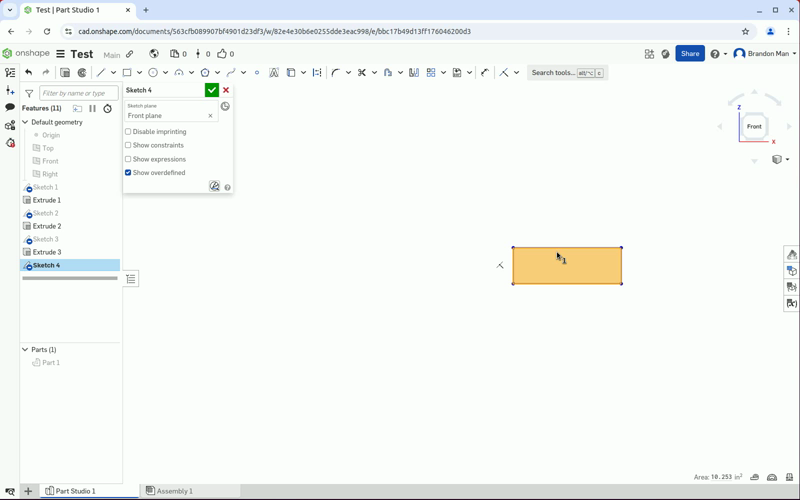
scroll(-6)
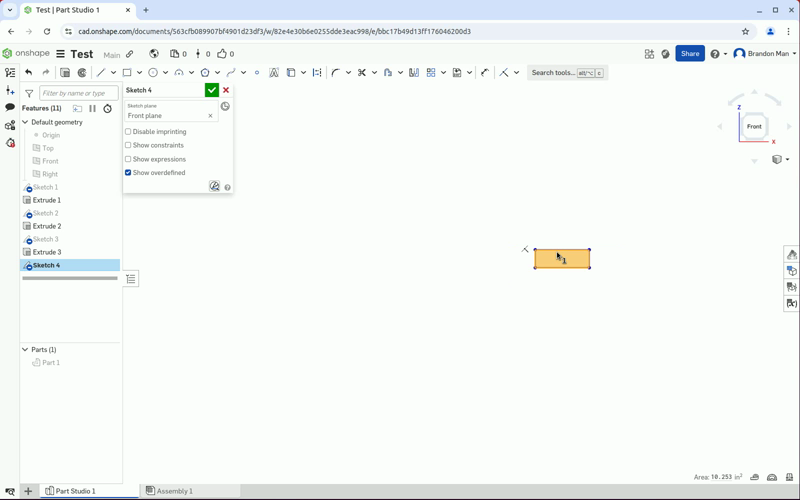
scroll(-6)
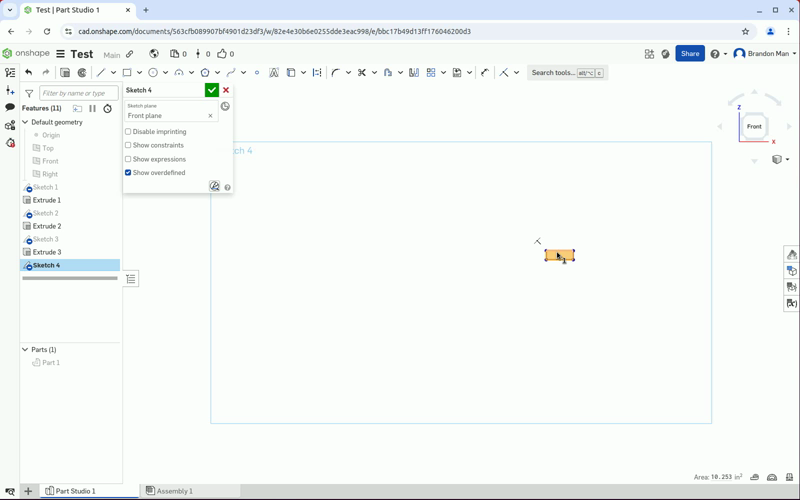
mouse_move(73, 352)
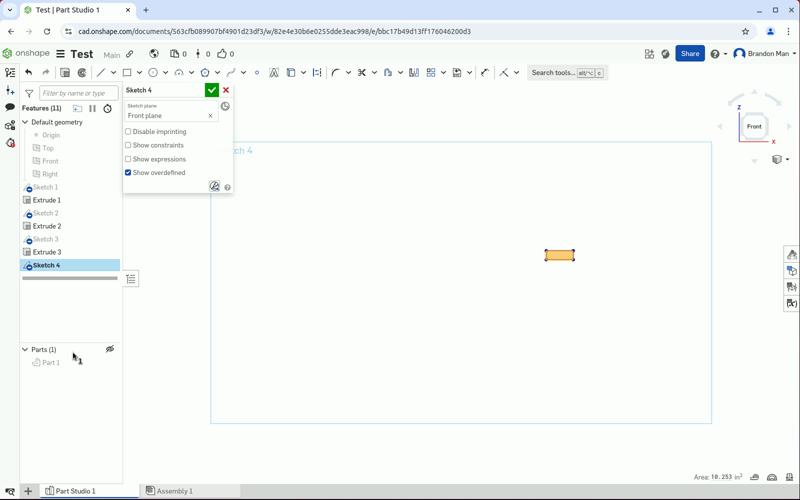
key(shift+y)
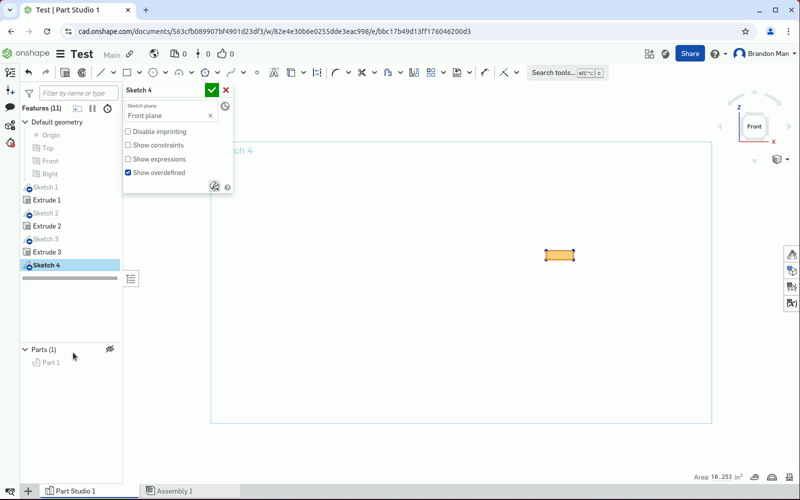
key(shift+e)
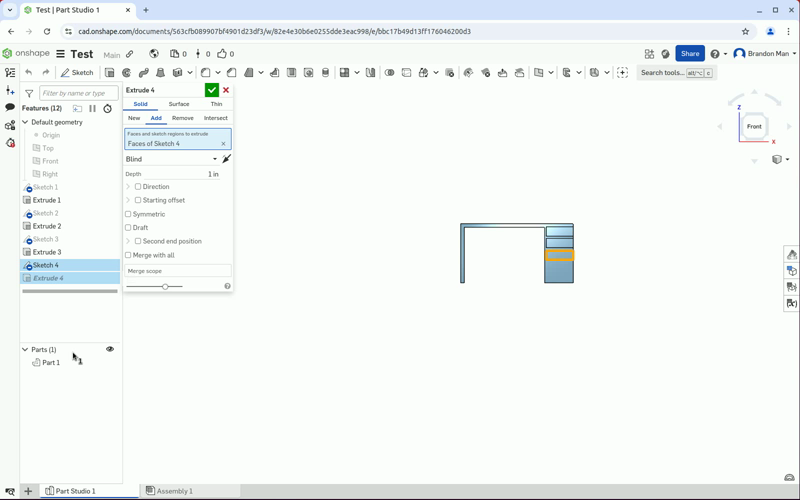
mouse_move(143, 106)
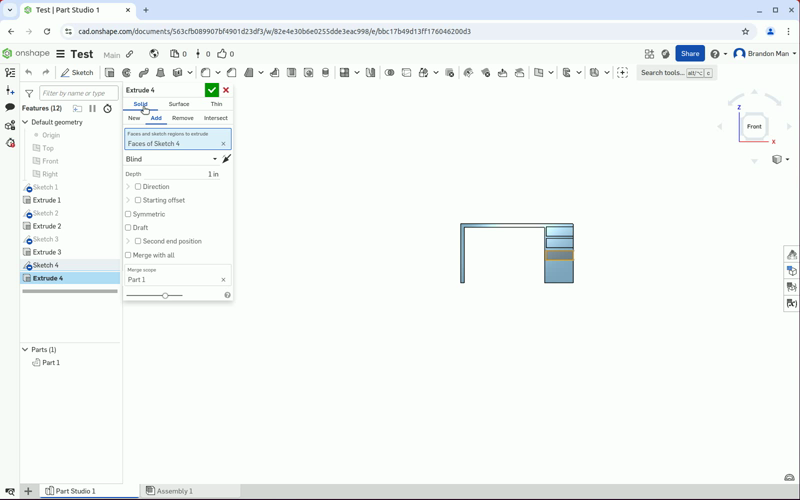
click(143, 106)
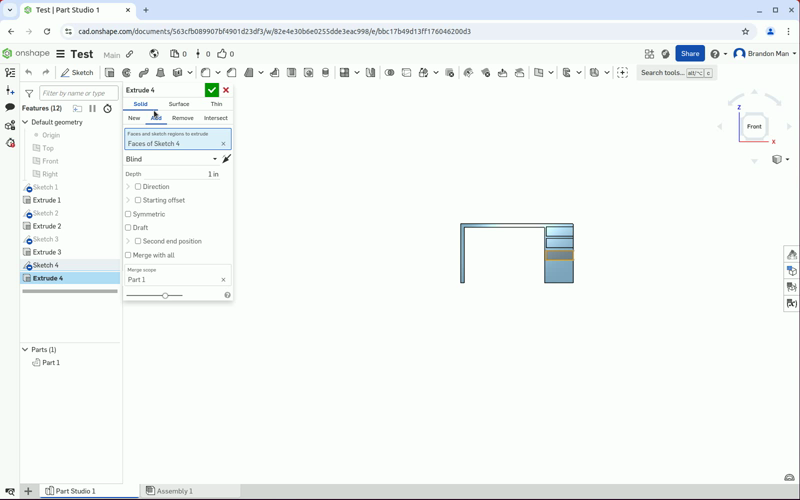
mouse_move(186, 120)
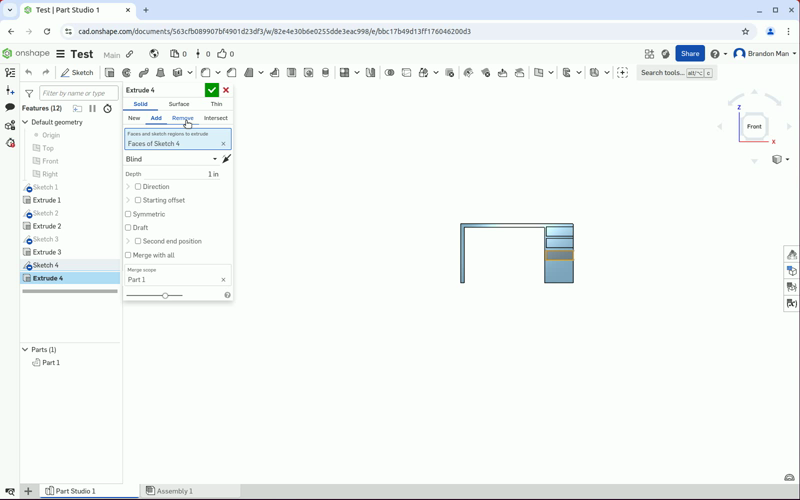
click(186, 120)
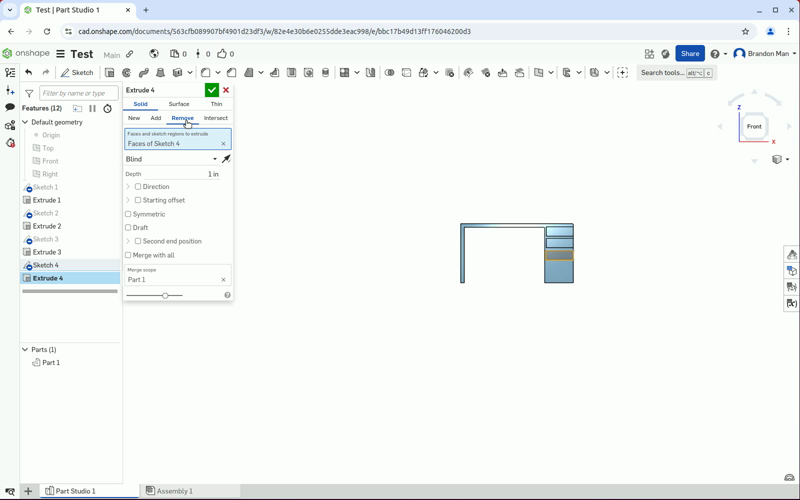
key(tab, 4)
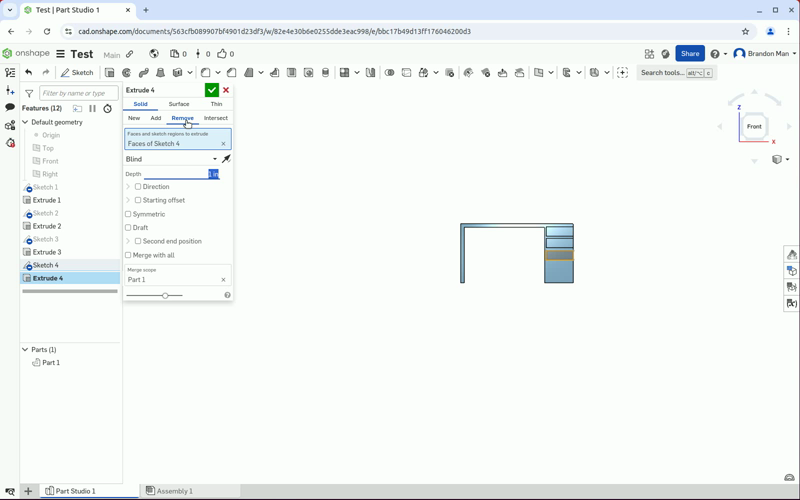
text(0.241)
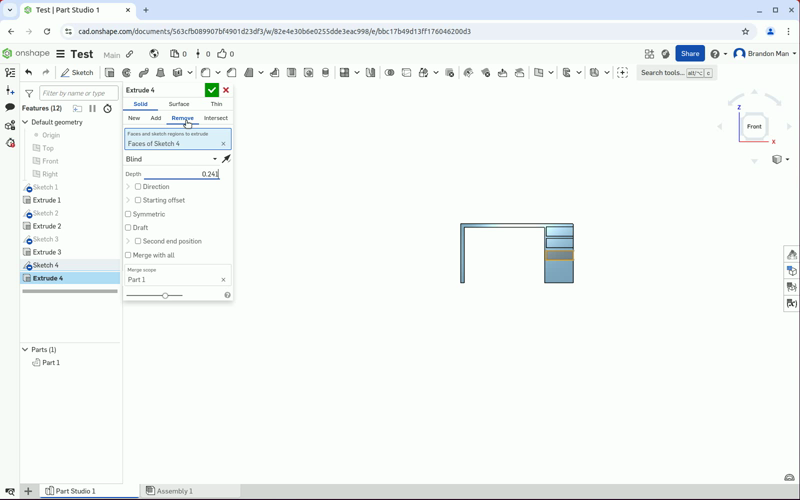
key(tab, 6)
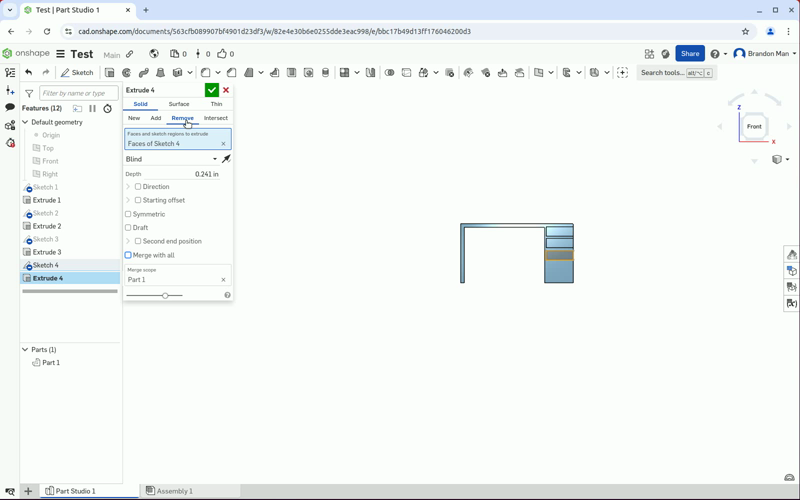
key(space)
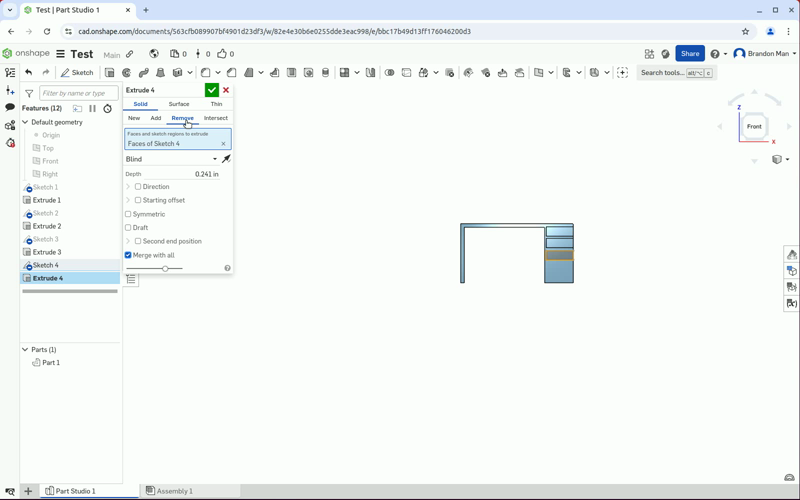
key(enter)
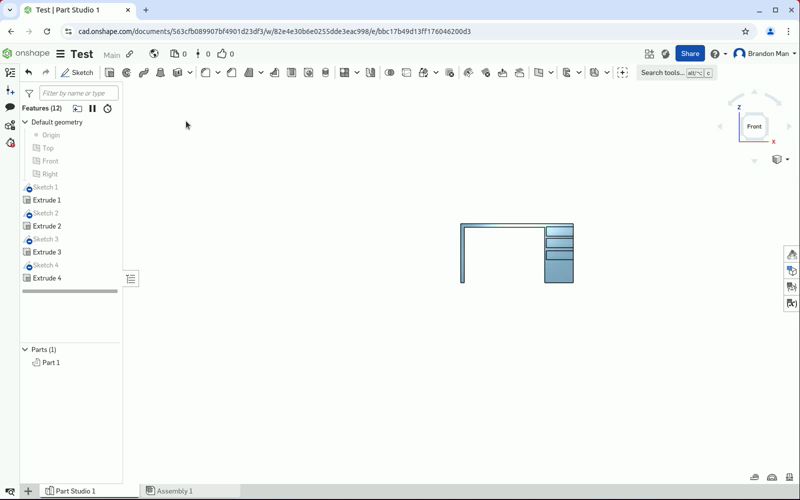
key(shift+h)
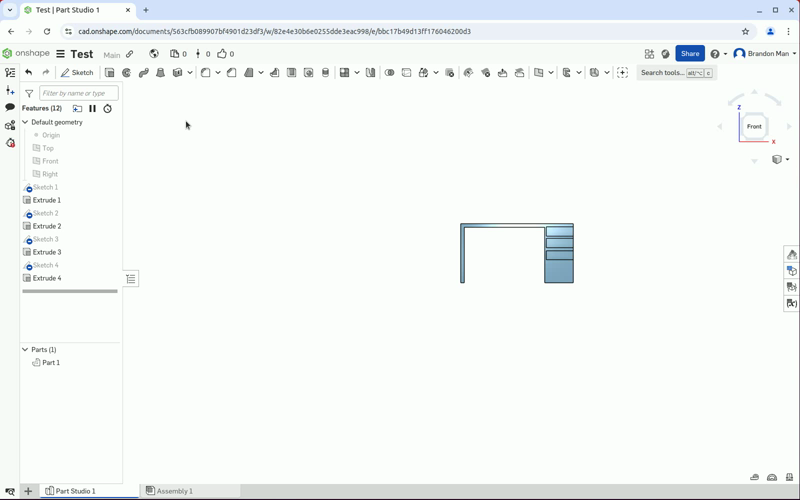
key(shift+h)
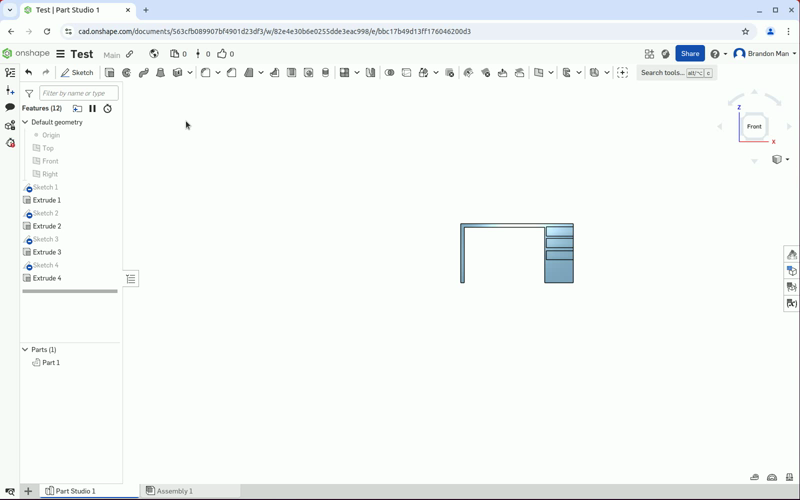
mouse_move(73, 189)
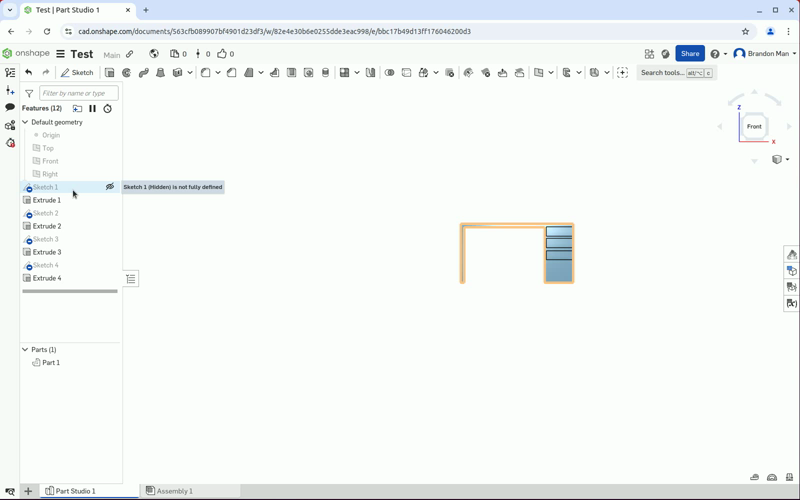
click(73, 189)
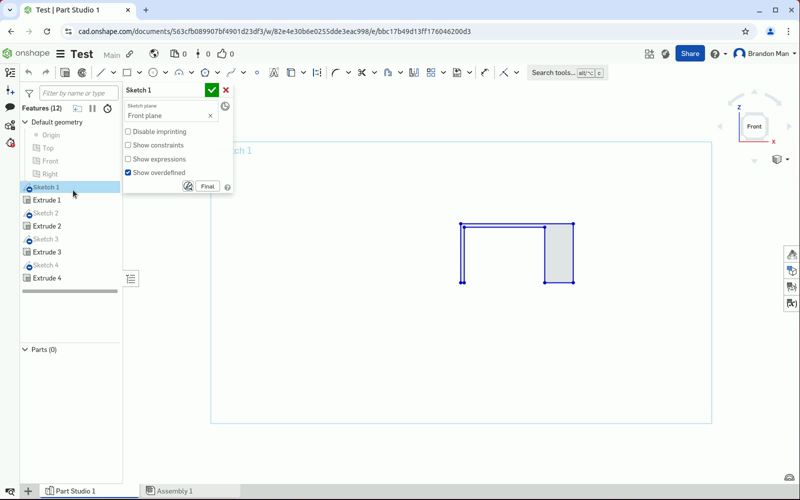
mouse_move(229, 92)
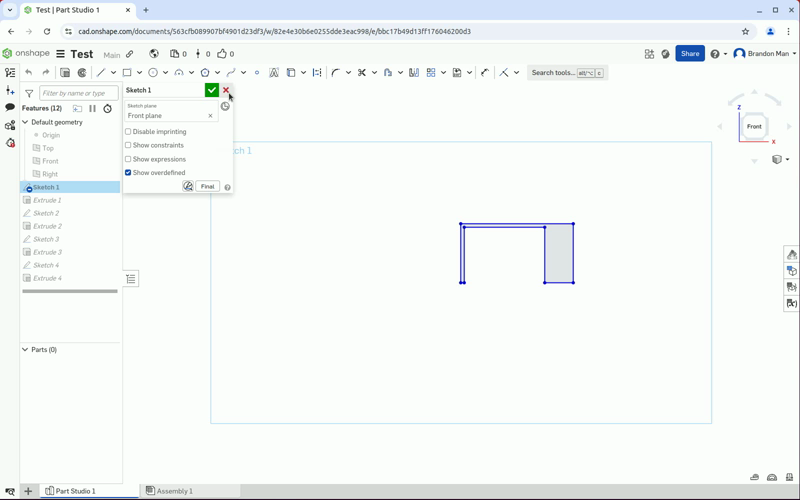
click(229, 92)
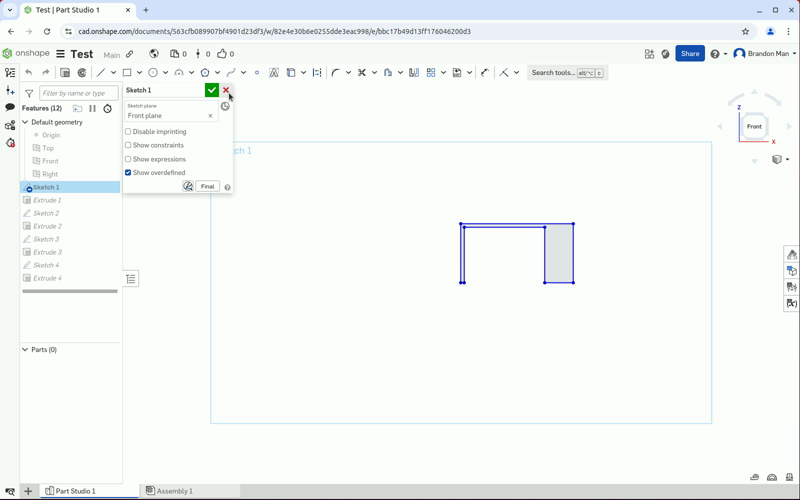
key(shift+s)
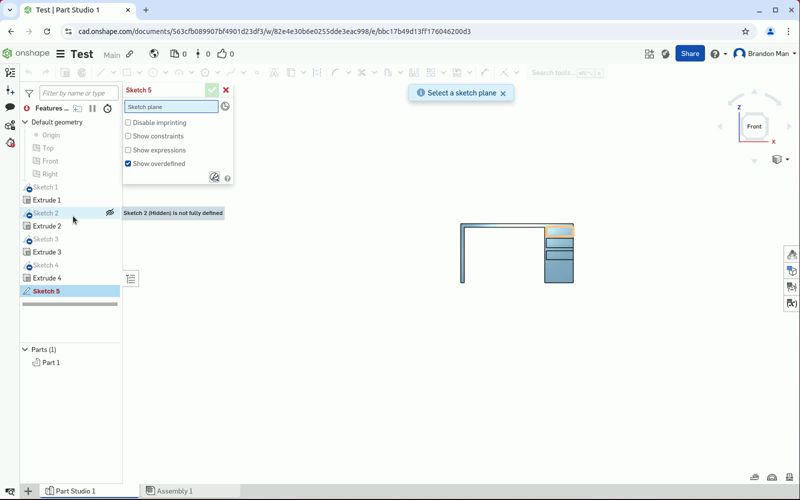
scroll(3)
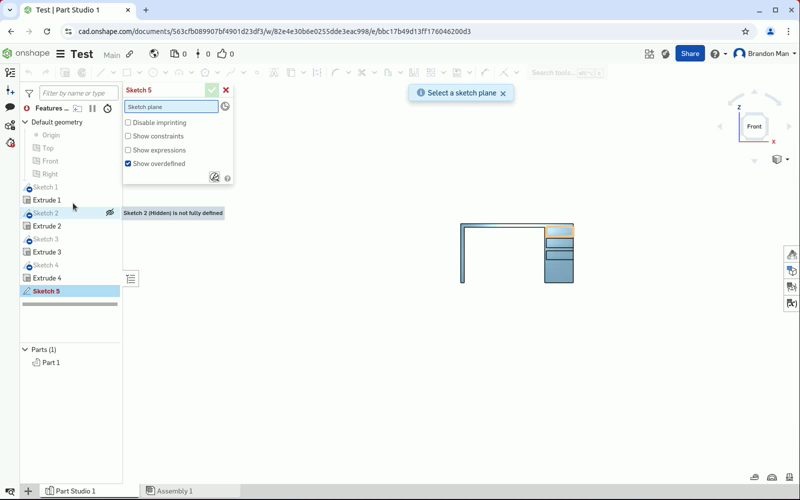
mouse_move(73, 163)
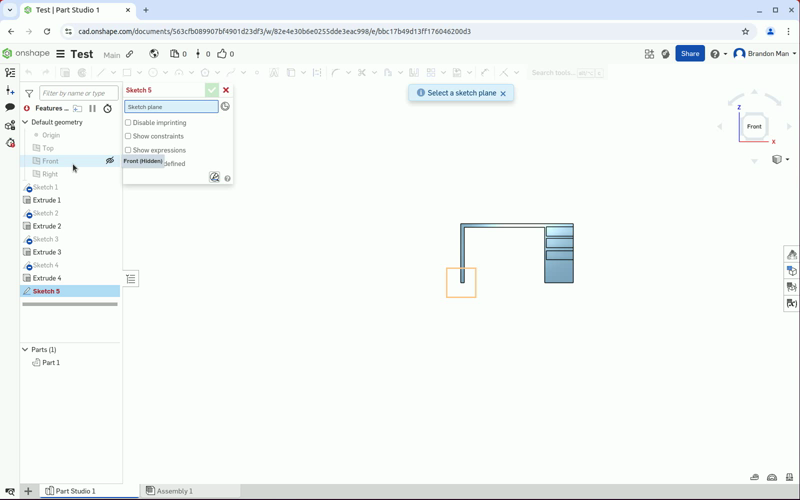
click(73, 163)
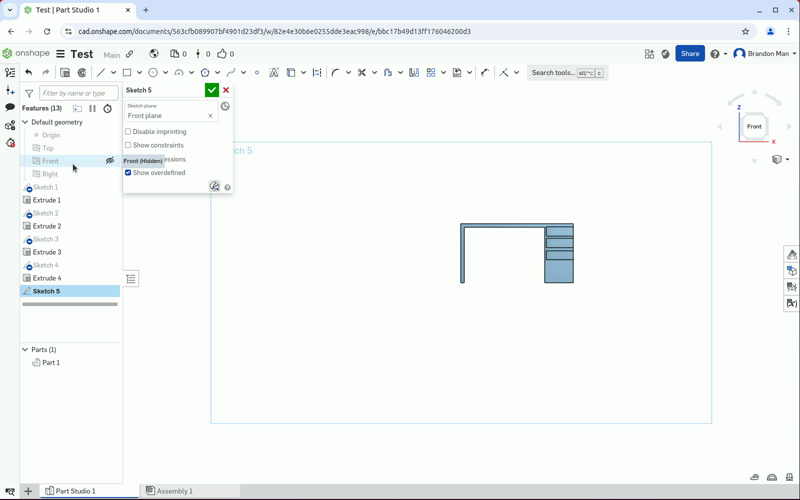
mouse_move(73, 352)
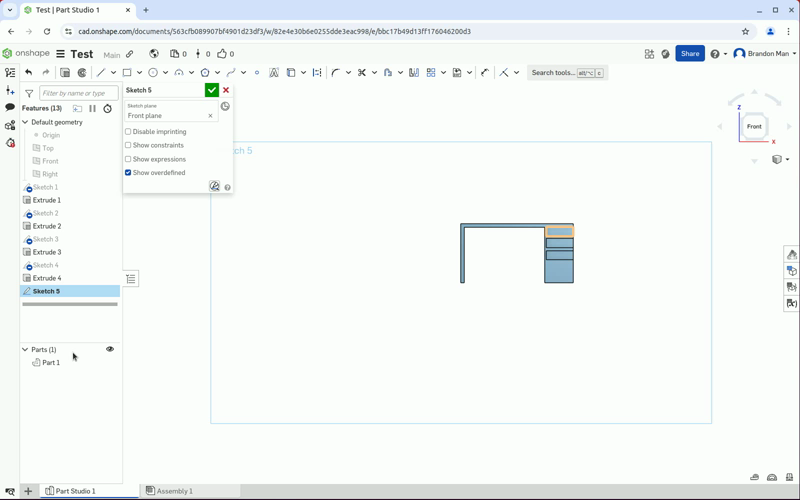
key(y)
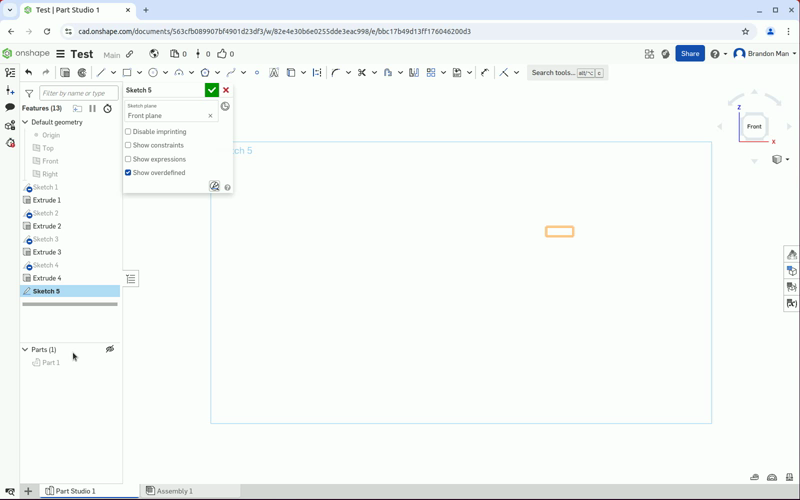
key(l)
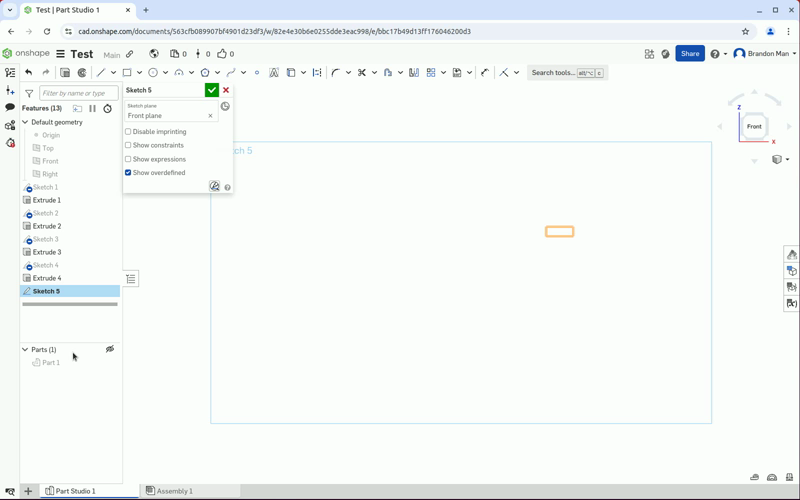
key_down(shift)
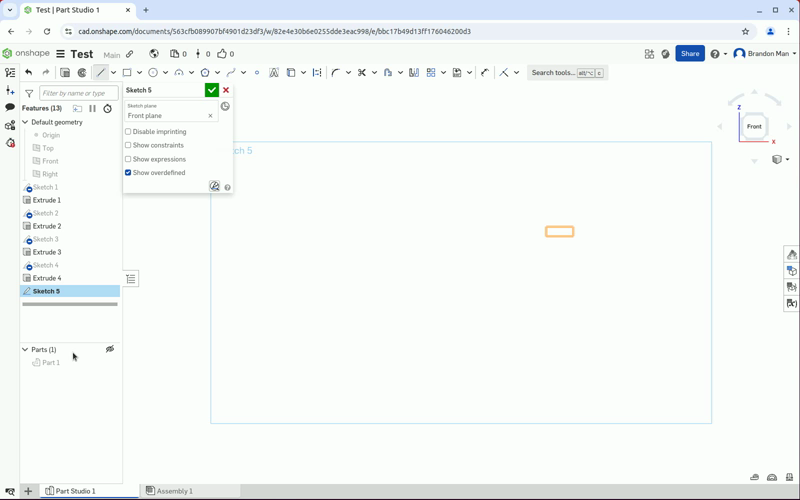
mouse_move(546, 270)
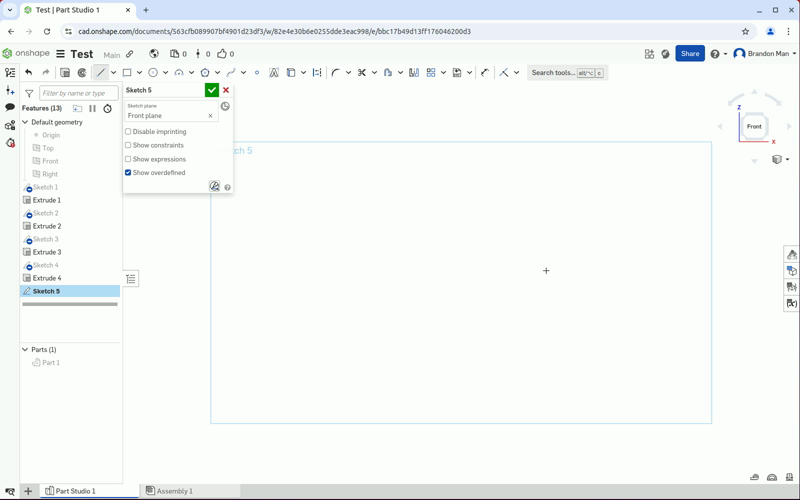
click(546, 270)
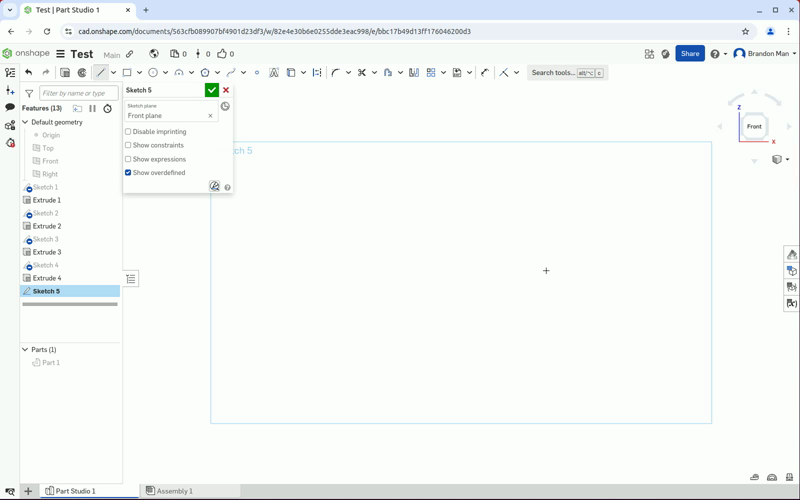
key_up(shift)
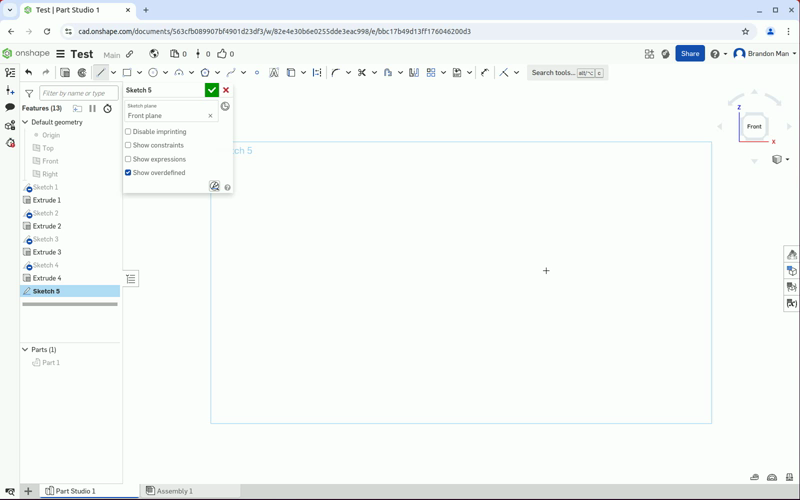
key_down(shift)
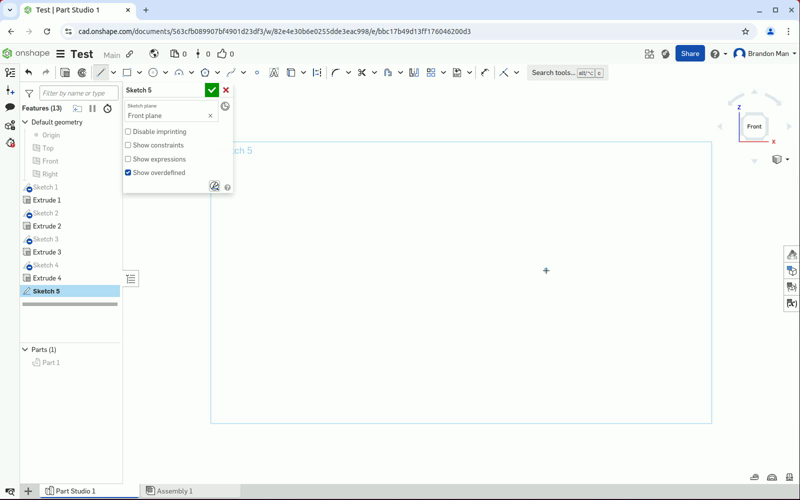
mouse_move(576, 270)
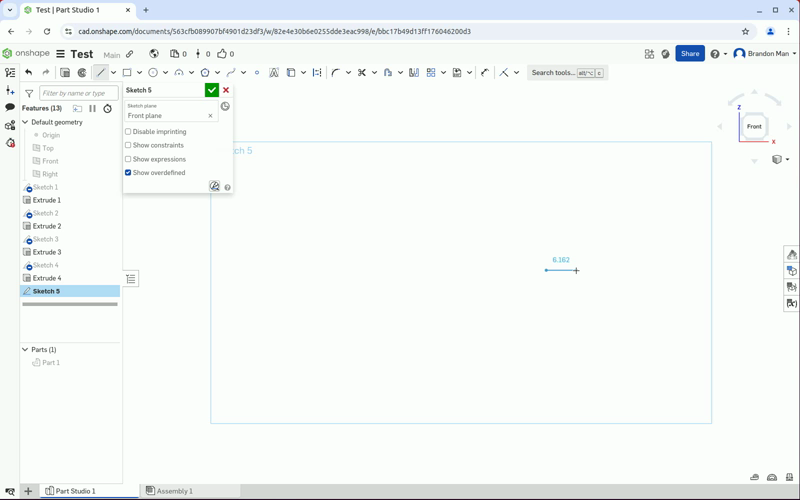
mouse_move(571, 270)
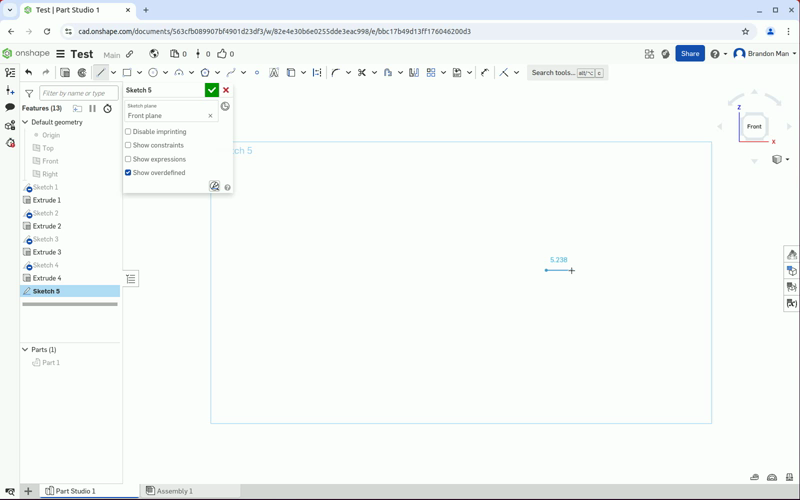
click(571, 270)
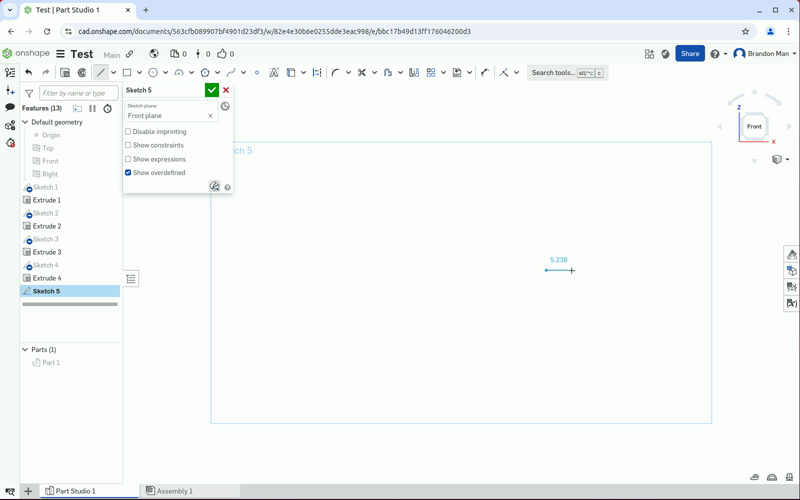
key_up(shift)
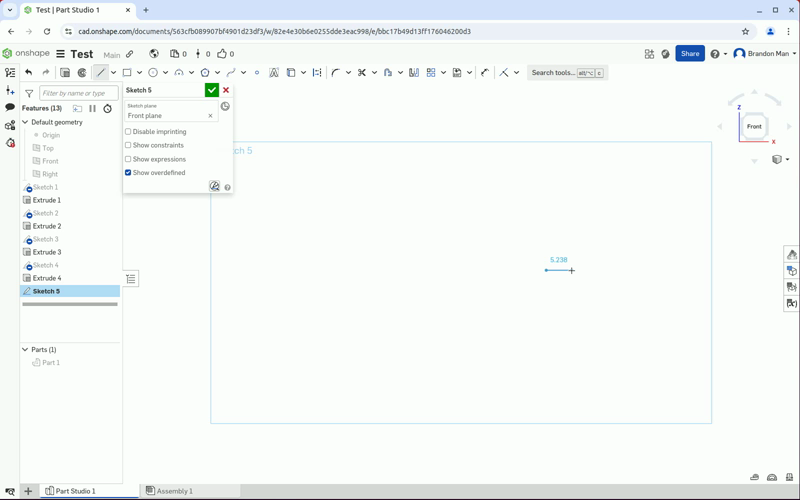
key_down(shift)
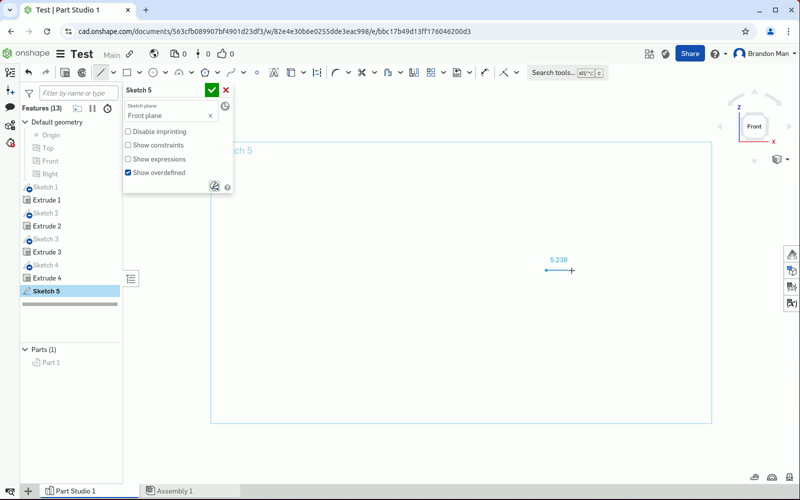
mouse_move(589, 270)
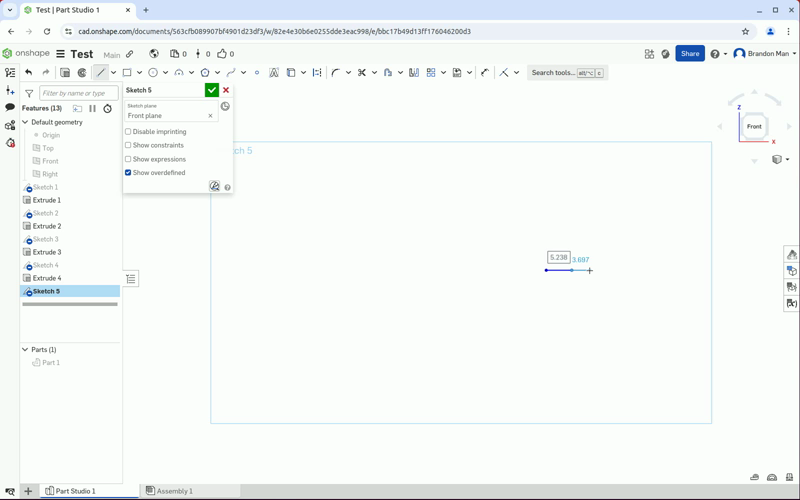
mouse_move(571, 261)
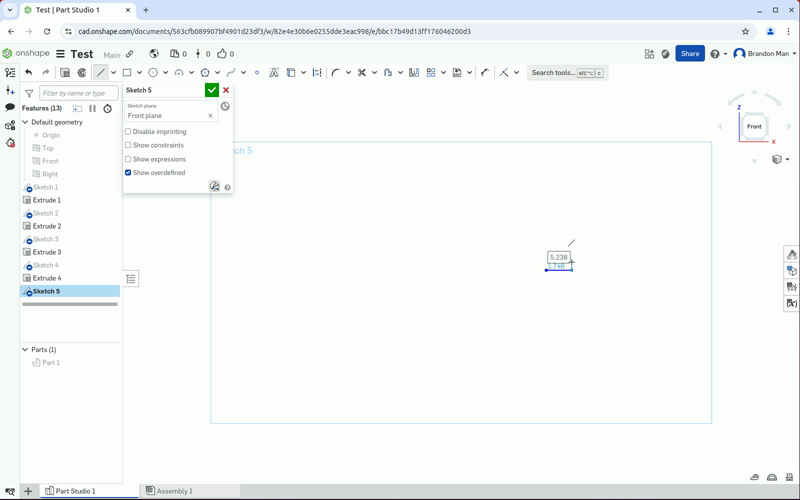
click(571, 261)
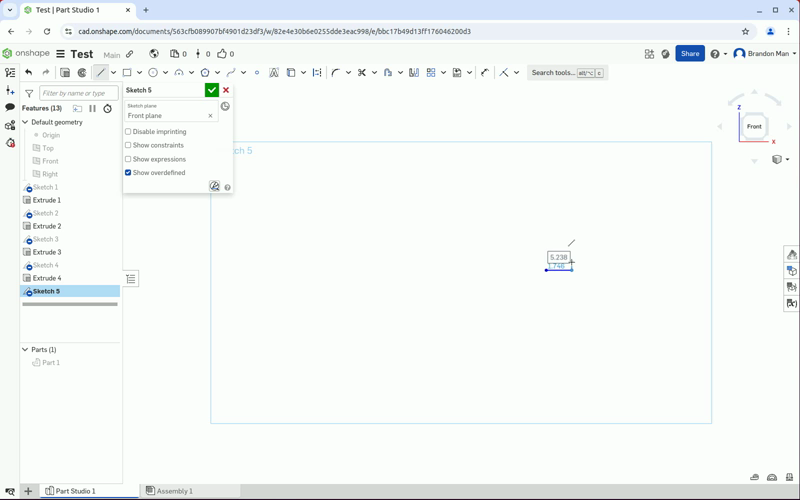
key_up(shift)
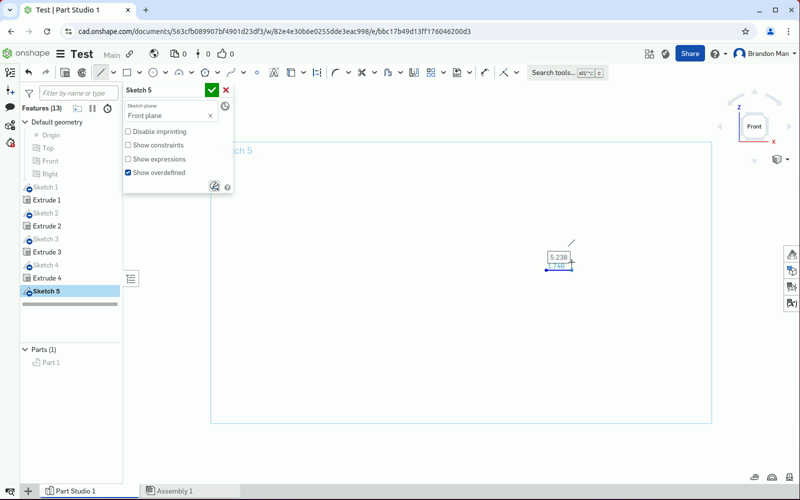
key_down(shift)
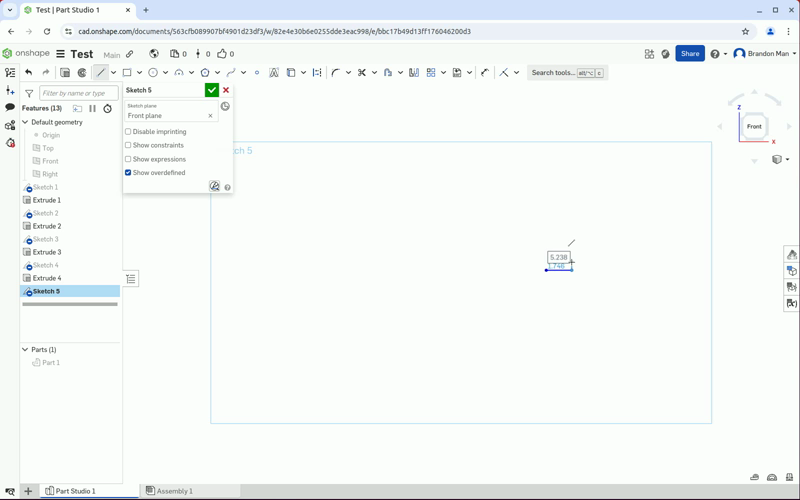
mouse_move(589, 261)
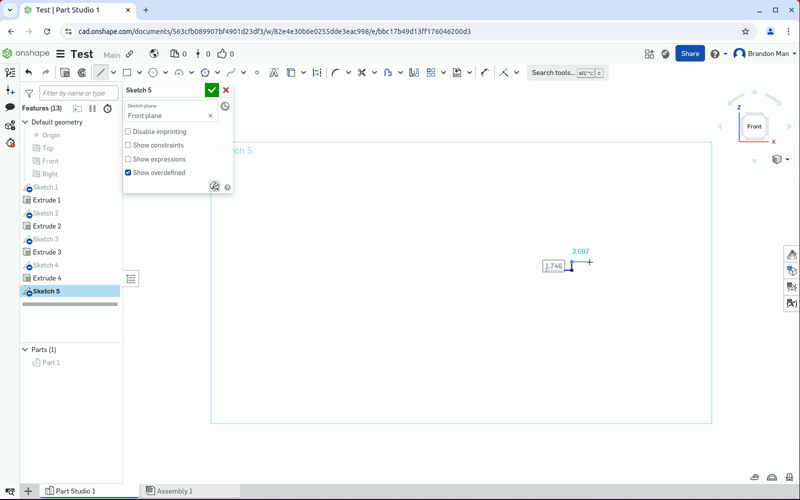
mouse_move(546, 261)
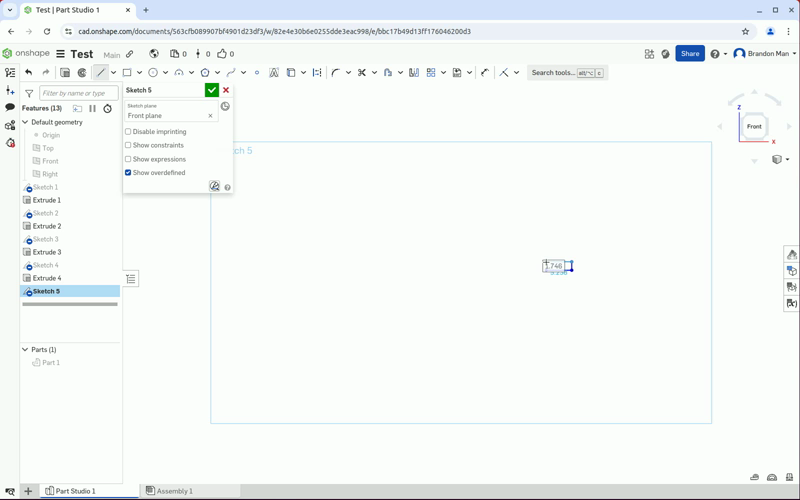
click(546, 261)
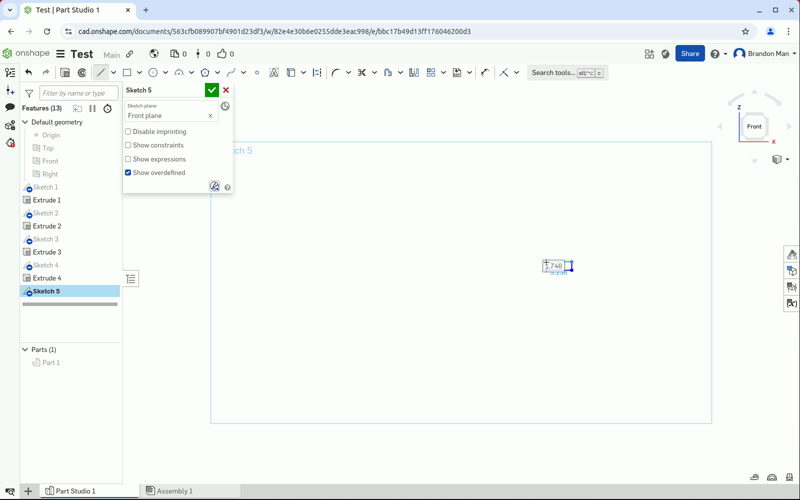
key_up(shift)
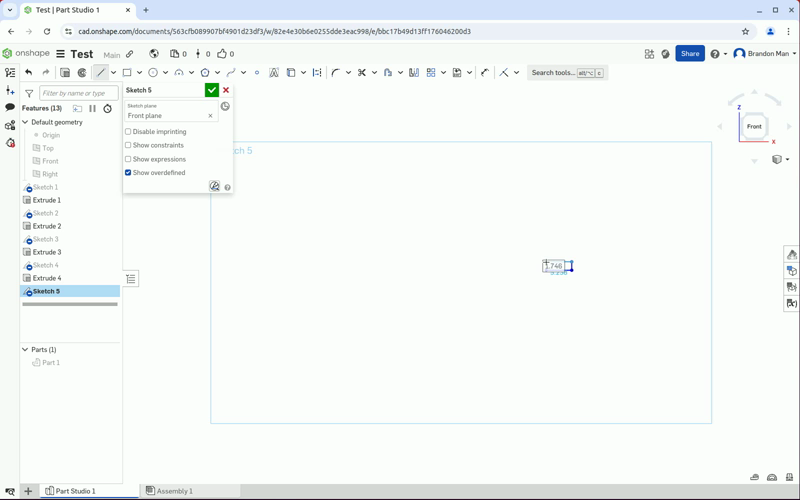
mouse_move(576, 261)
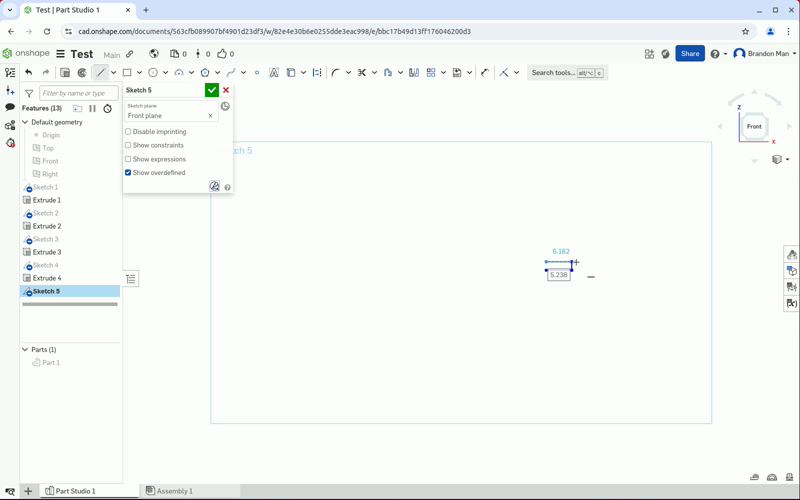
key_down(shift)
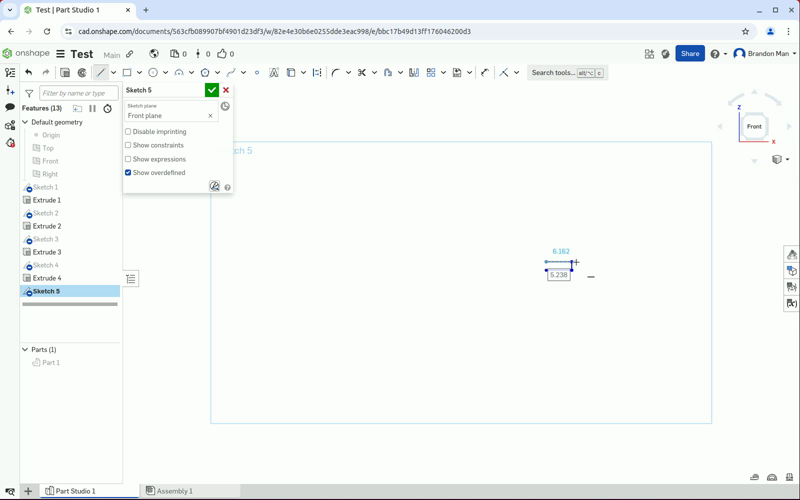
mouse_move(546, 270)
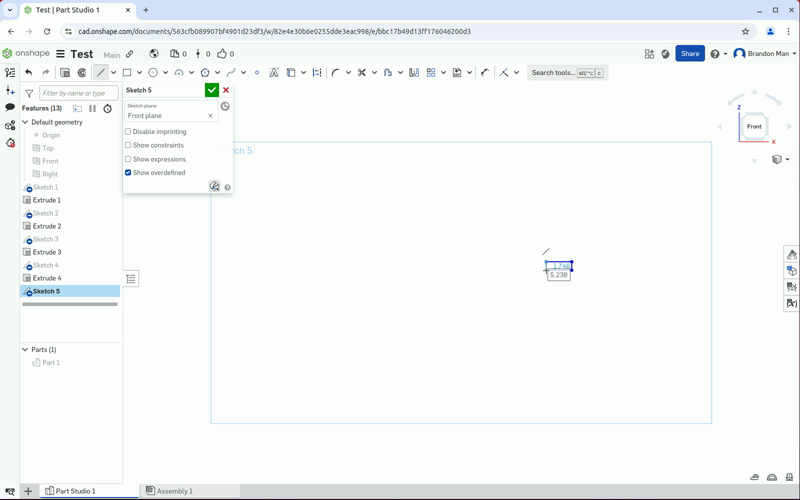
key_up(shift)
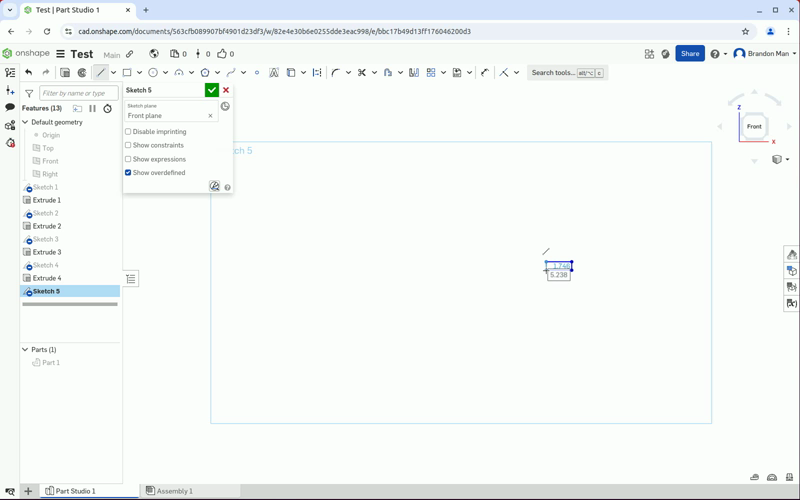
click(546, 270)
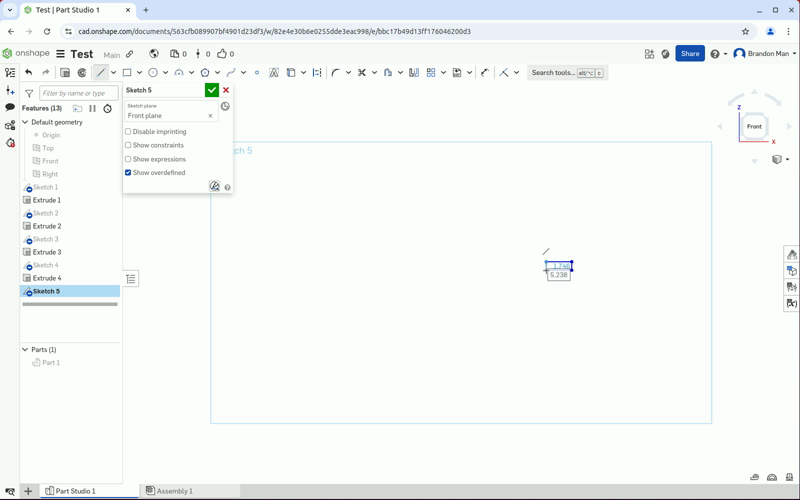
key(esc)
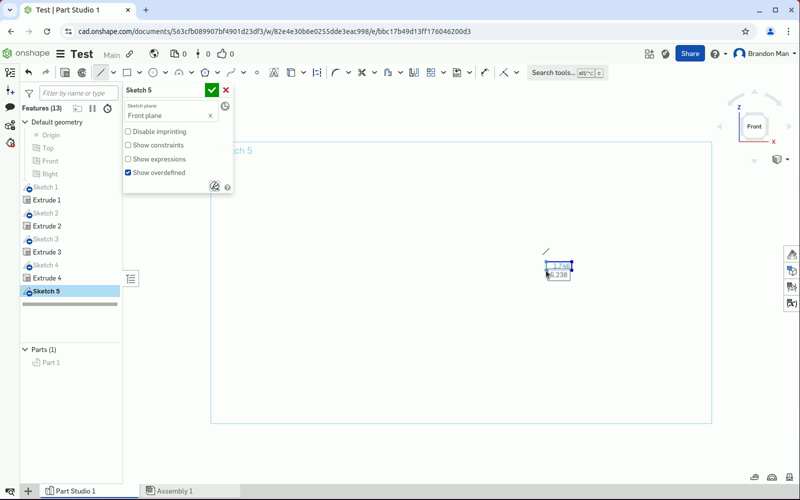
mouse_move(563, 266)
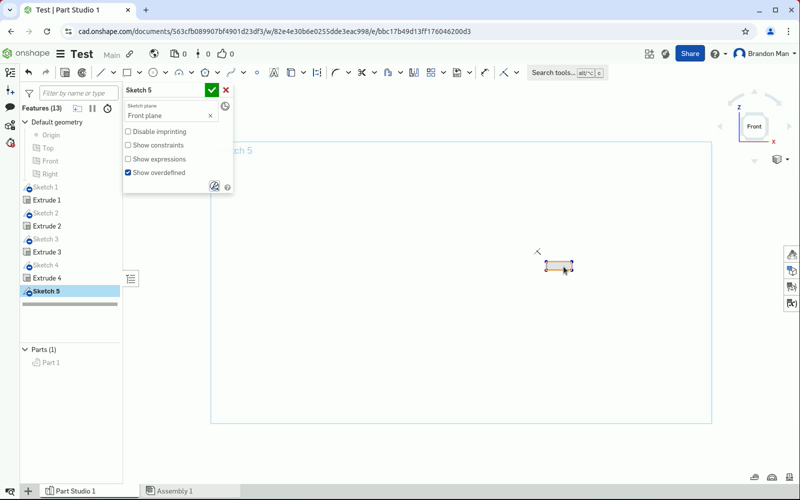
scroll(6)
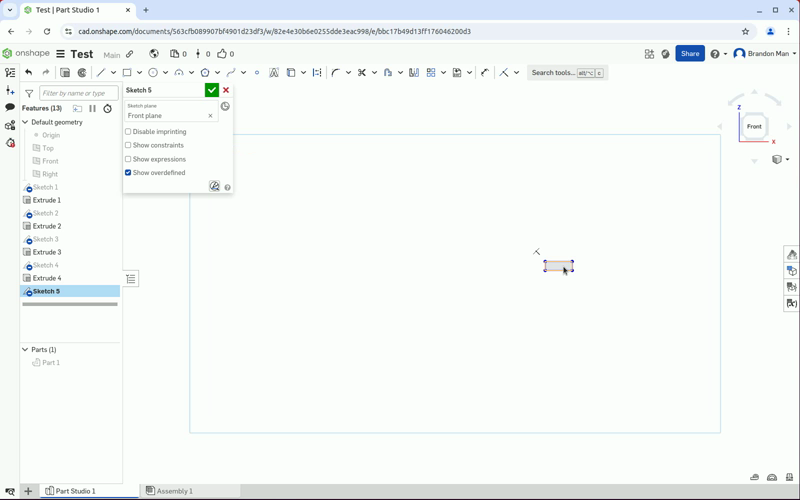
scroll(6)
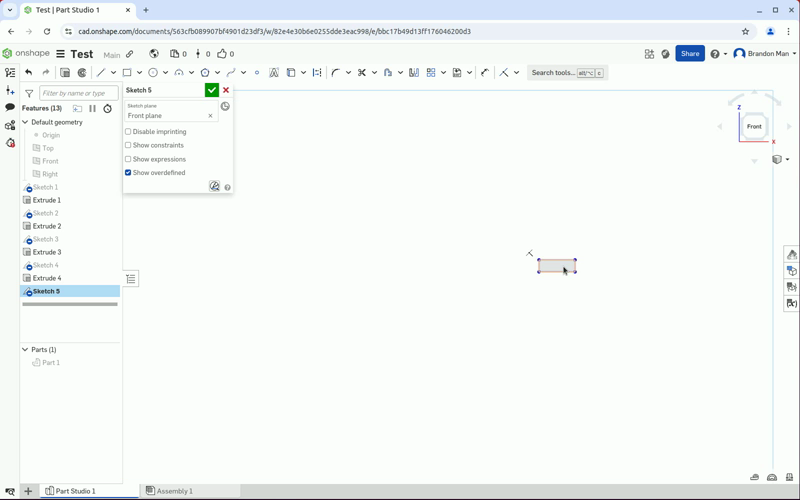
scroll(6)
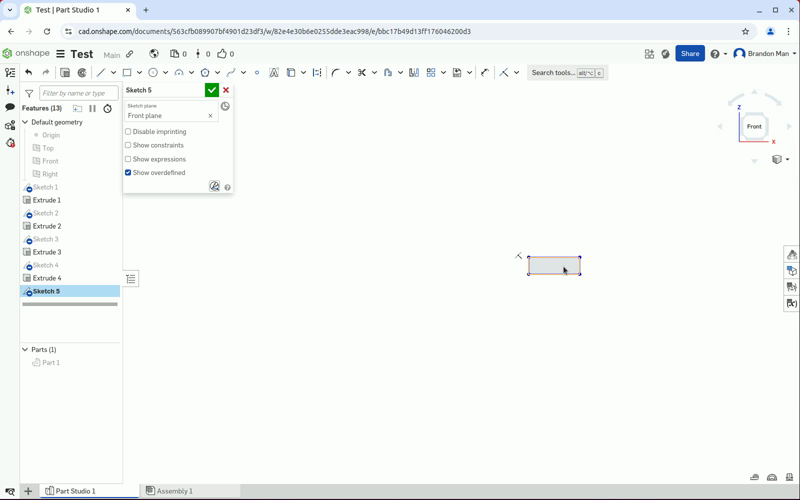
scroll(6)
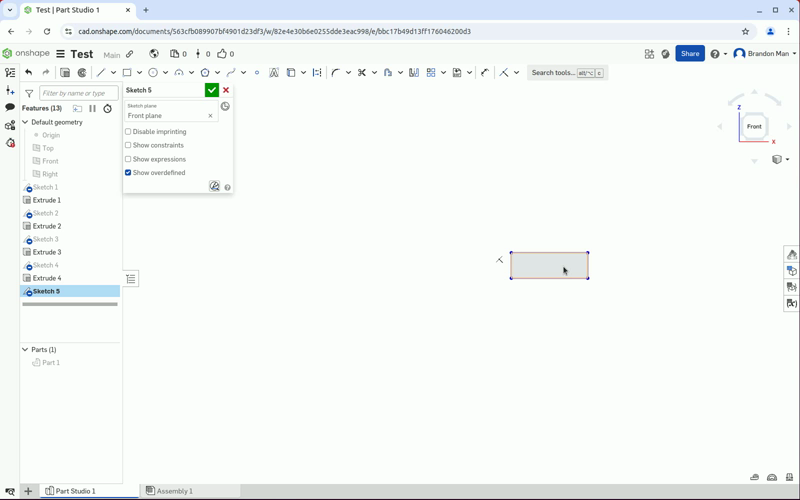
scroll(6)
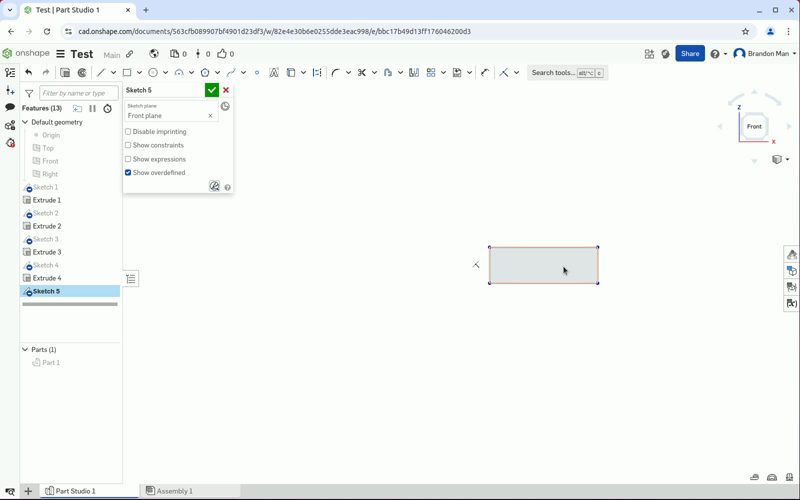
scroll(6)
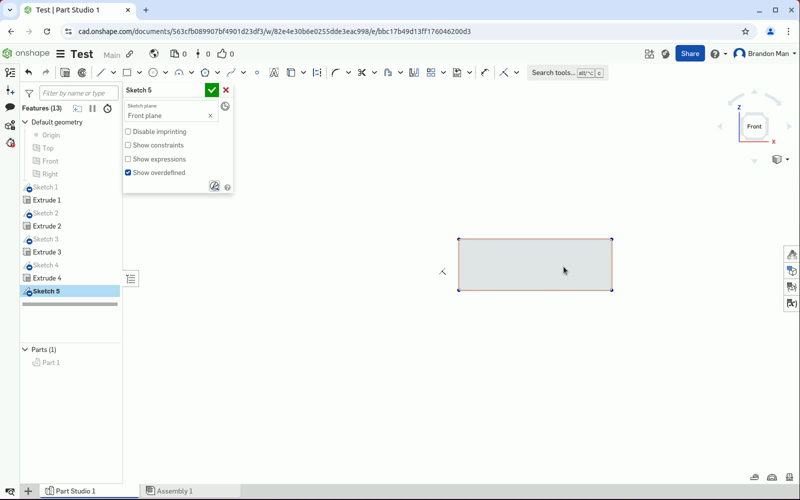
scroll(6)
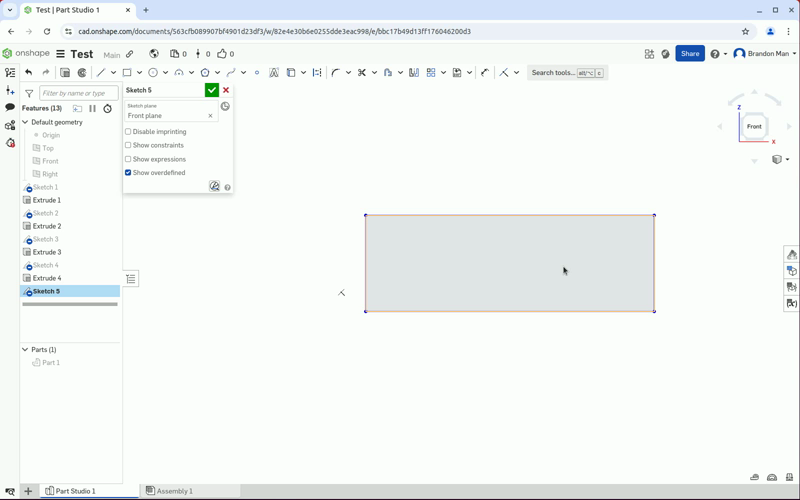
click(563, 266)
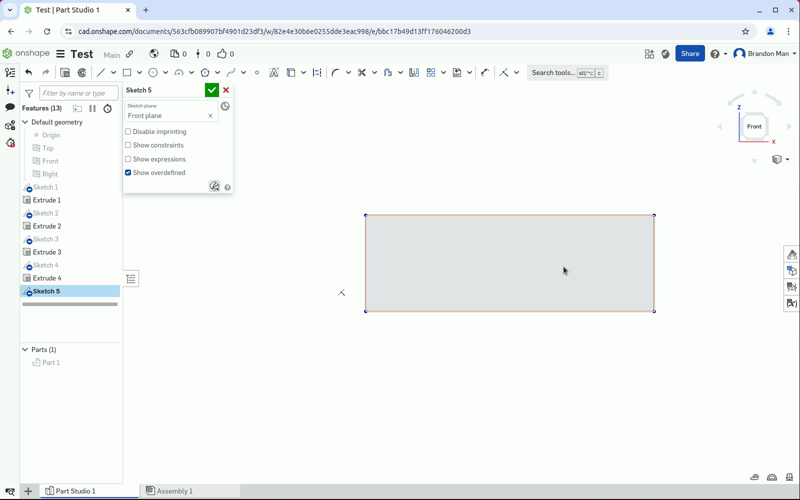
scroll(-6)
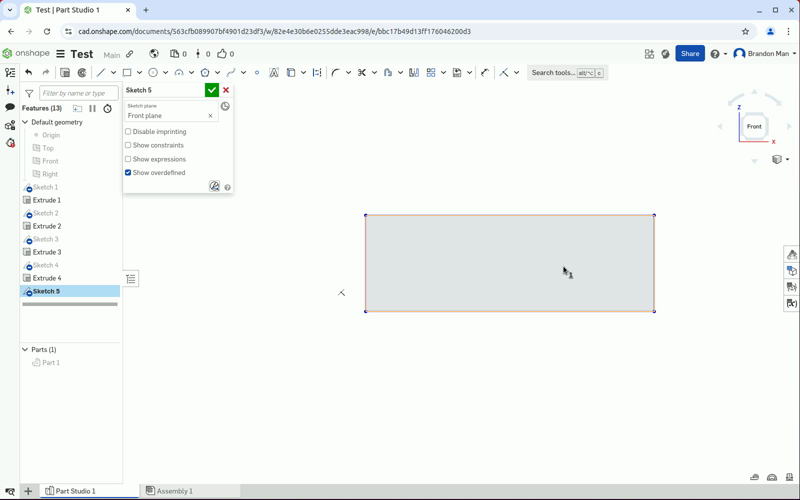
scroll(-6)
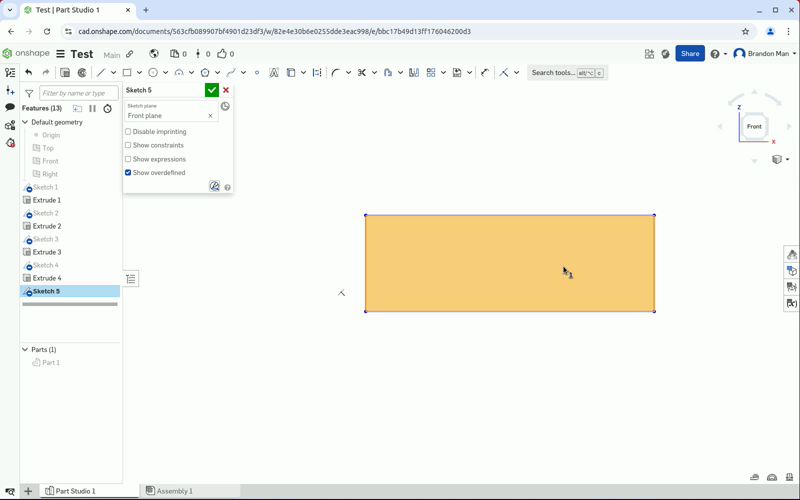
scroll(-6)
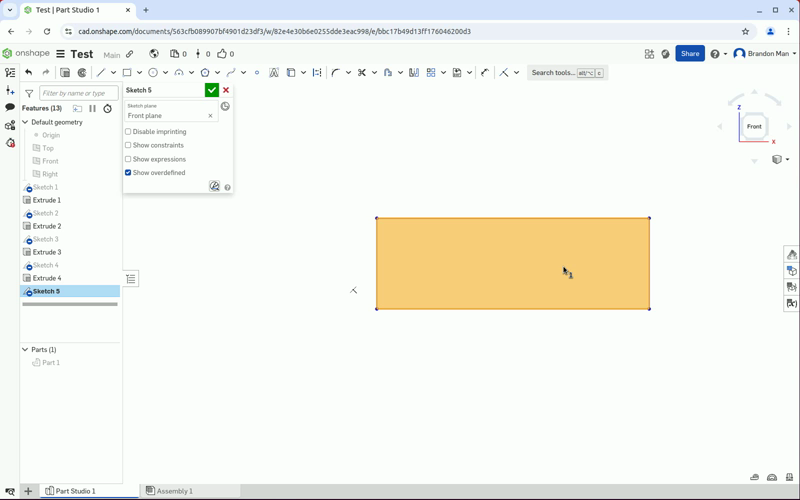
scroll(-6)
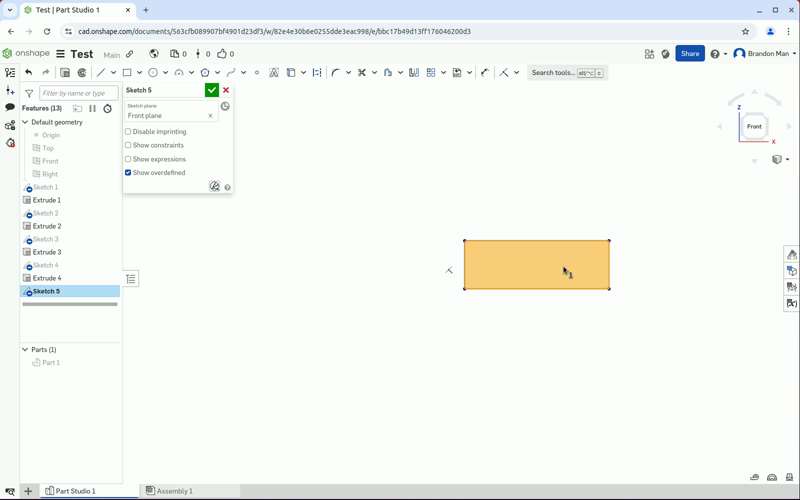
scroll(-6)
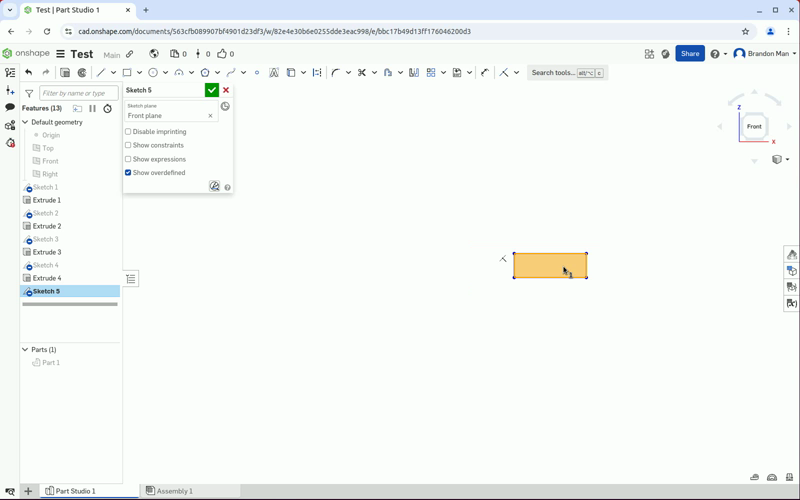
scroll(-6)
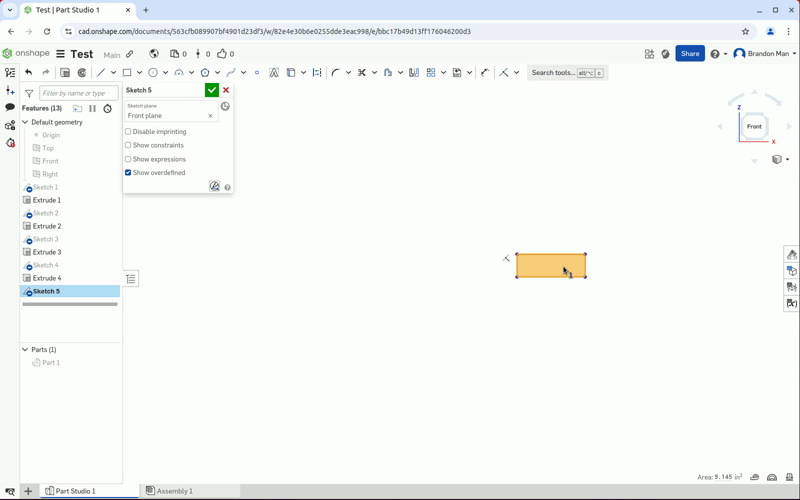
scroll(-6)
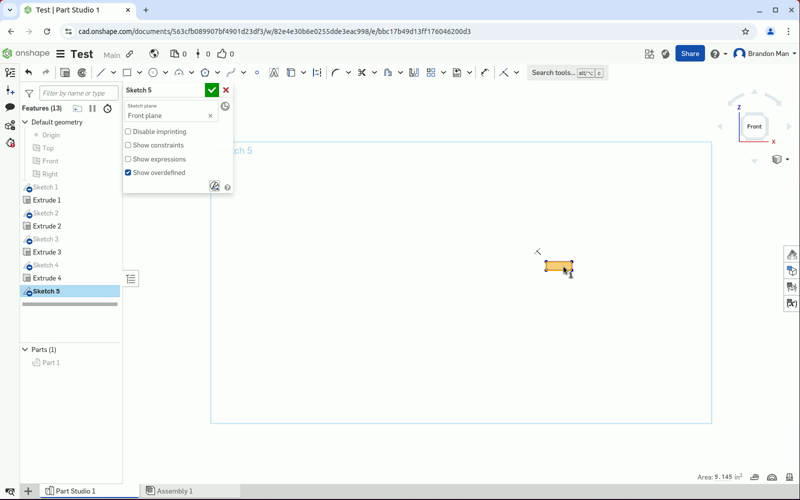
mouse_move(73, 352)
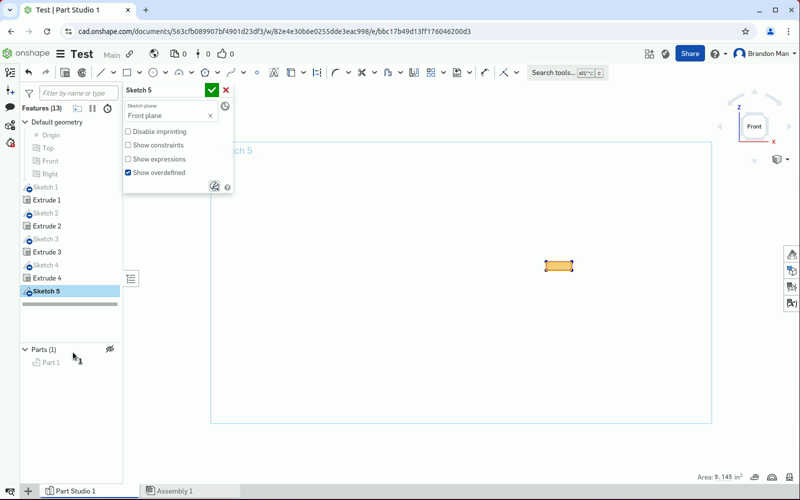
key(shift+y)
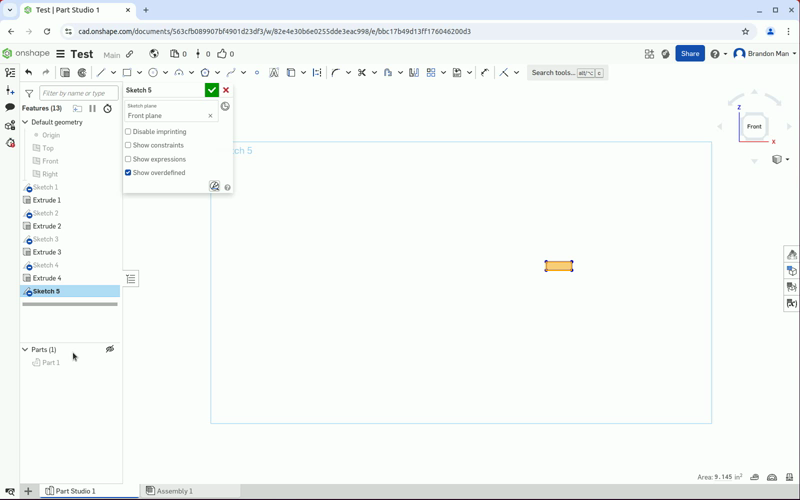
key(shift+e)
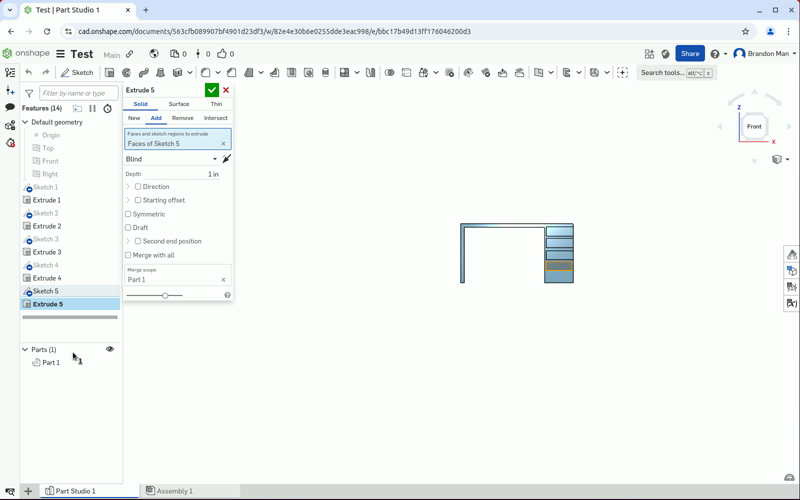
mouse_move(143, 106)
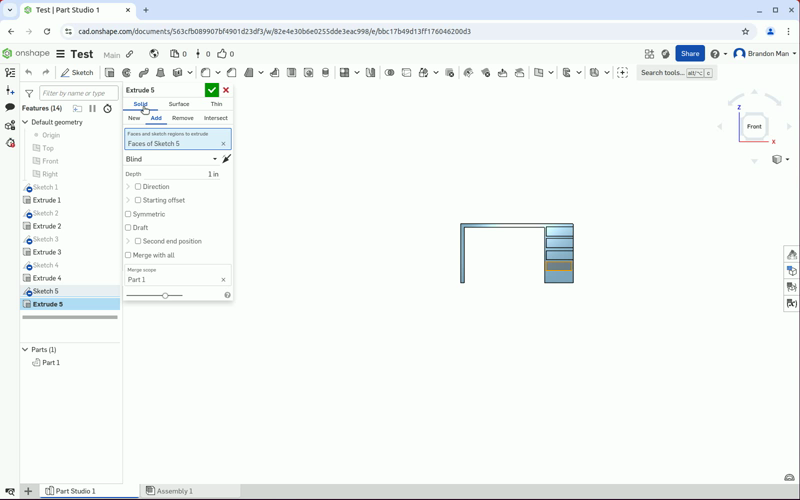
click(143, 106)
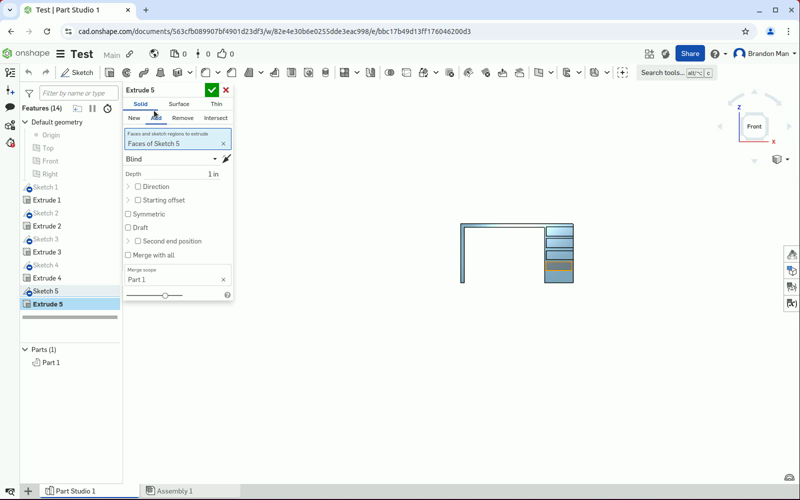
mouse_move(186, 120)
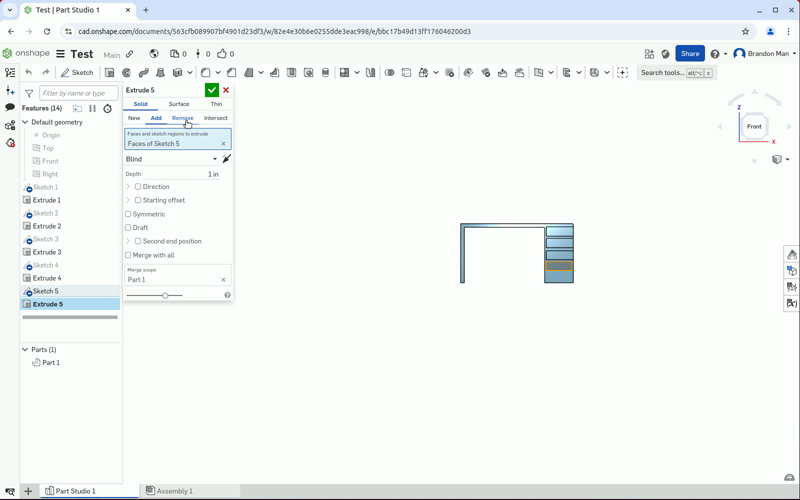
click(186, 120)
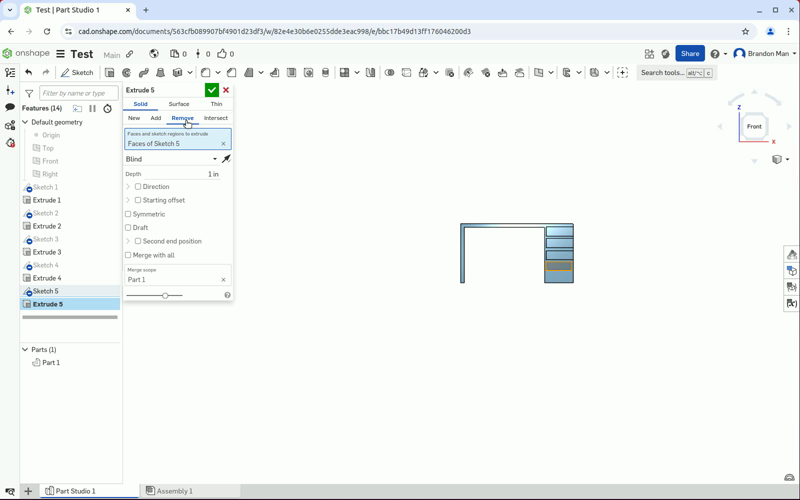
key(tab, 4)
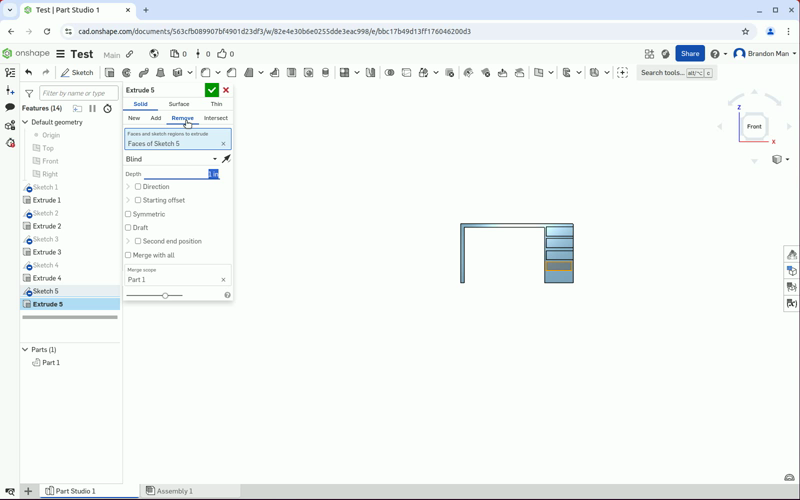
text(0.241)
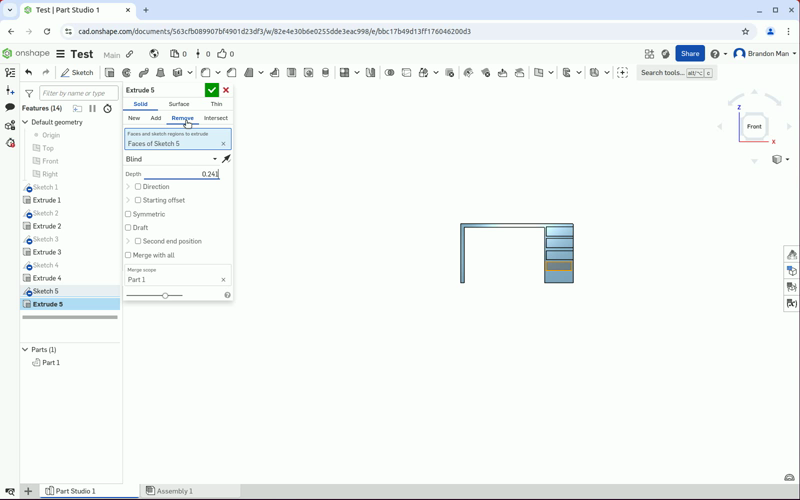
key(tab, 6)
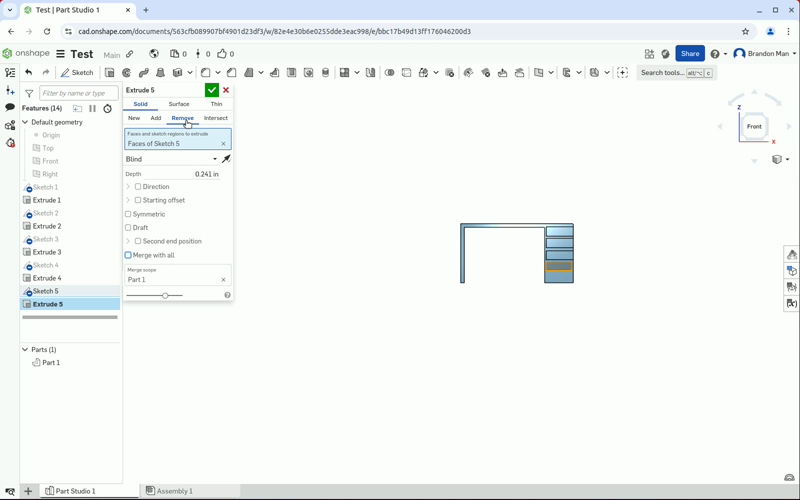
key(space)
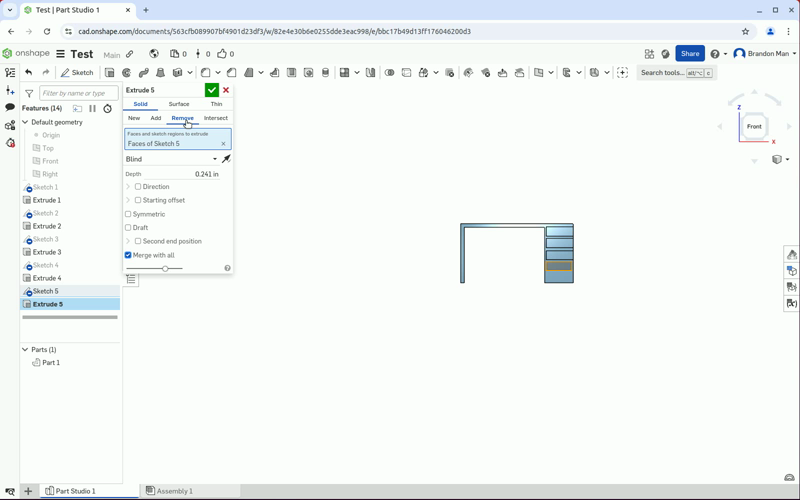
key(enter)
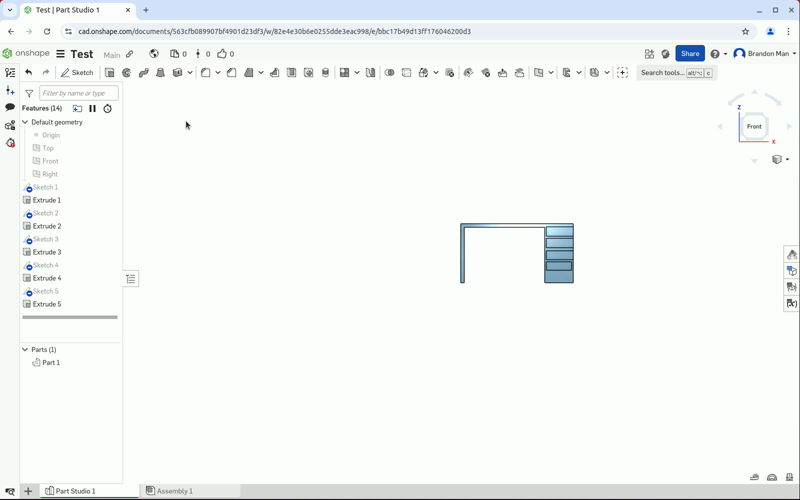
key(shift+h)
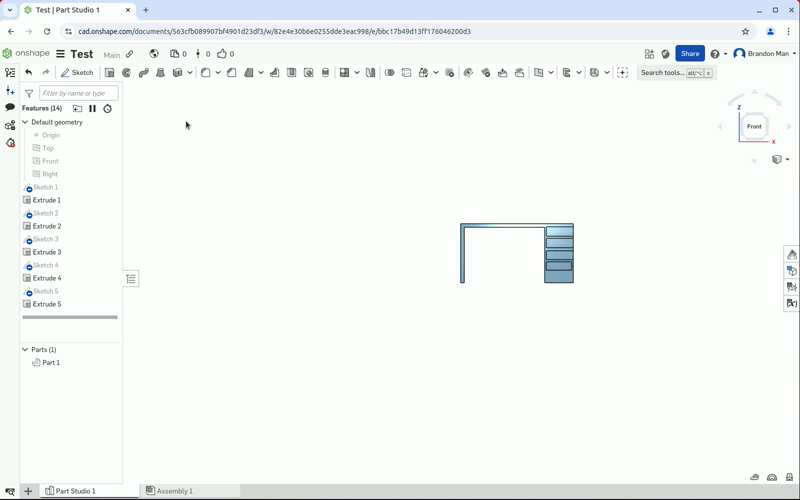
key(shift+h)
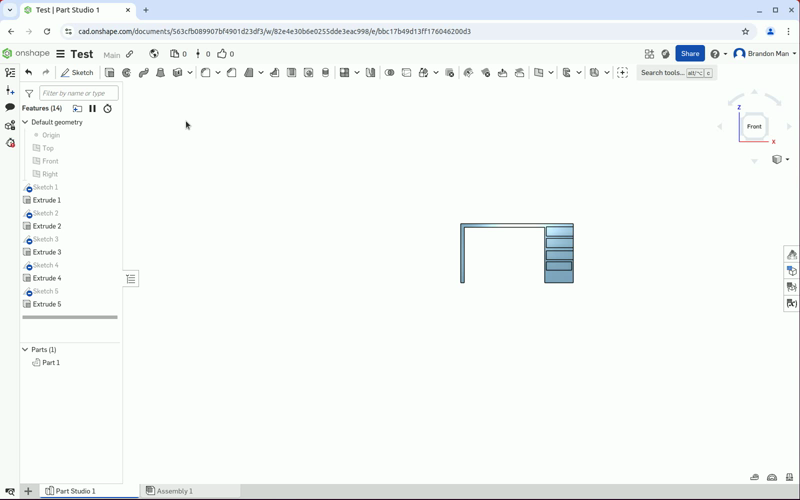
mouse_move(73, 189)
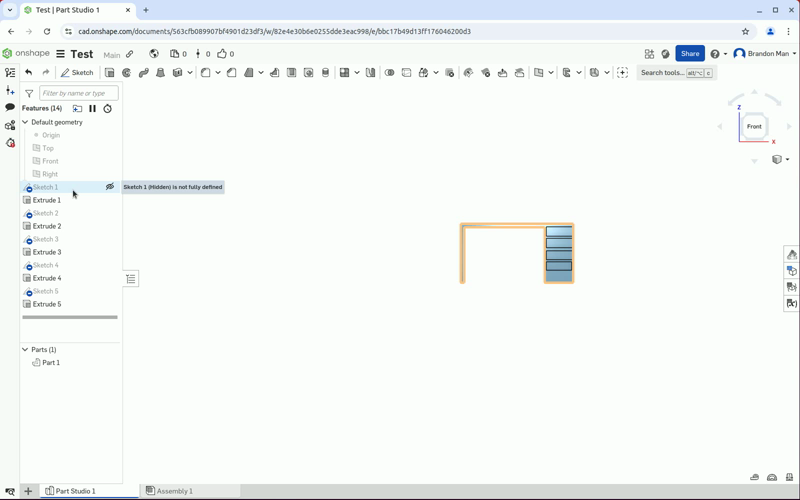
click(73, 189)
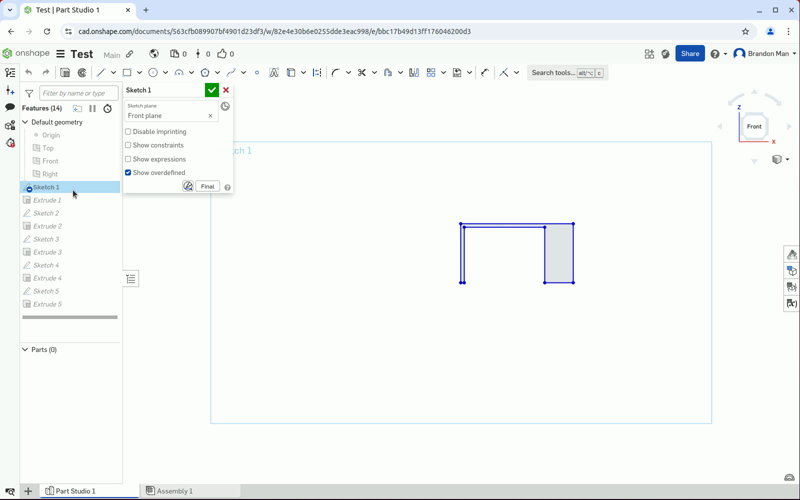
mouse_move(229, 92)
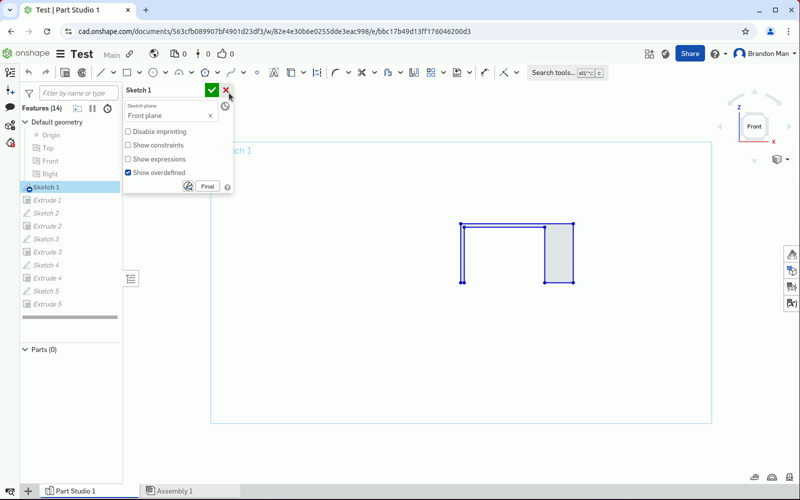
click(229, 92)
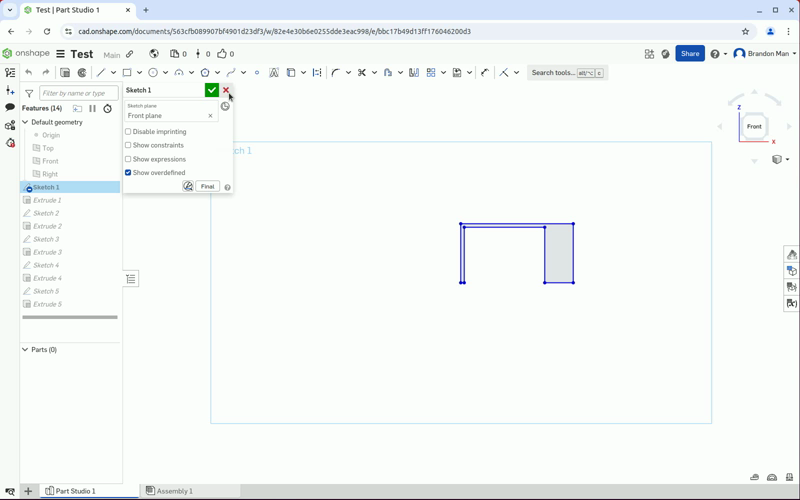
key(shift+s)
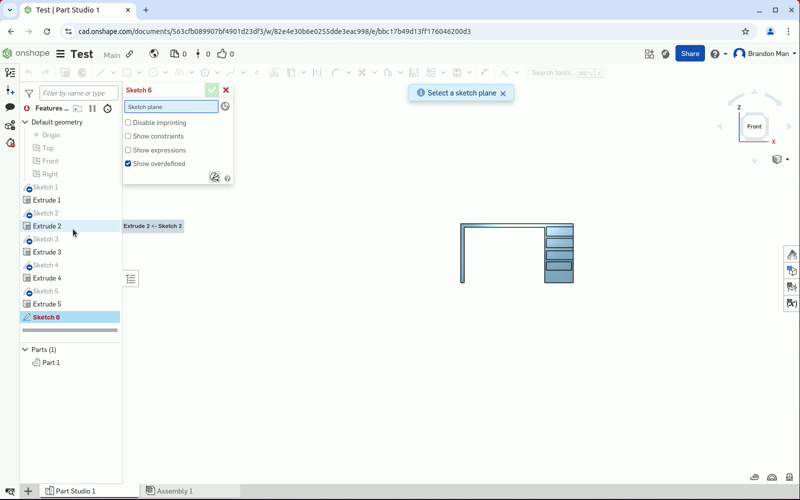
scroll(3)
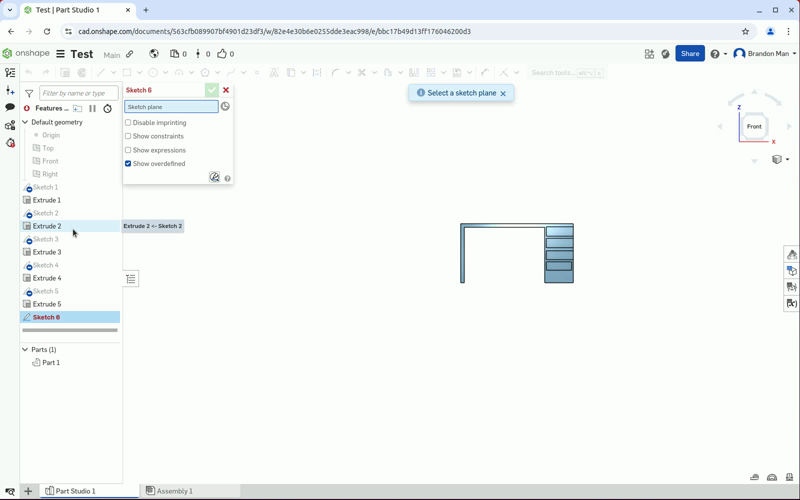
mouse_move(73, 163)
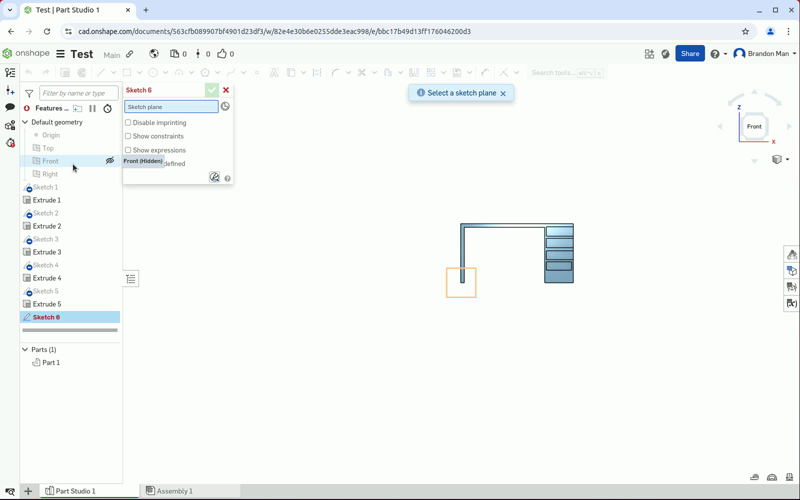
click(73, 163)
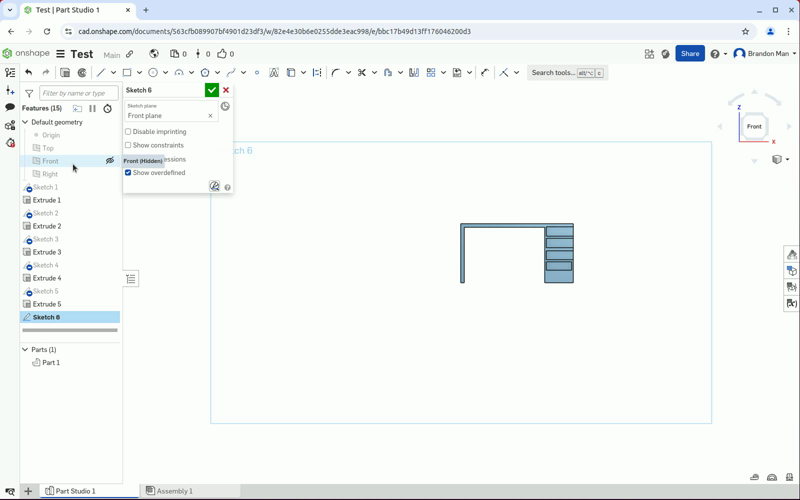
mouse_move(73, 352)
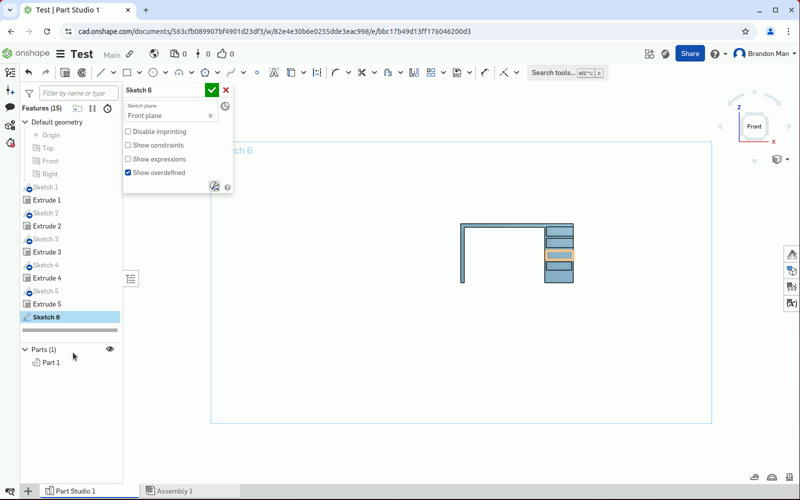
key(y)
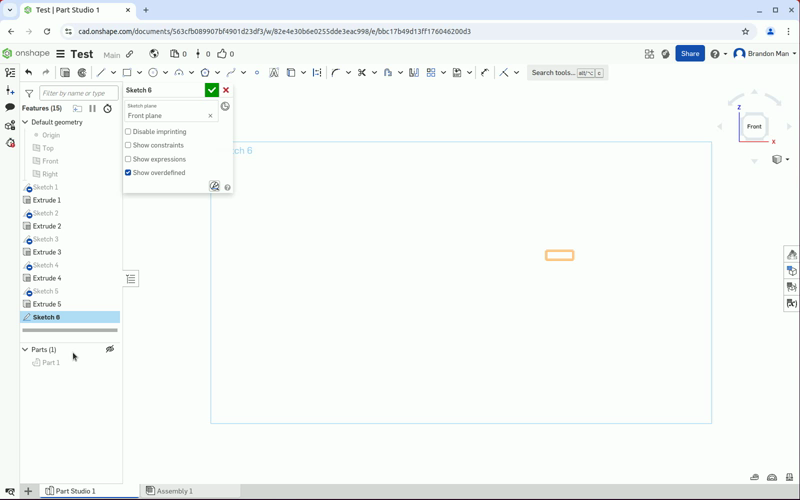
key(l)
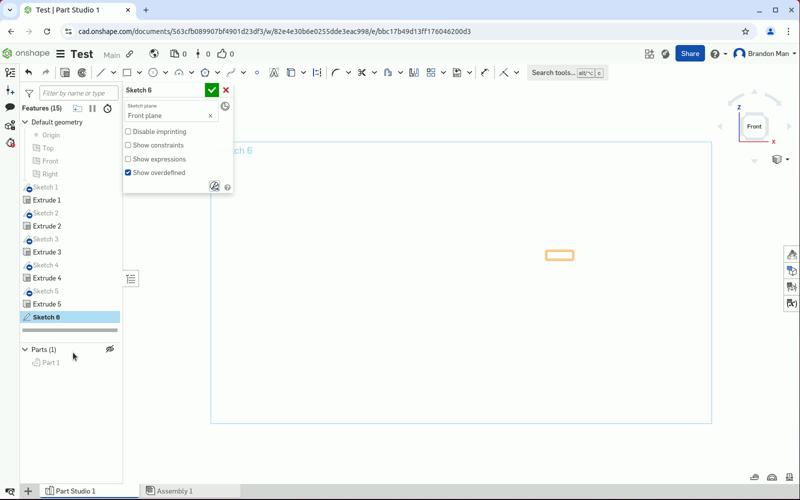
key_down(shift)
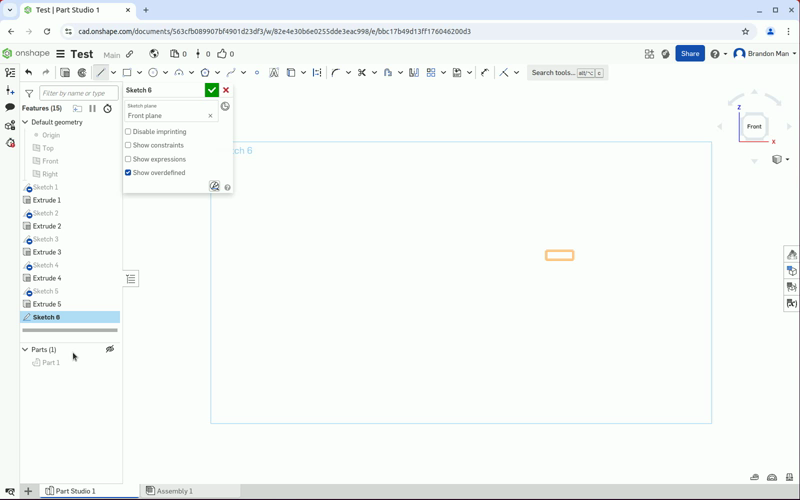
mouse_move(546, 280)
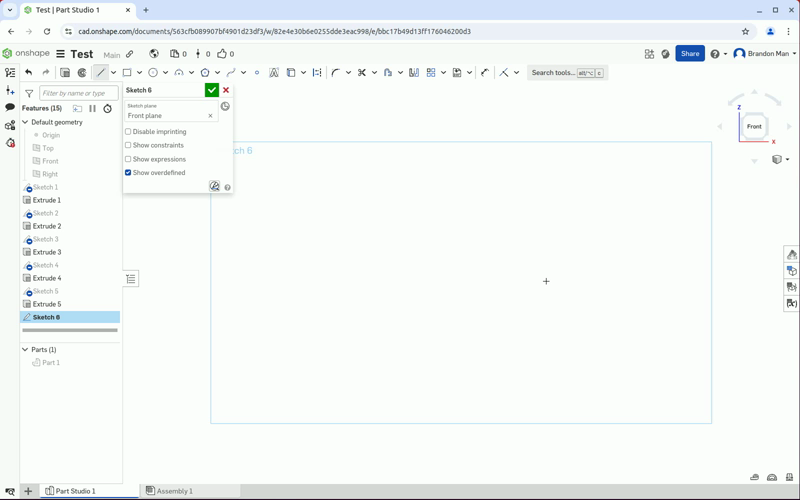
click(546, 280)
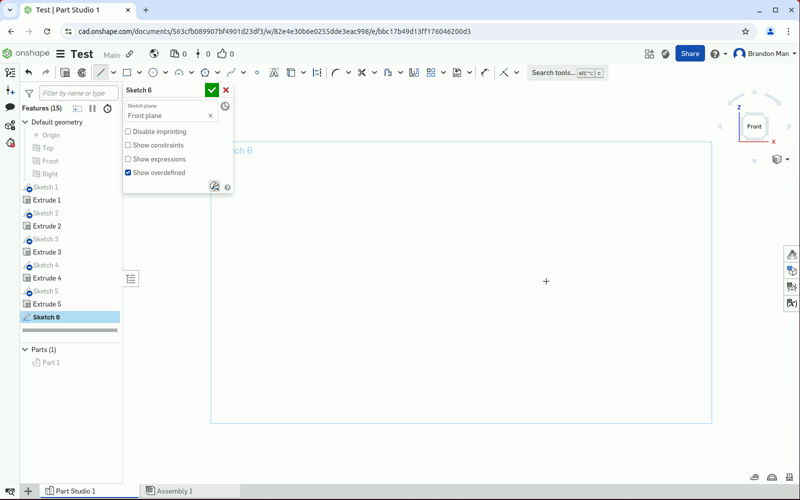
key_up(shift)
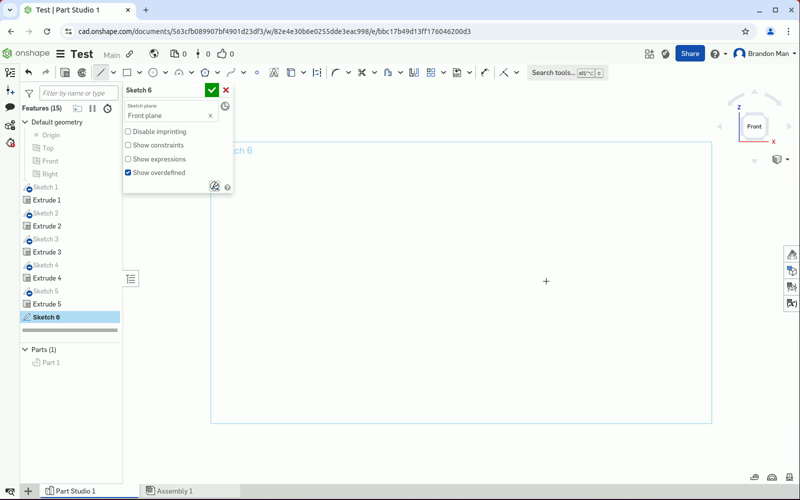
key_down(shift)
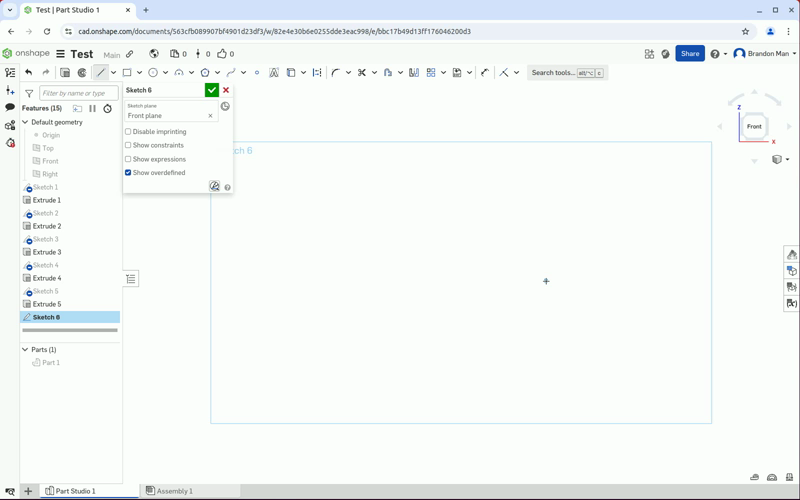
mouse_move(576, 280)
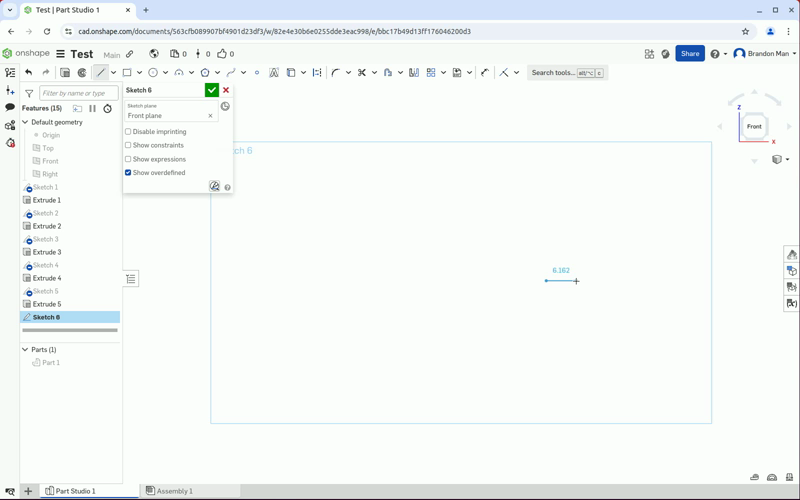
mouse_move(571, 280)
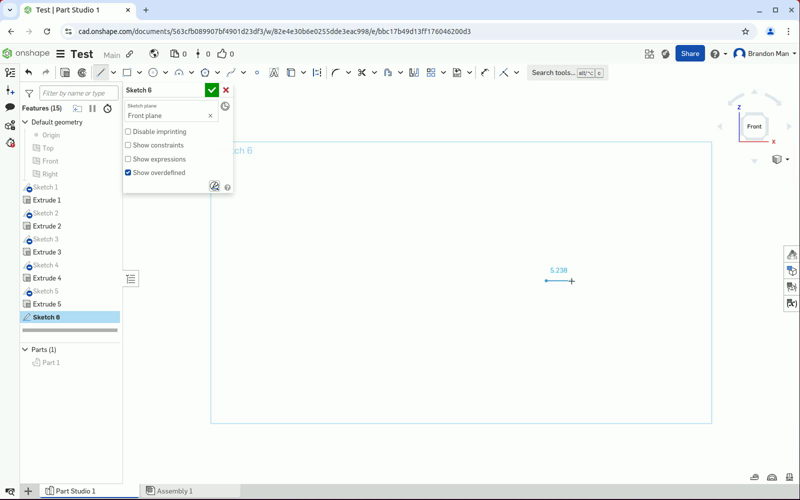
click(571, 280)
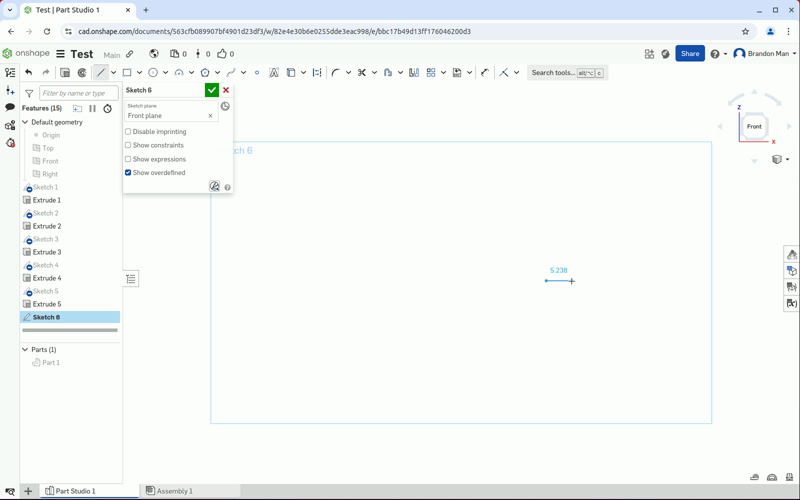
key_up(shift)
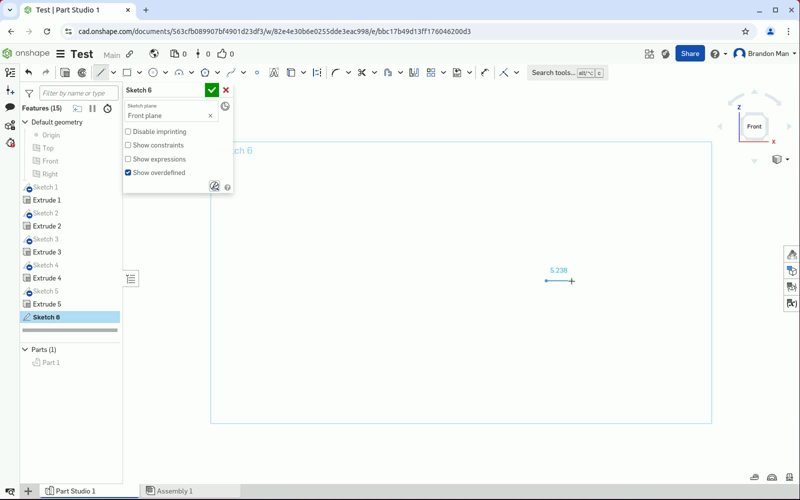
key_down(shift)
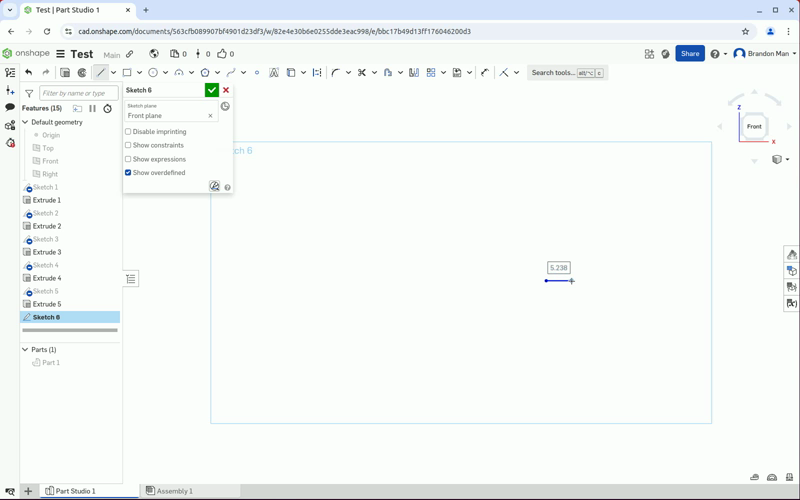
mouse_move(589, 280)
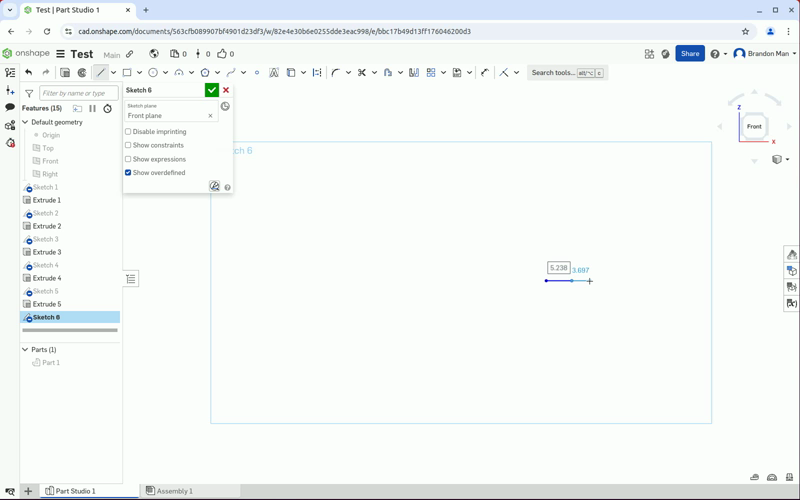
mouse_move(571, 270)
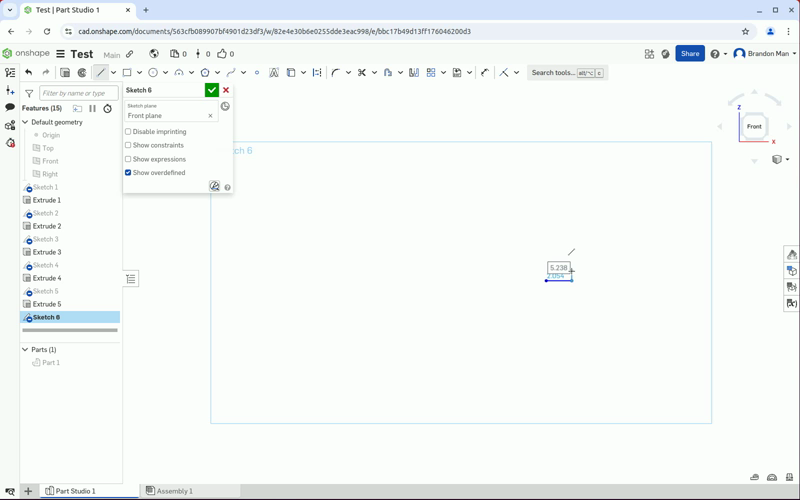
click(571, 270)
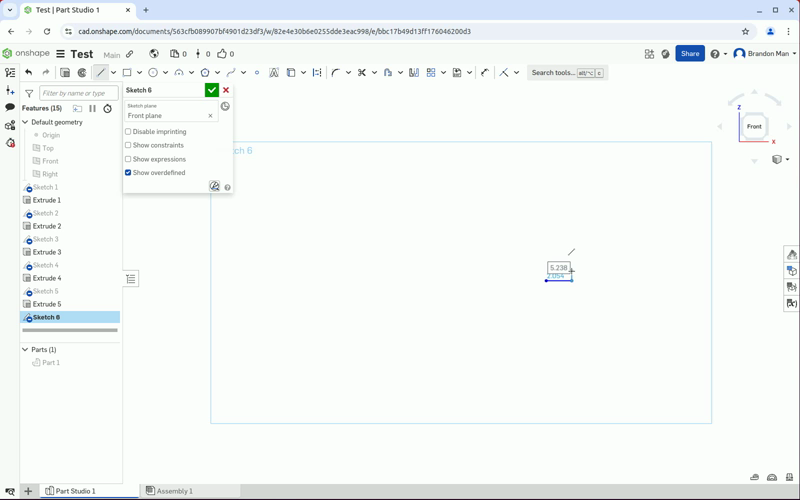
key_up(shift)
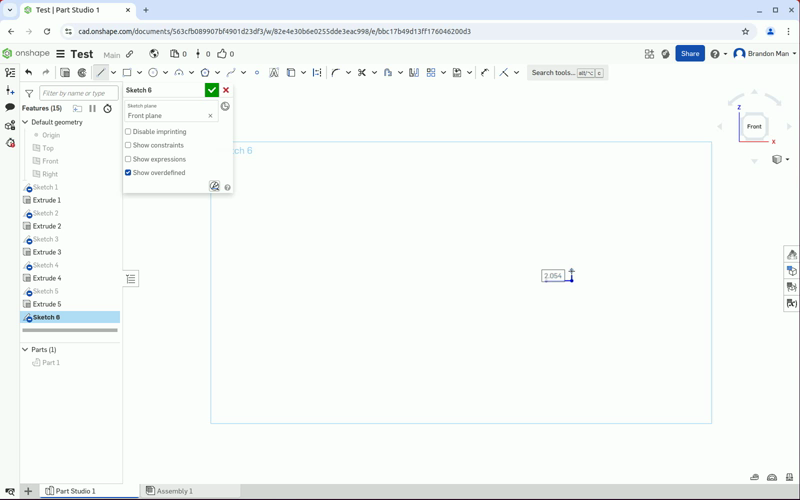
key_down(shift)
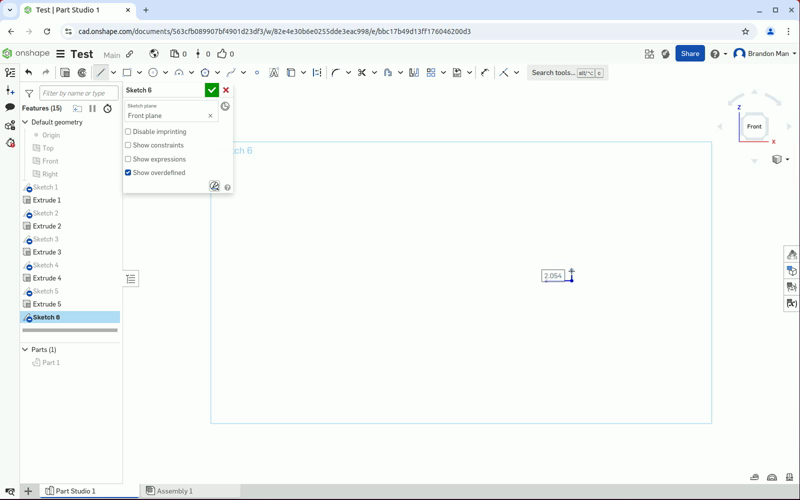
mouse_move(589, 270)
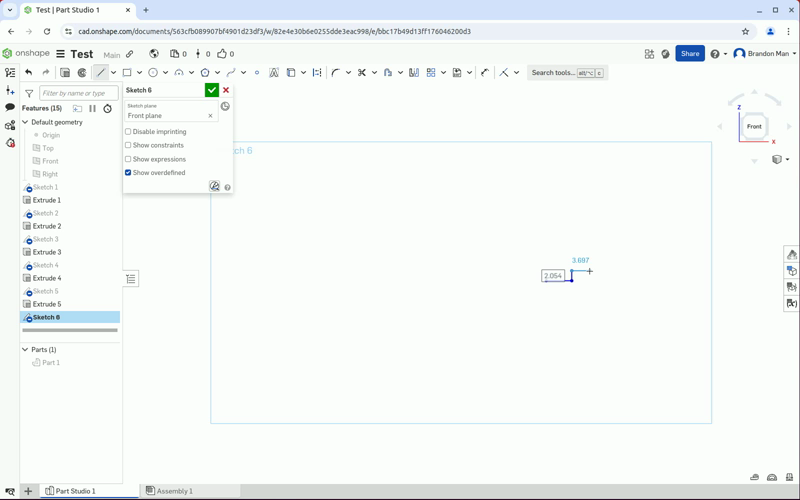
mouse_move(546, 270)
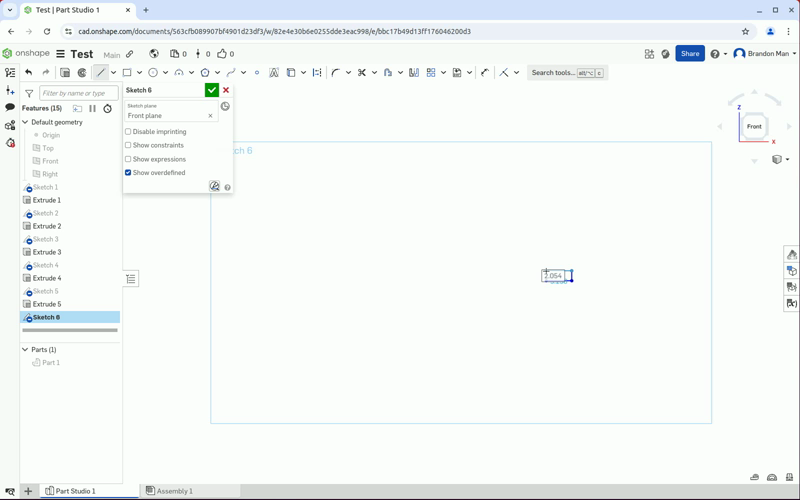
click(546, 270)
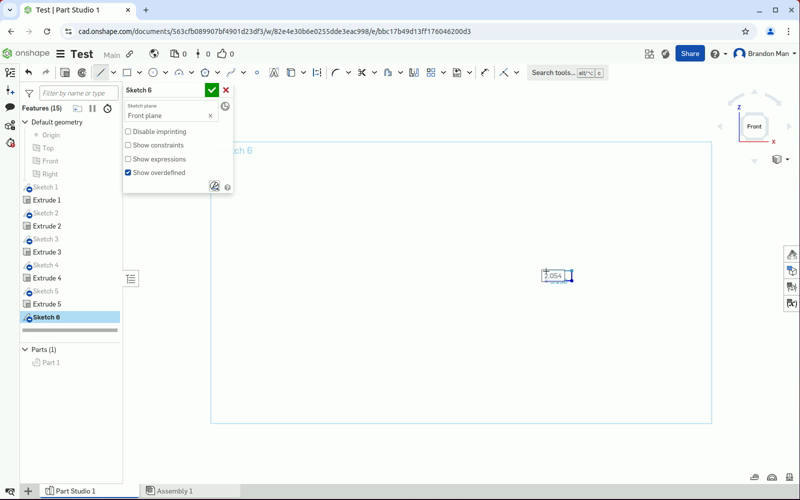
key_up(shift)
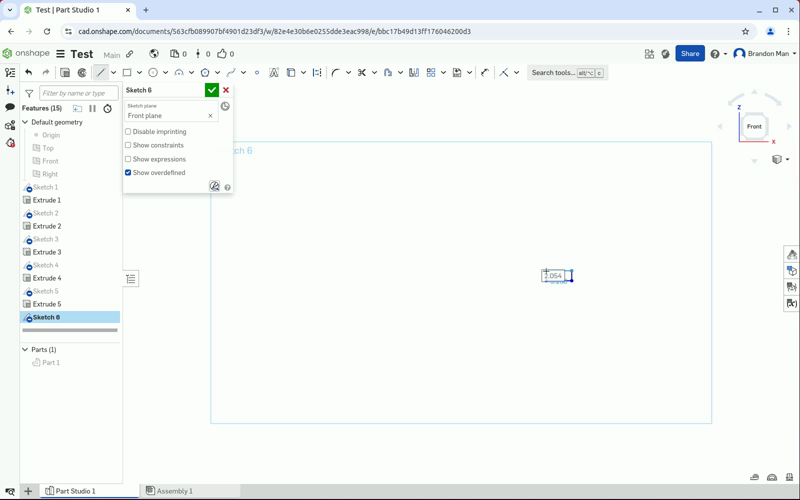
mouse_move(576, 270)
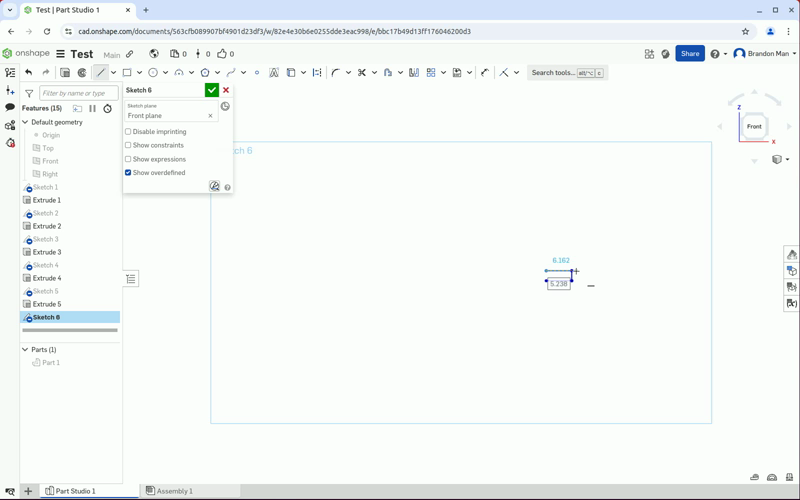
key_down(shift)
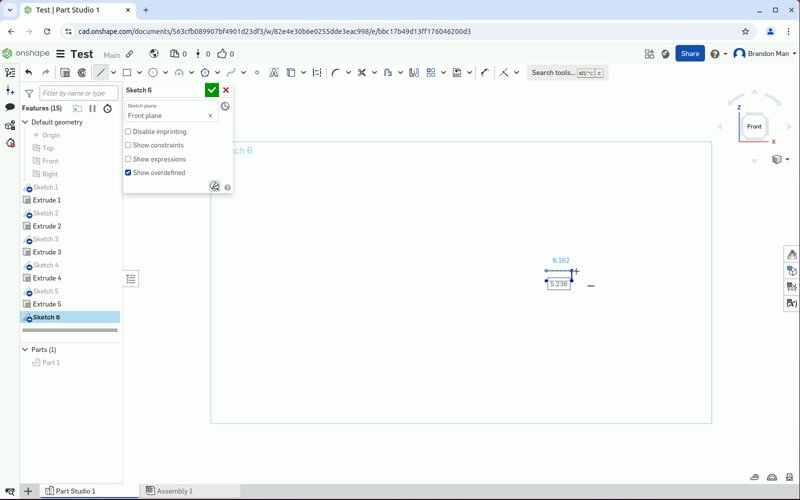
mouse_move(546, 280)
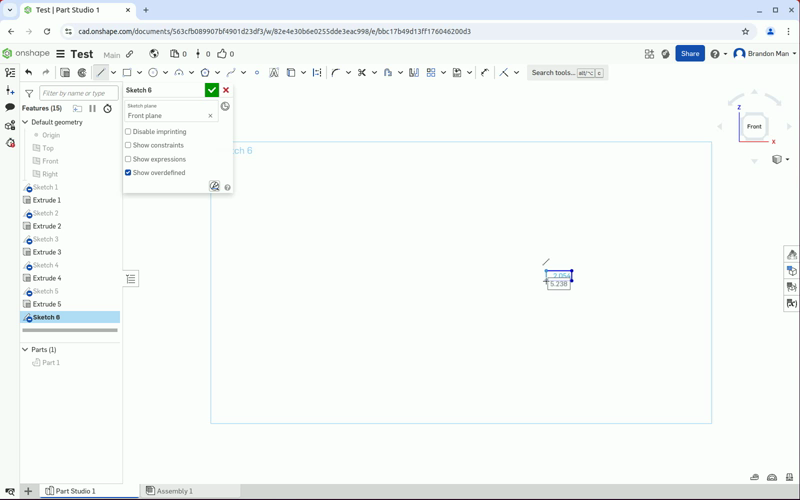
key_up(shift)
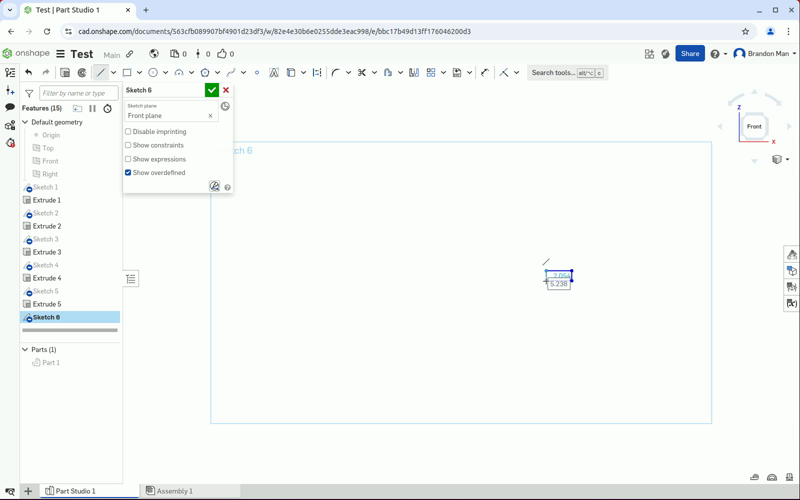
click(546, 280)
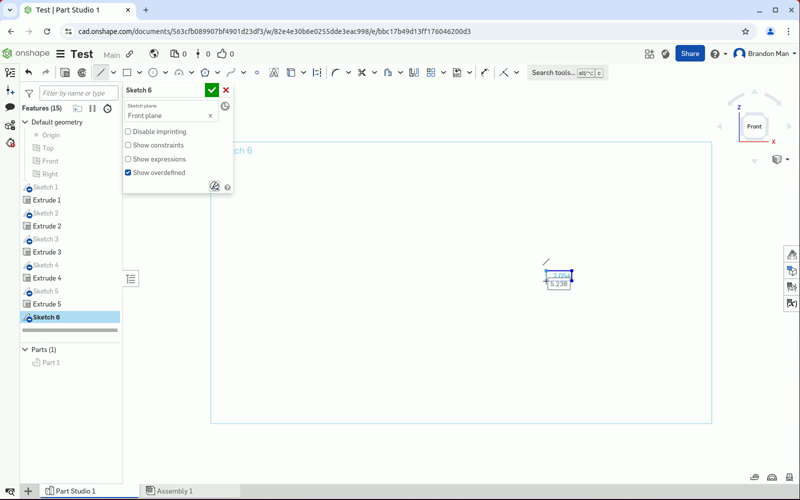
key(esc)
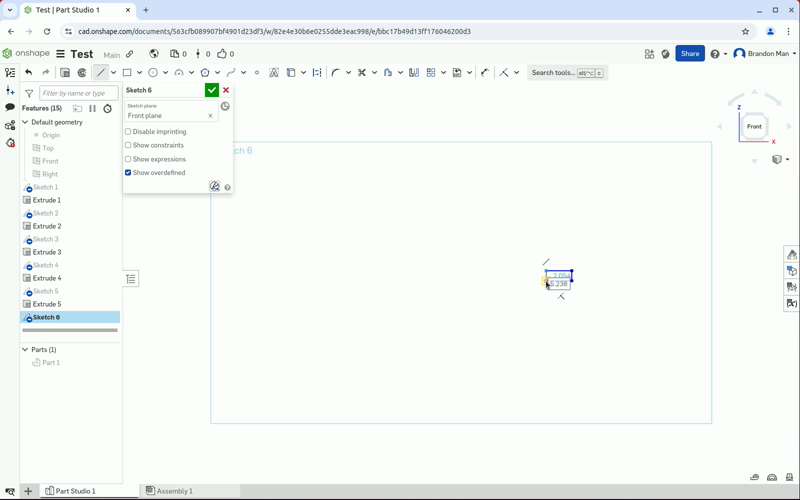
mouse_move(569, 280)
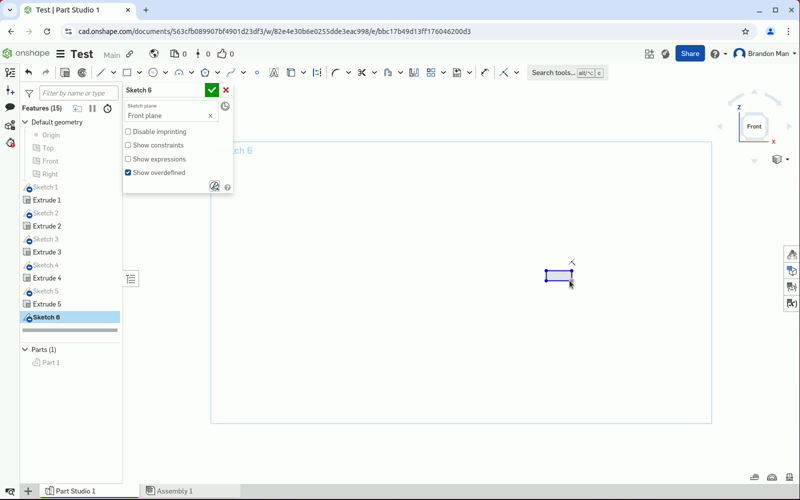
scroll(6)
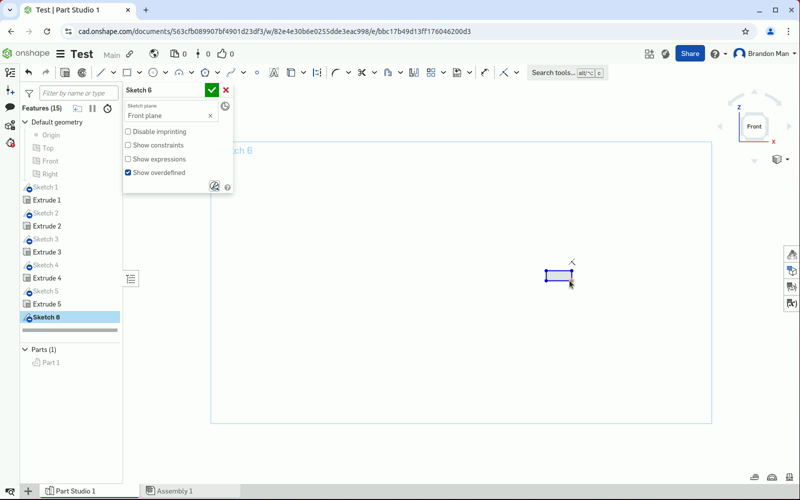
scroll(6)
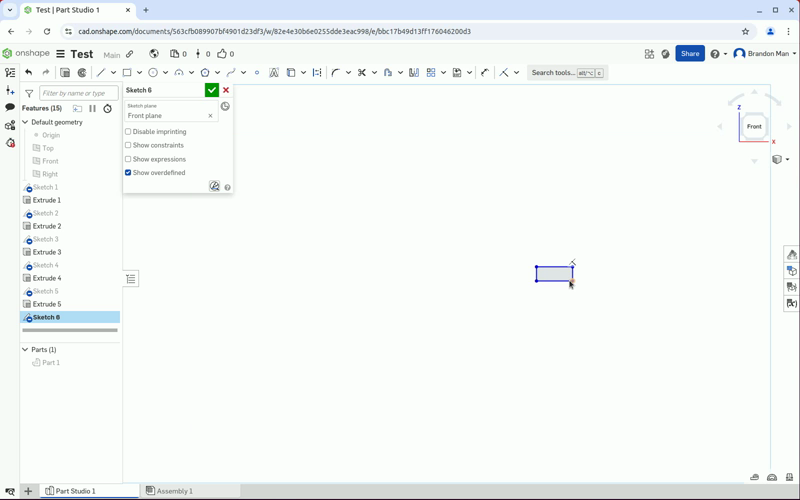
scroll(6)
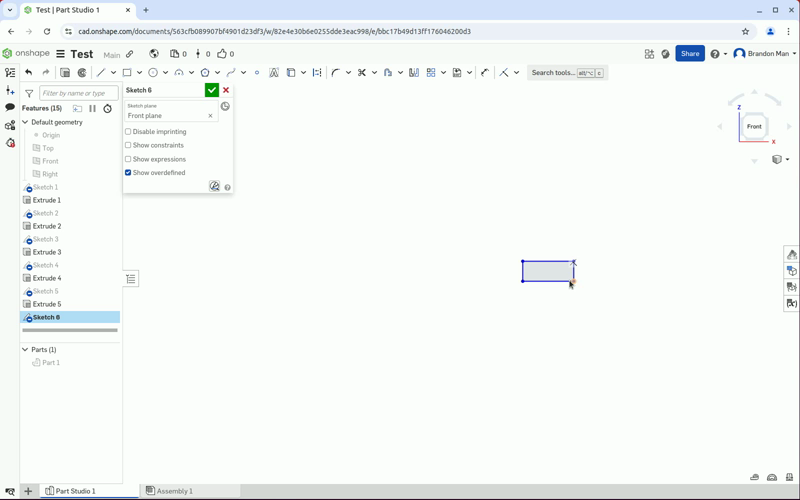
scroll(6)
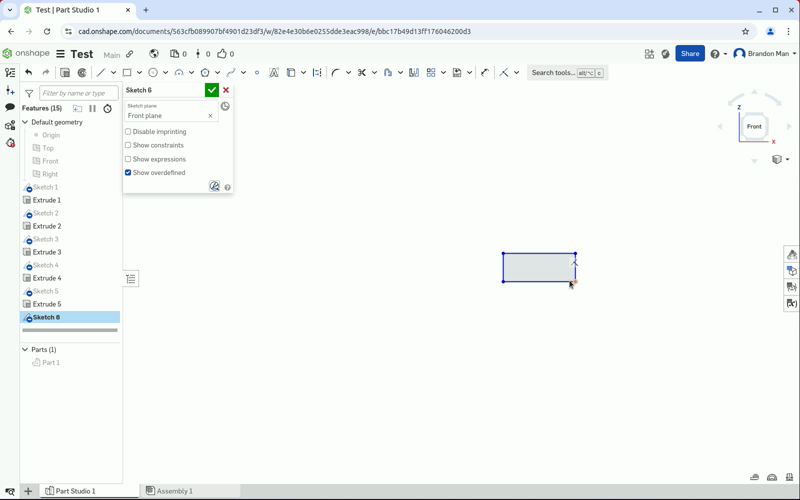
scroll(6)
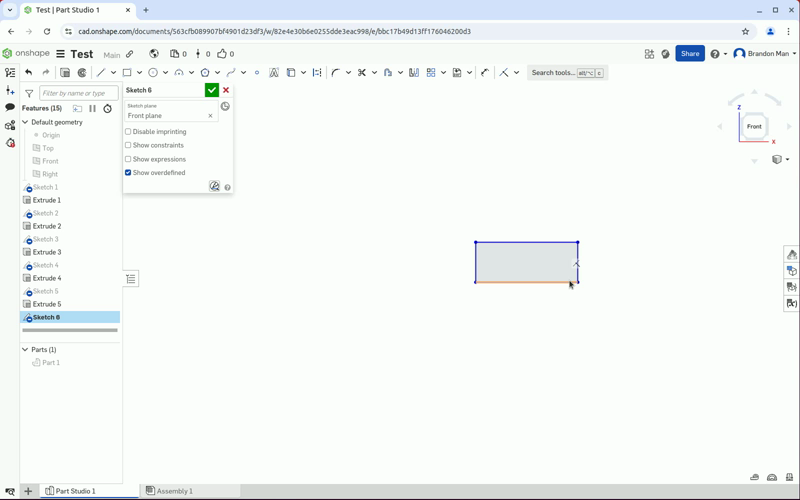
scroll(6)
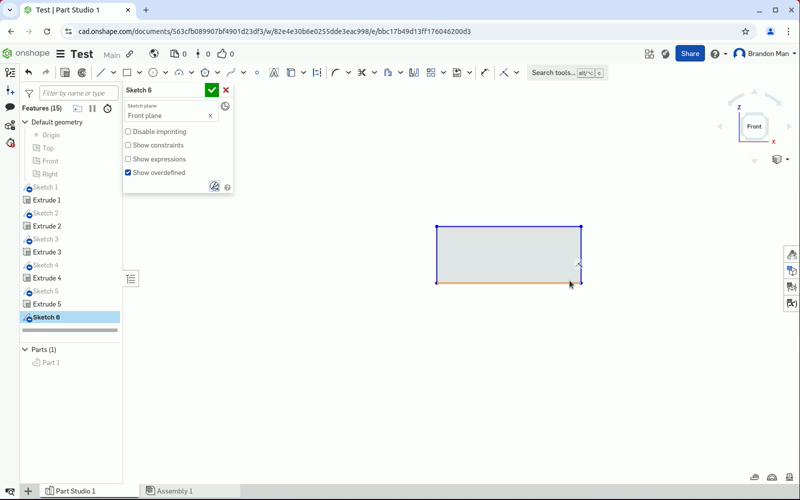
scroll(6)
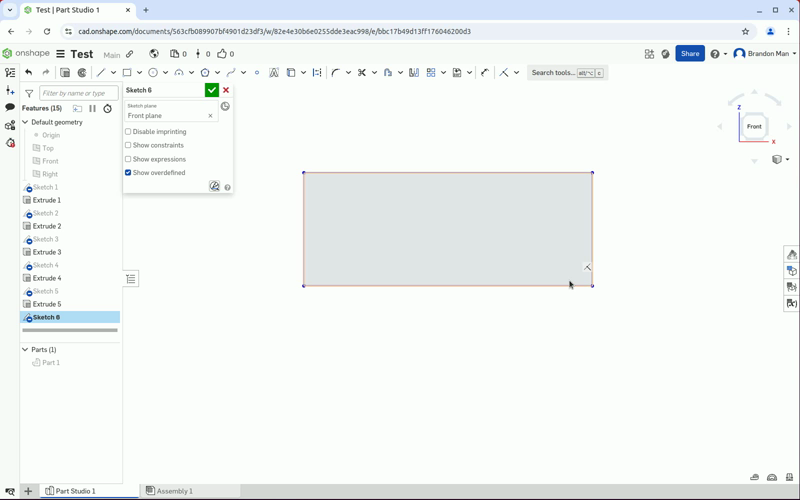
click(569, 280)
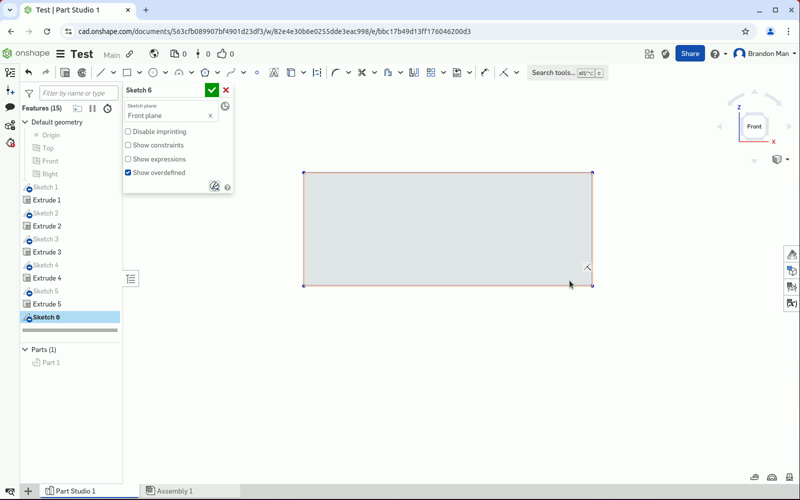
scroll(-6)
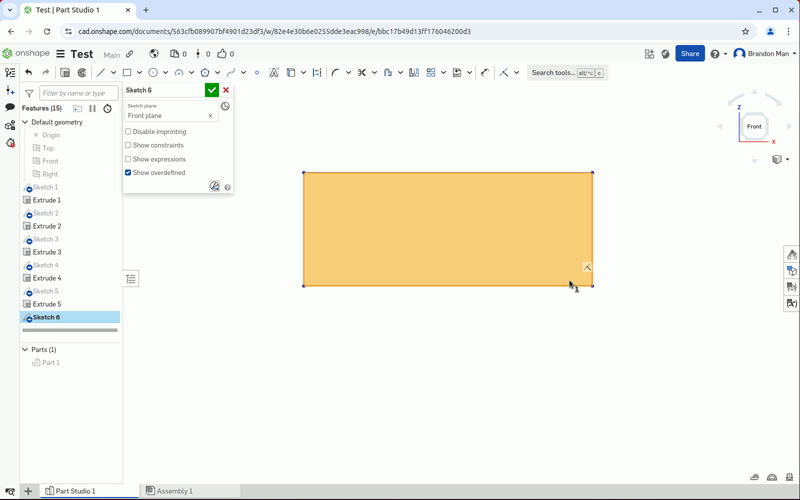
scroll(-6)
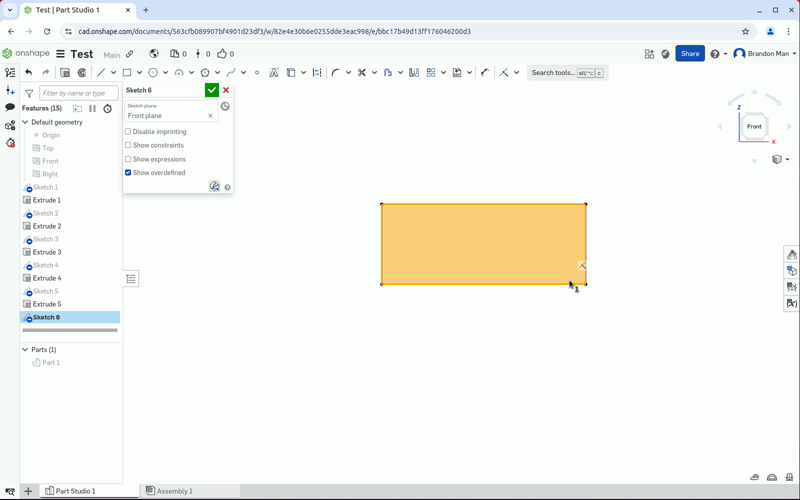
scroll(-6)
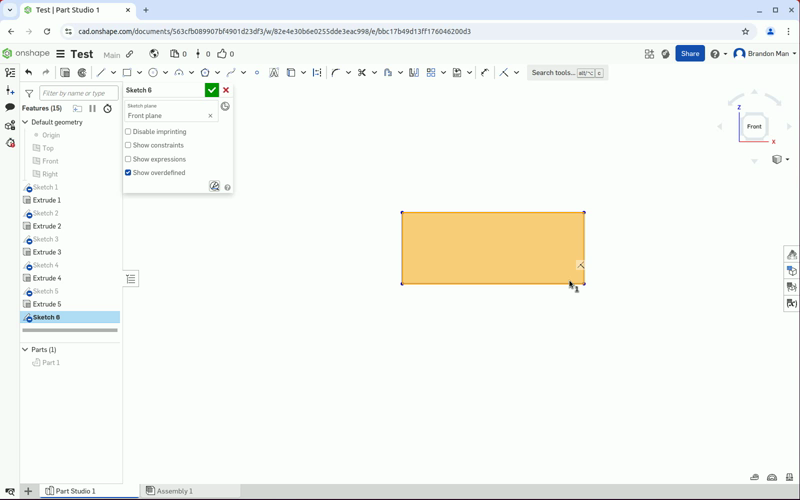
scroll(-6)
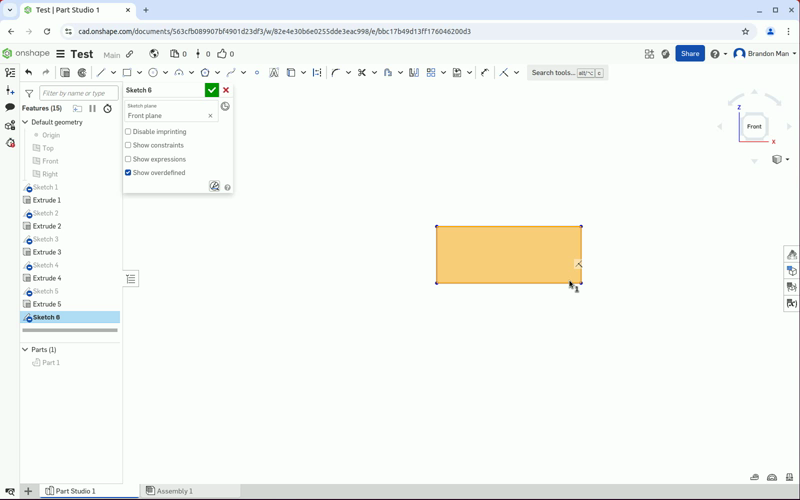
scroll(-6)
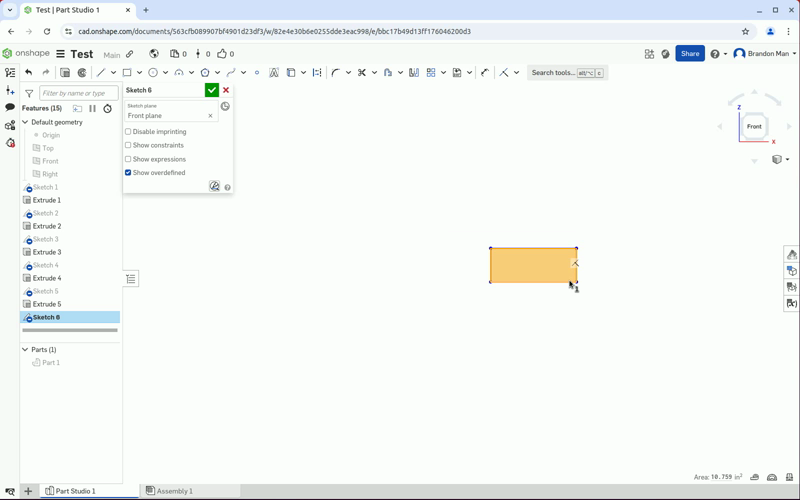
scroll(-6)
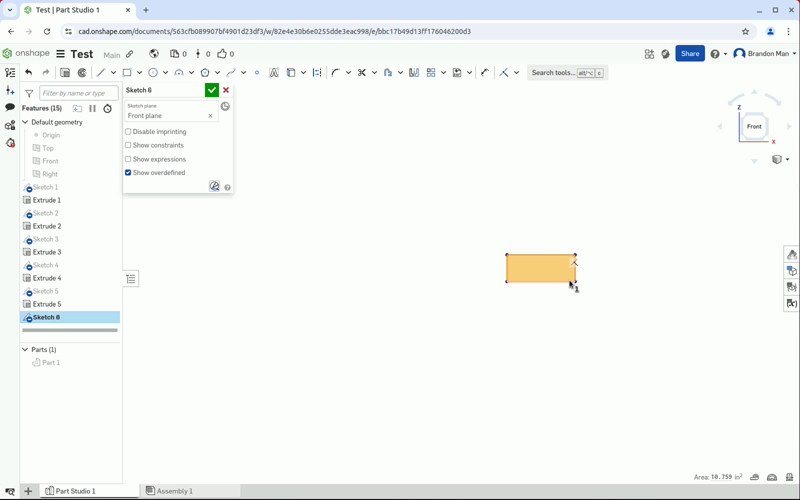
scroll(-6)
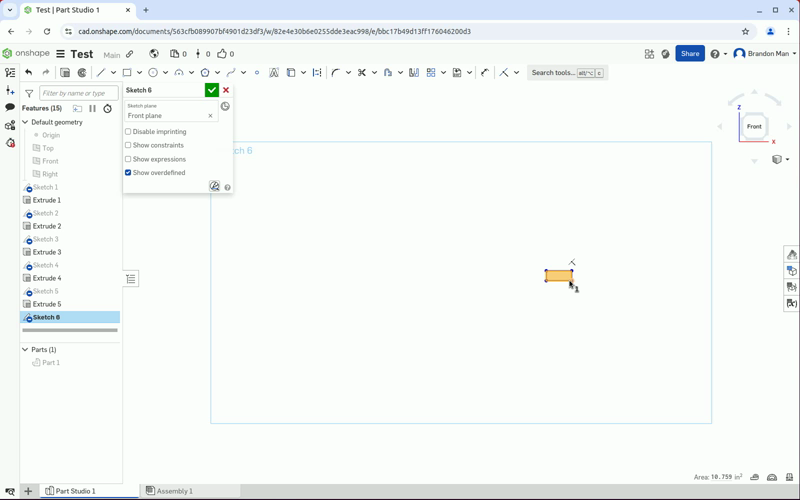
mouse_move(73, 352)
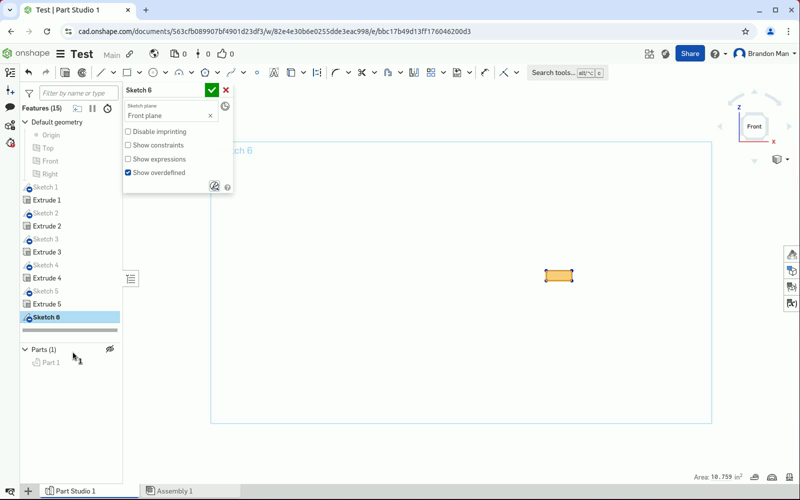
key(shift+y)
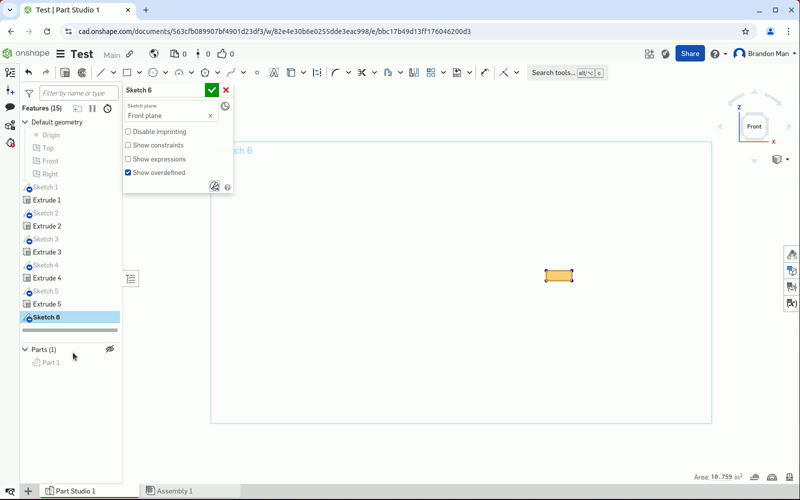
key(shift+e)
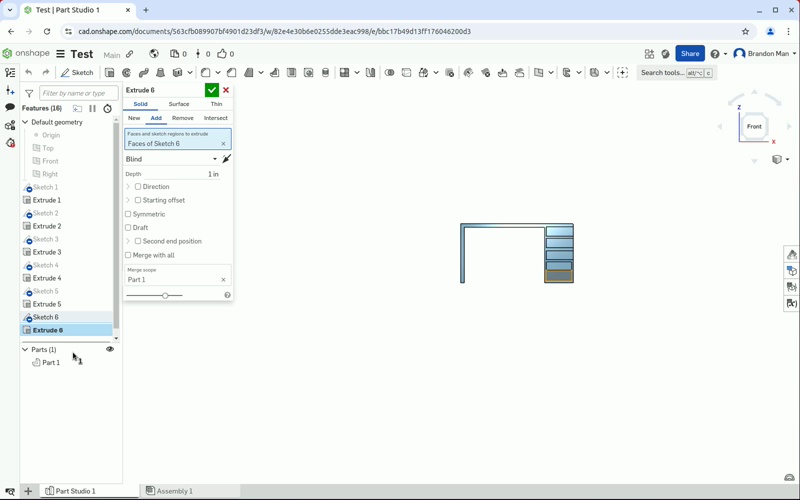
mouse_move(143, 106)
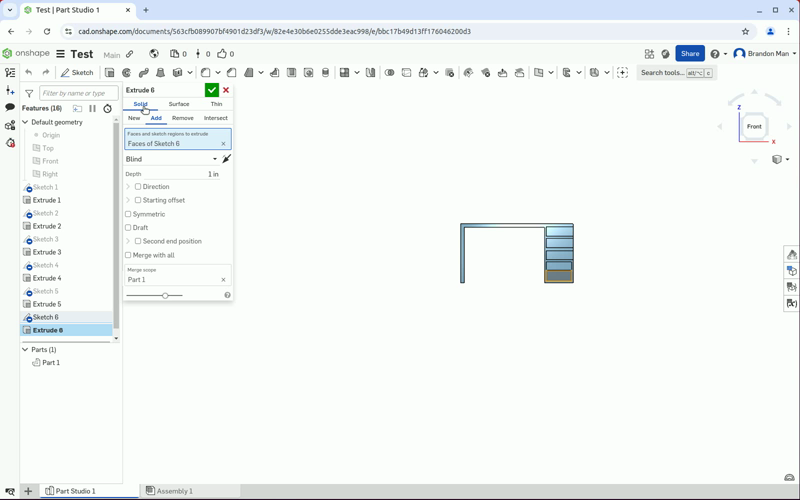
click(143, 106)
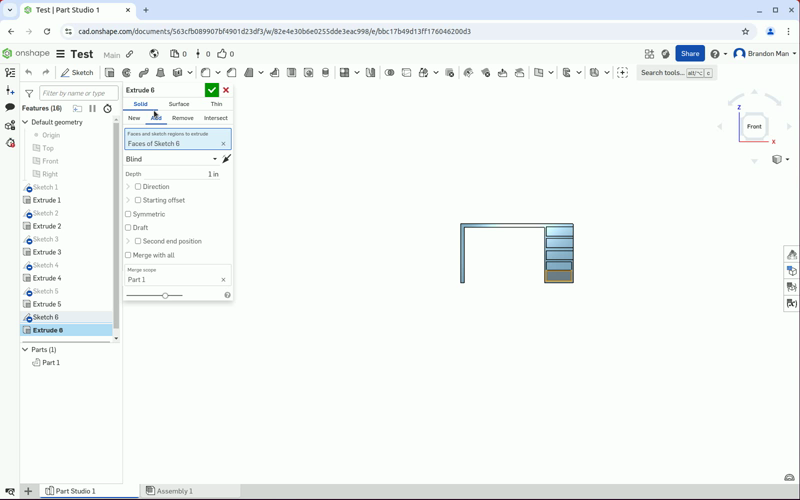
mouse_move(186, 120)
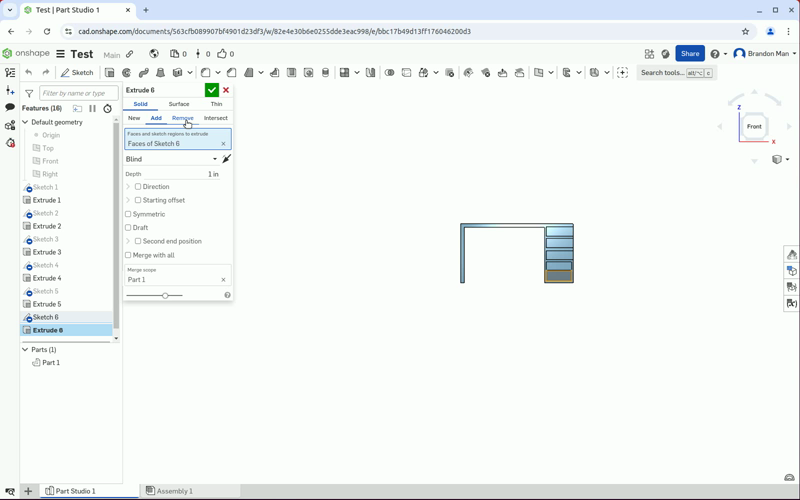
click(186, 120)
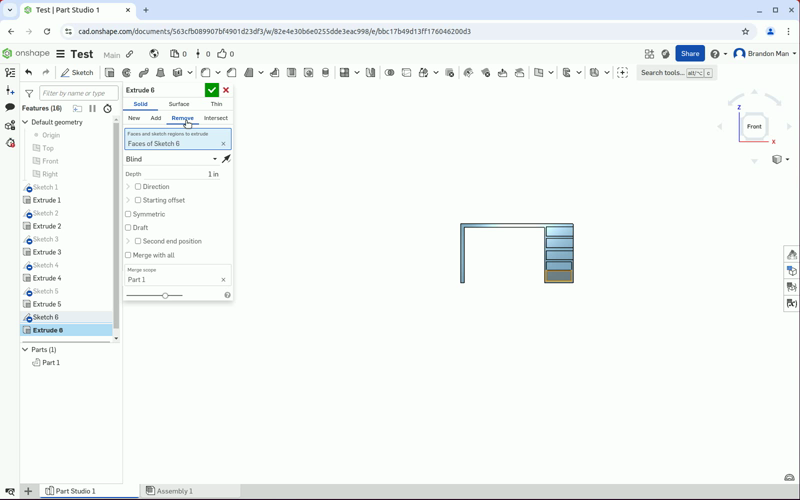
key(tab, 4)
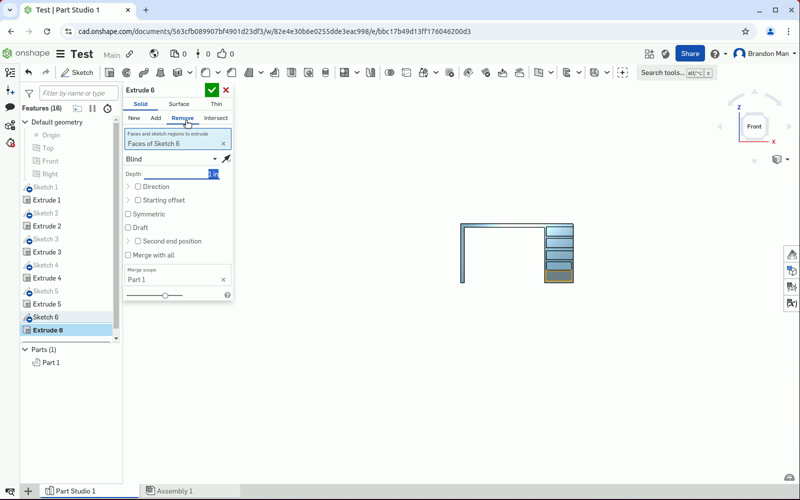
text(0.241)
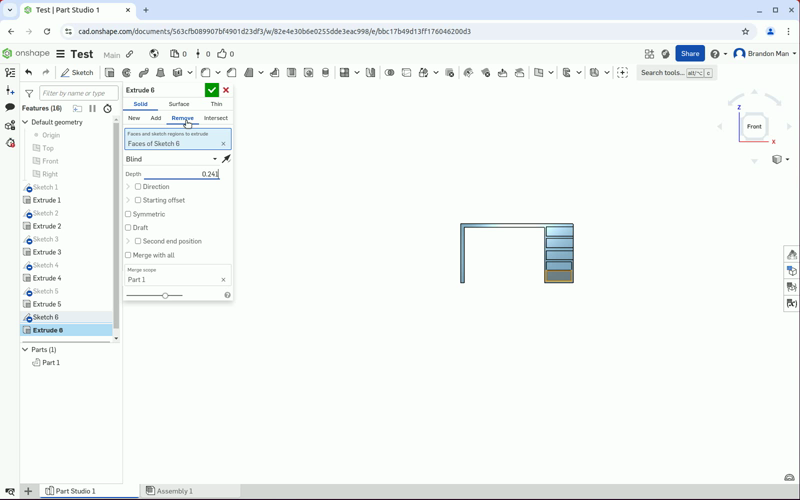
key(tab, 6)
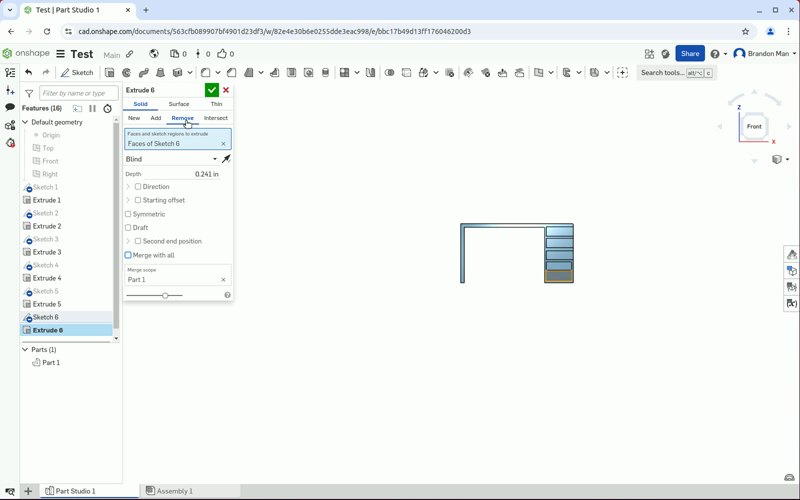
key(space)
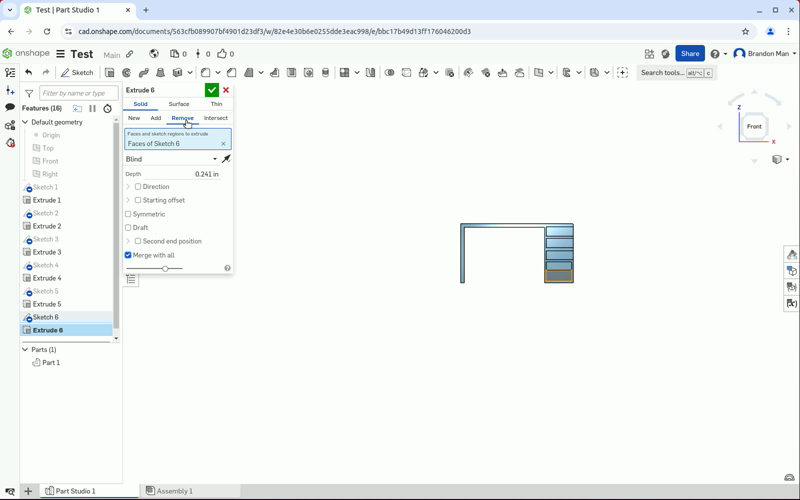
key(enter)
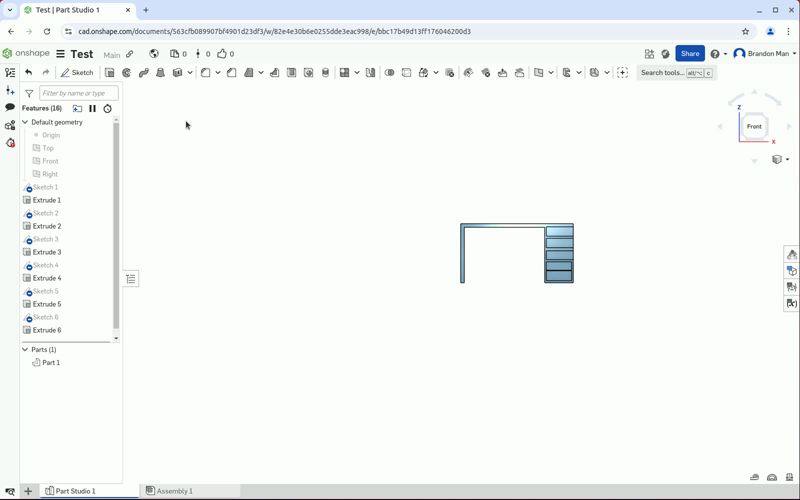
key(shift+h)
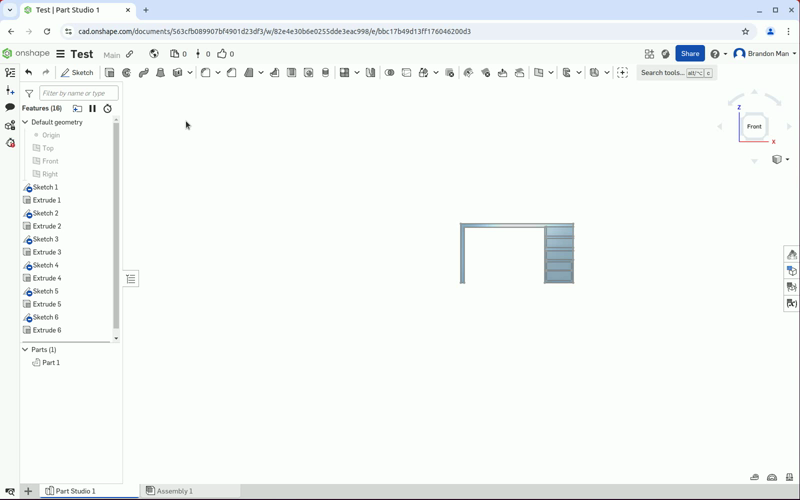
key(shift+h)
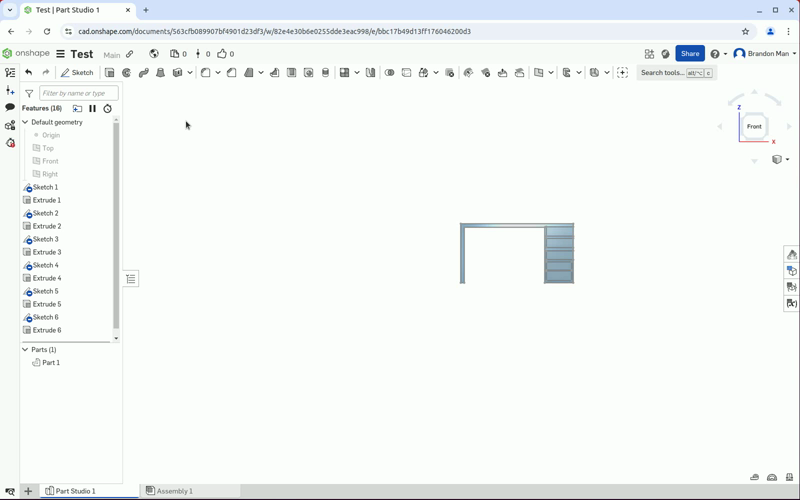
key(shift+7)
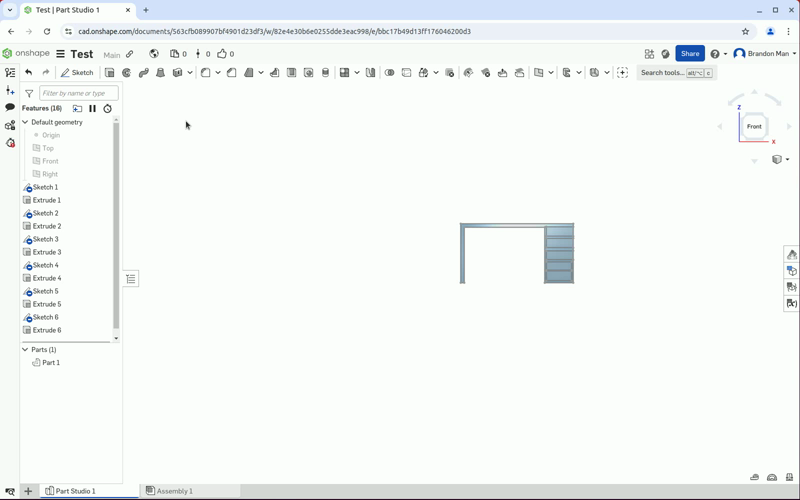
key(left, 2)
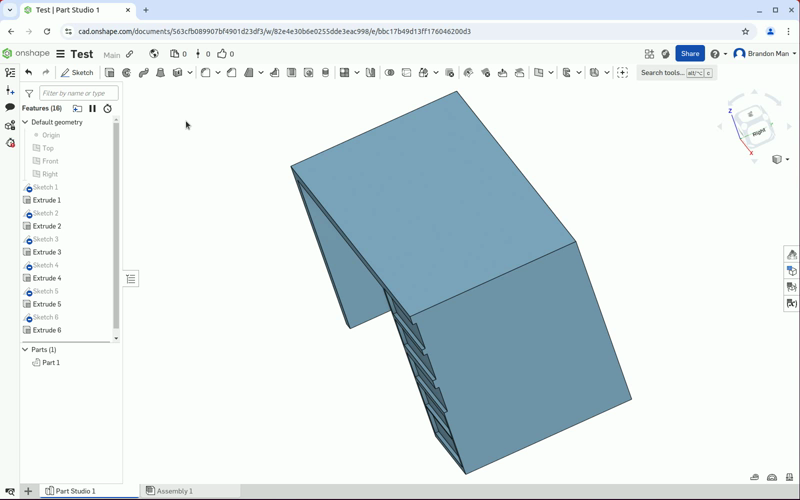
key(down, 2)
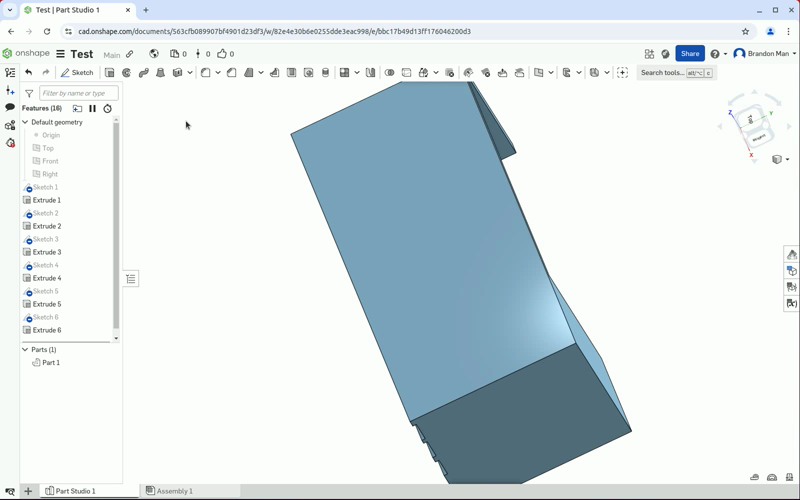
key(up, 2)
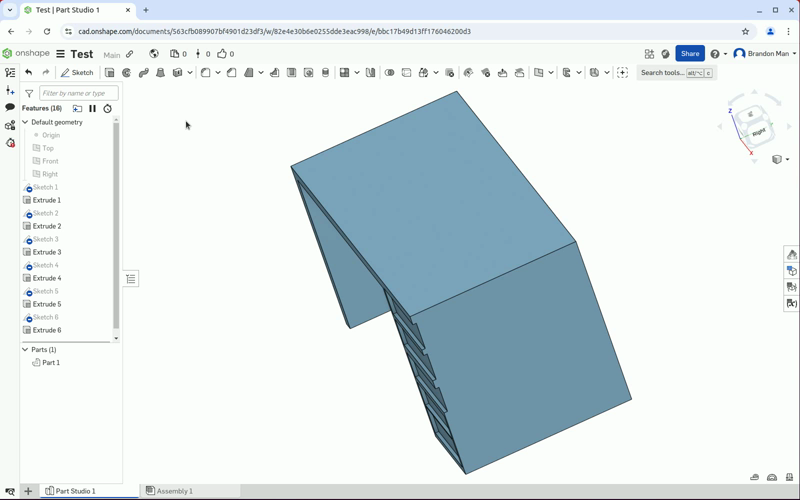
key(right, 2)
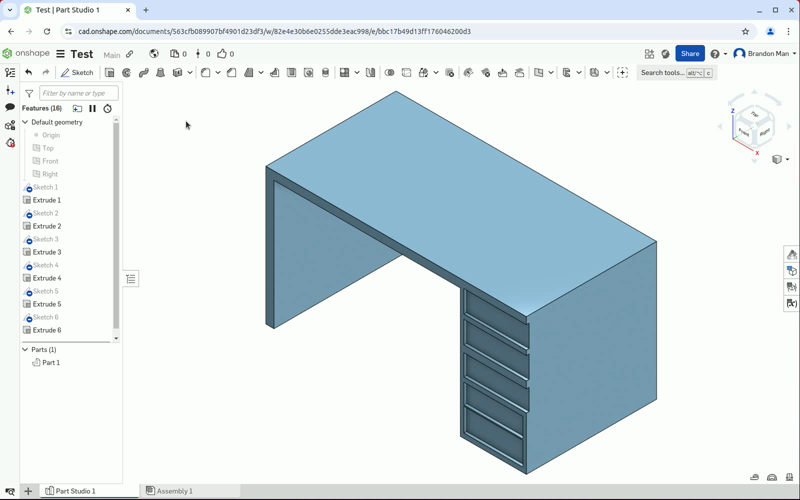
mouse_move(69, 189)
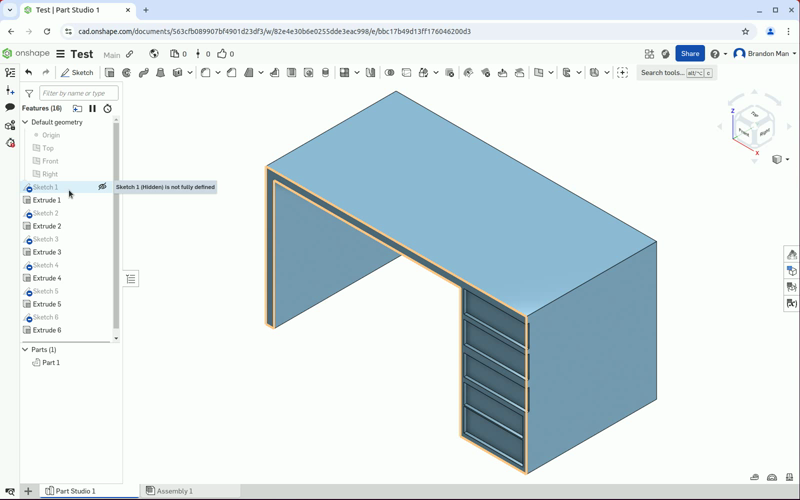
click(69, 189)